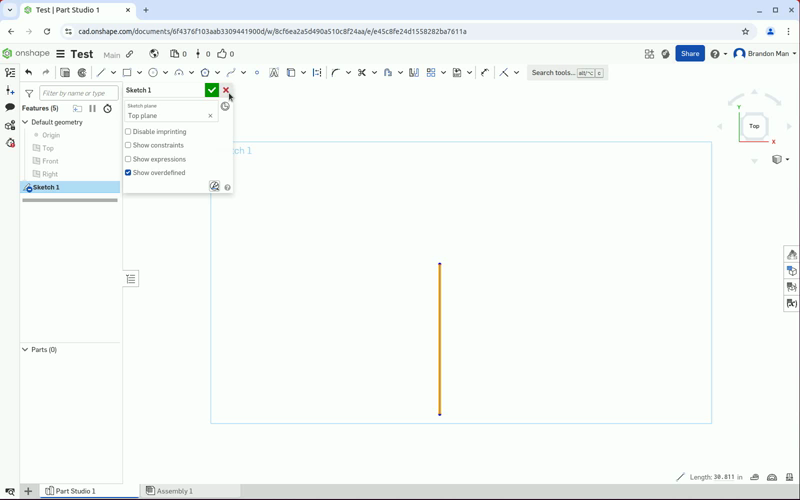
key(shift+h)
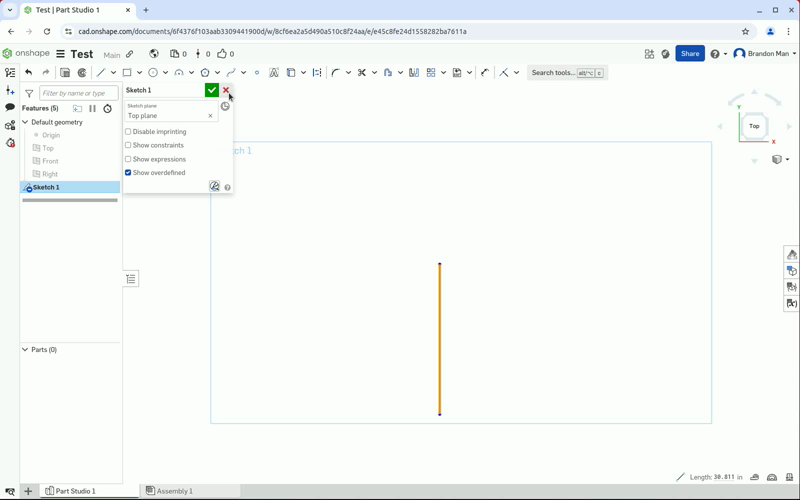
key(shift+s)
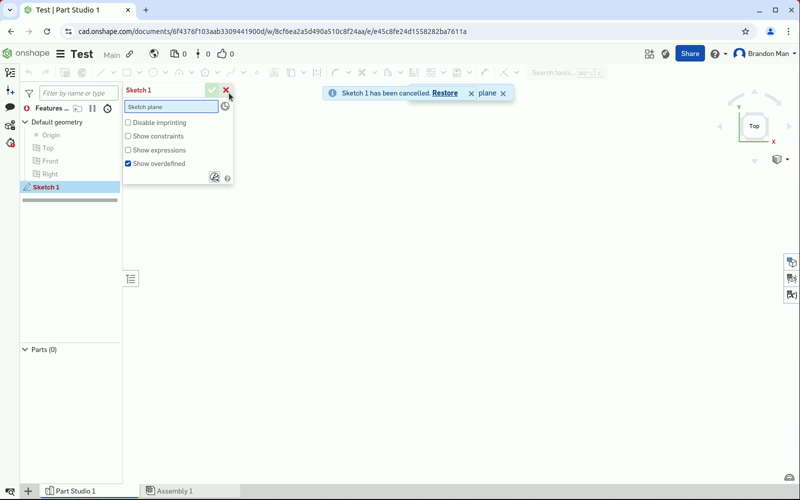
mouse_move(73, 150)
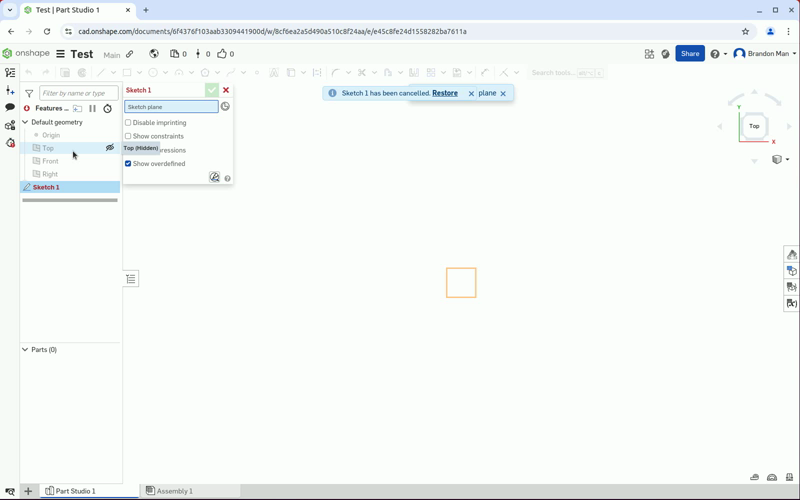
click(73, 150)
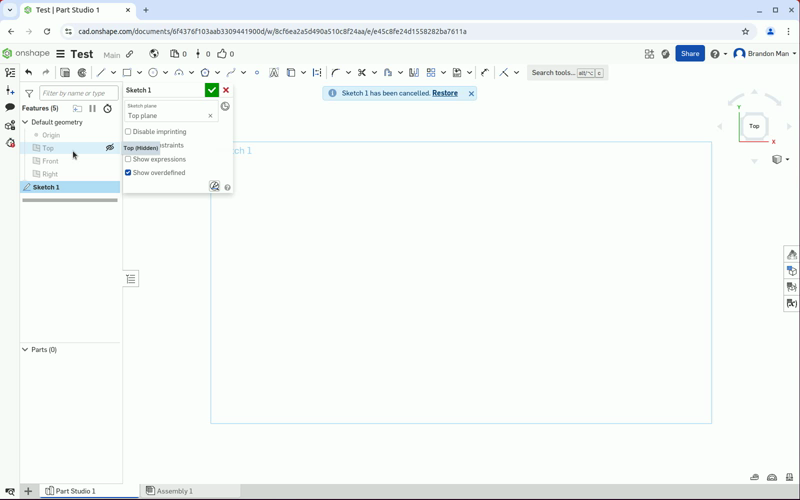
mouse_move(73, 352)
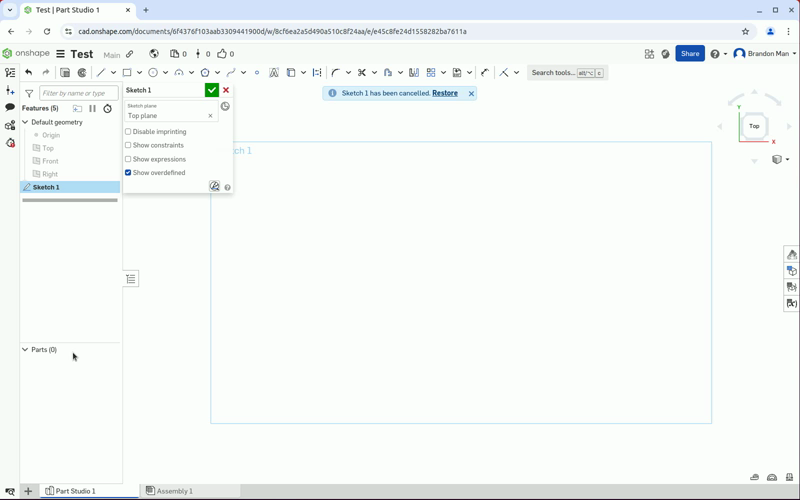
key(y)
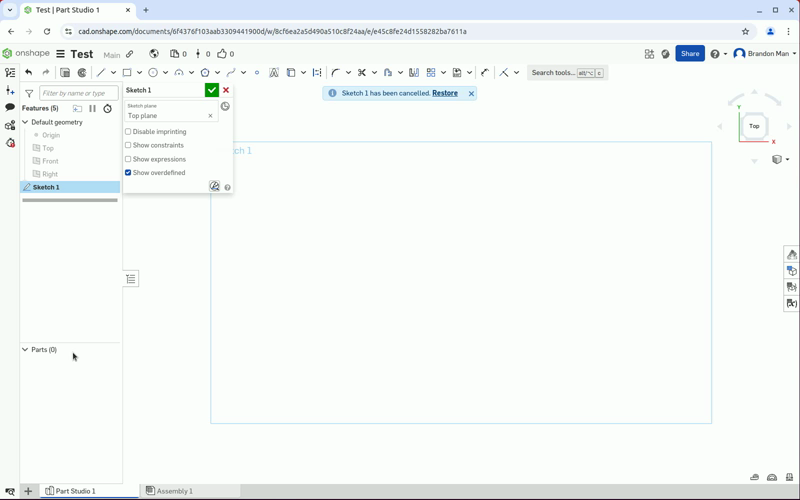
key(l)
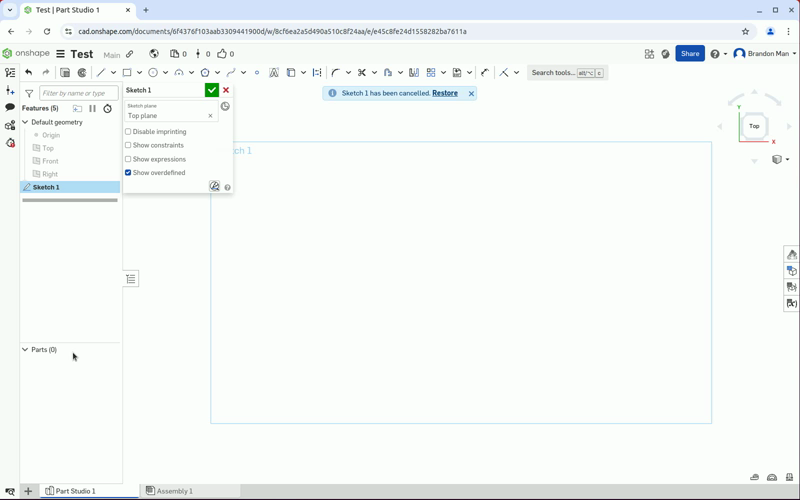
key_down(shift)
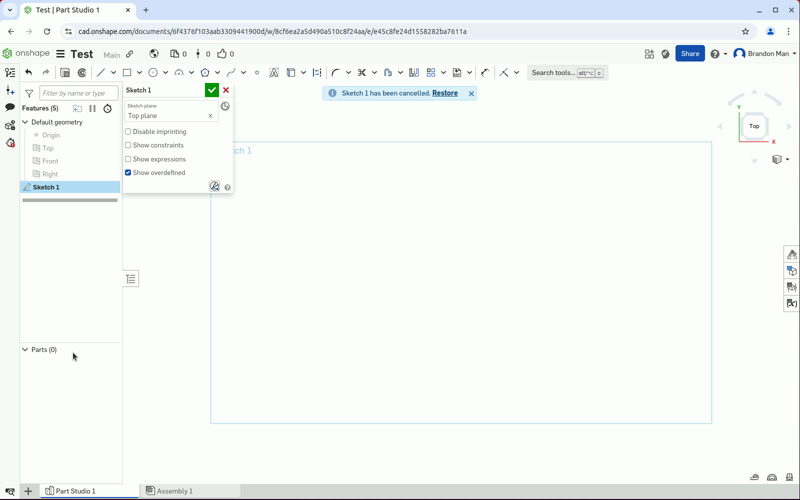
mouse_move(369, 324)
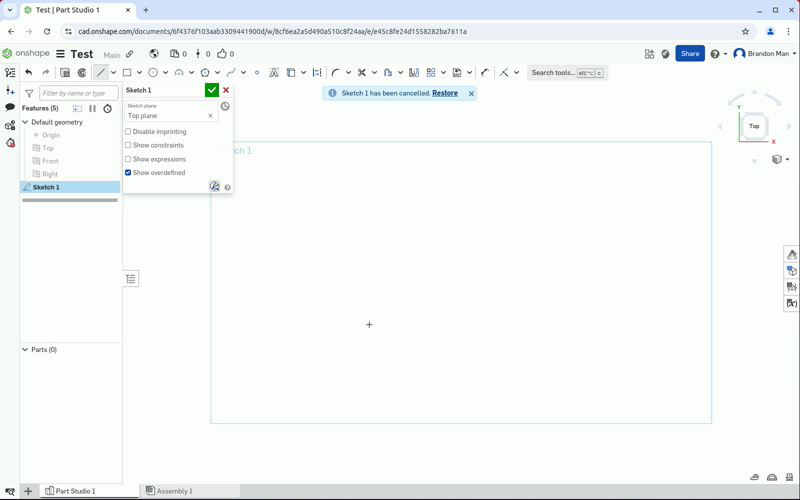
click(369, 324)
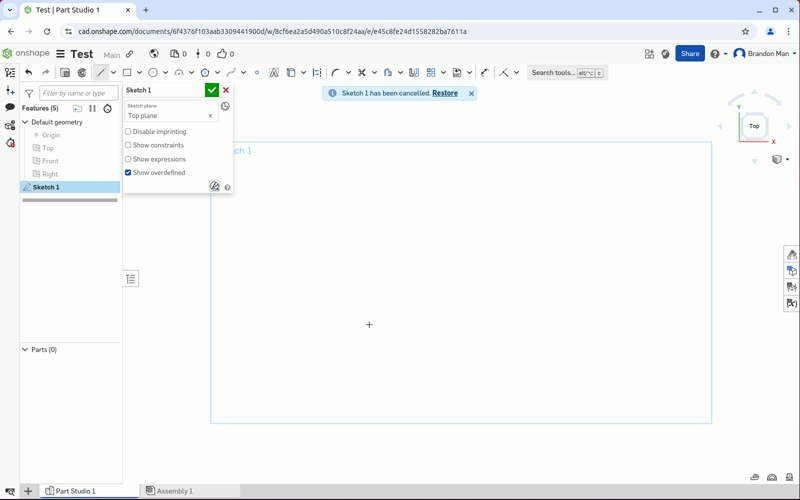
key_up(shift)
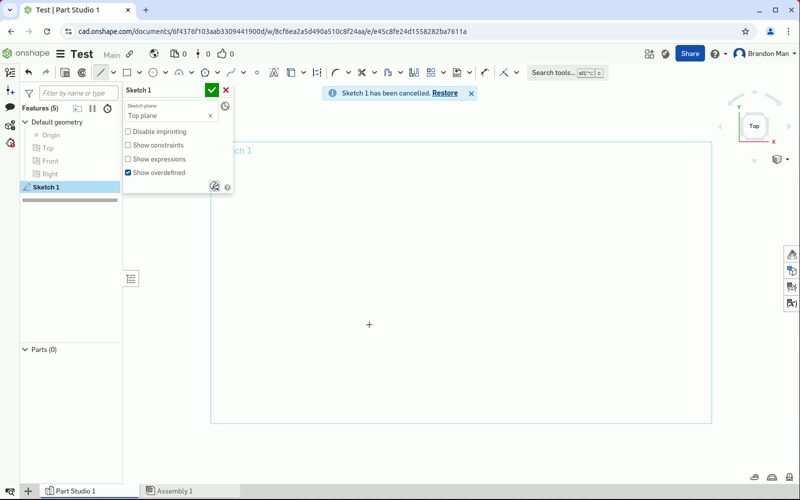
key_down(shift)
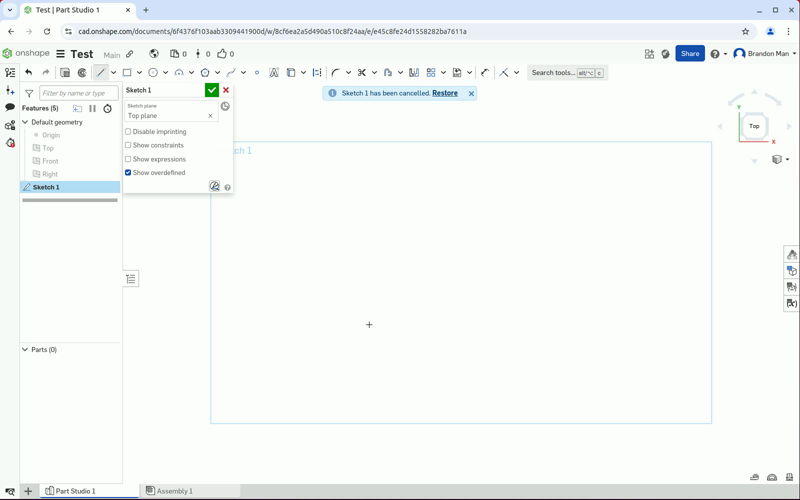
mouse_move(552, 324)
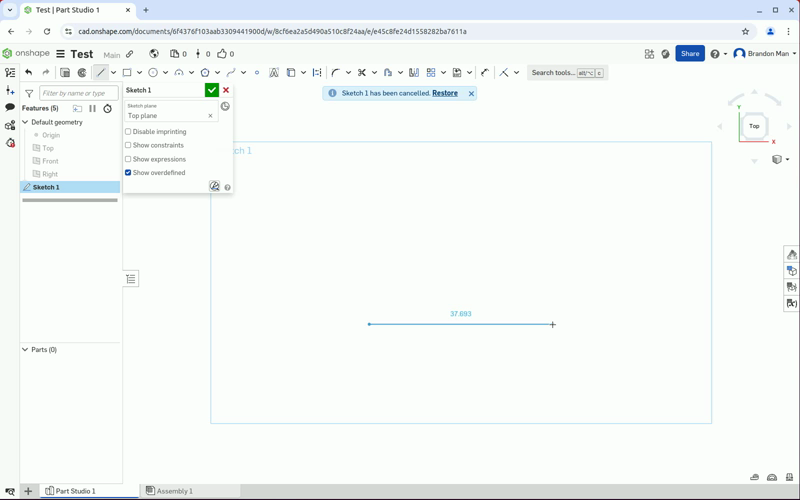
click(552, 324)
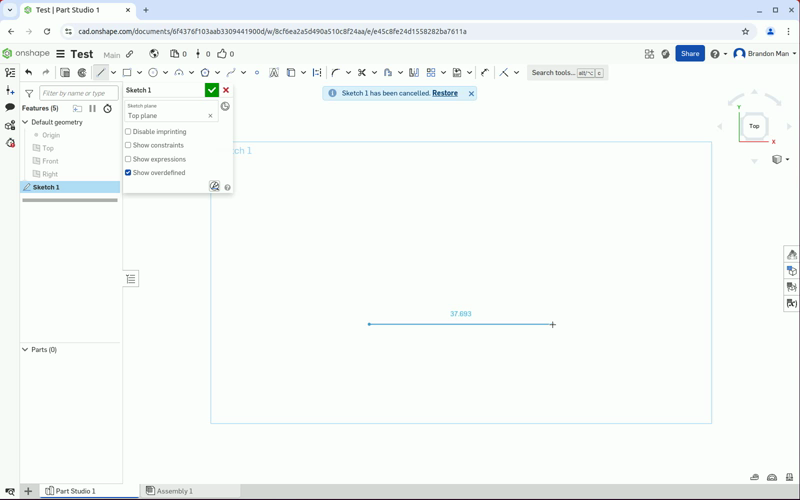
key_up(shift)
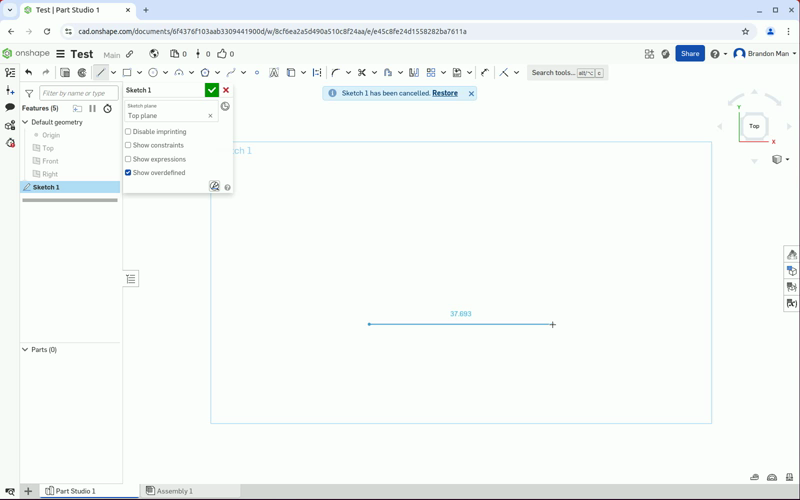
key_down(shift)
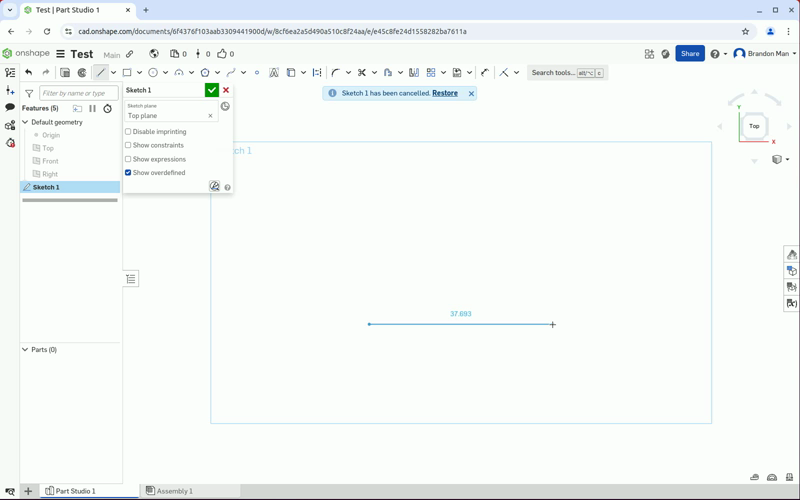
mouse_move(552, 242)
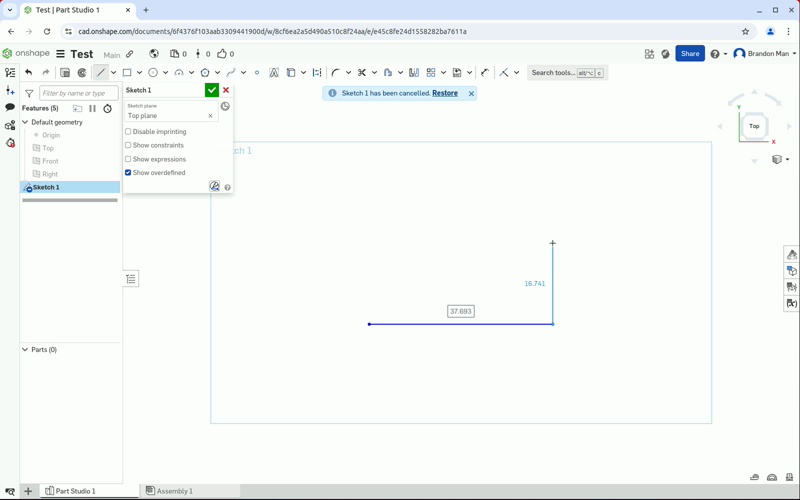
click(552, 242)
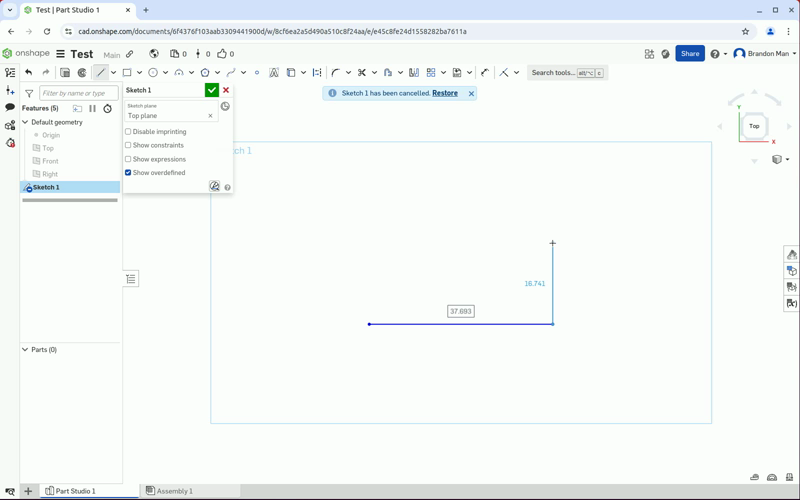
key_up(shift)
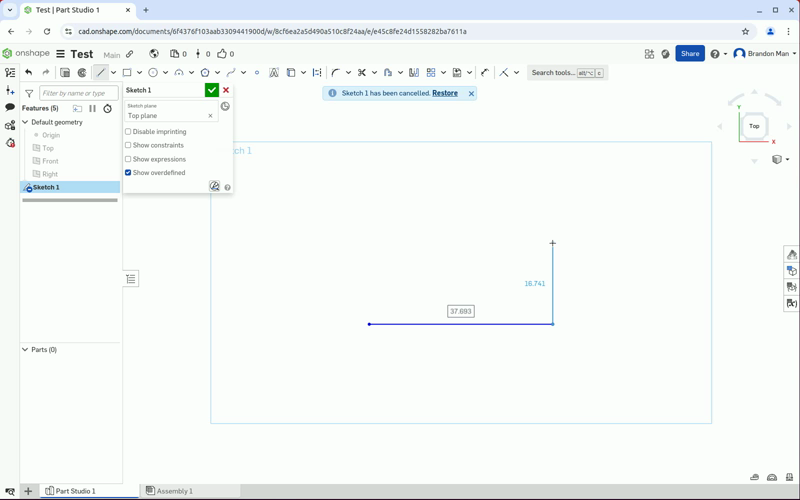
key_down(shift)
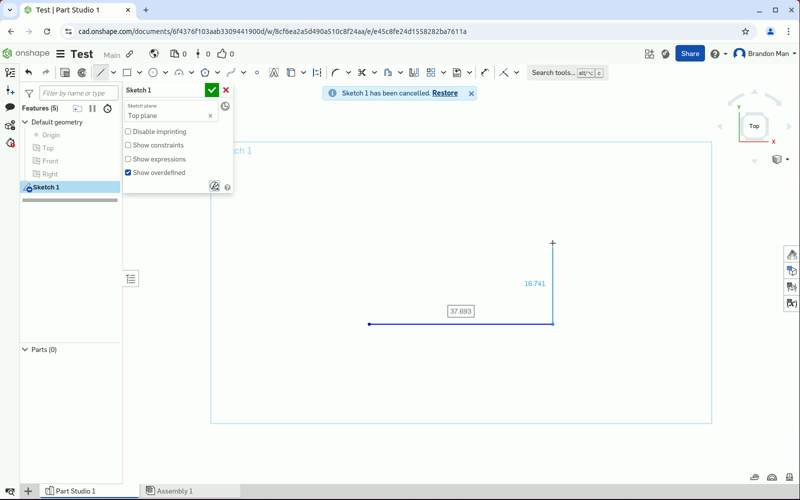
mouse_move(369, 242)
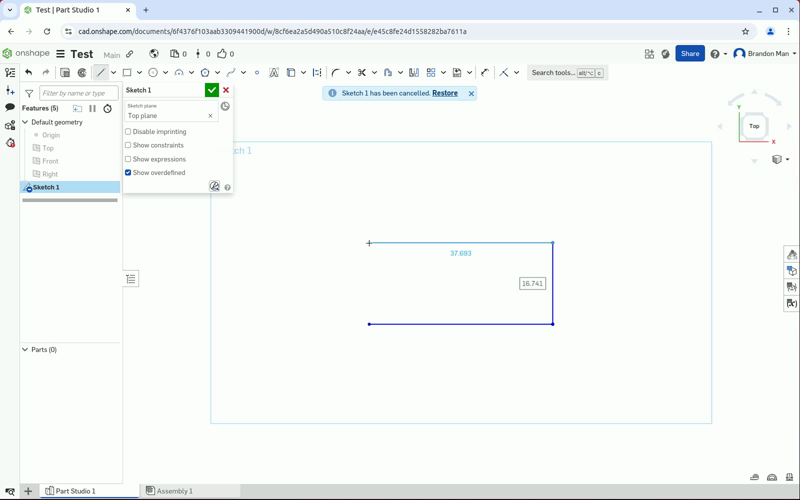
click(369, 242)
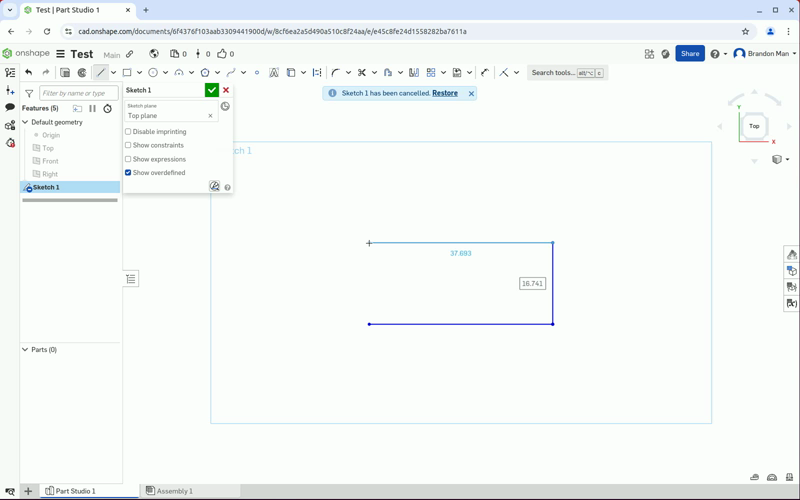
key_up(shift)
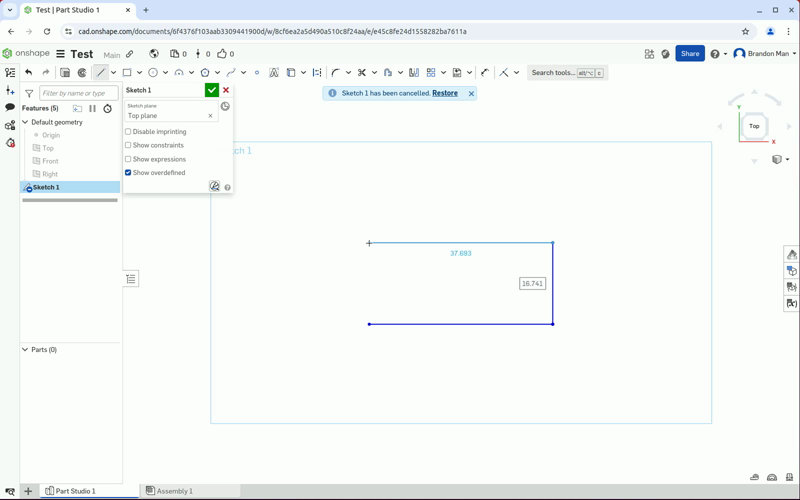
key_down(shift)
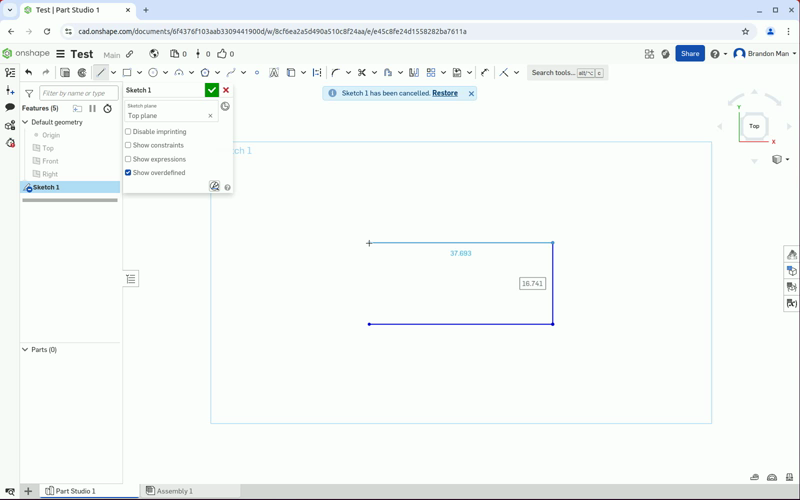
mouse_move(369, 324)
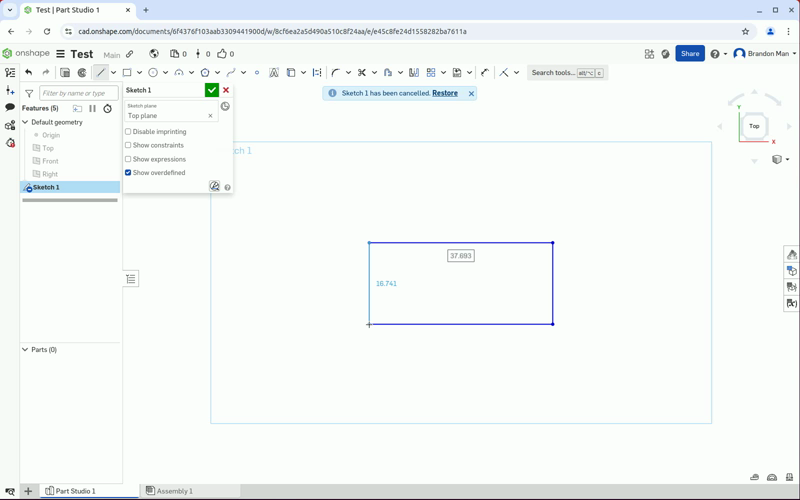
key_up(shift)
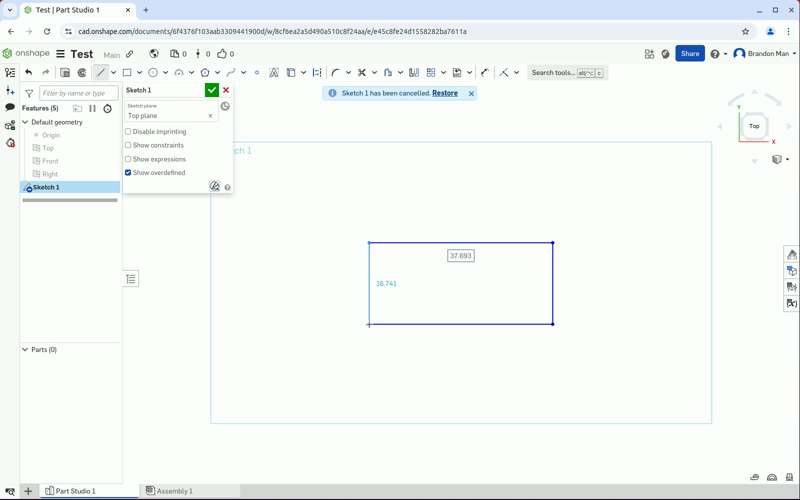
click(369, 324)
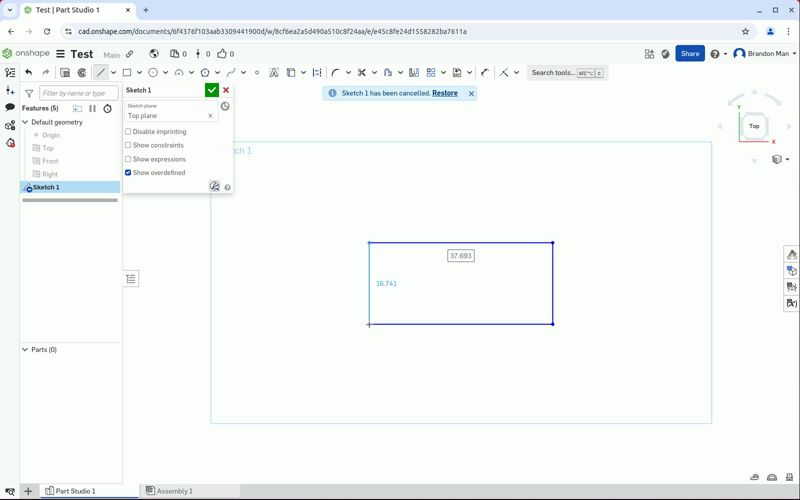
key(esc)
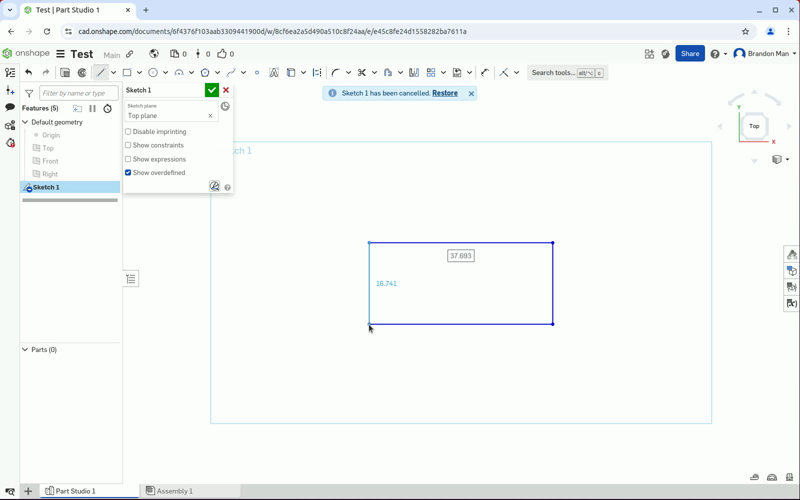
mouse_move(525, 313)
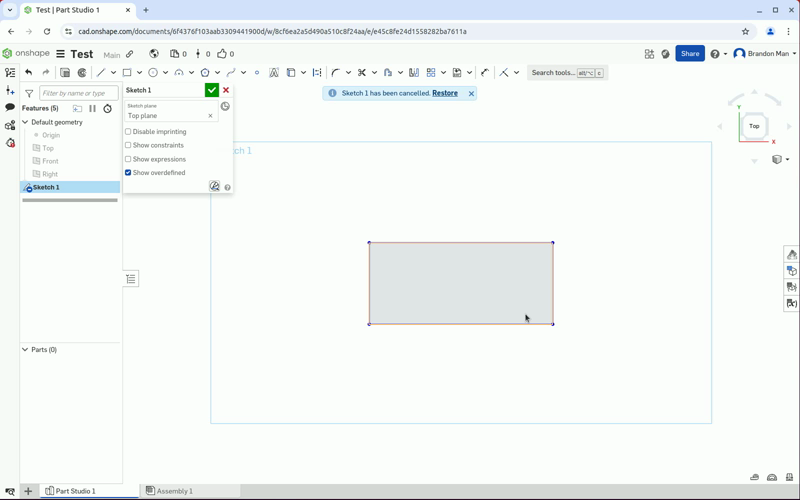
click(525, 313)
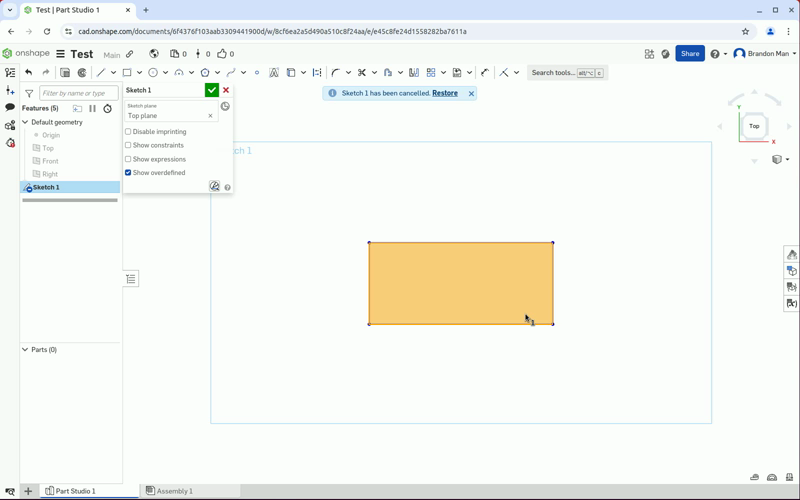
mouse_move(73, 352)
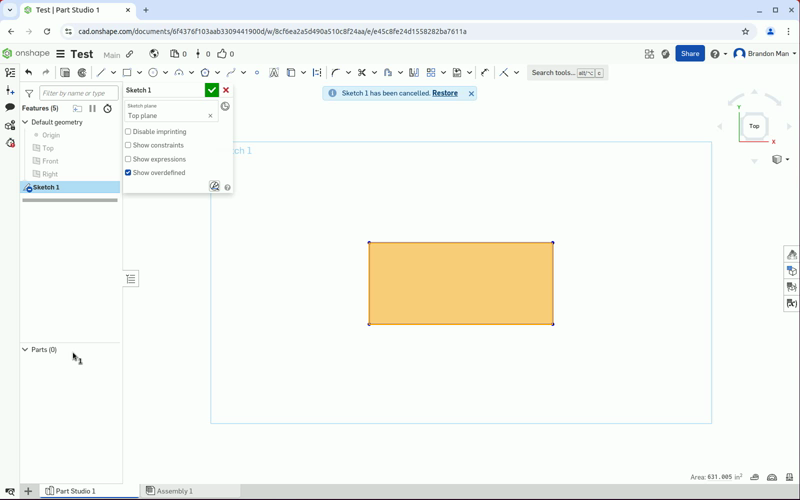
key(shift+y)
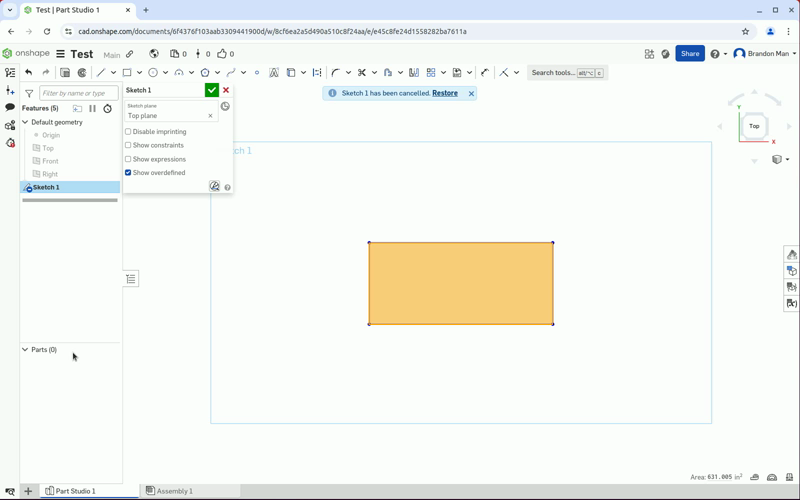
key(shift+e)
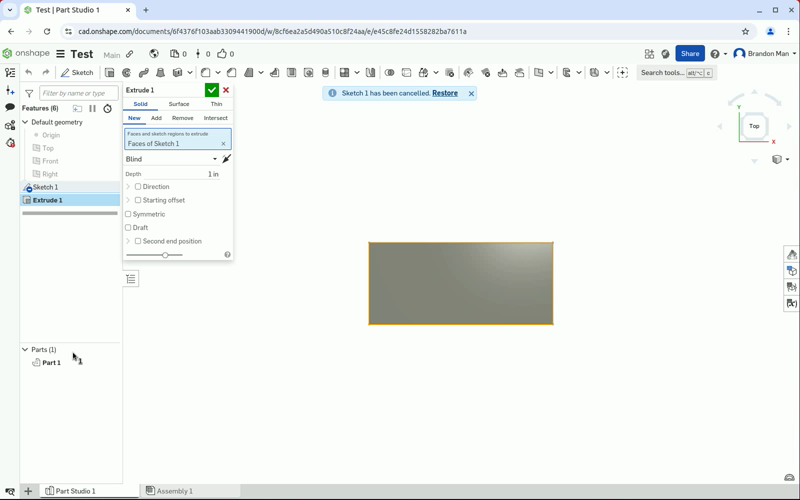
mouse_move(143, 106)
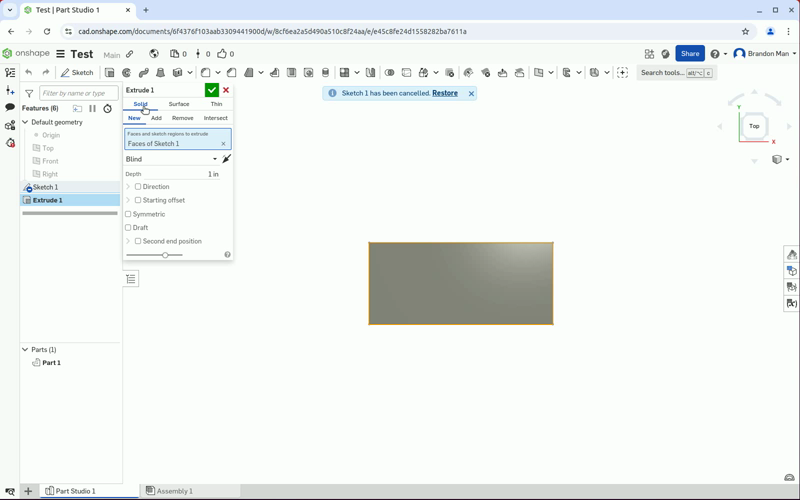
click(143, 106)
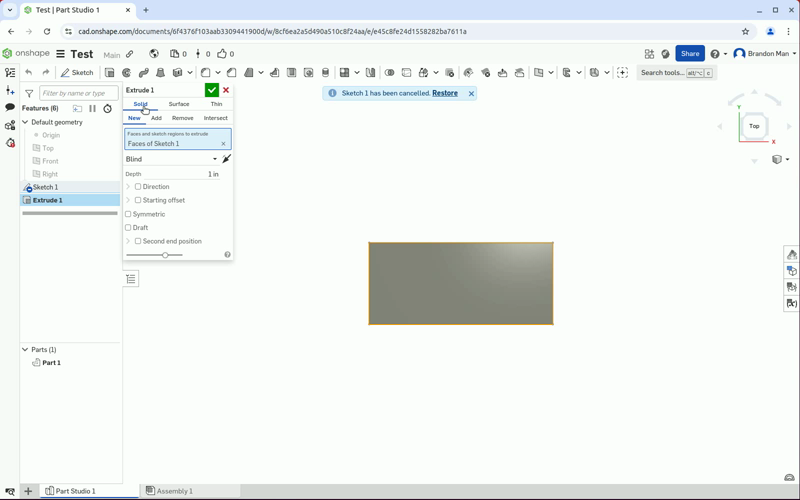
mouse_move(137, 120)
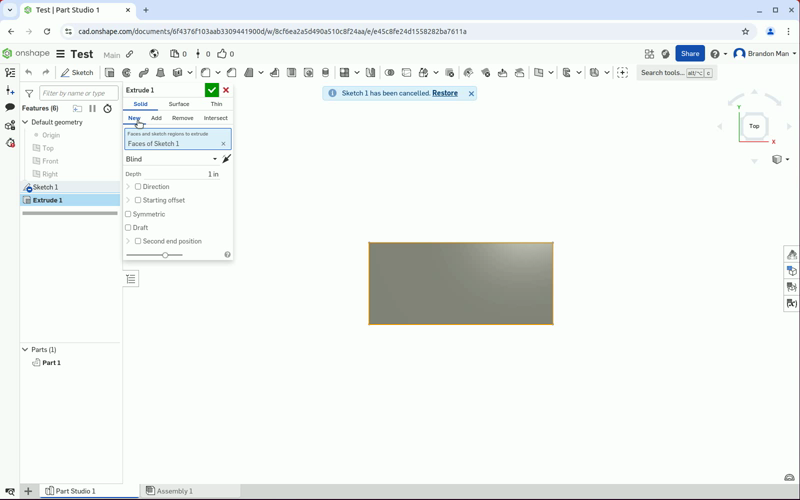
click(137, 120)
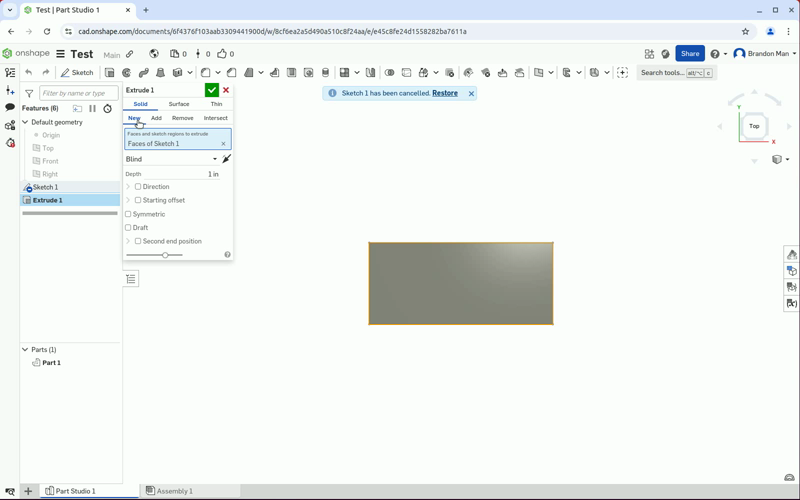
key(tab, 4)
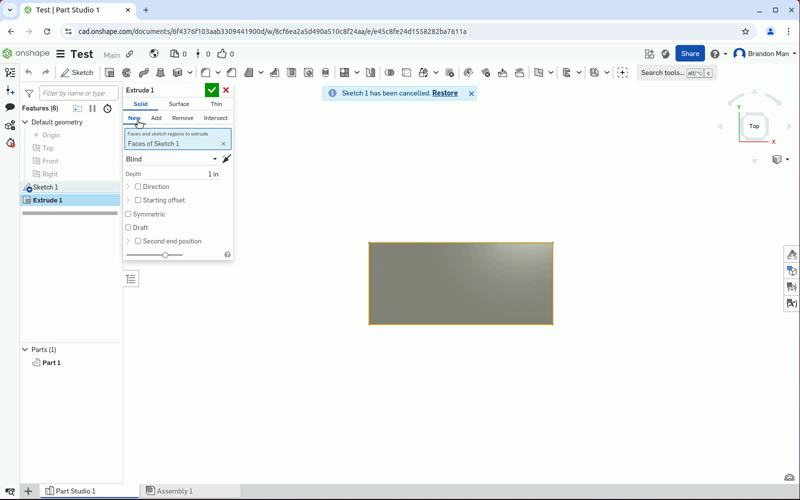
text(0.722)
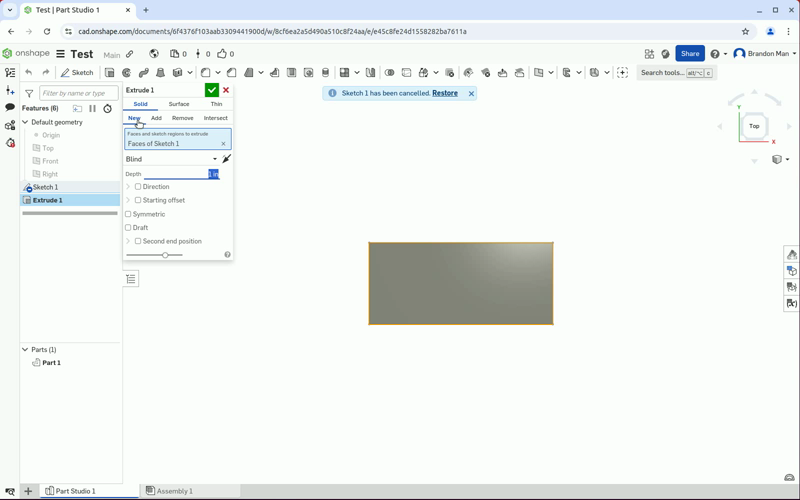
key(enter)
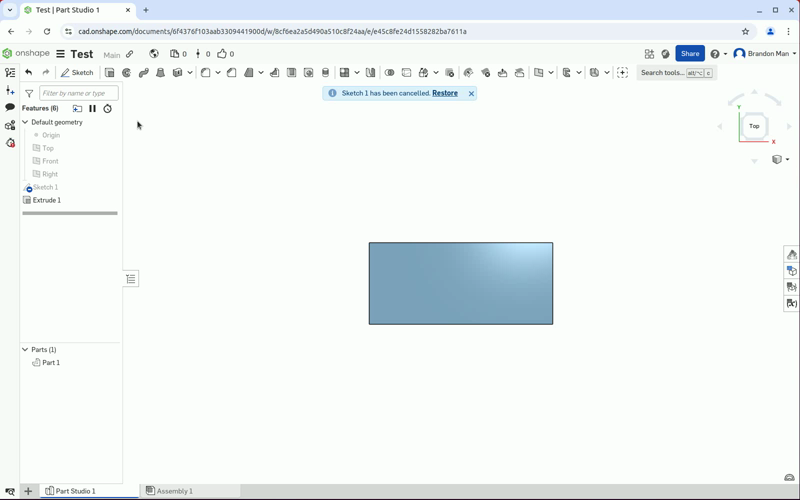
key(shift+h)
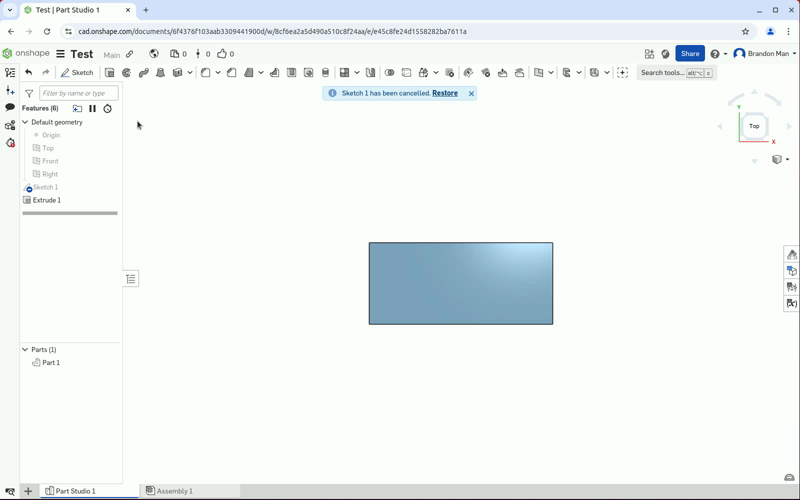
key(shift+h)
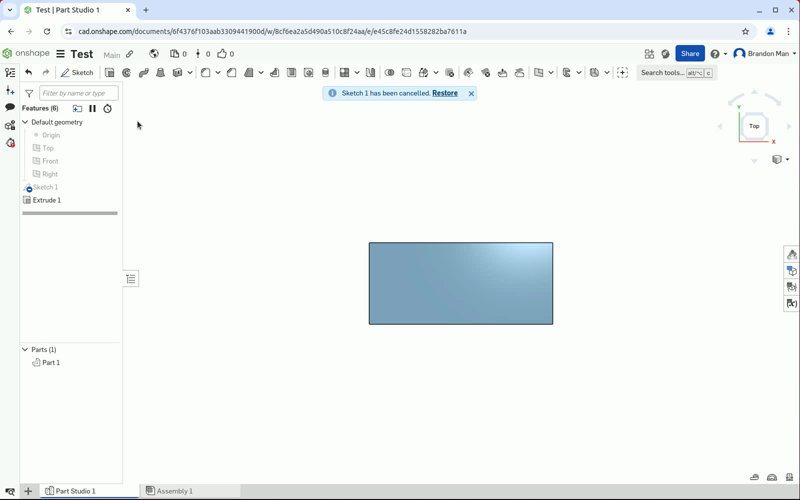
mouse_move(73, 189)
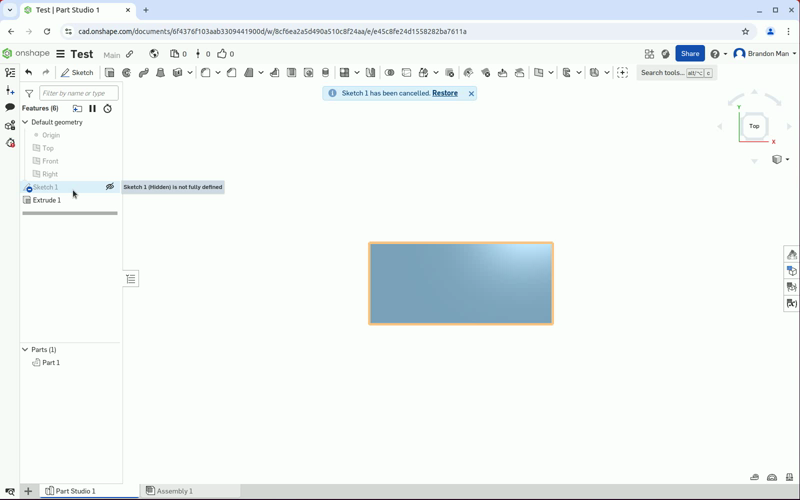
click(73, 189)
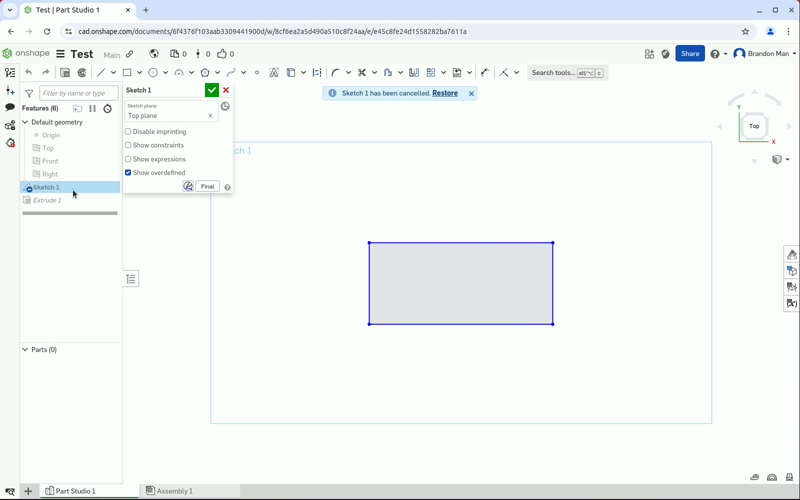
mouse_move(229, 92)
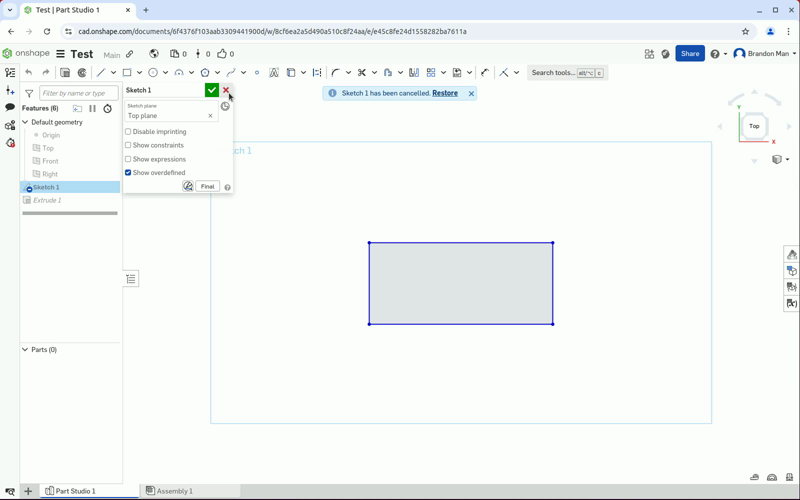
click(229, 92)
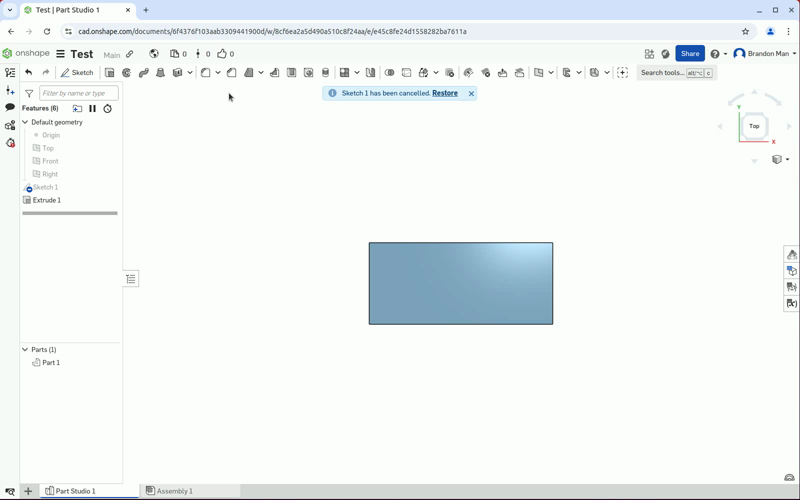
mouse_move(541, 75)
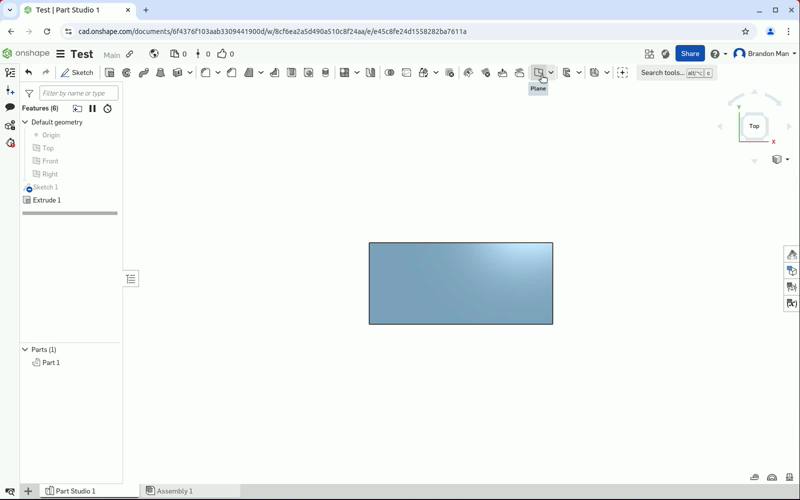
click(541, 75)
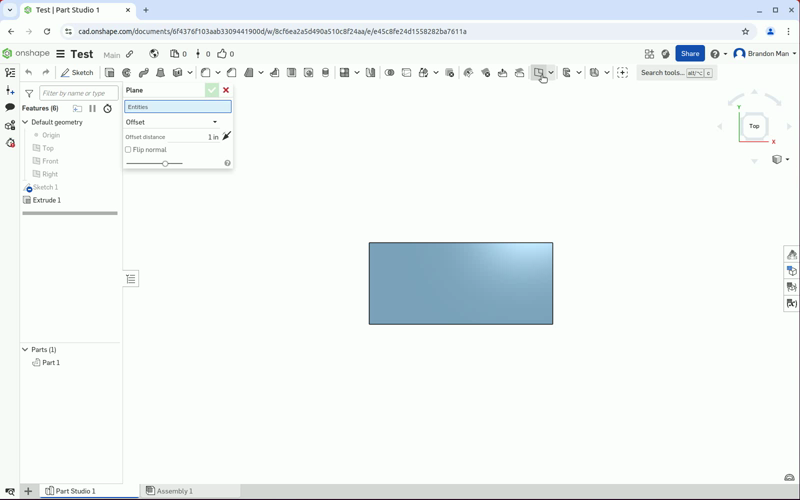
mouse_move(73, 150)
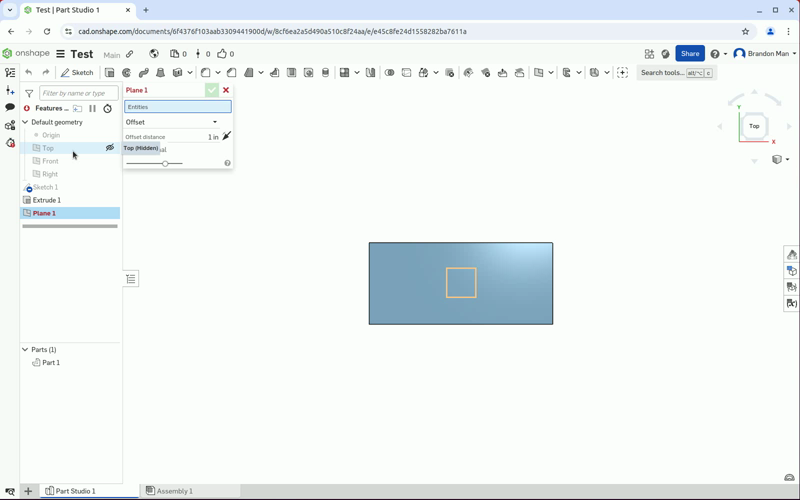
click(73, 150)
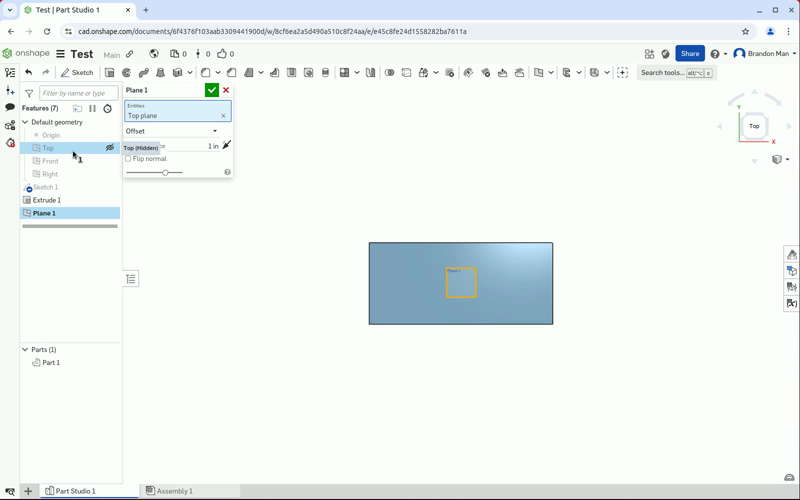
key(tab, 2)
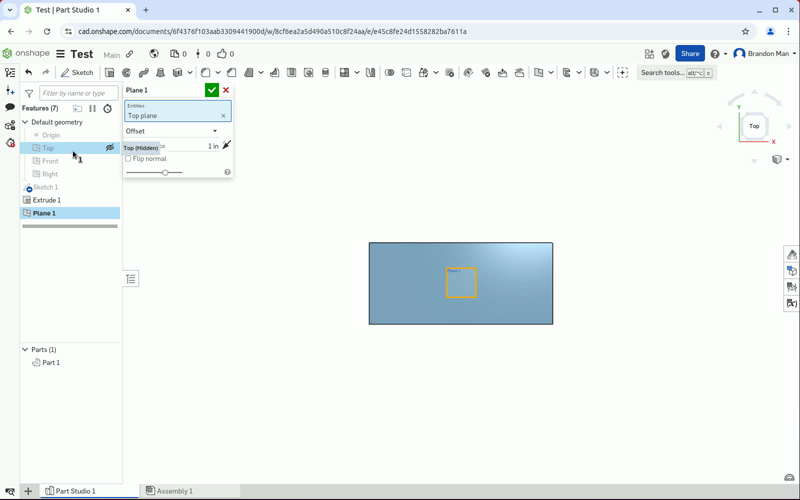
text(0.709)
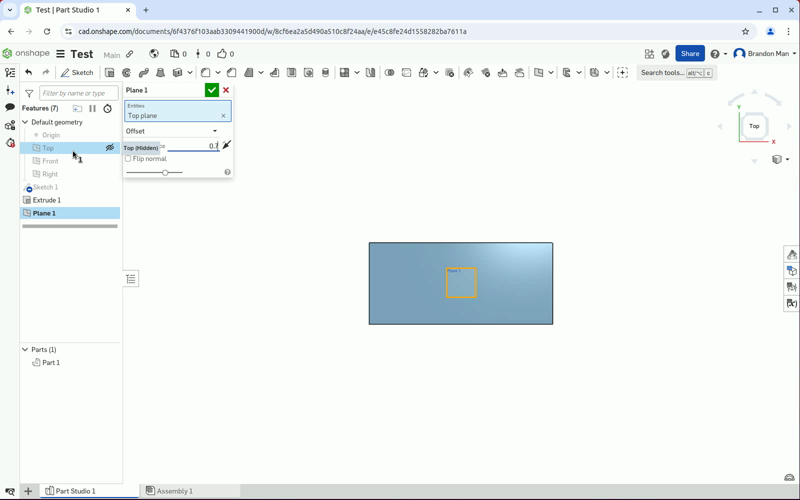
key(enter, 2)
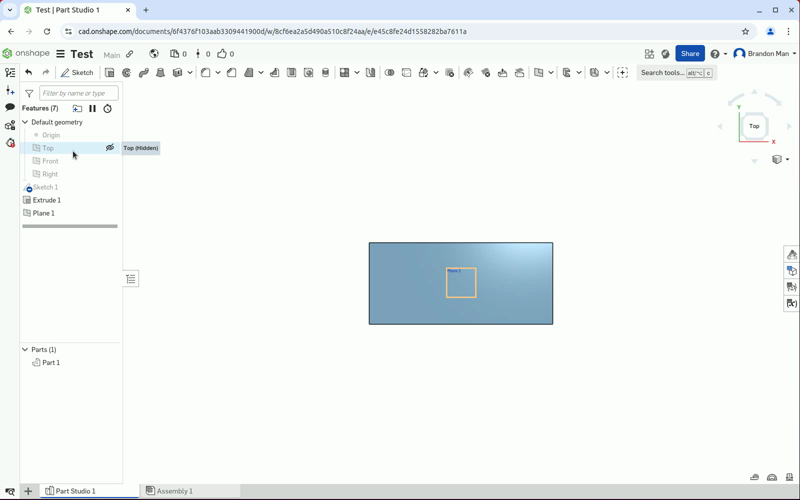
key(shift+s)
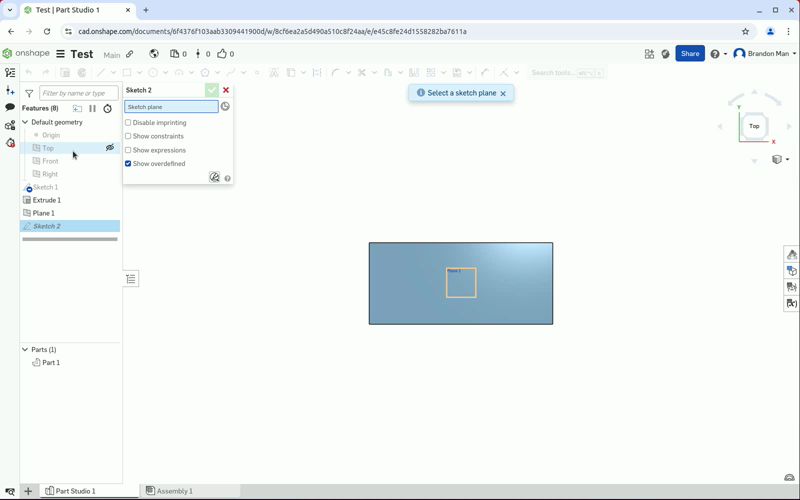
mouse_move(73, 215)
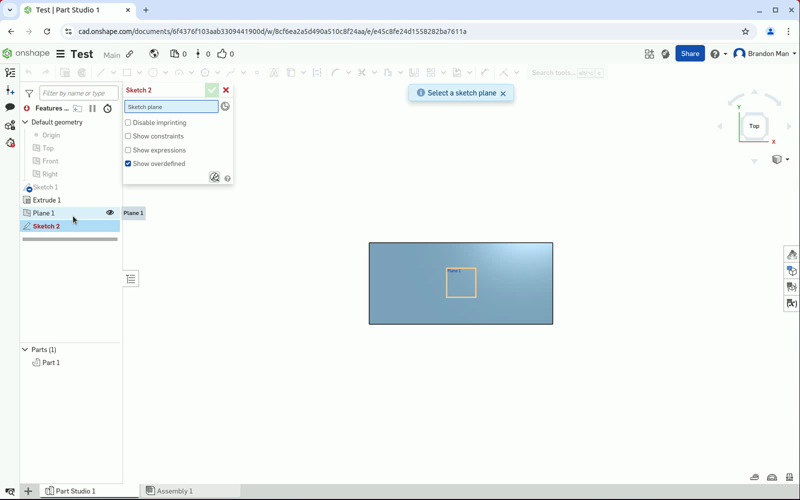
click(73, 215)
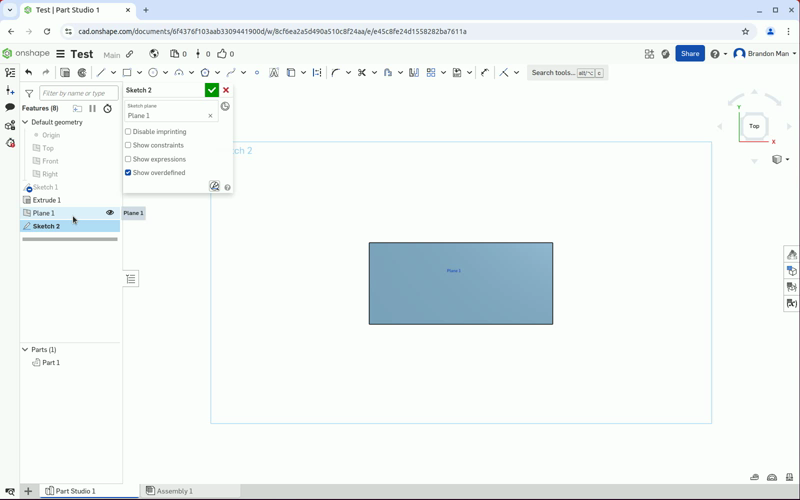
mouse_move(73, 352)
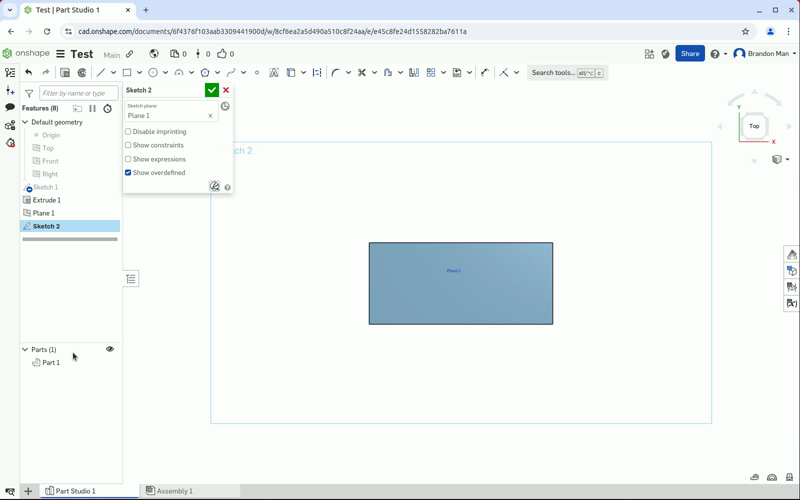
key(y)
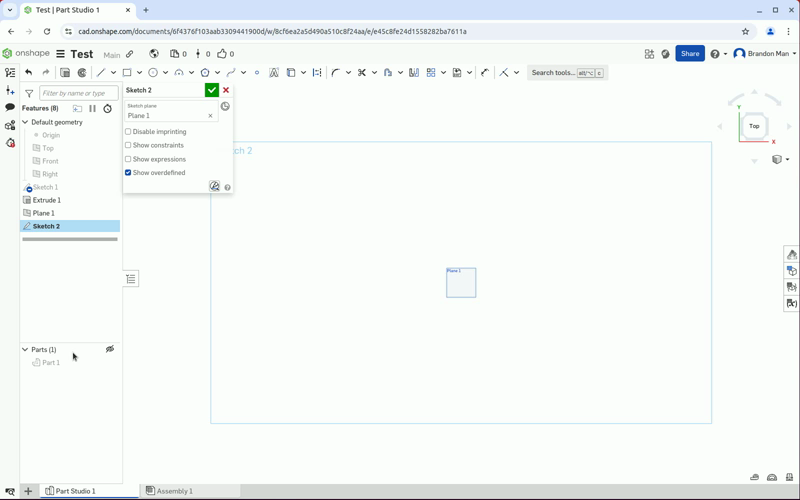
key(l)
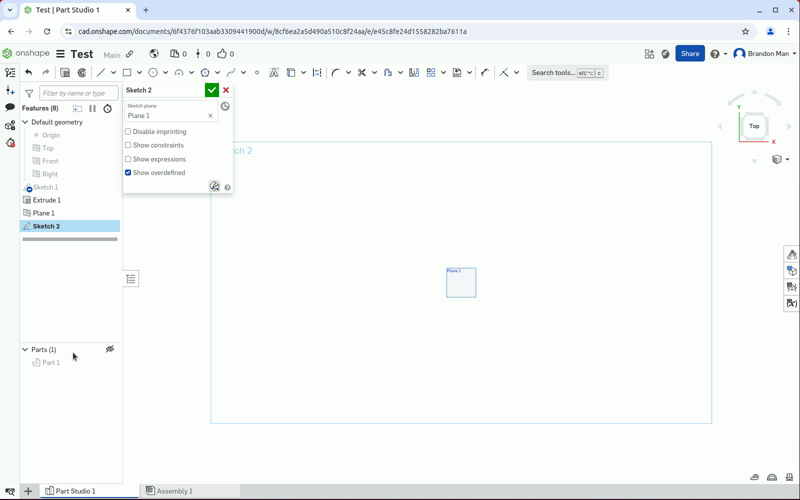
key_down(shift)
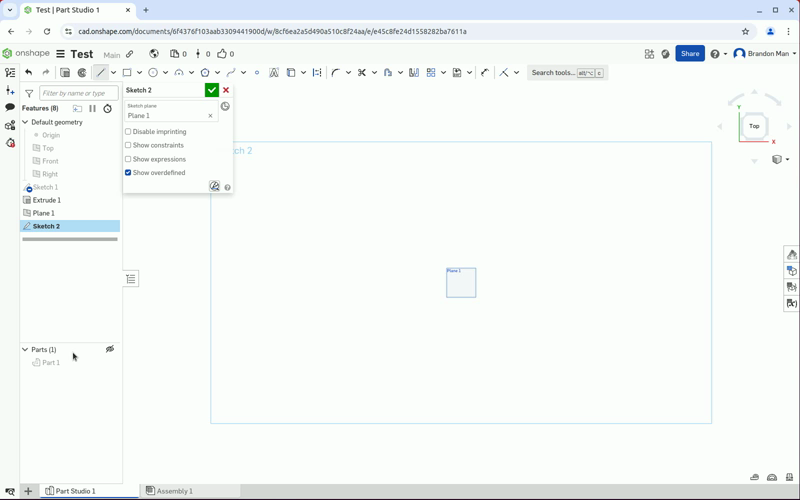
mouse_move(369, 324)
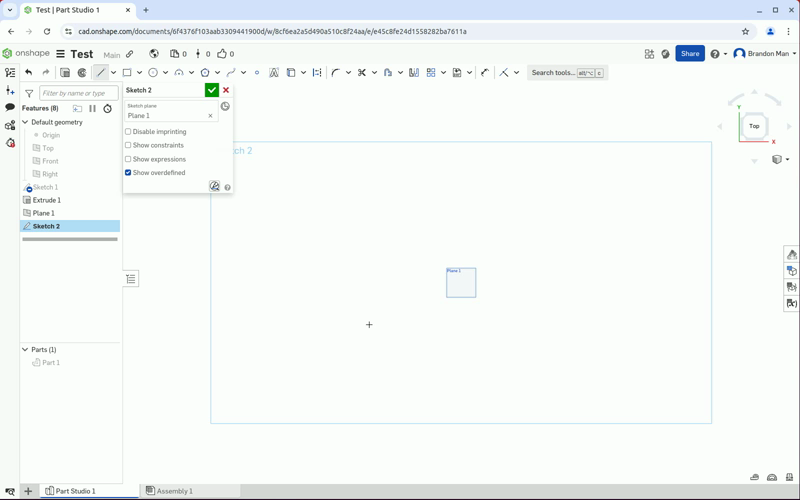
click(369, 324)
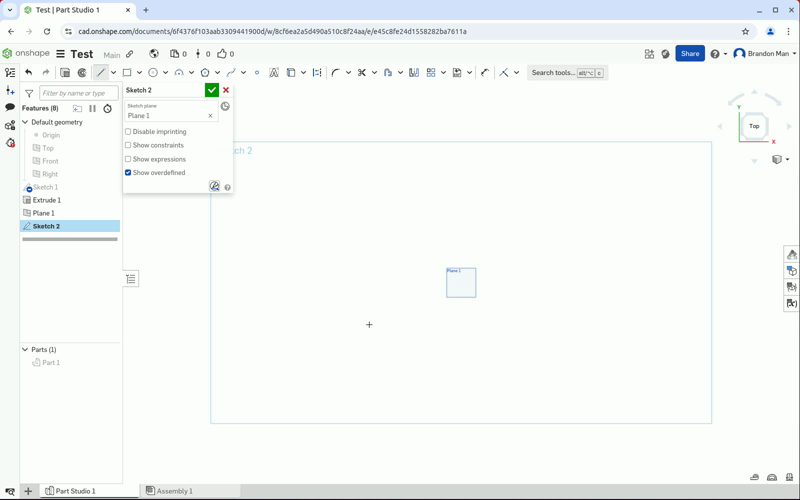
key_up(shift)
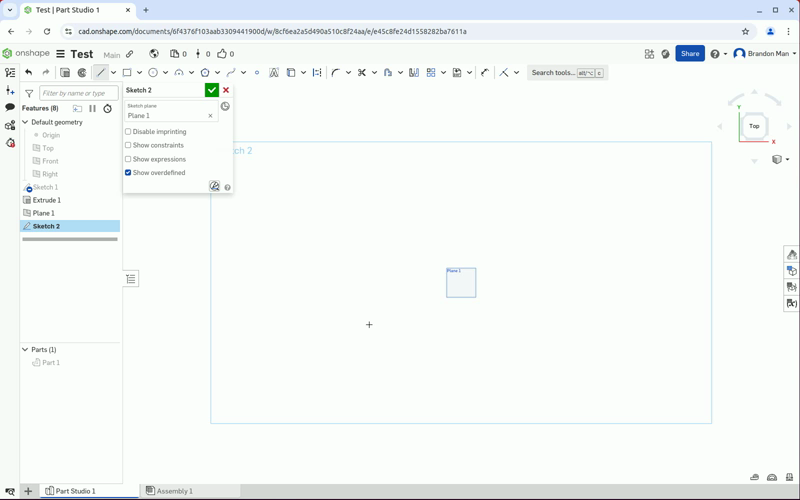
key_down(shift)
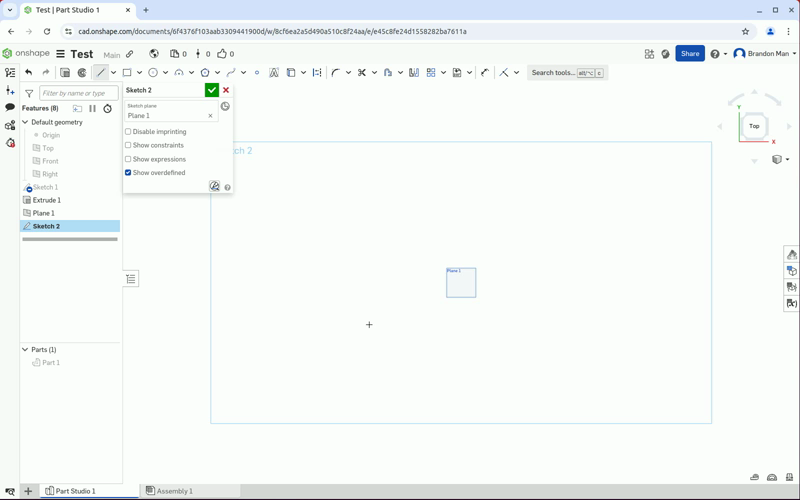
mouse_move(552, 324)
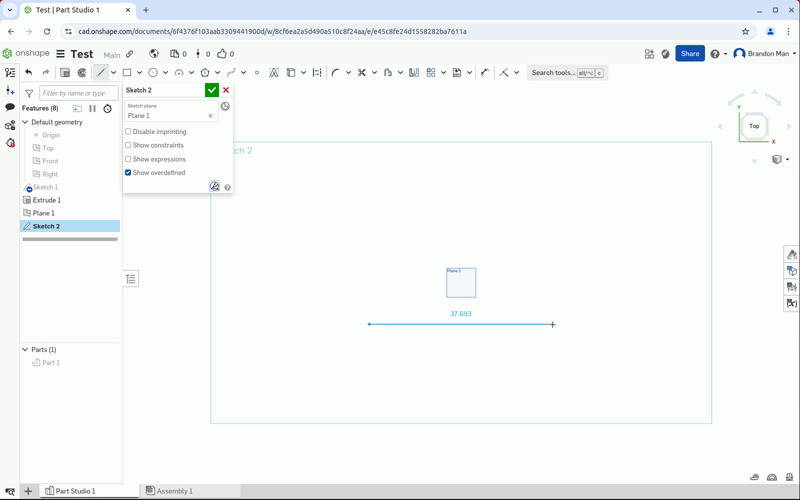
click(552, 324)
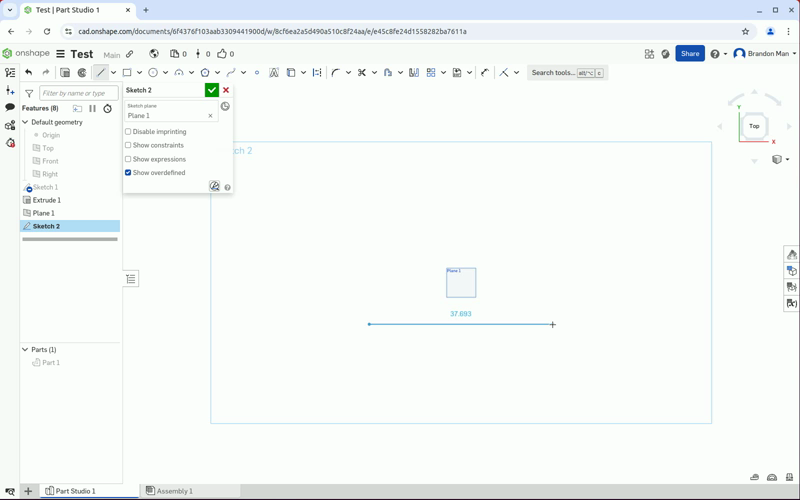
key_up(shift)
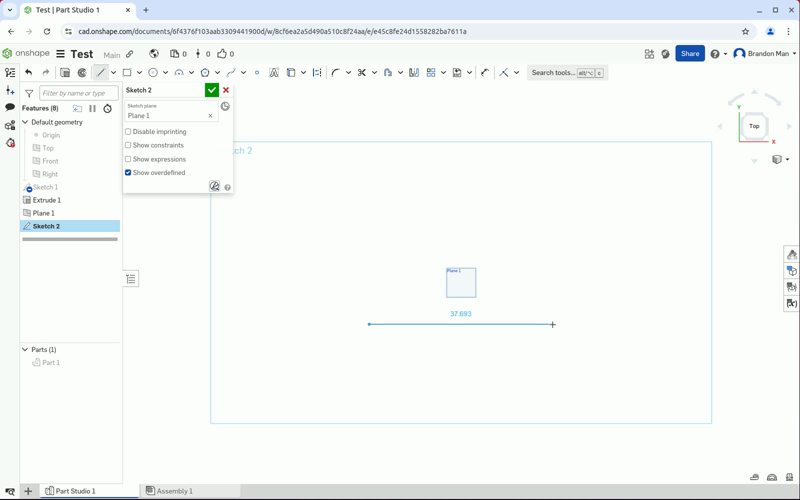
key_down(shift)
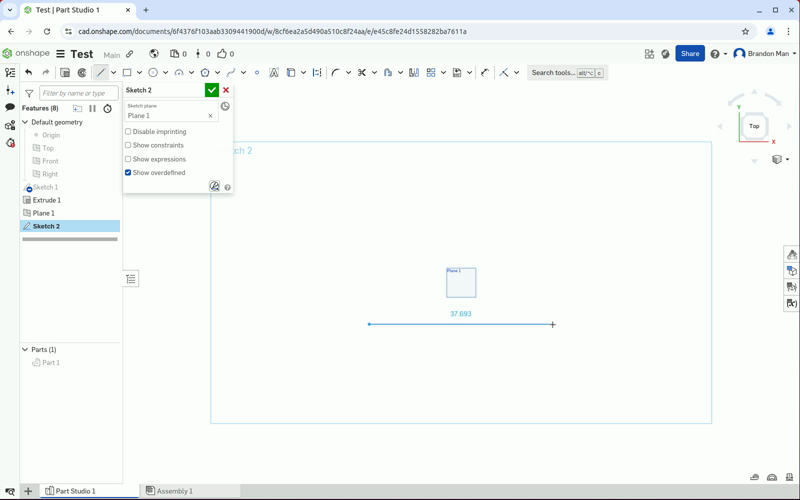
mouse_move(552, 242)
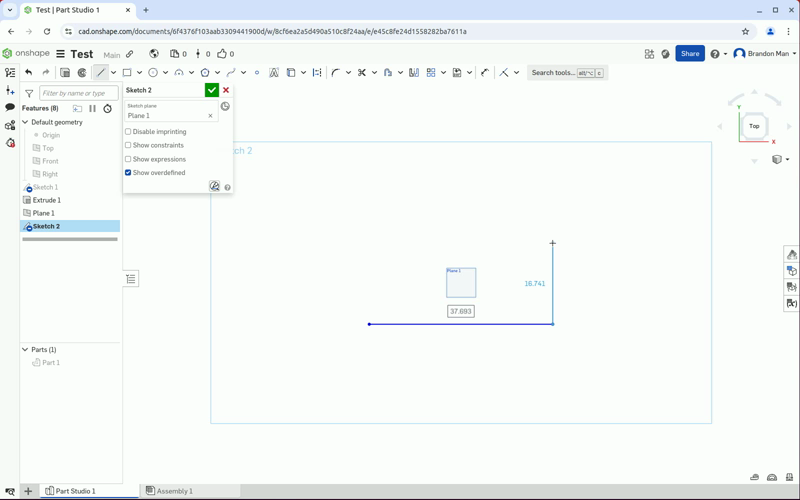
click(552, 242)
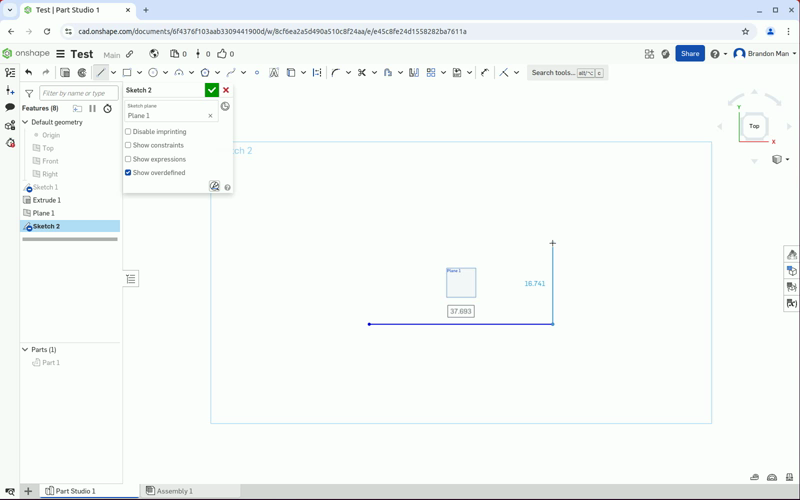
key_up(shift)
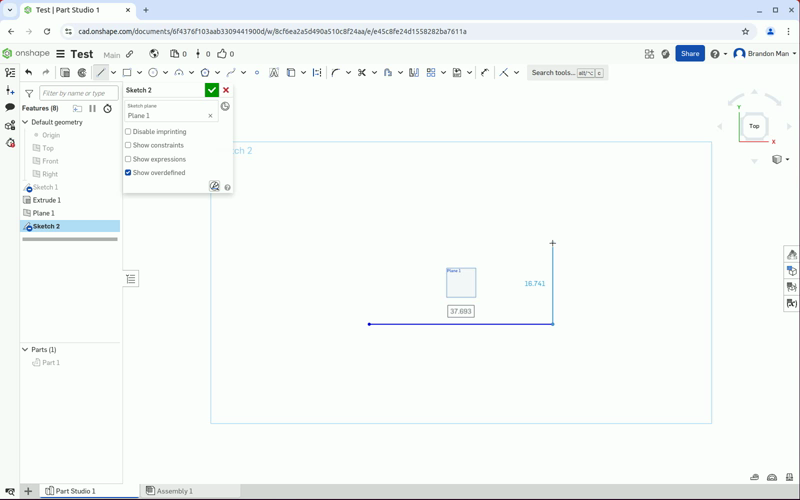
key_down(shift)
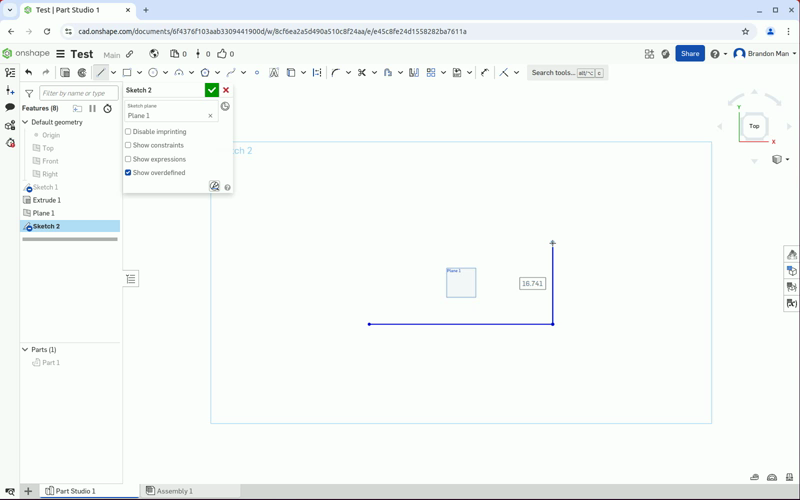
mouse_move(369, 242)
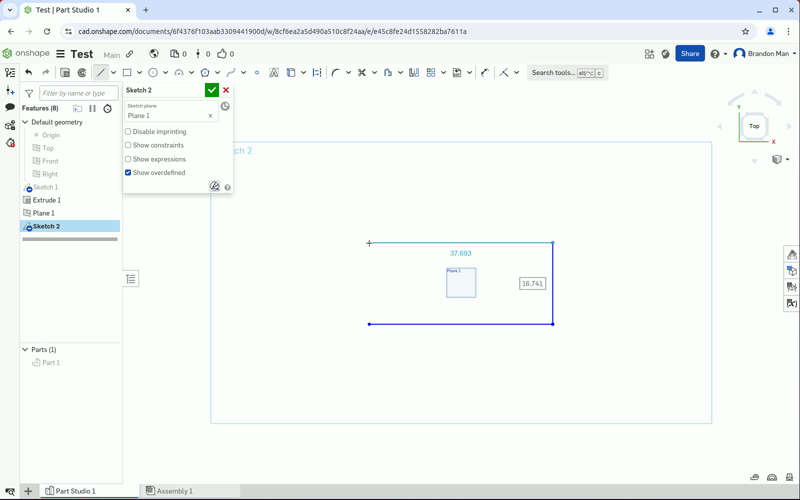
click(369, 242)
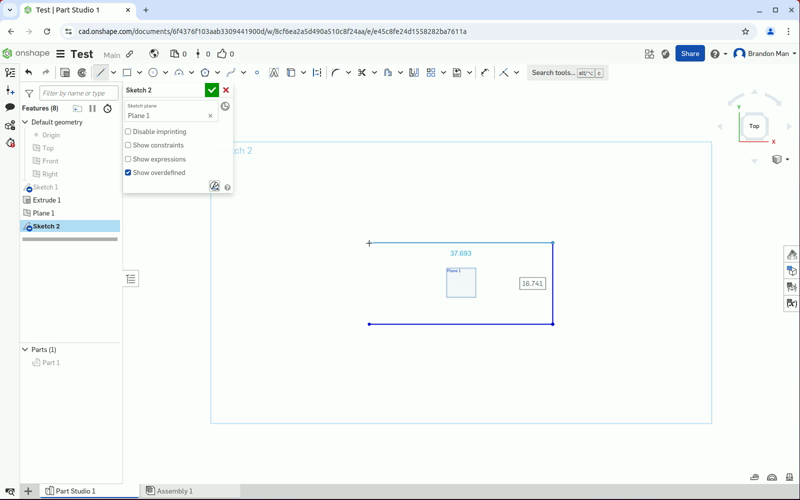
key_up(shift)
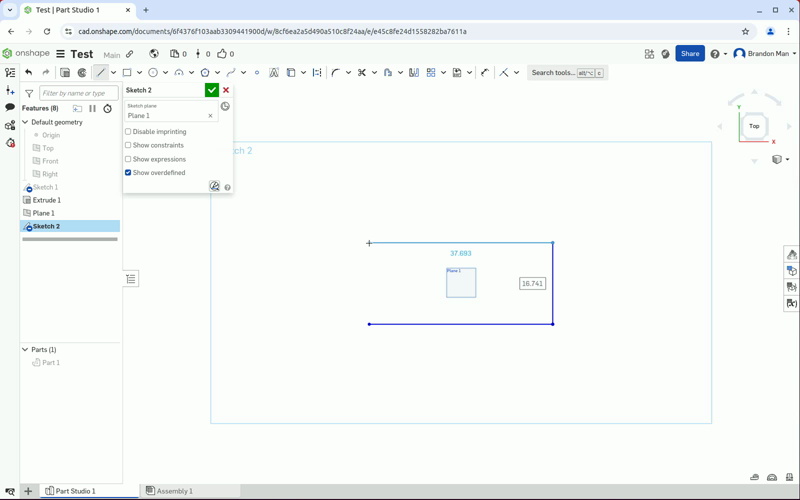
key_down(shift)
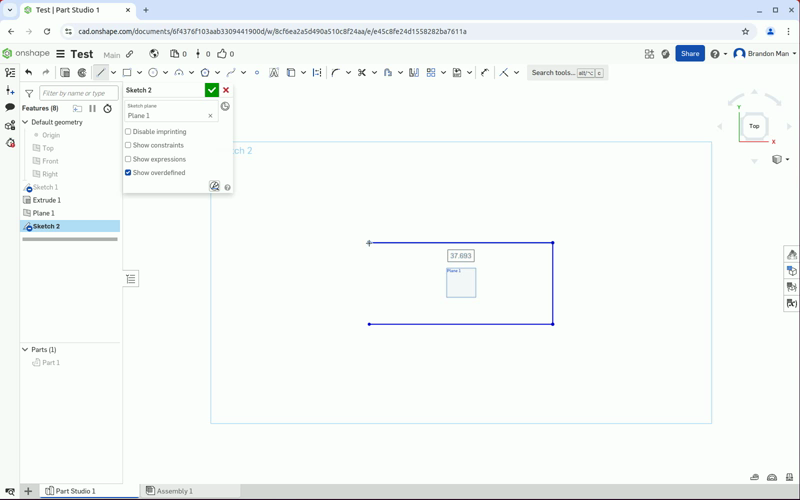
mouse_move(369, 324)
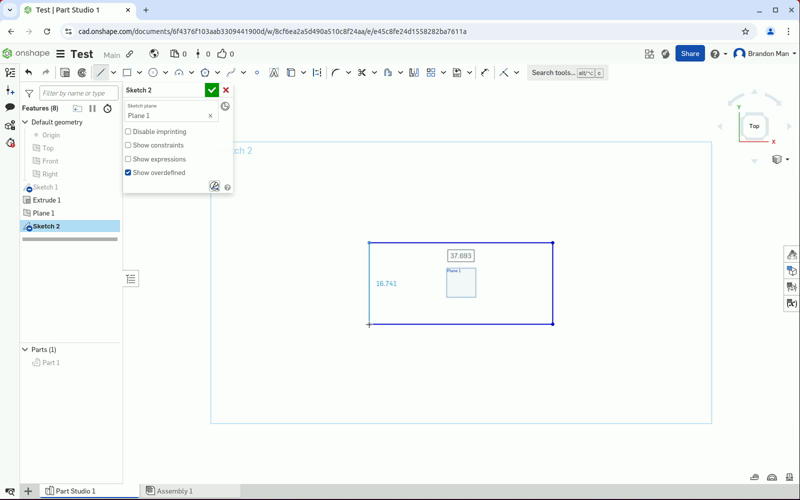
key_up(shift)
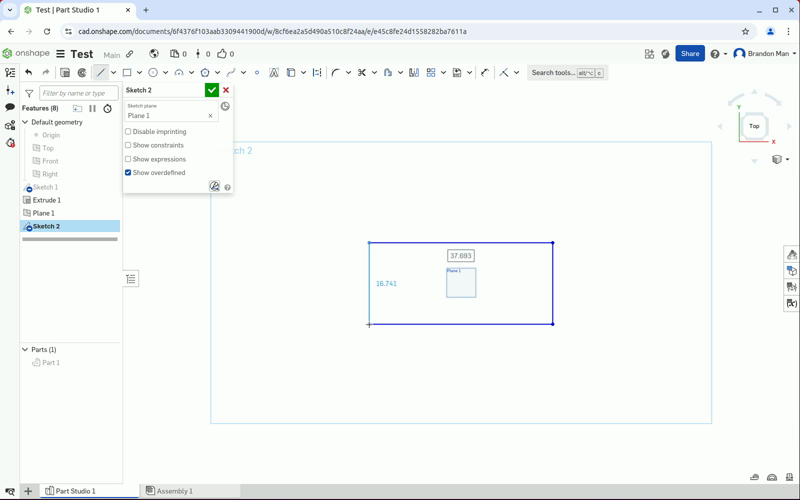
click(369, 324)
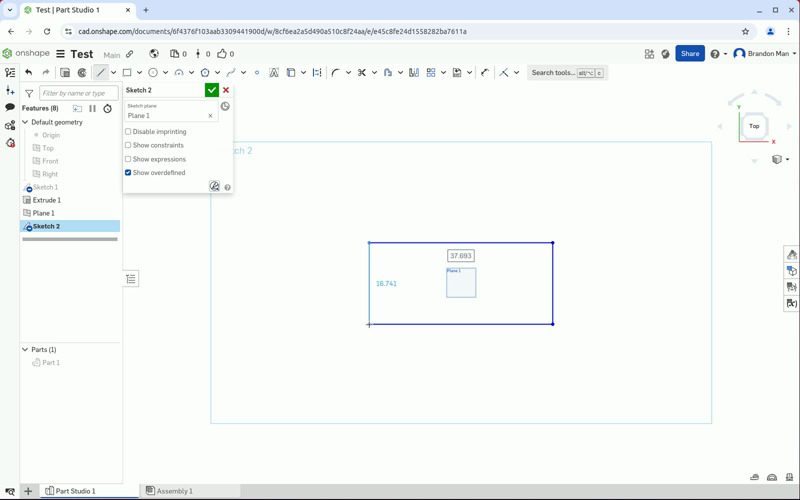
key(esc)
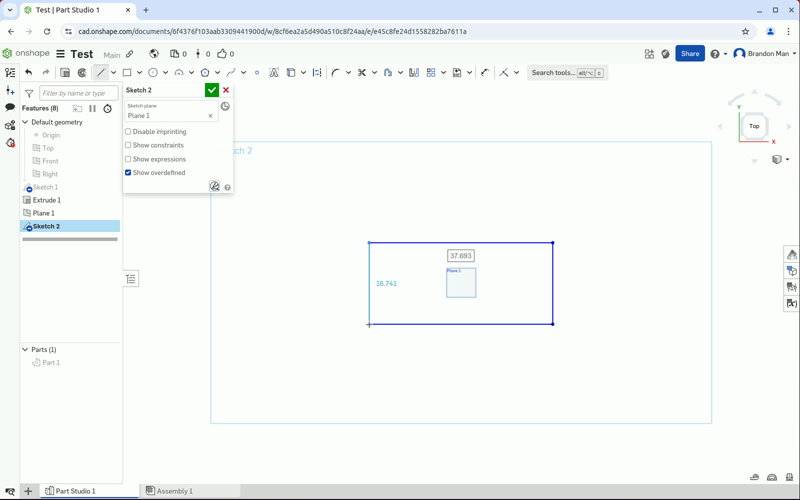
key(l)
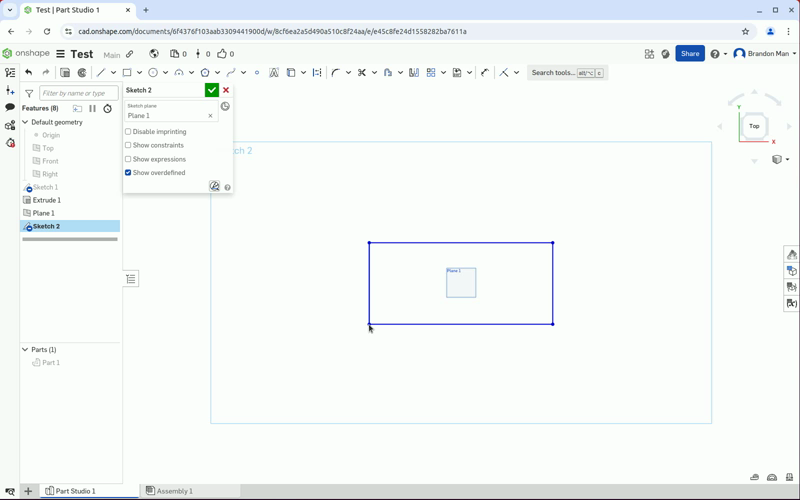
key_down(shift)
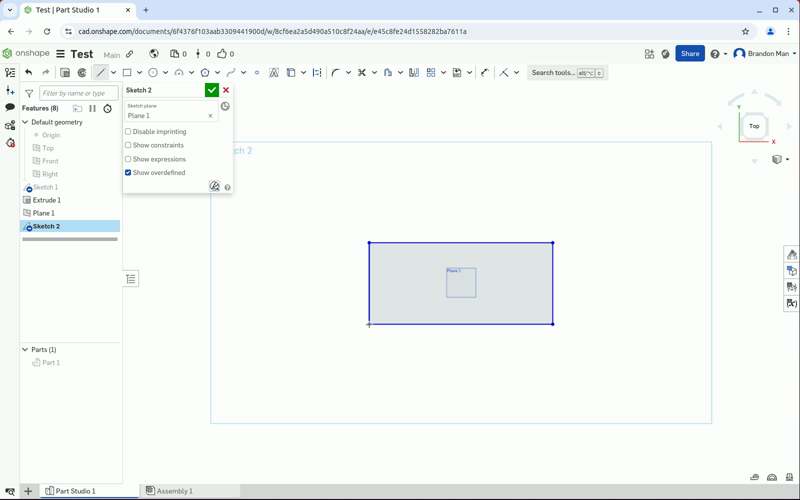
mouse_move(373, 320)
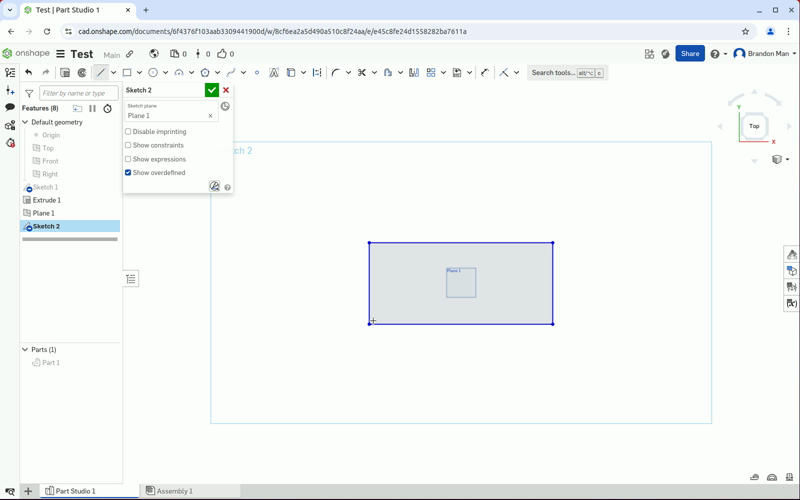
click(373, 320)
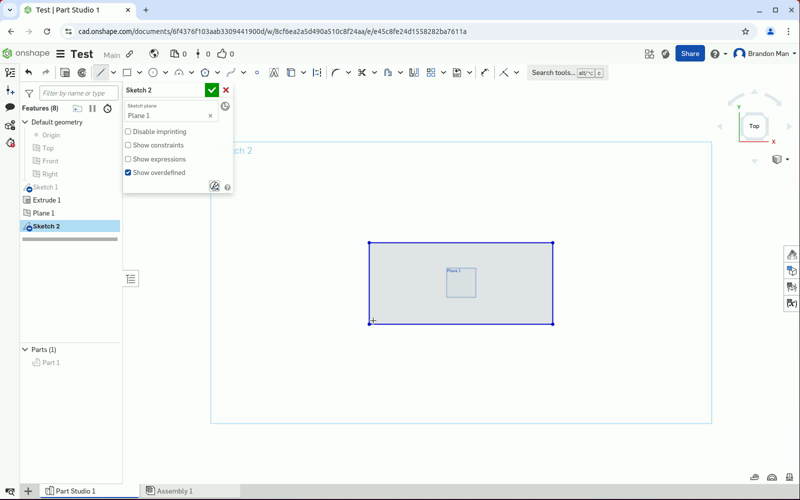
key_up(shift)
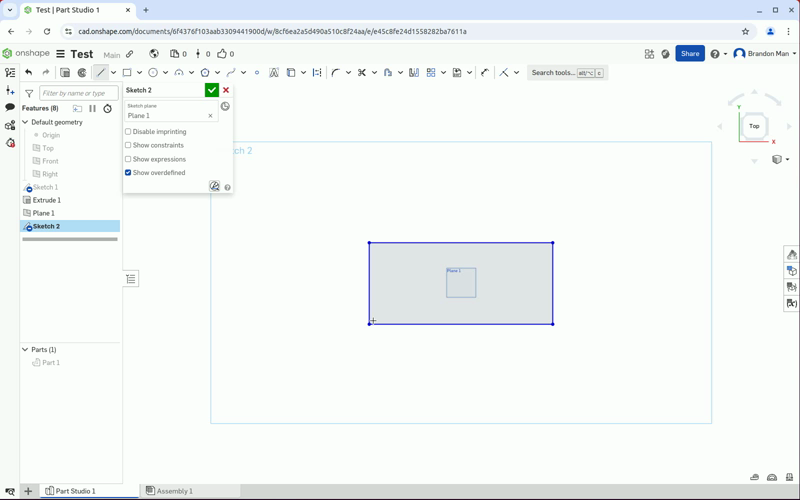
key_down(shift)
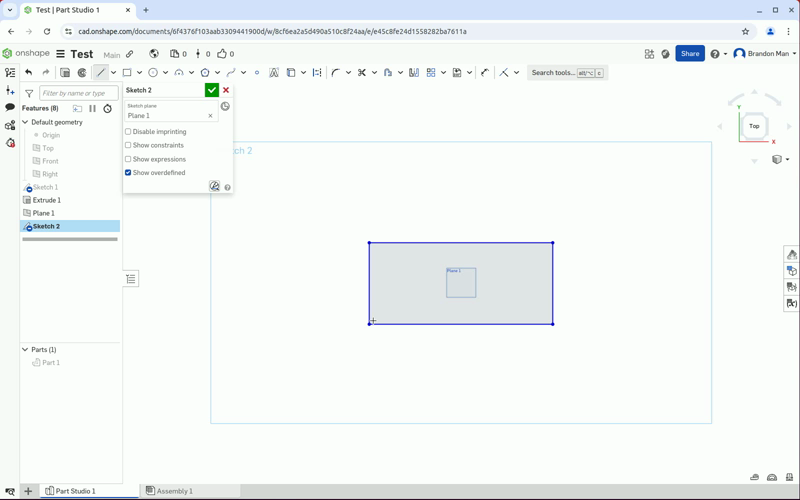
mouse_move(548, 320)
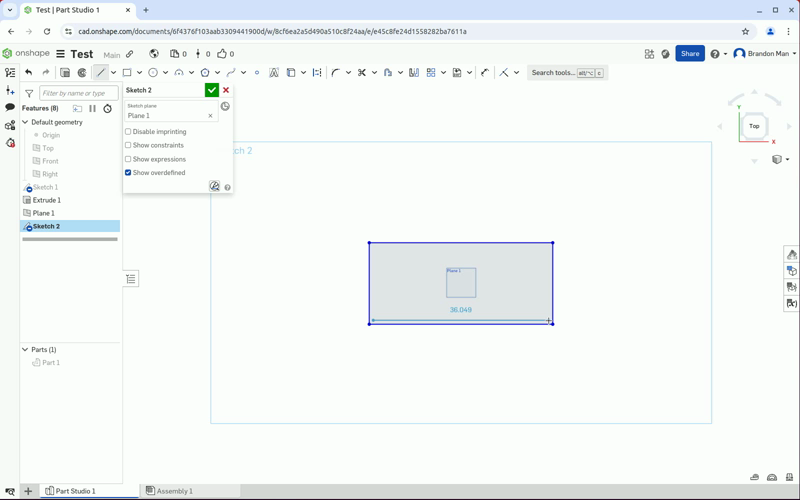
click(548, 320)
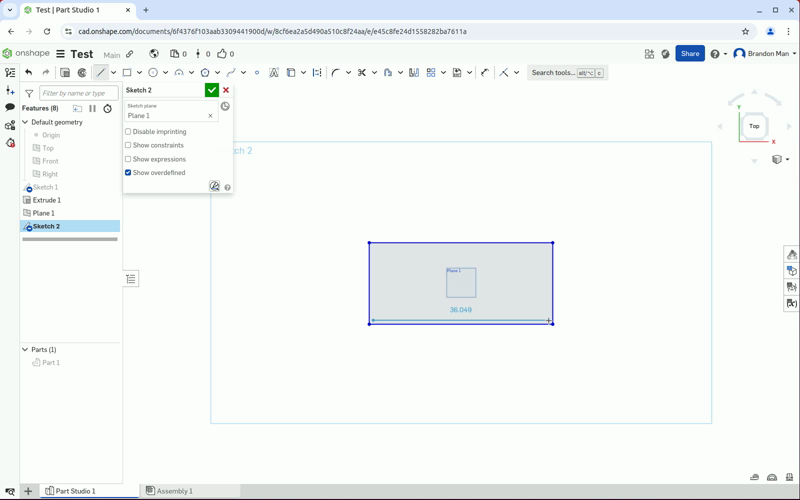
key_up(shift)
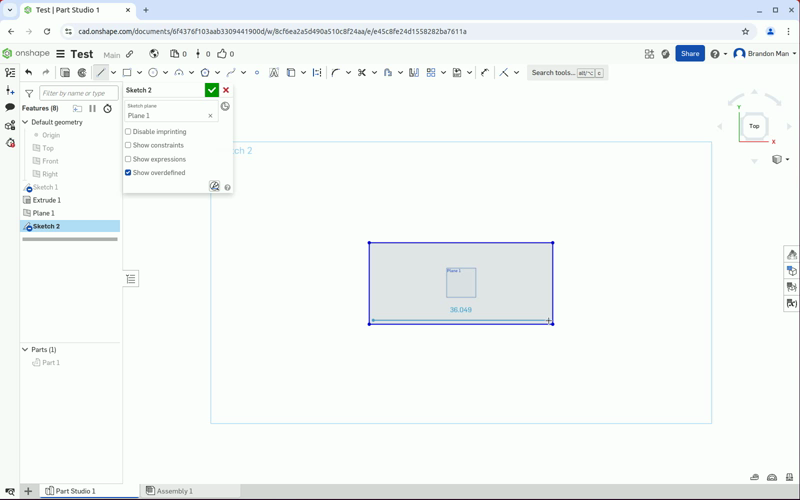
key_down(shift)
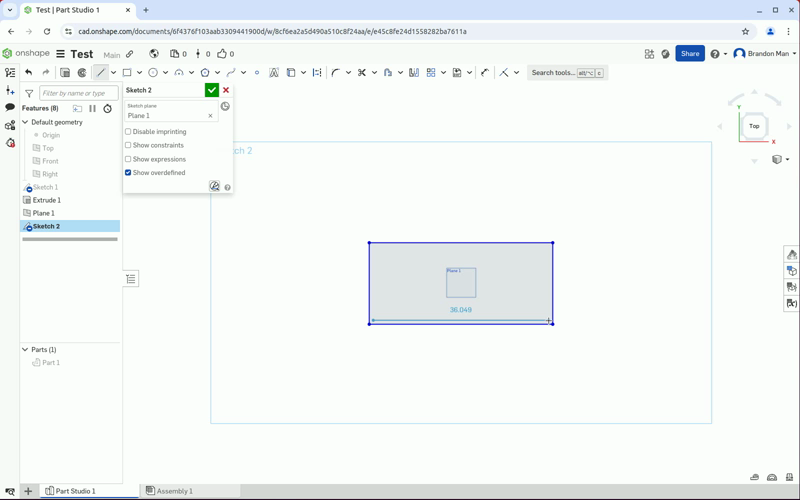
mouse_move(548, 246)
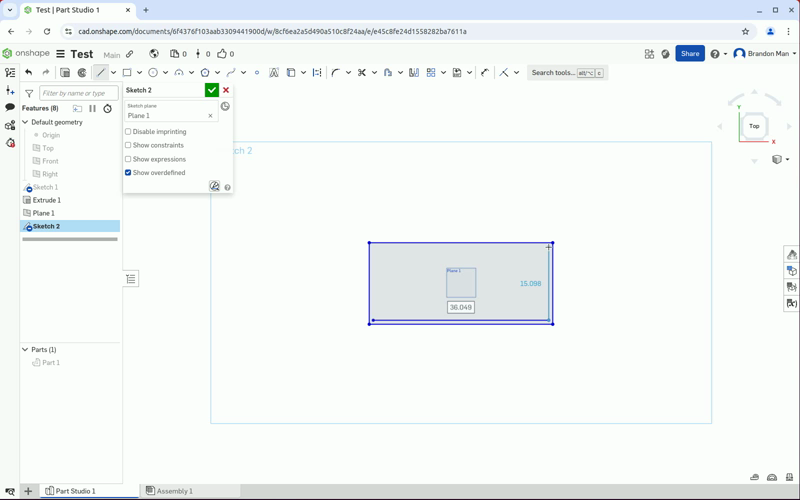
click(548, 246)
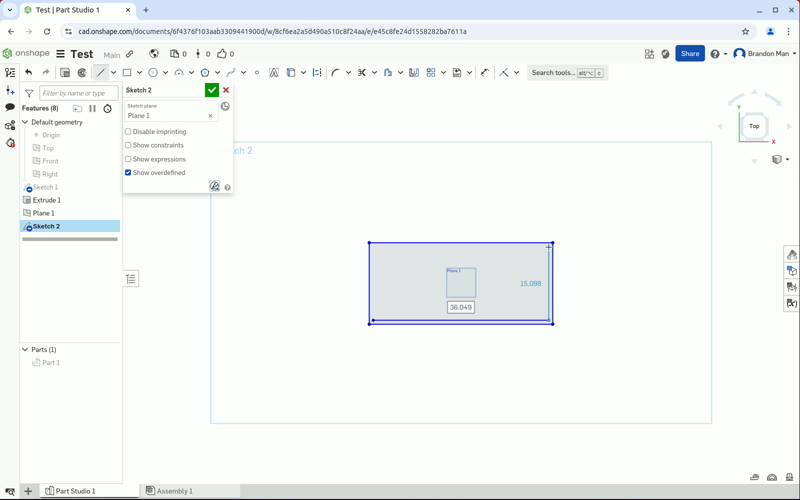
key_up(shift)
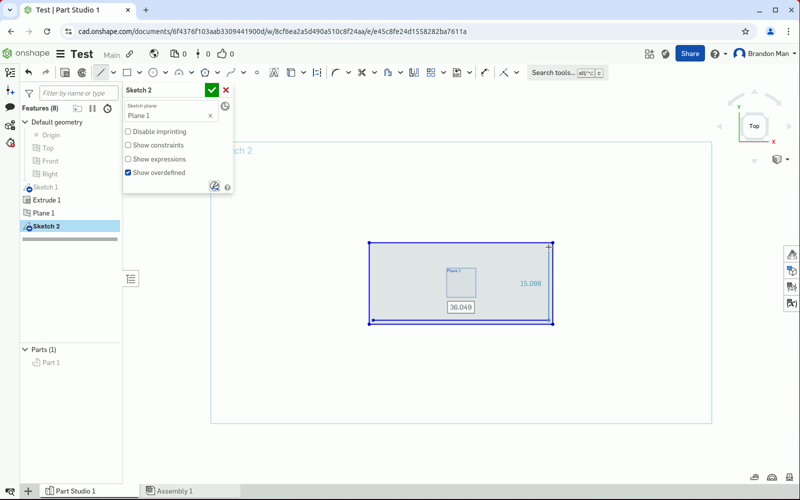
key_down(shift)
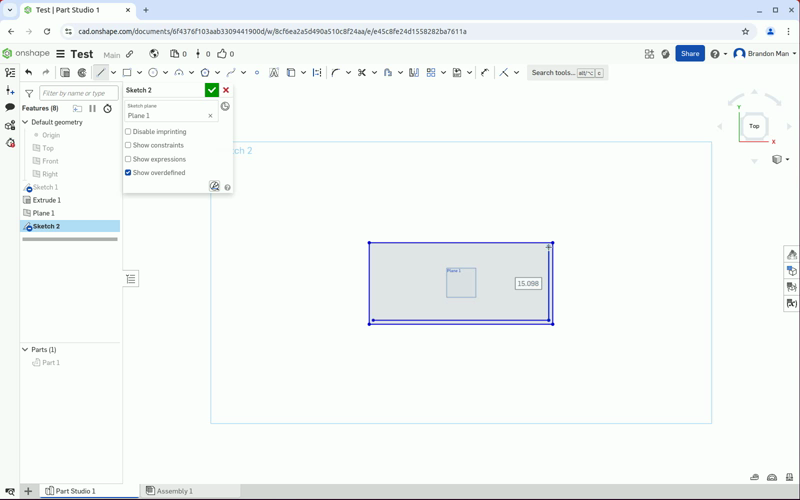
mouse_move(373, 246)
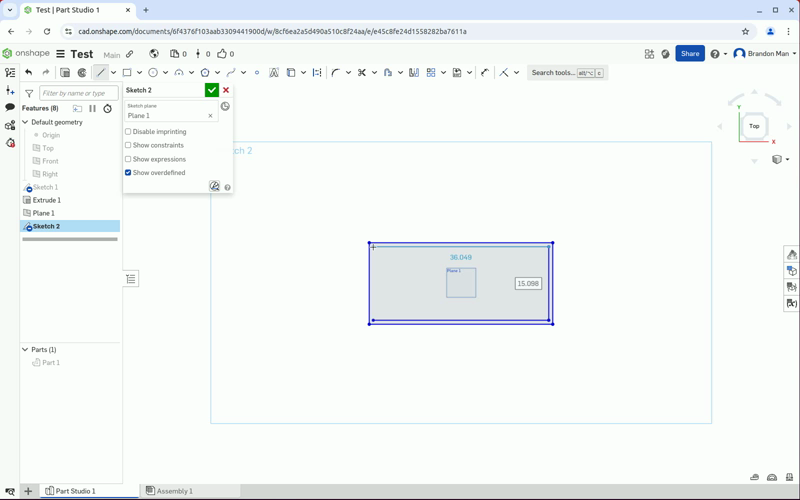
click(373, 246)
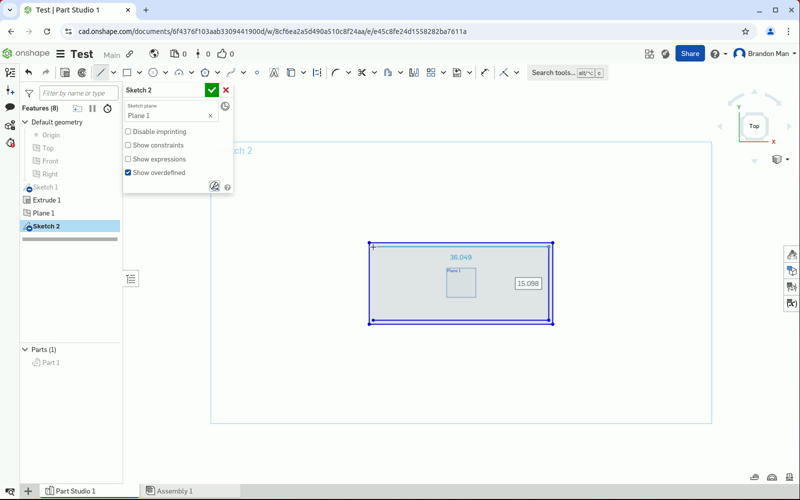
key_up(shift)
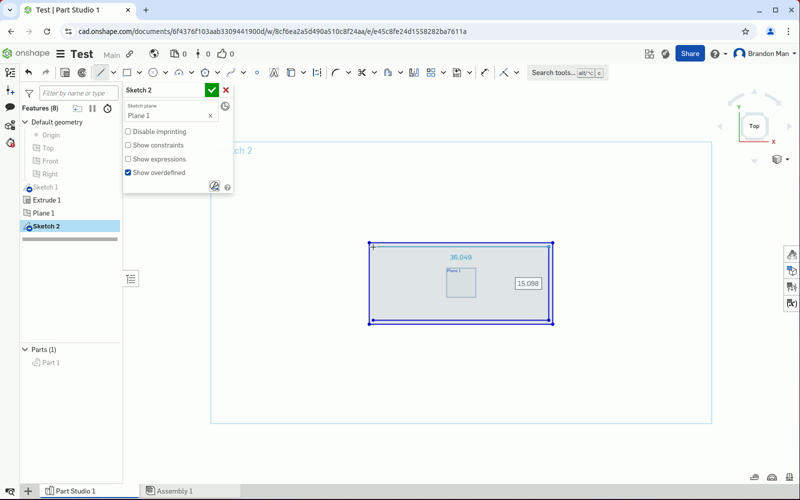
key_down(shift)
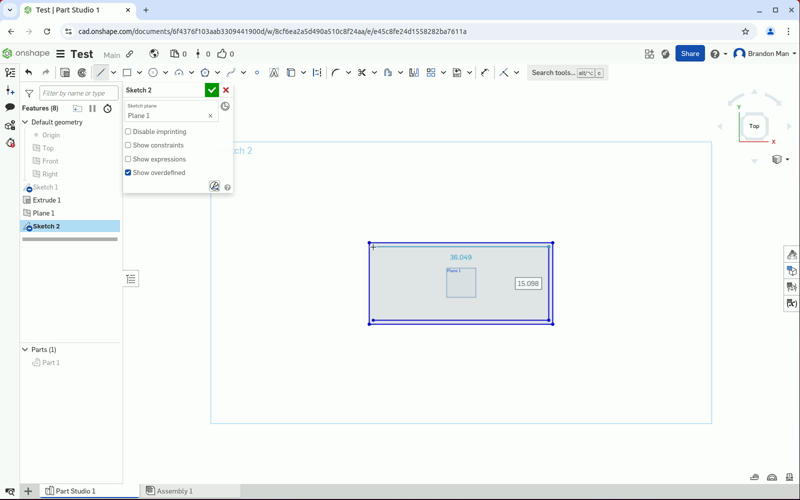
mouse_move(373, 320)
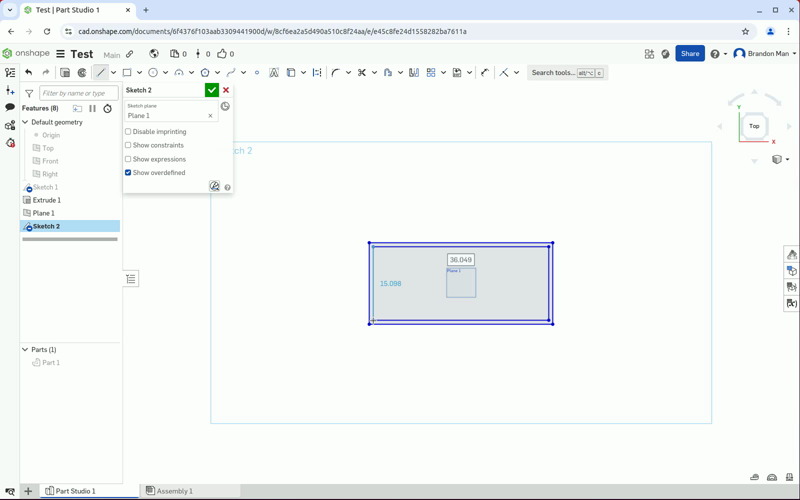
key_up(shift)
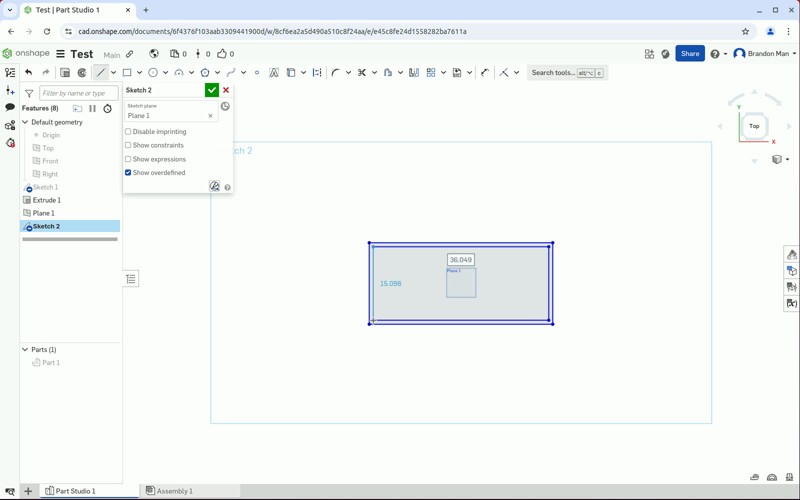
click(373, 320)
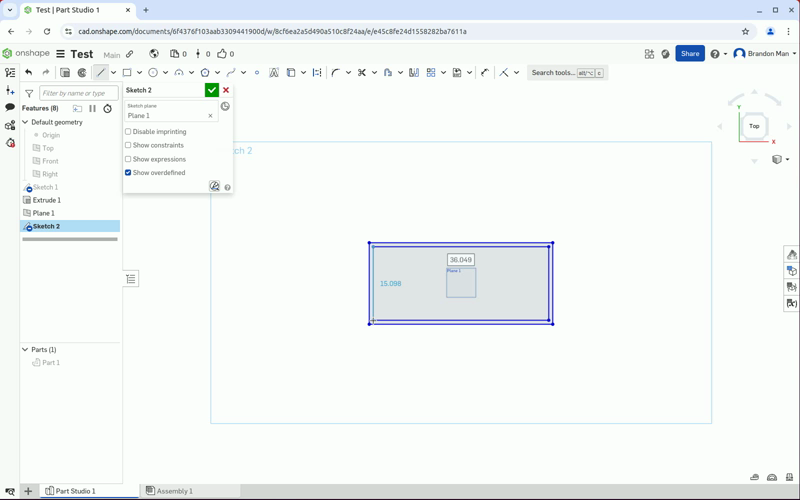
key(esc)
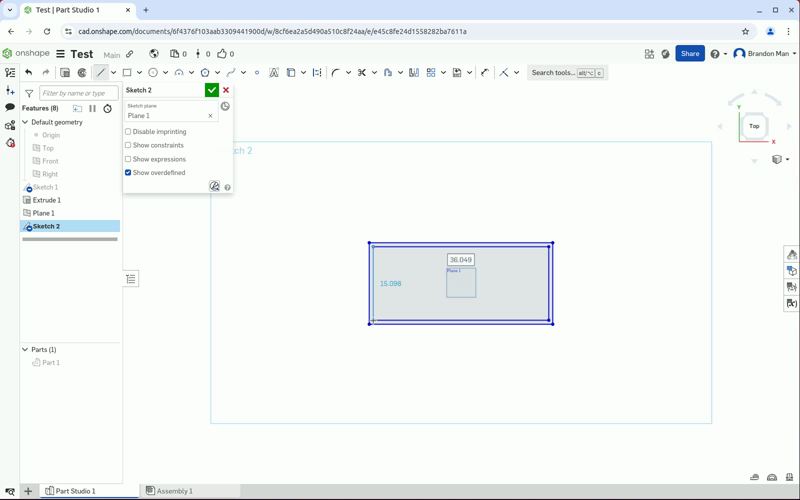
mouse_move(550, 278)
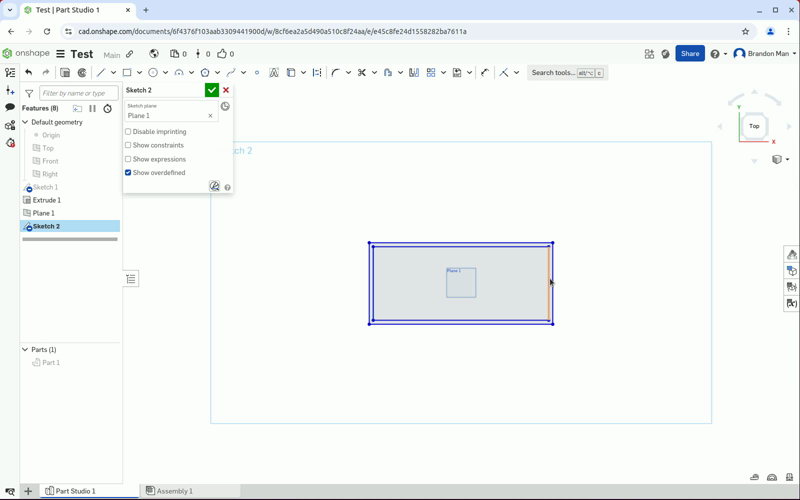
click(550, 278)
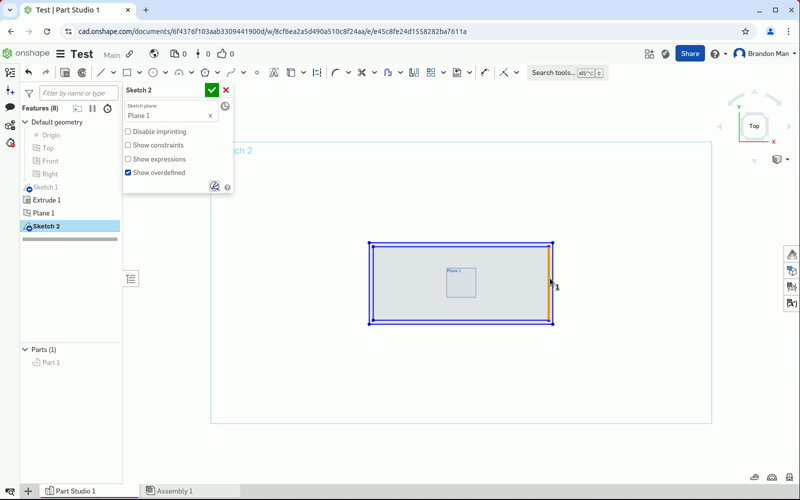
mouse_move(73, 352)
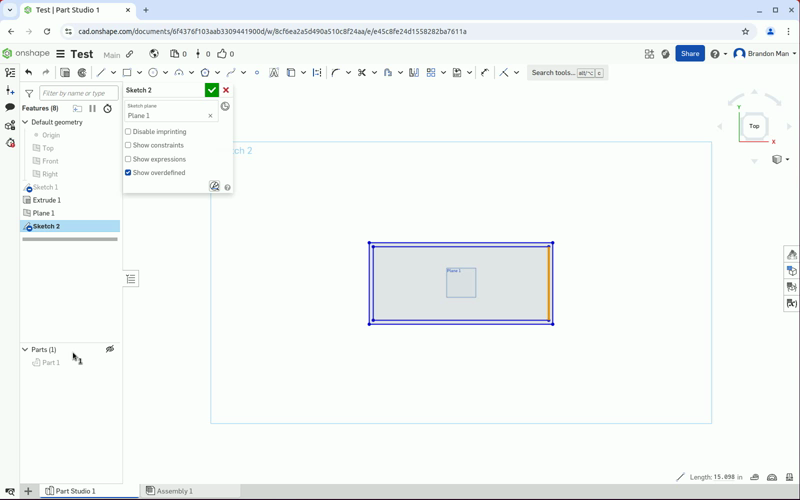
key(shift+y)
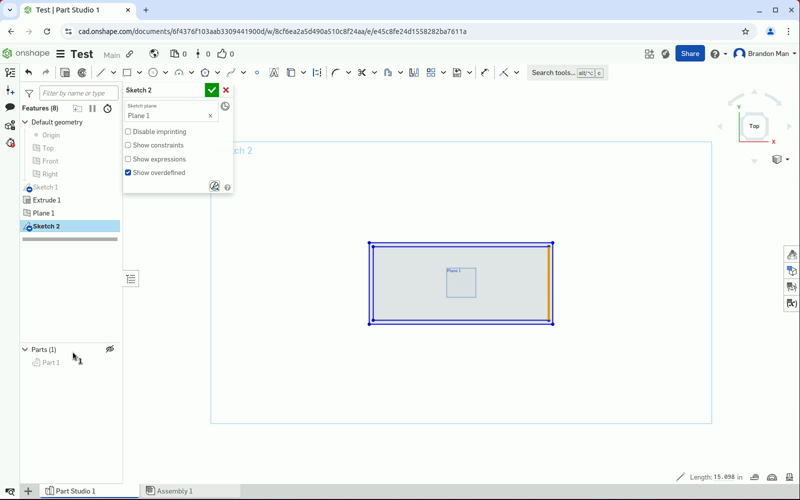
key(shift+e)
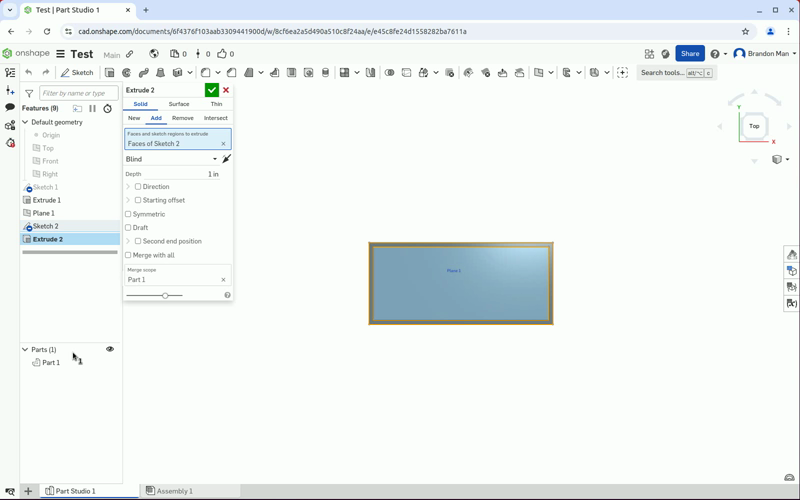
mouse_move(143, 106)
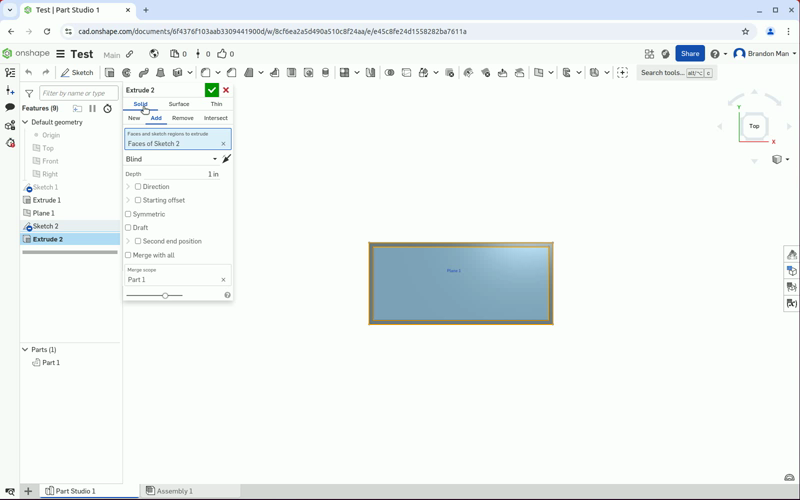
click(143, 106)
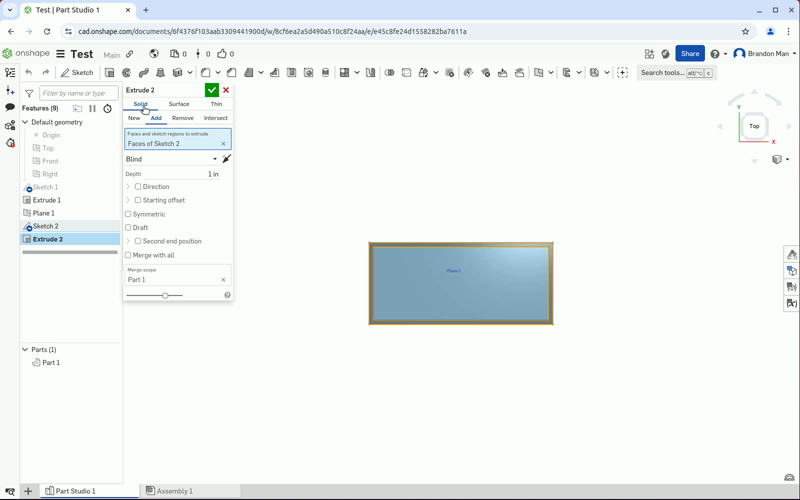
mouse_move(137, 120)
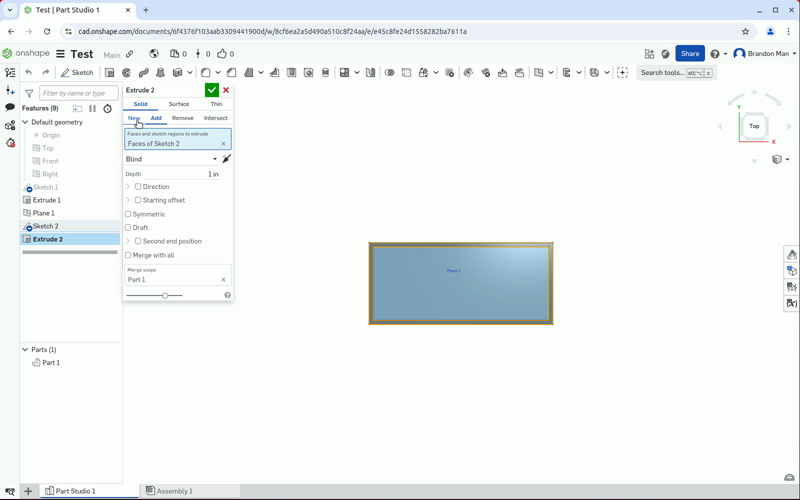
click(137, 120)
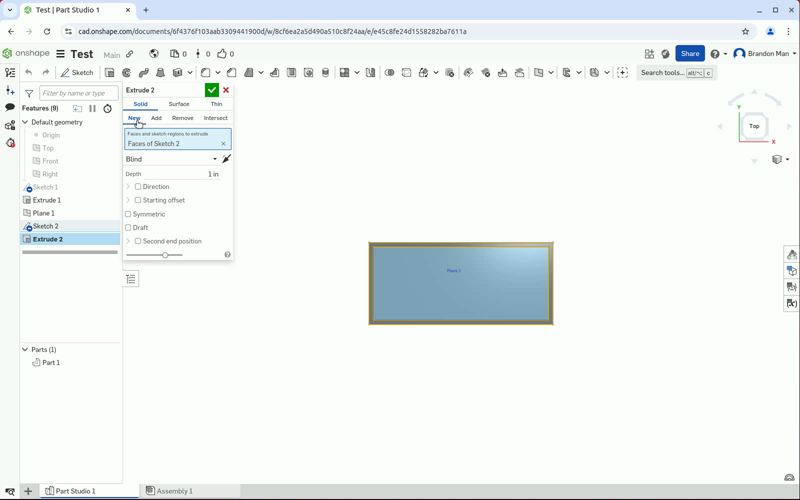
key(tab, 4)
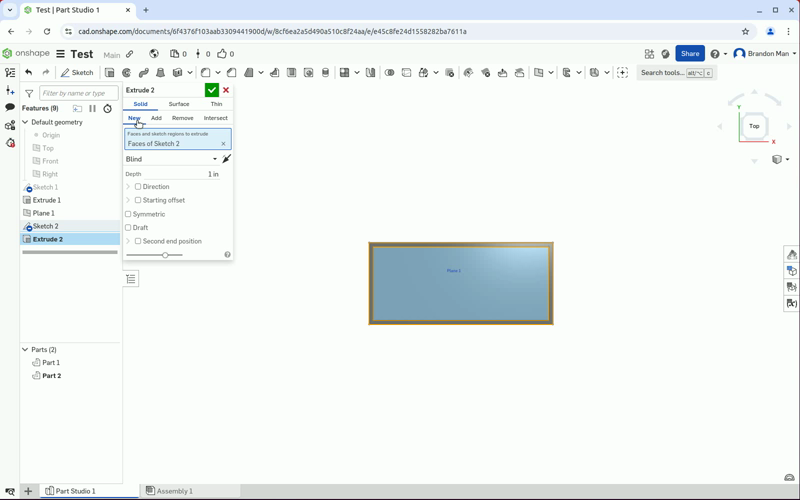
text(12.036)
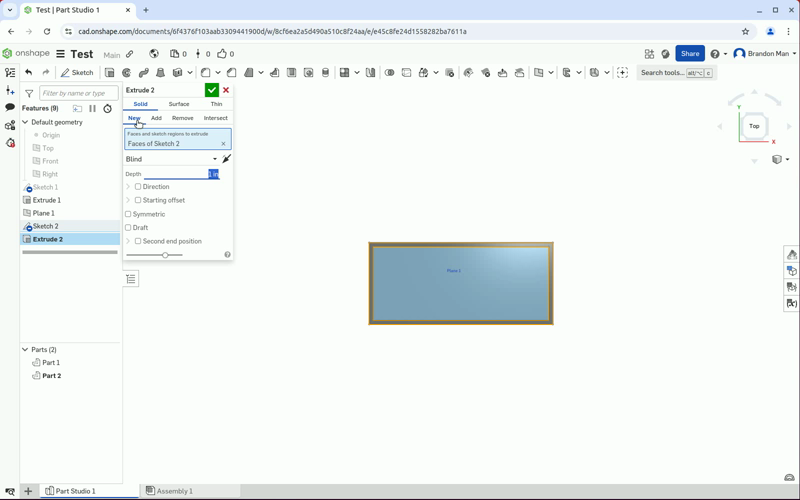
key(enter)
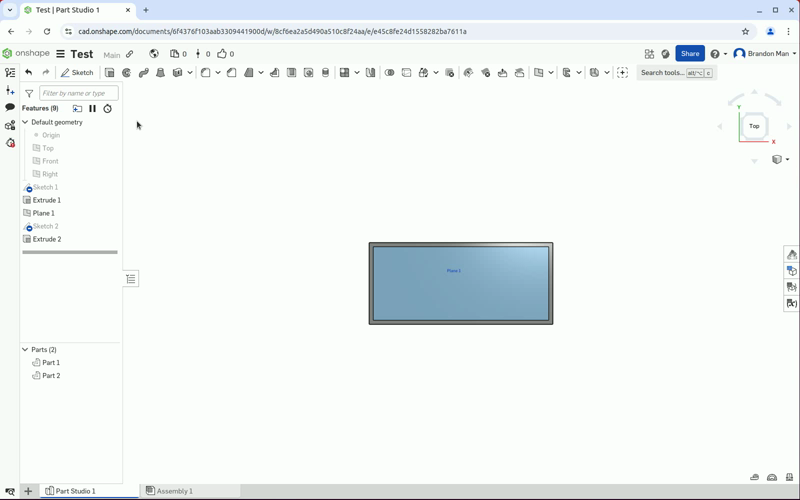
key(shift+h)
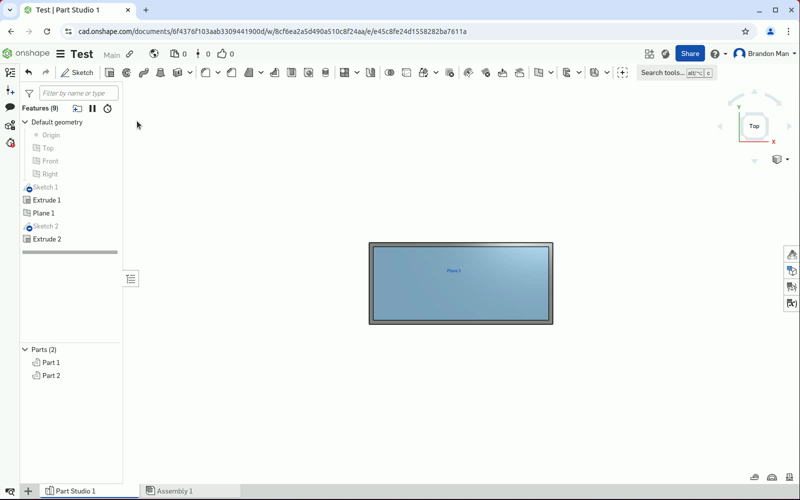
key(shift+h)
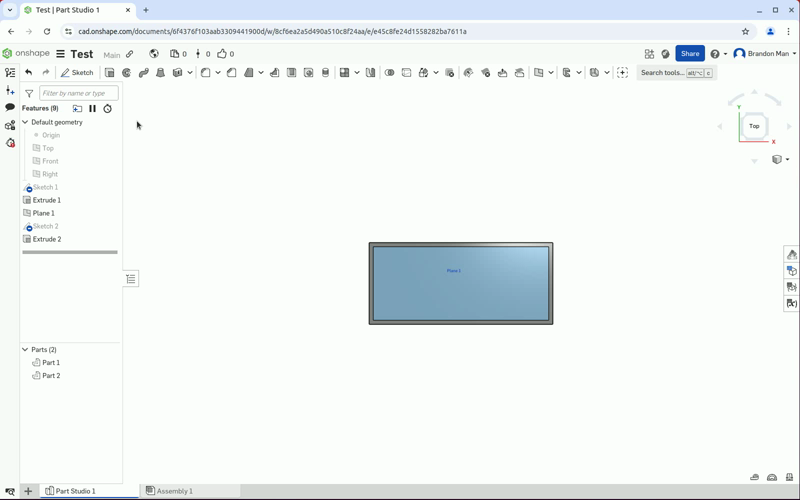
mouse_move(73, 189)
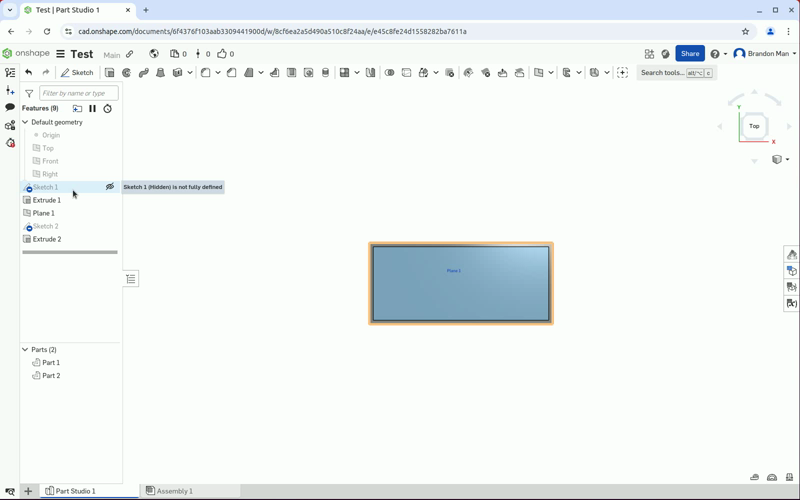
click(73, 189)
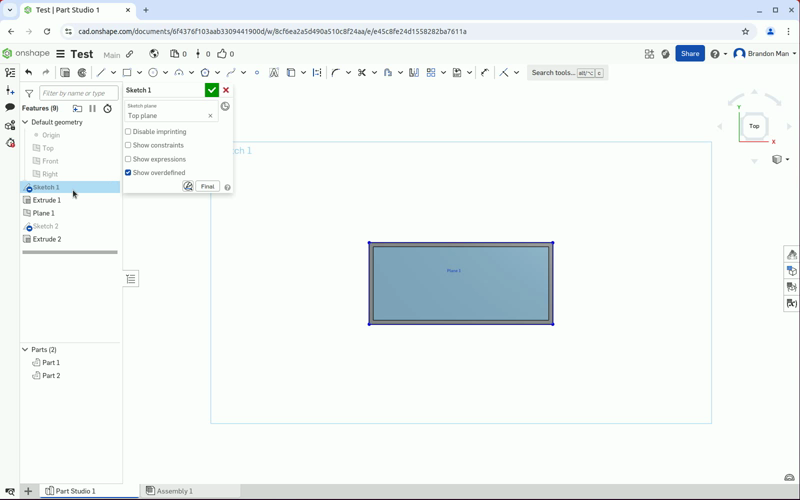
mouse_move(229, 92)
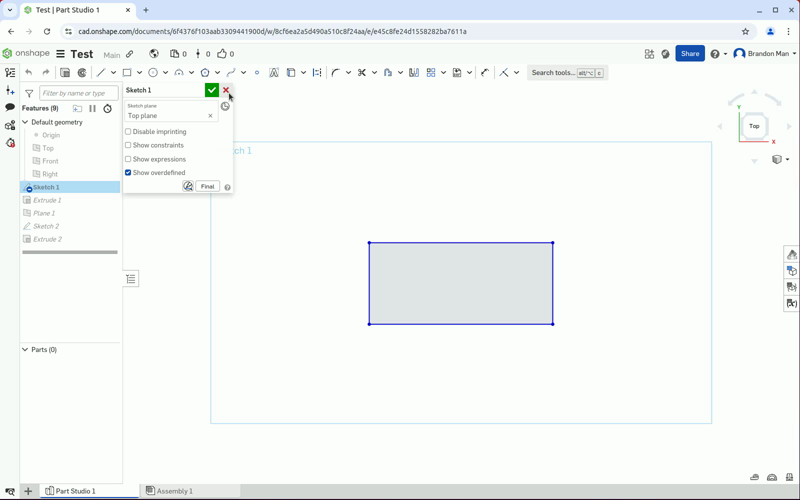
click(229, 92)
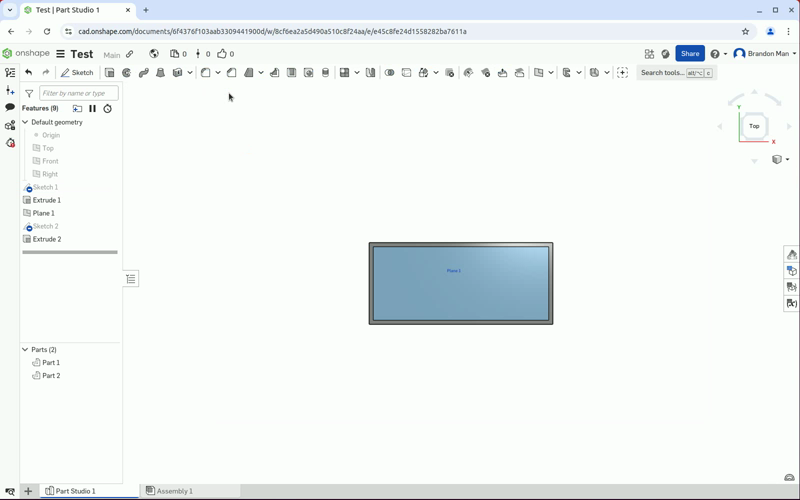
mouse_move(73, 352)
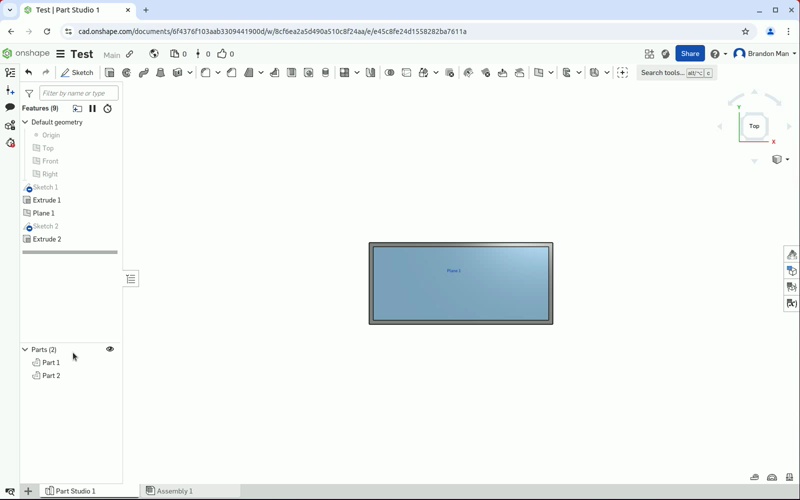
key(y)
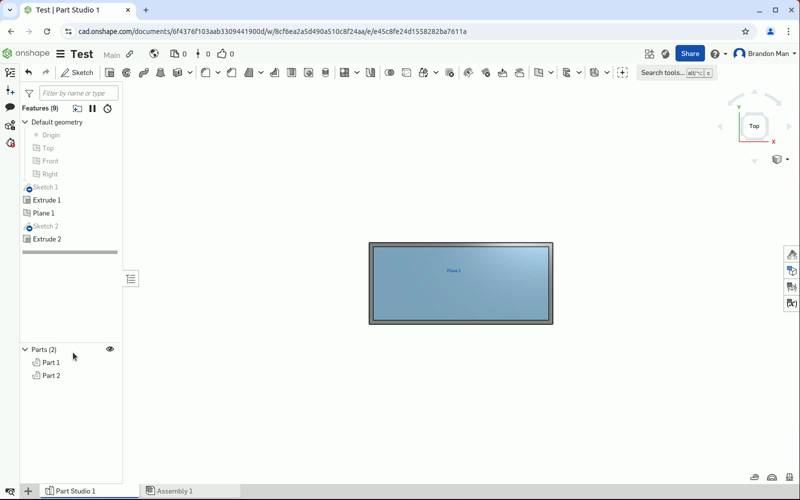
key(shift+p)
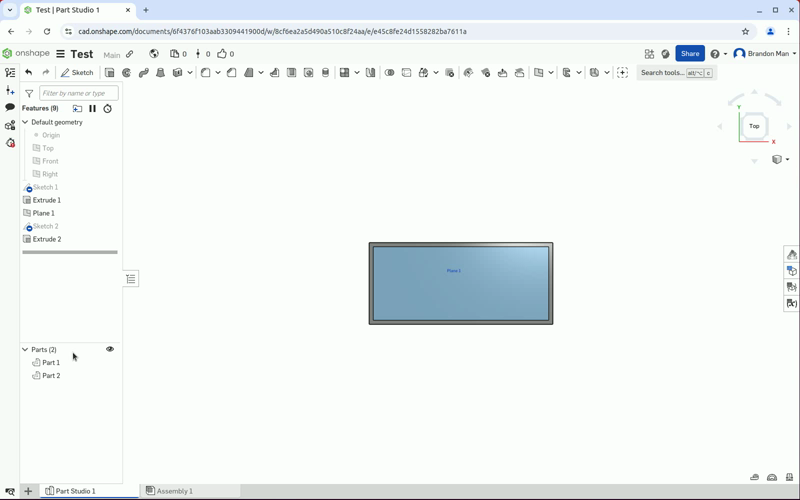
key(space)
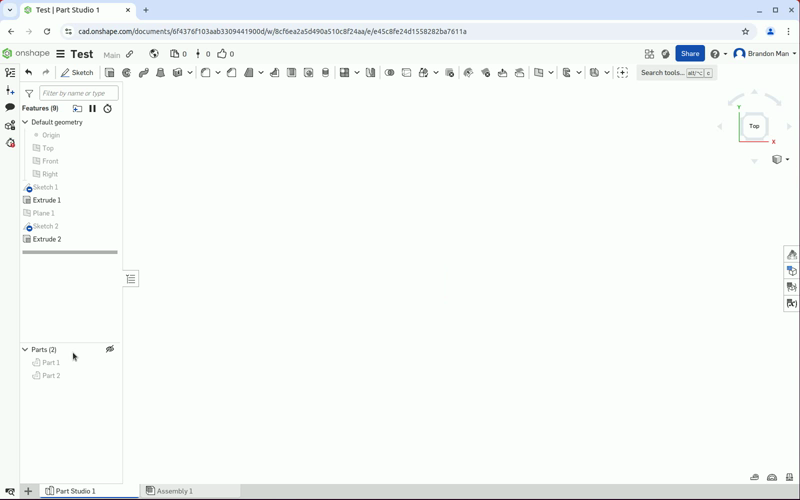
key_down(shift)
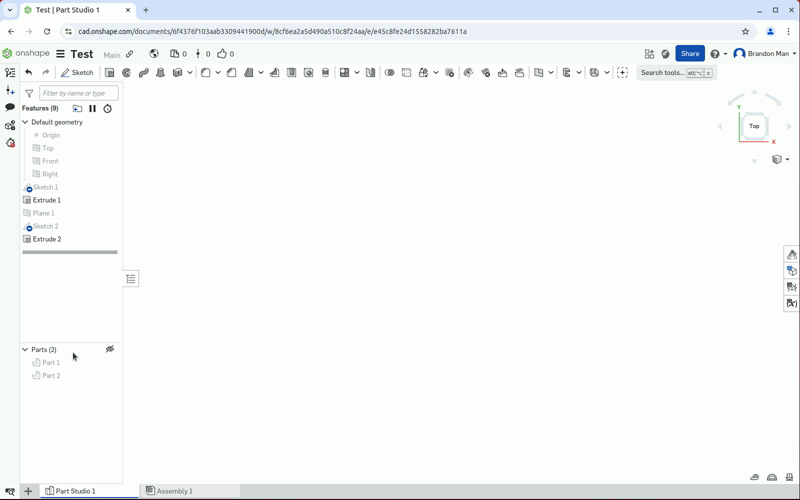
key(up)
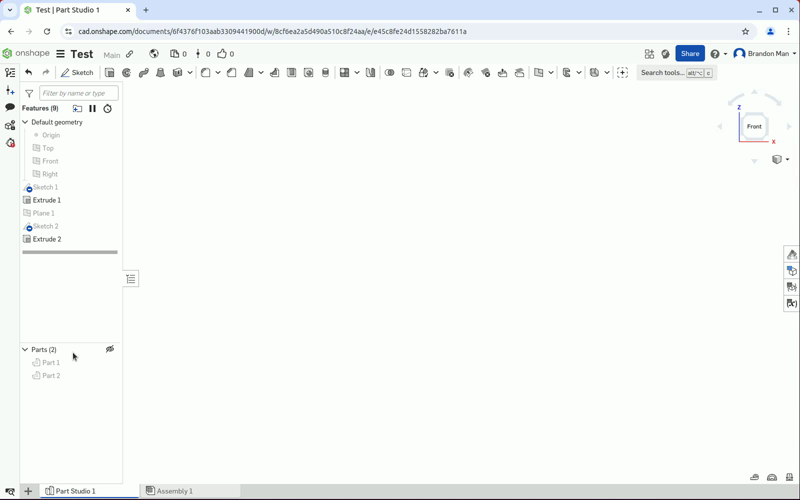
key_up(shift)
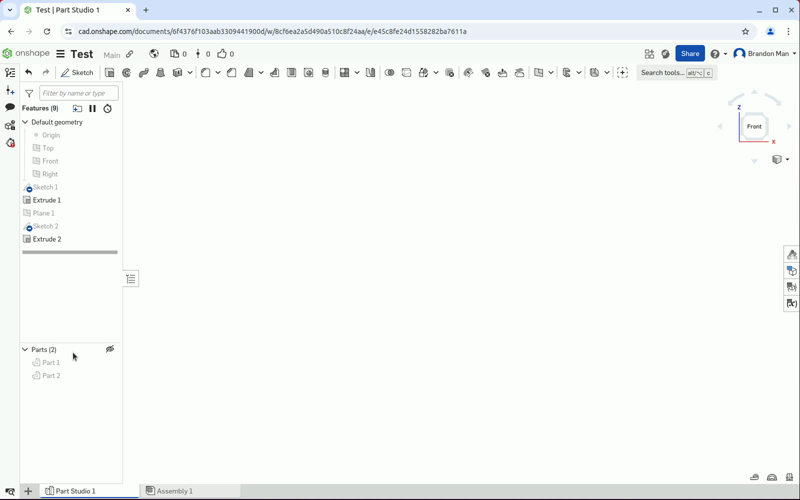
key(space)
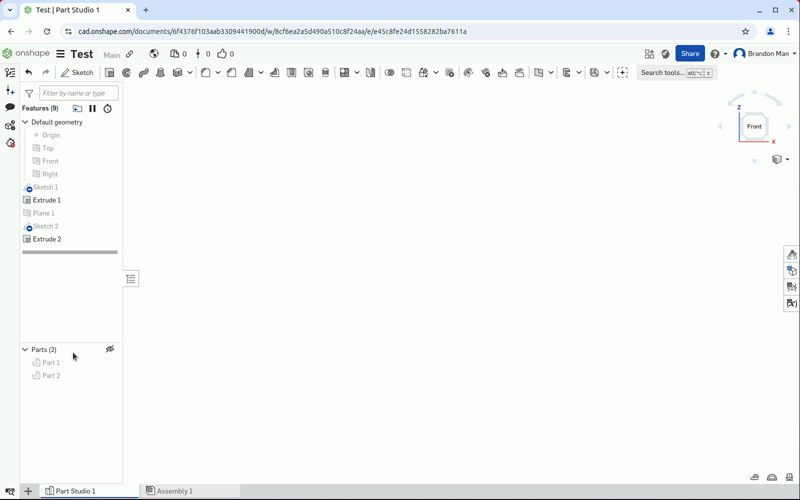
key_down(shift)
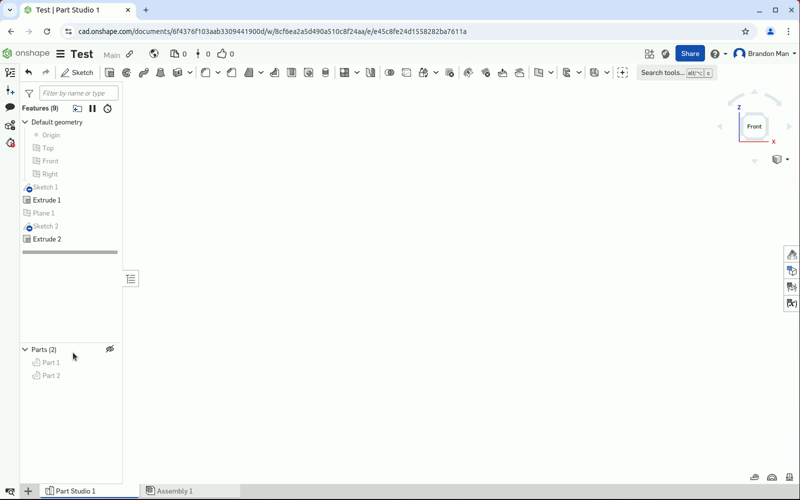
key(left)
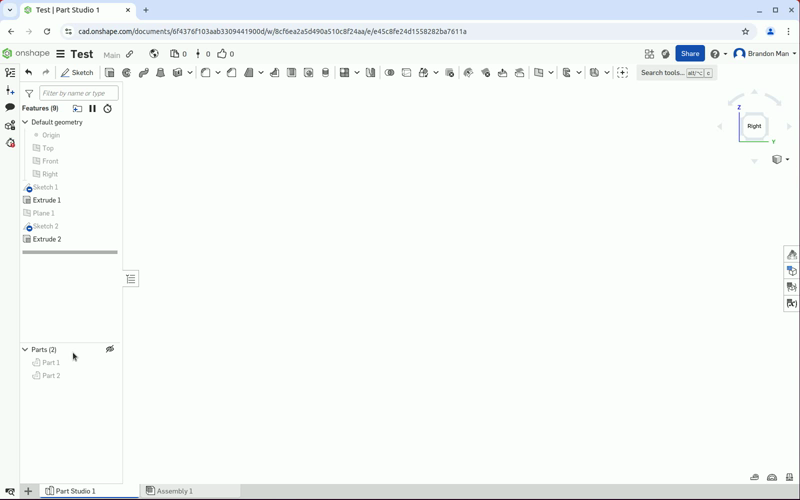
key_up(shift)
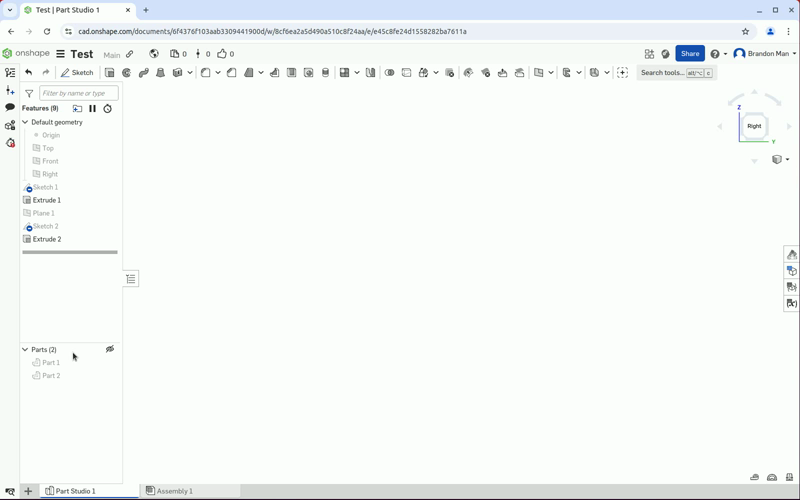
mouse_move(73, 352)
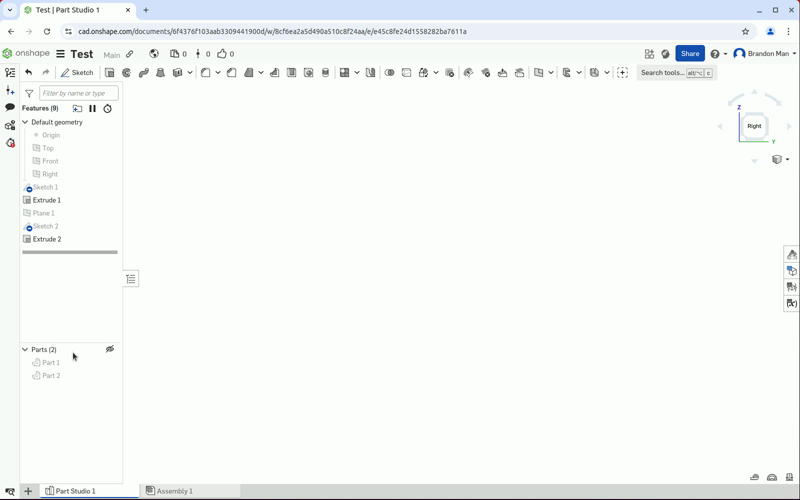
key(shift+y)
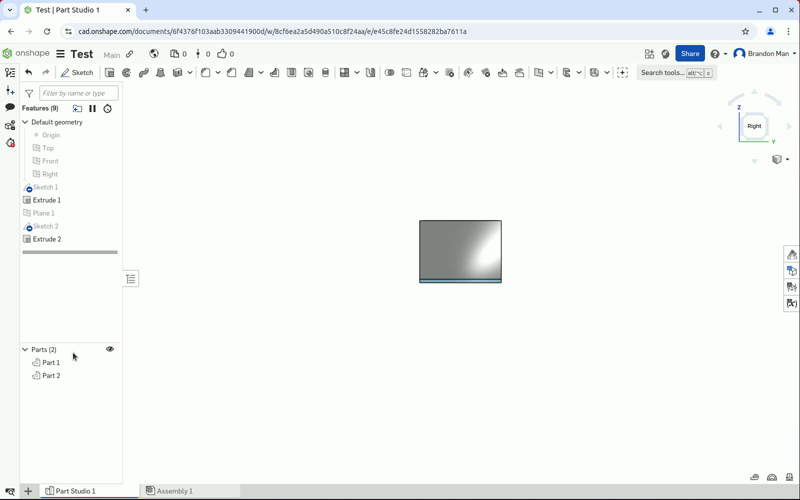
mouse_move(541, 75)
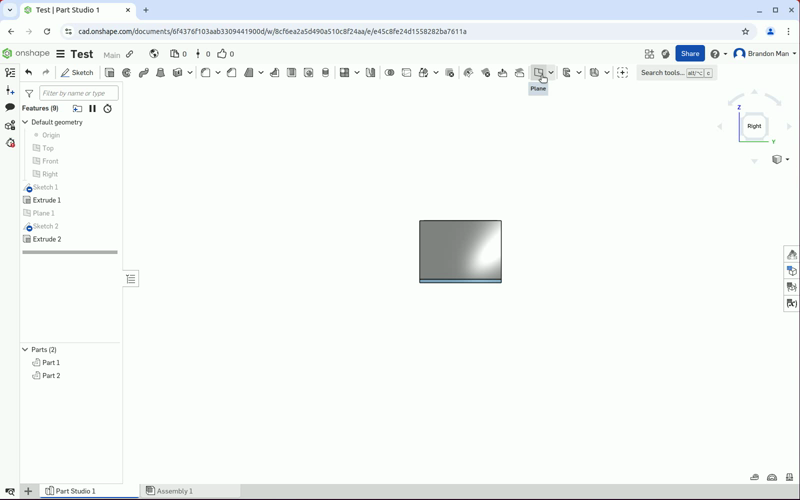
click(541, 75)
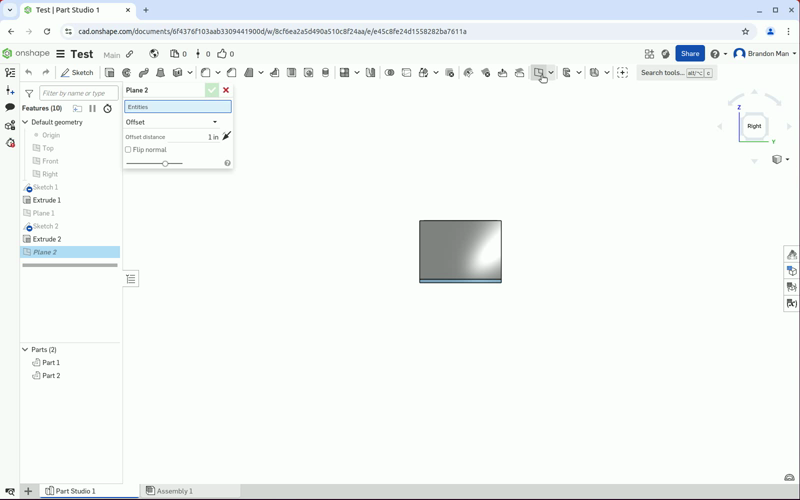
mouse_move(73, 176)
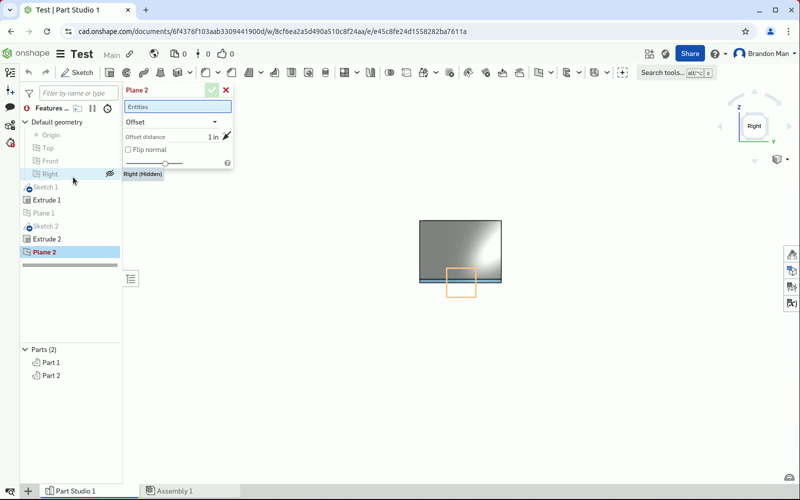
click(73, 176)
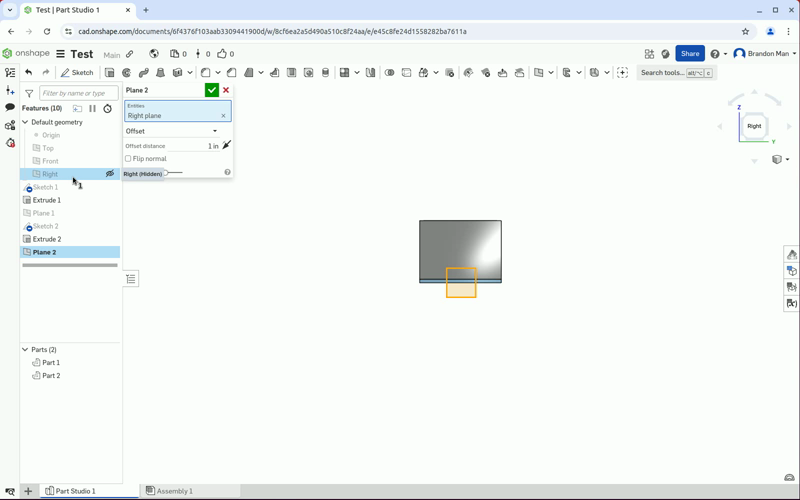
key(tab, 2)
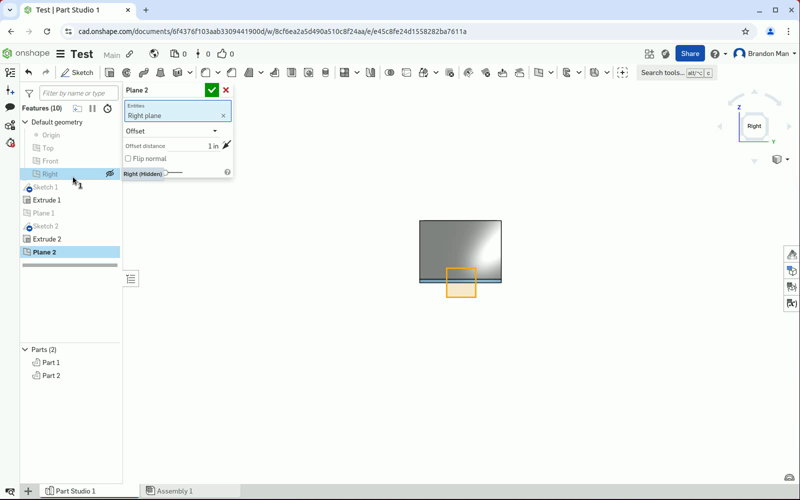
text(18.764)
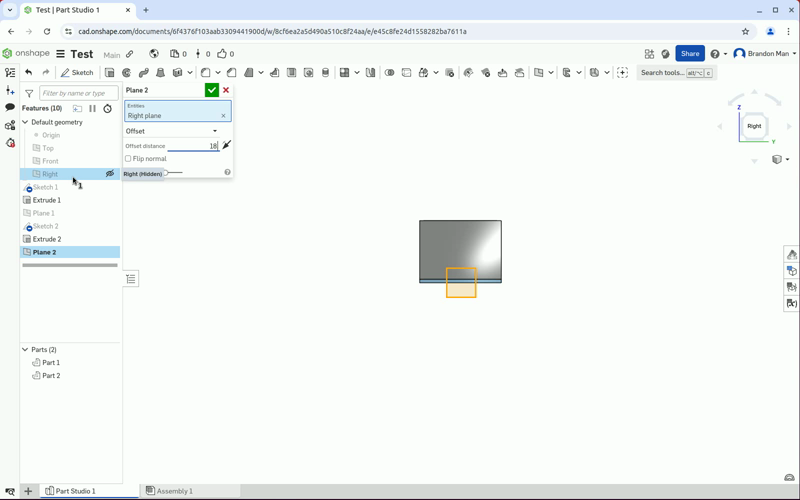
key(enter, 2)
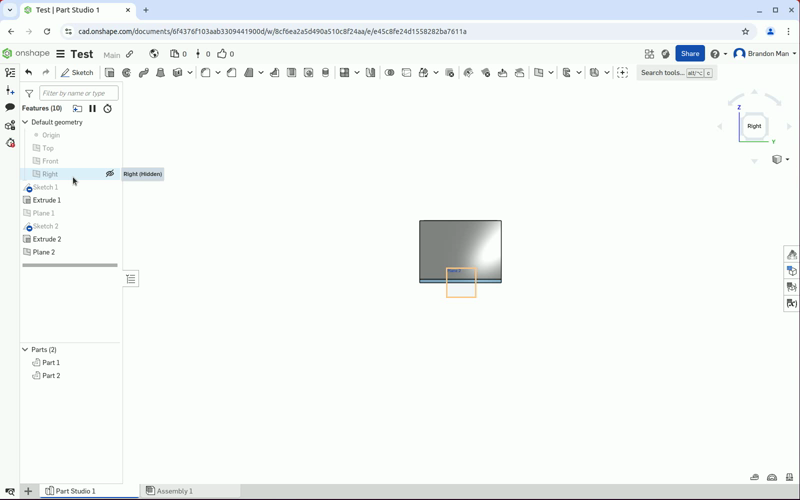
key(shift+s)
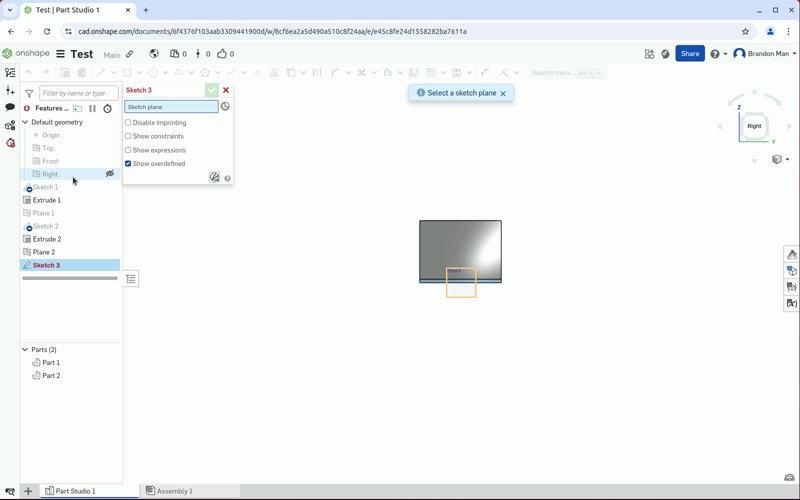
mouse_move(73, 254)
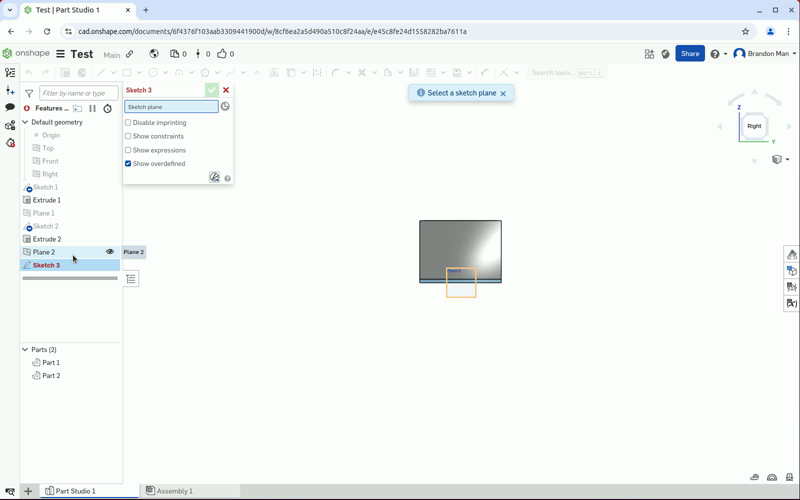
click(73, 254)
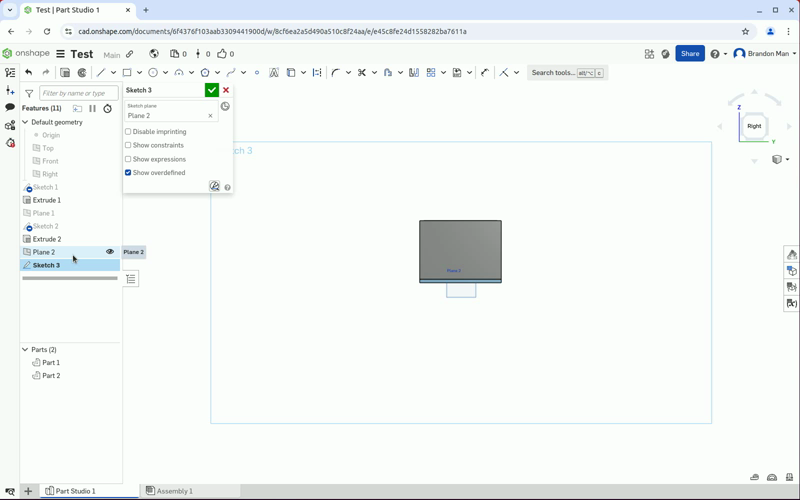
mouse_move(73, 352)
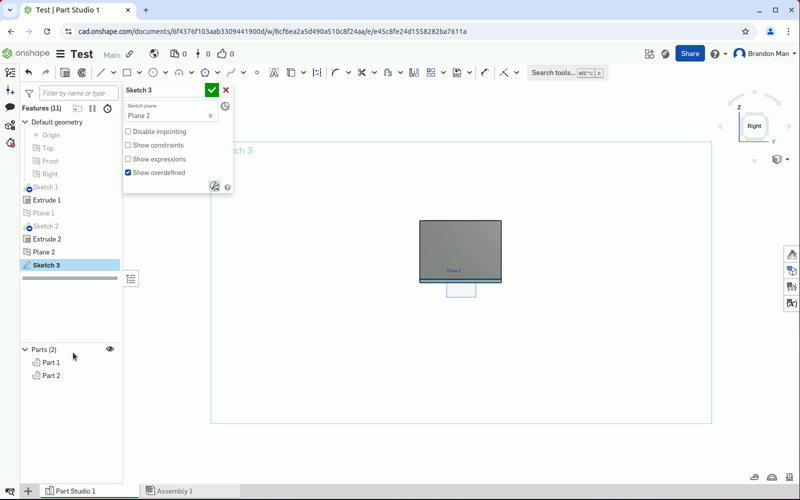
key(y)
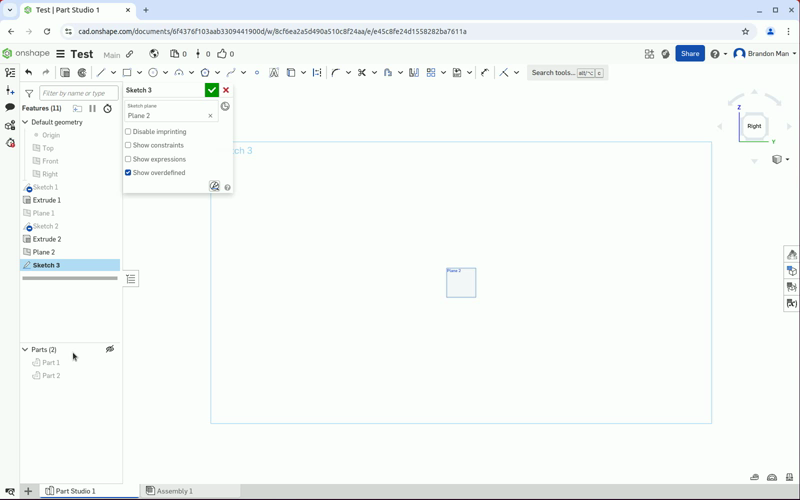
key(a)
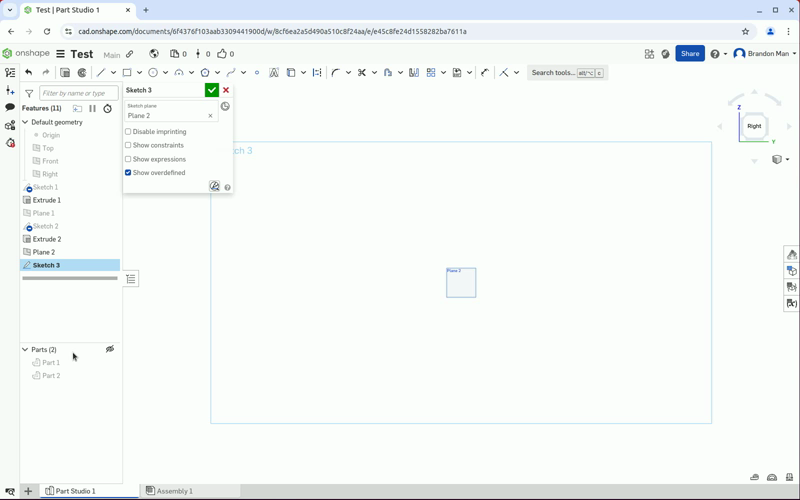
key_down(shift)
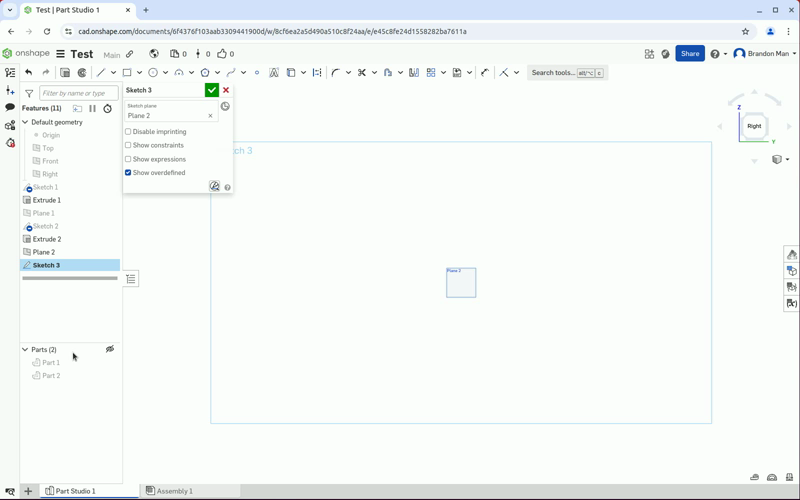
mouse_move(447, 267)
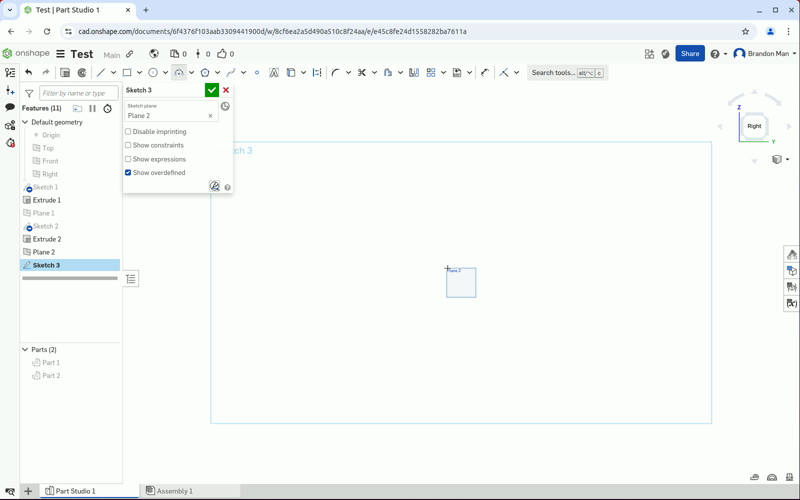
click(447, 267)
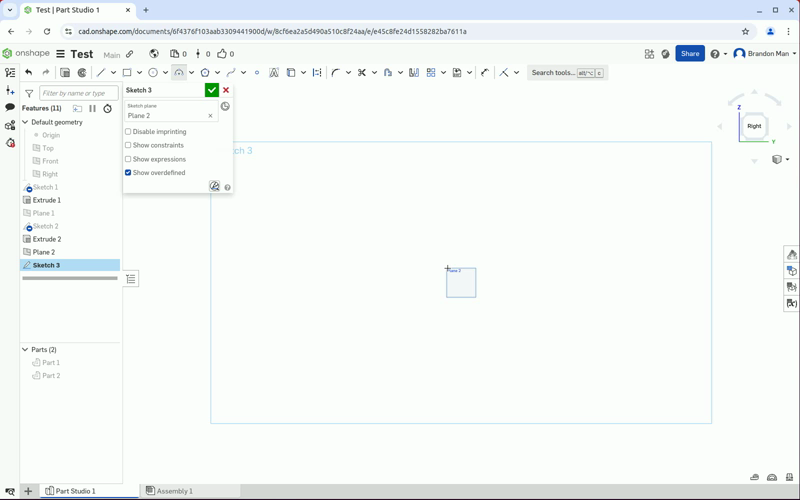
key_up(shift)
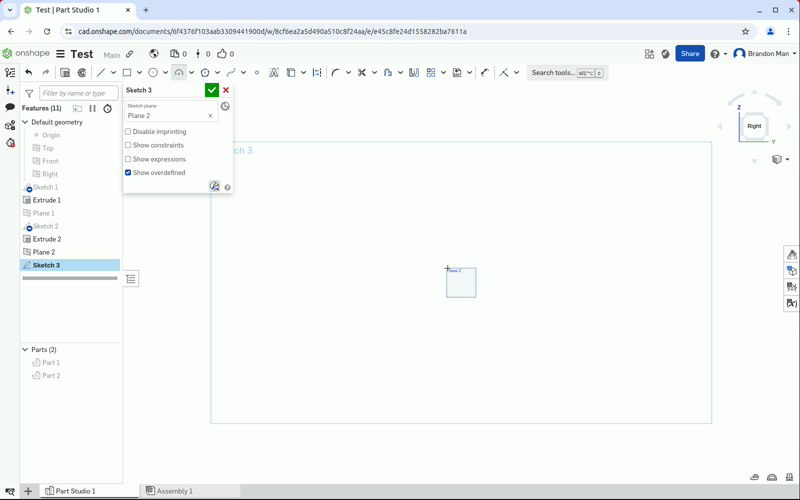
key_down(shift)
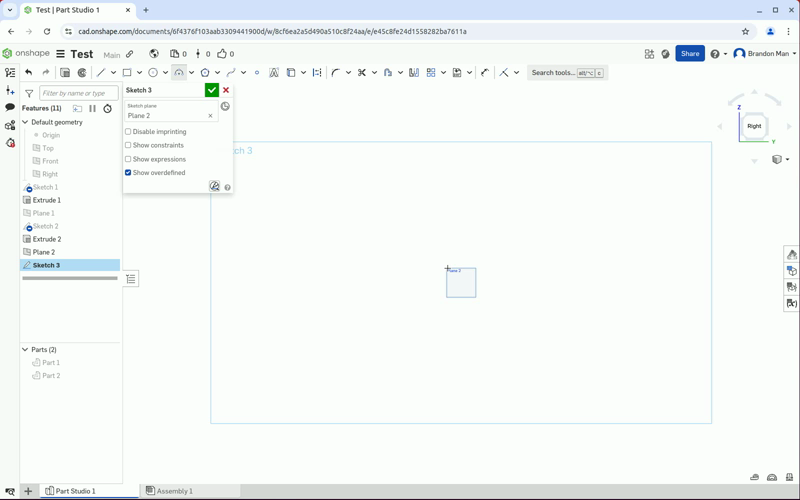
mouse_move(452, 272)
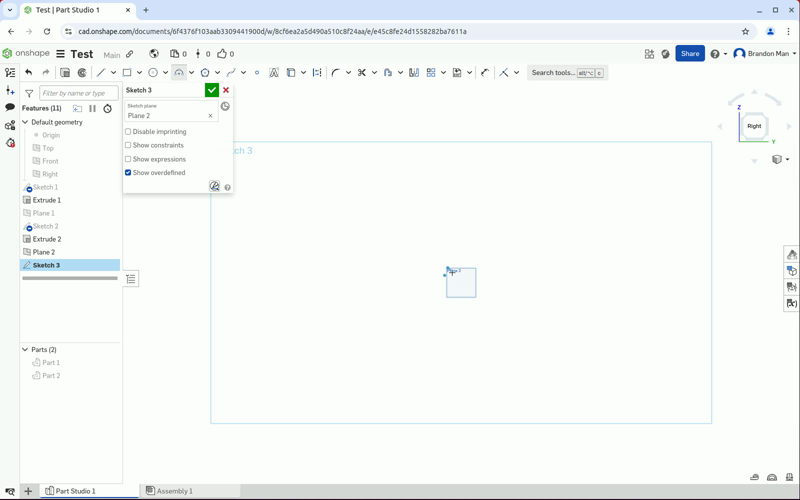
scroll(6)
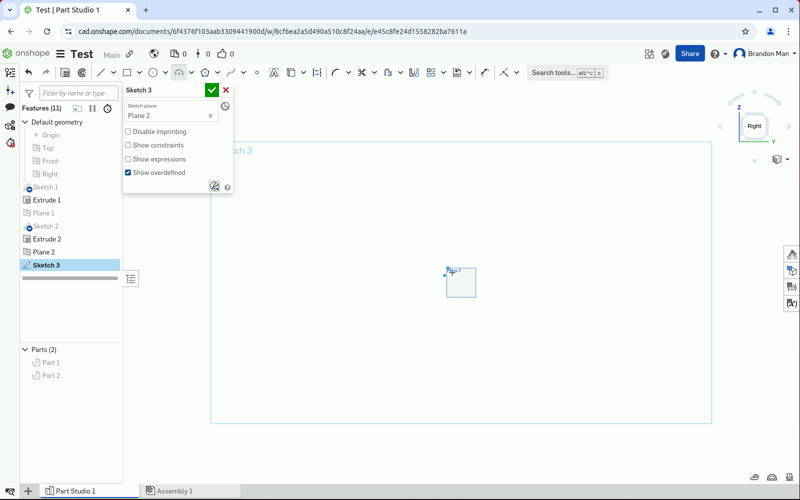
scroll(6)
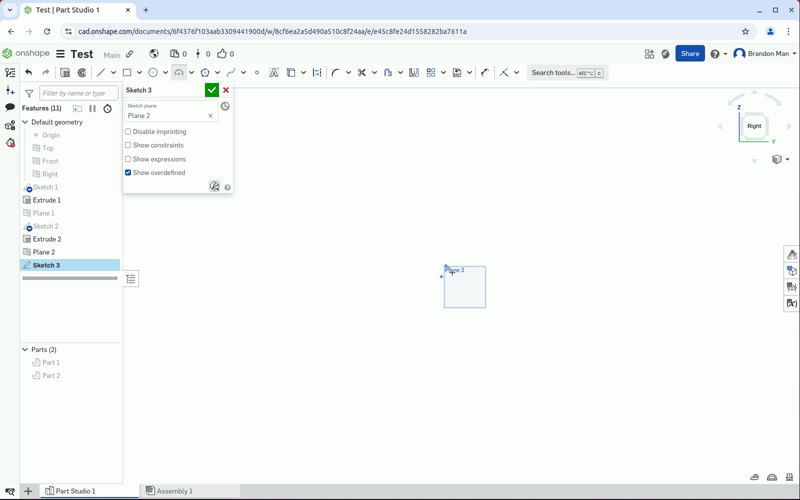
scroll(6)
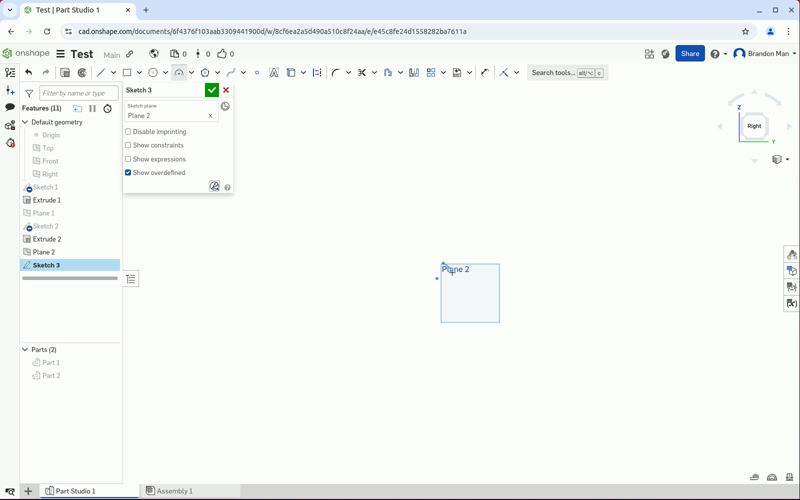
scroll(6)
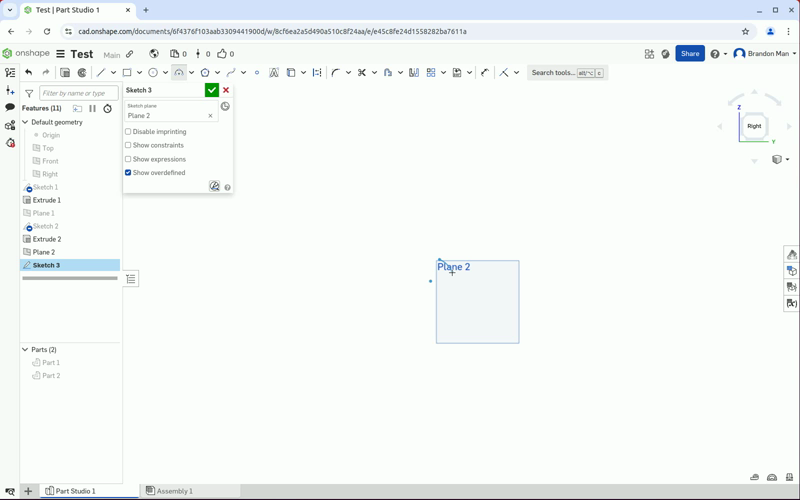
scroll(6)
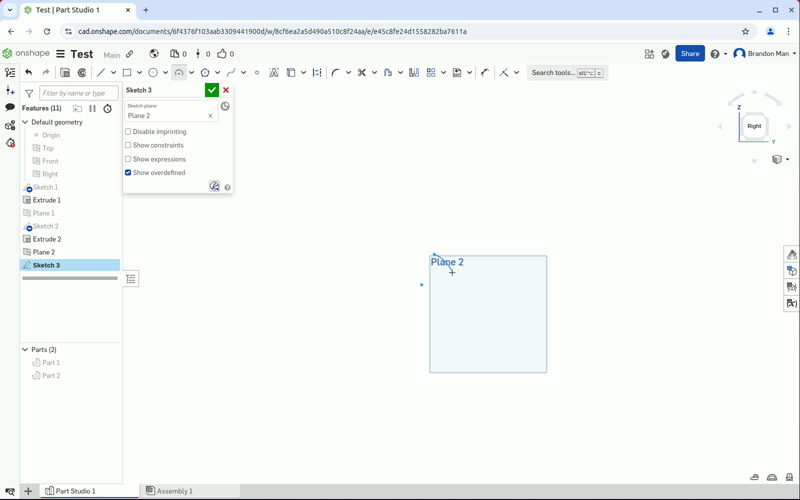
scroll(6)
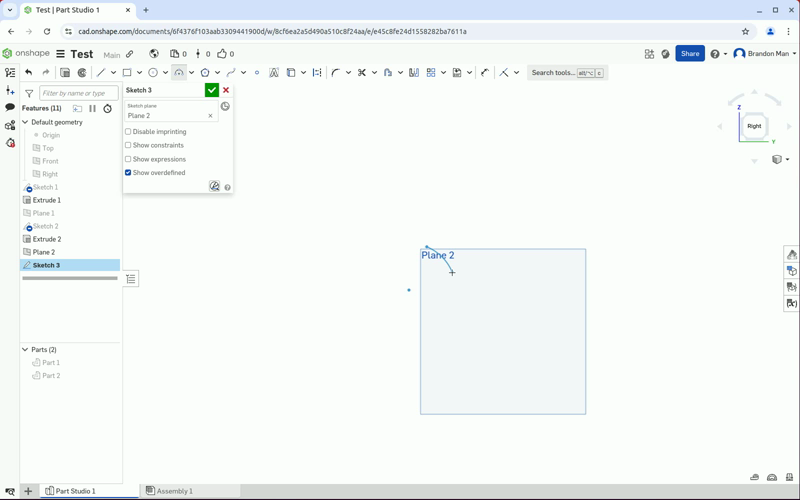
scroll(6)
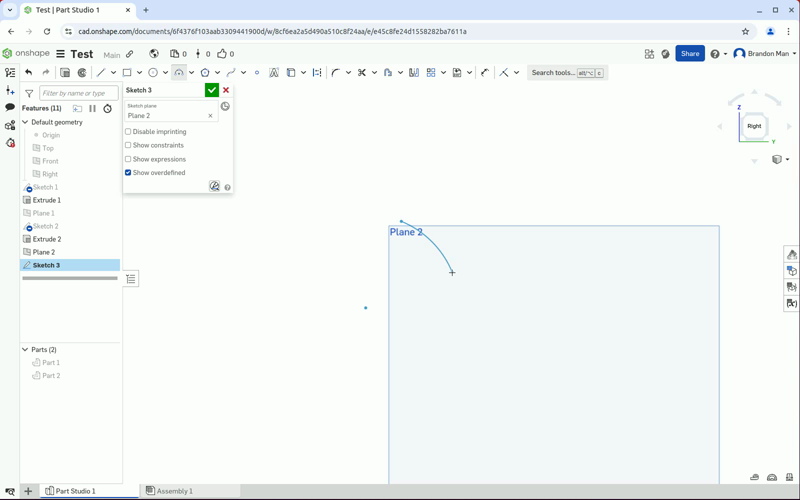
click(452, 272)
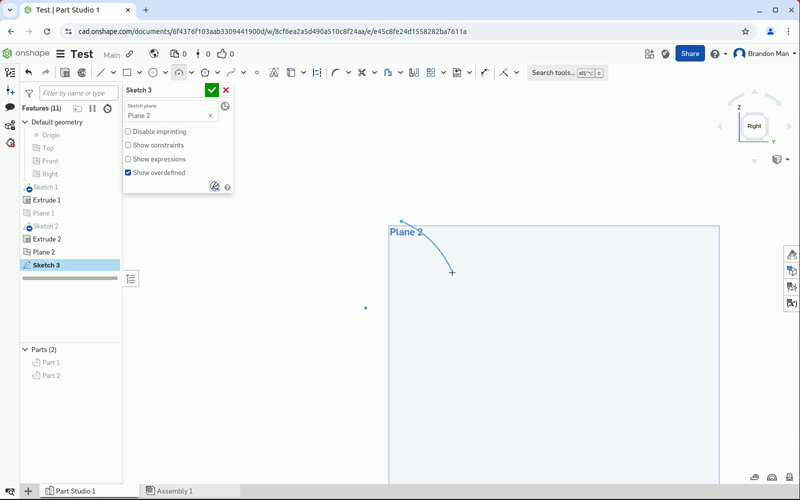
scroll(-6)
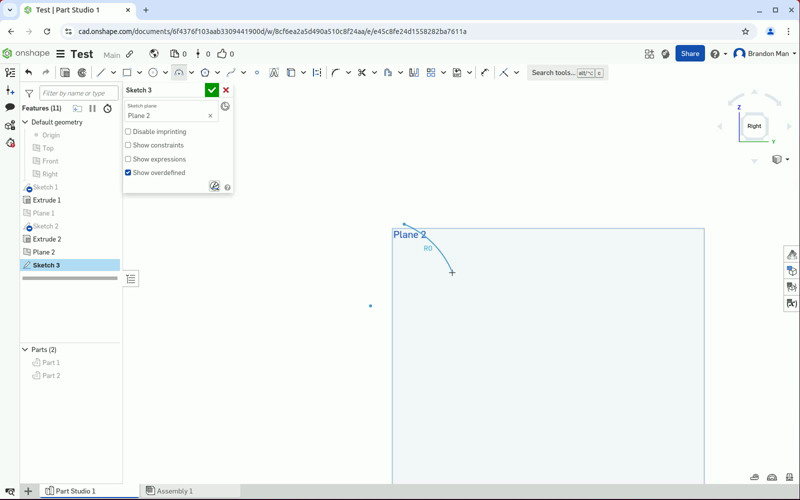
scroll(-6)
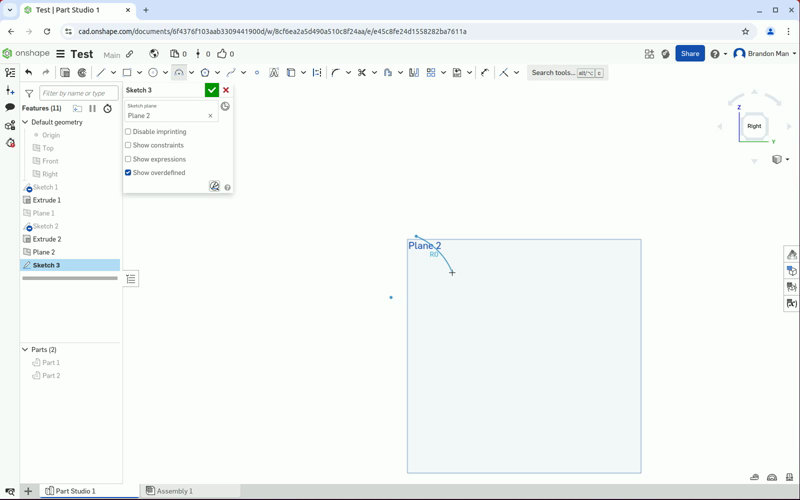
scroll(-6)
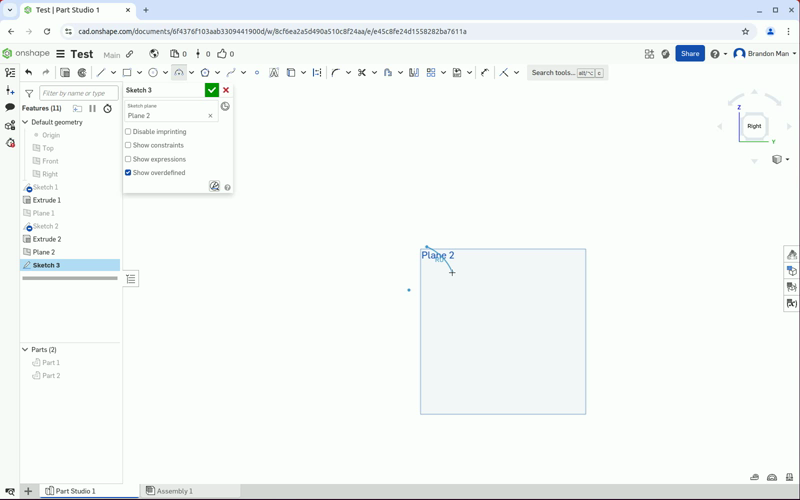
scroll(-6)
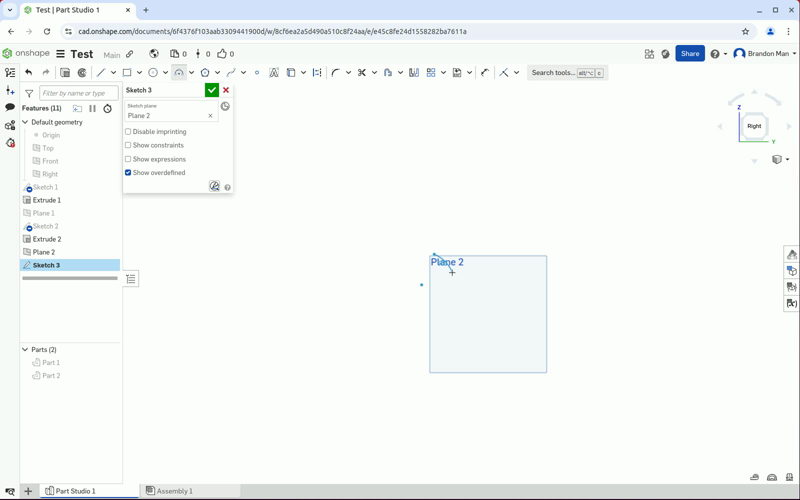
scroll(-6)
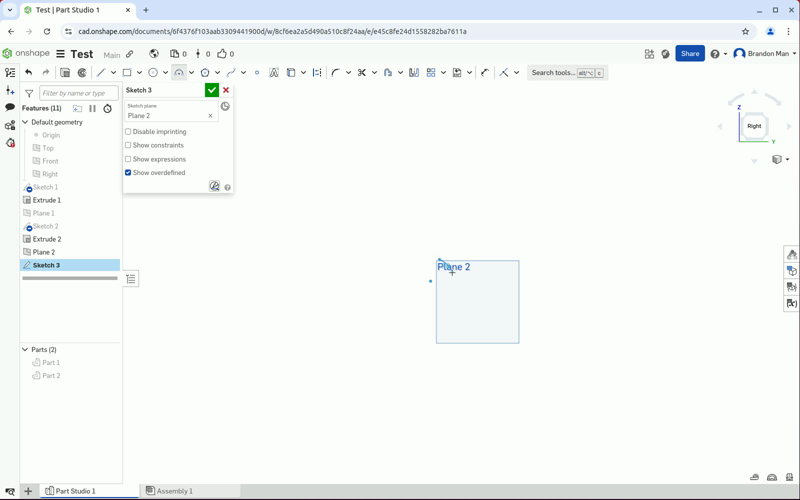
scroll(-6)
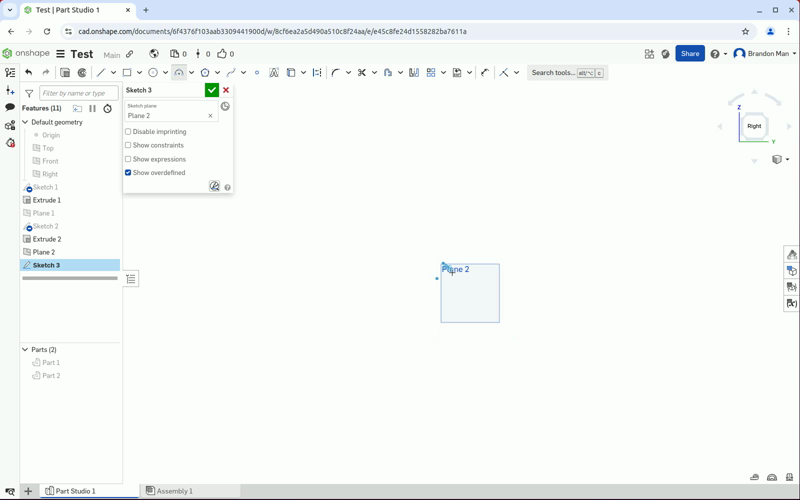
scroll(-6)
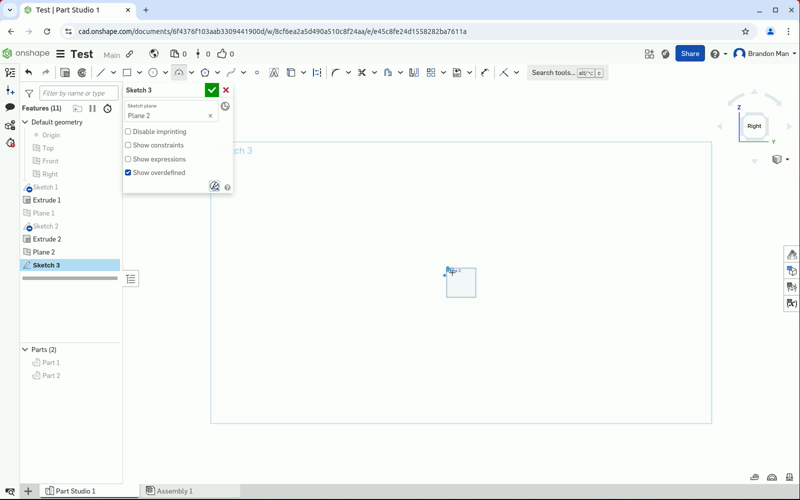
mouse_move(449, 270)
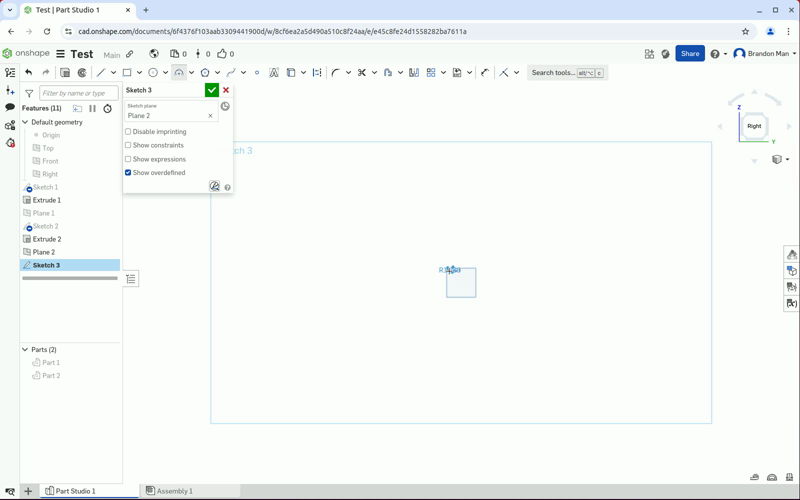
scroll(6)
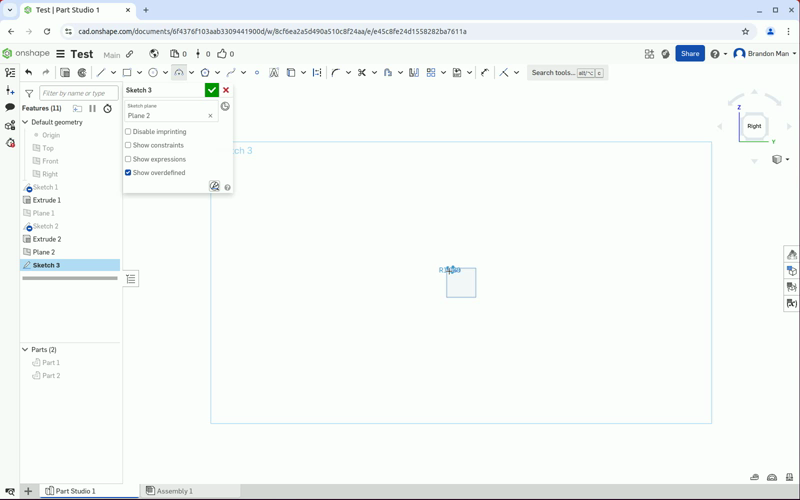
scroll(6)
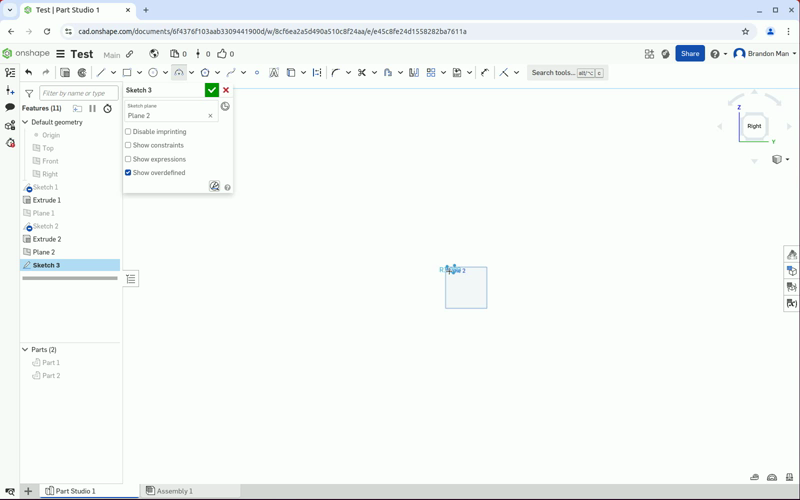
scroll(6)
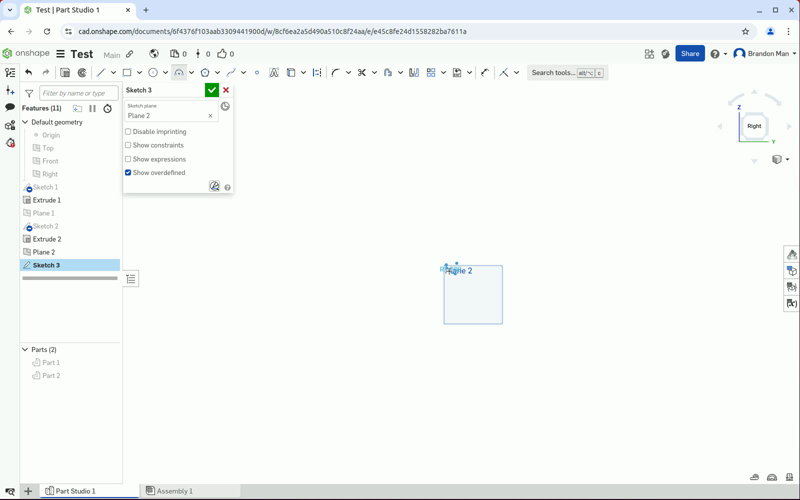
scroll(6)
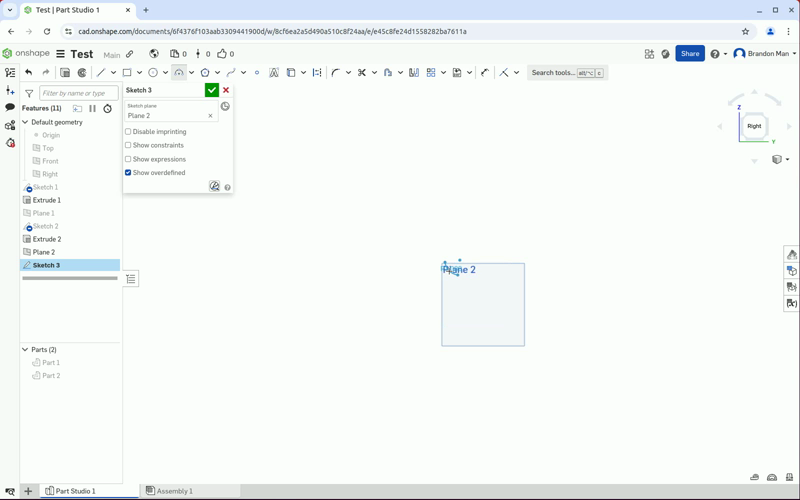
scroll(6)
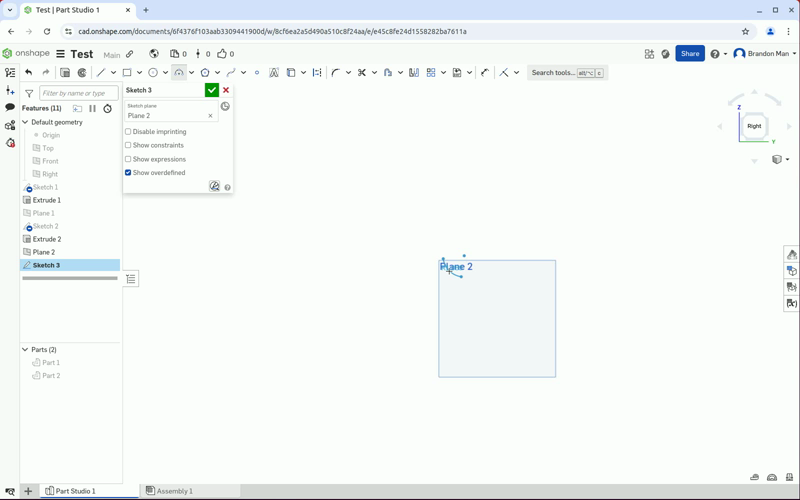
scroll(6)
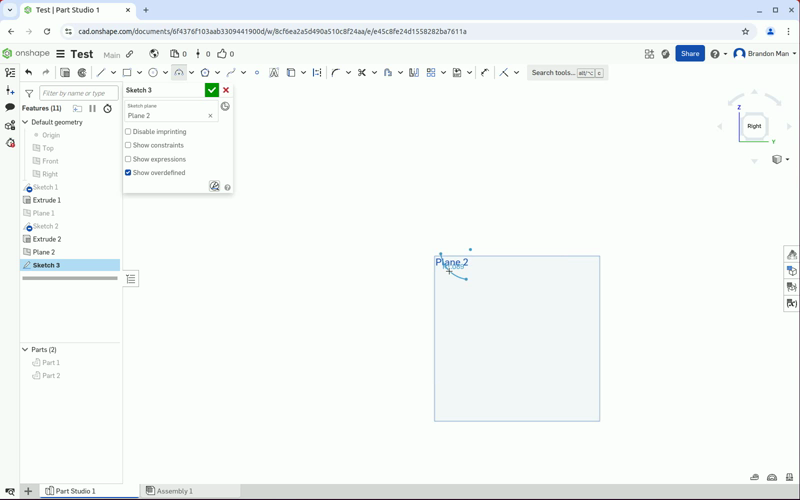
scroll(6)
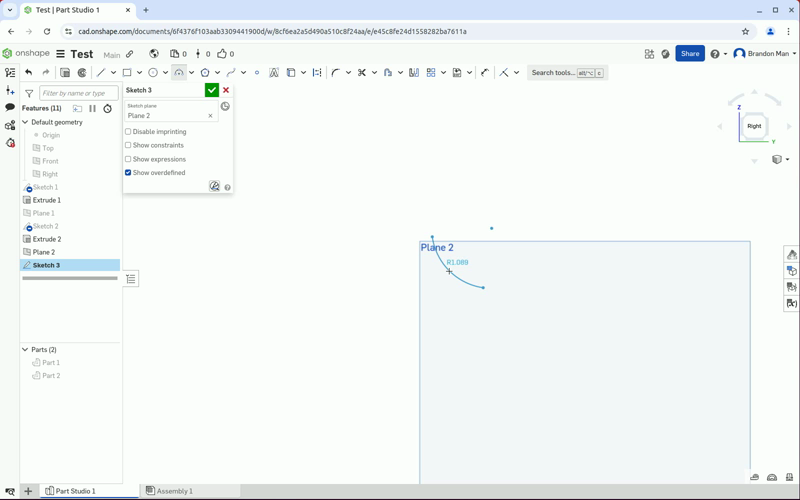
click(449, 270)
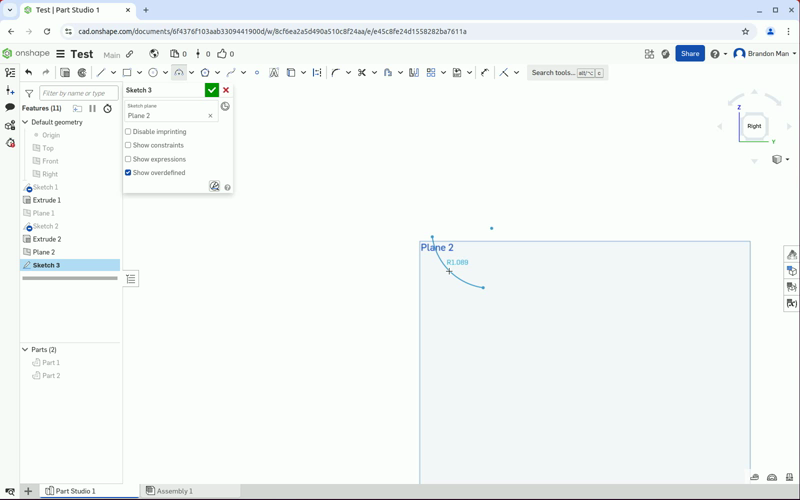
scroll(-6)
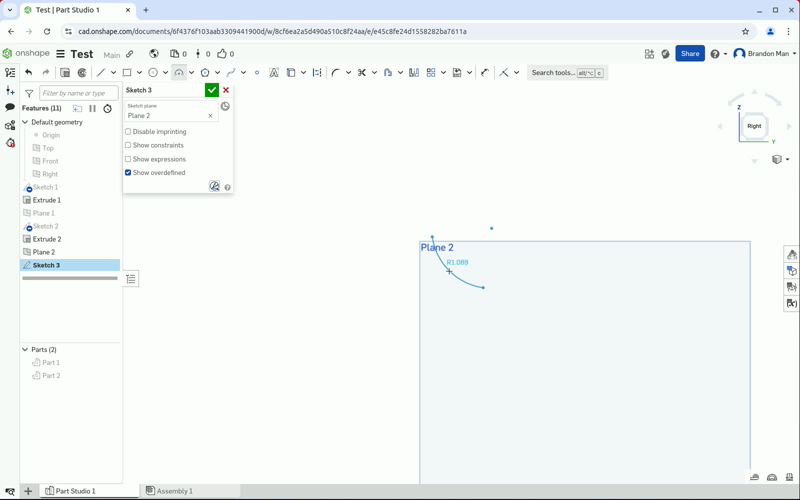
scroll(-6)
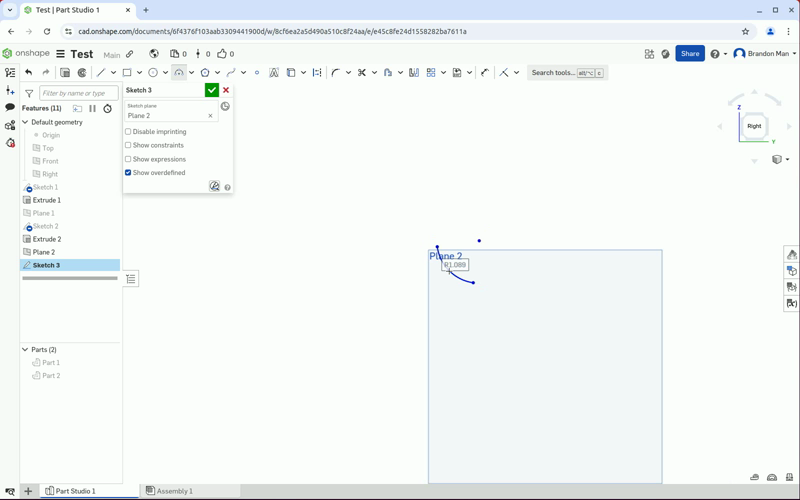
scroll(-6)
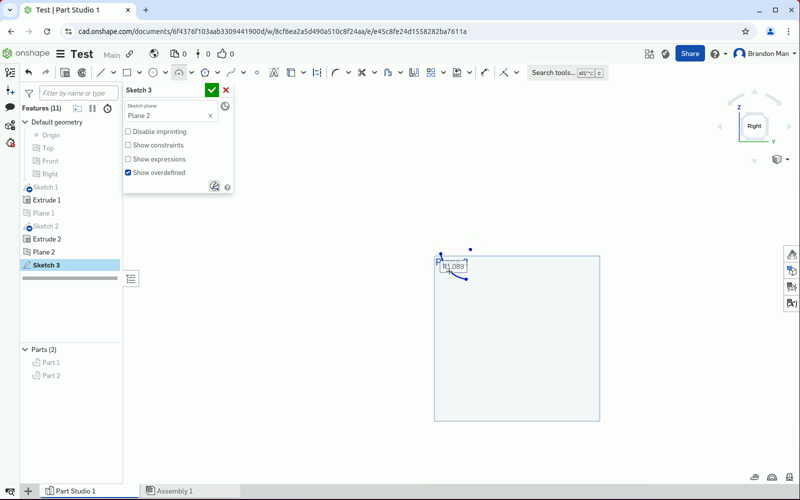
scroll(-6)
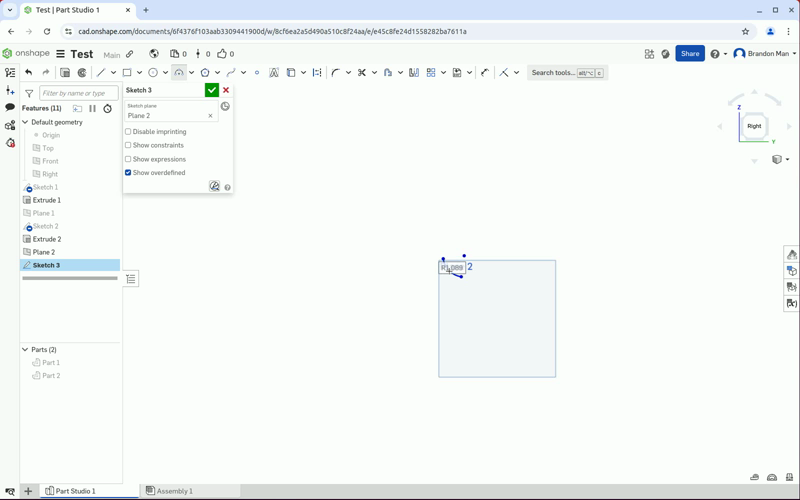
scroll(-6)
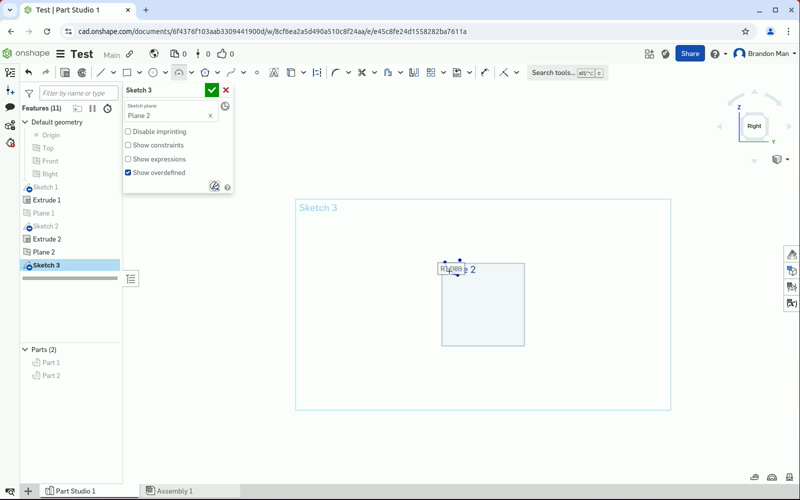
scroll(-6)
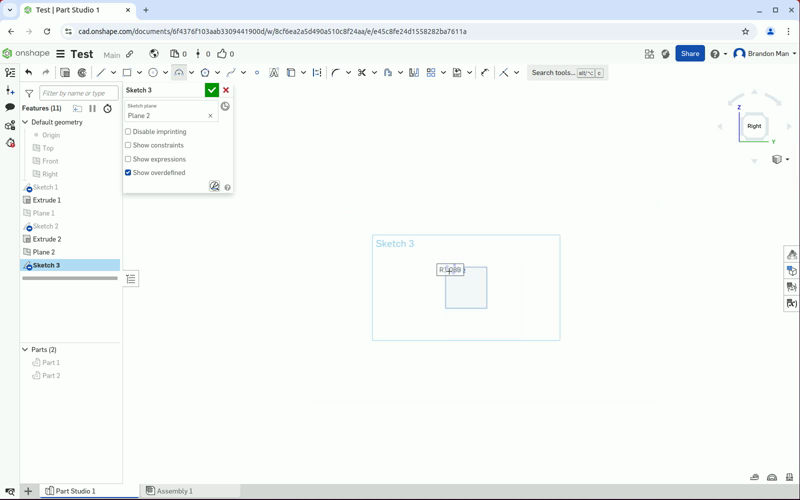
scroll(-6)
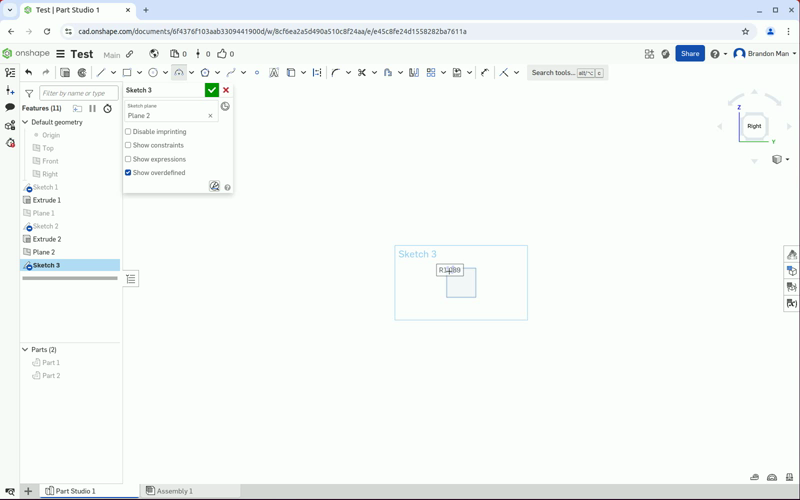
key_up(shift)
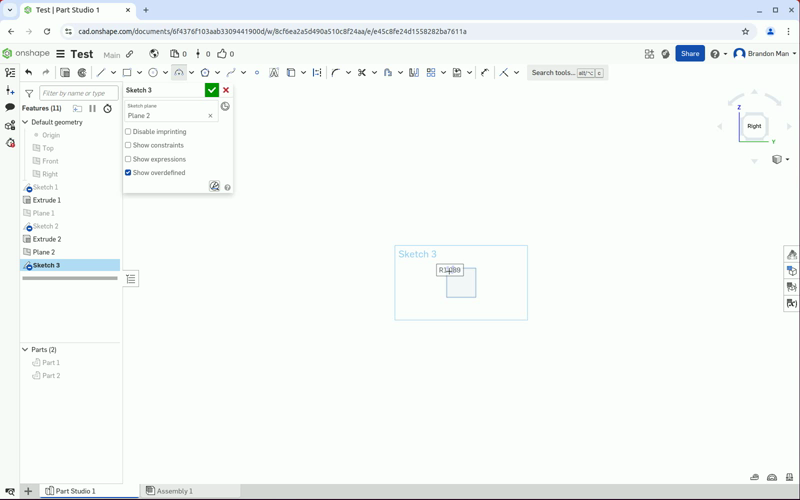
key(esc)
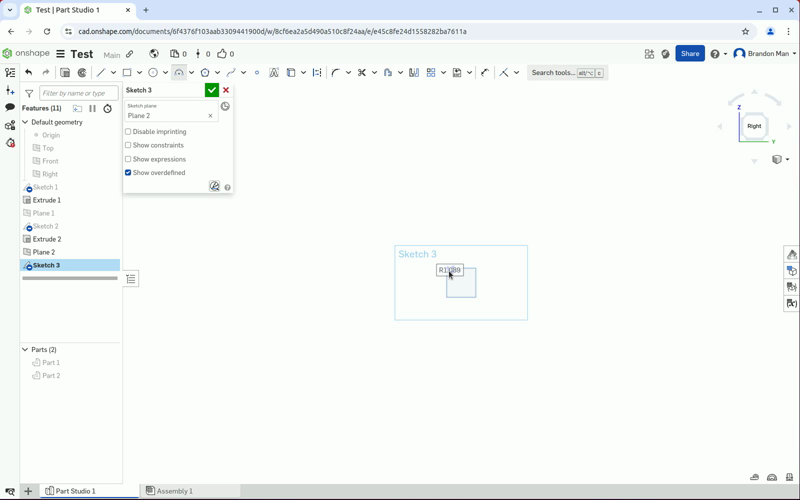
key(l)
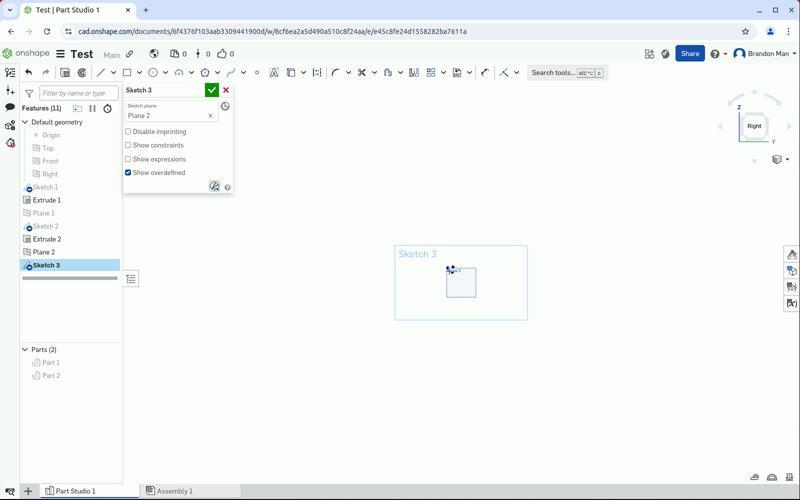
mouse_move(452, 272)
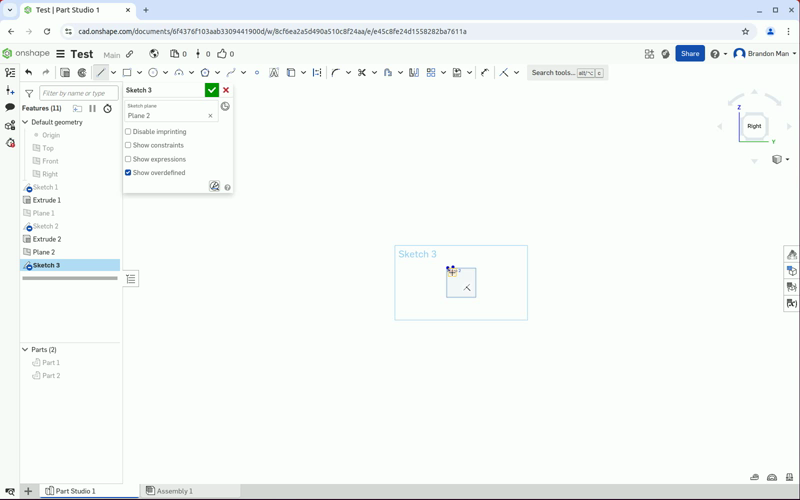
scroll(6)
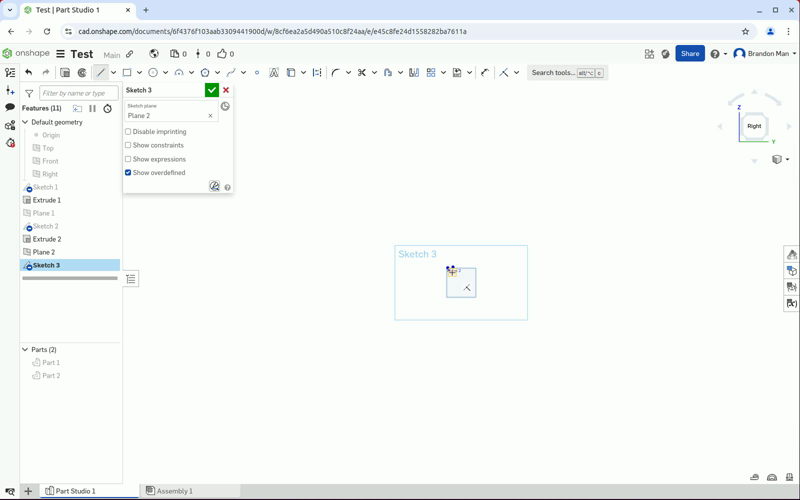
scroll(6)
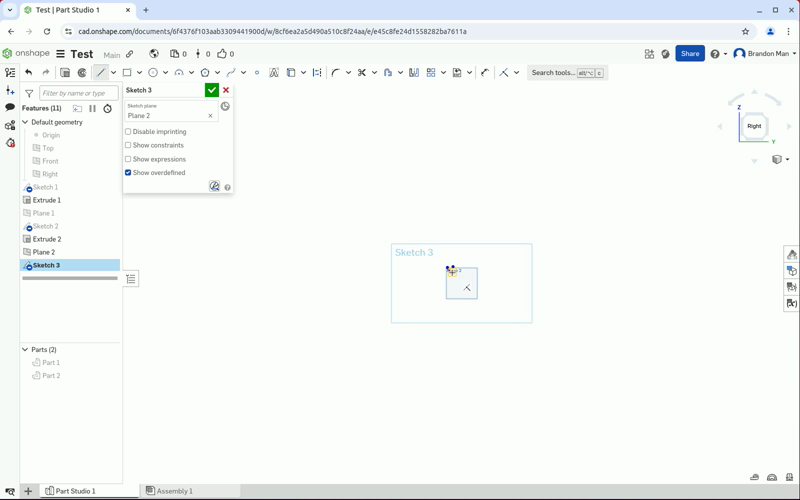
scroll(6)
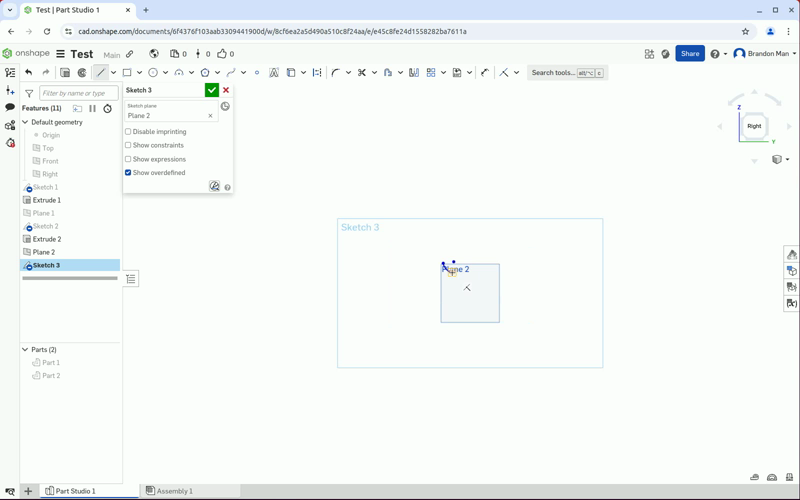
scroll(6)
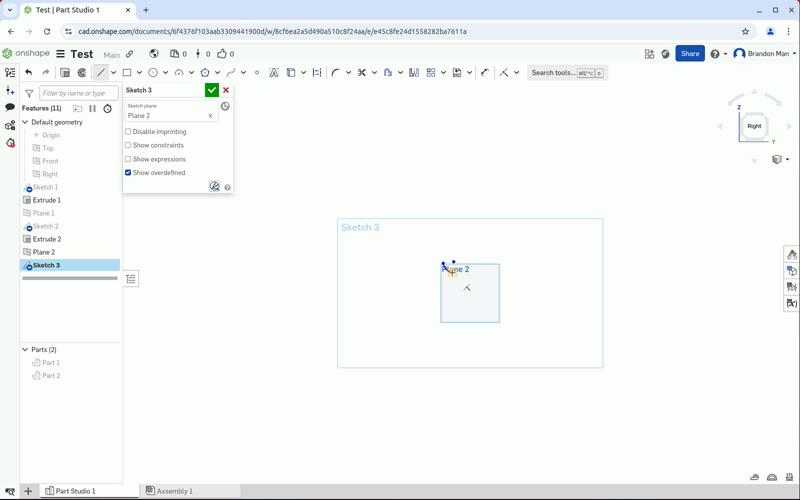
scroll(6)
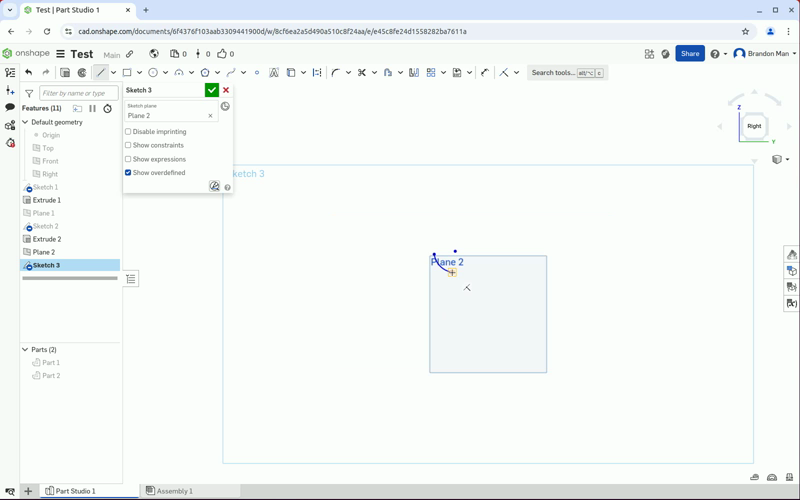
scroll(6)
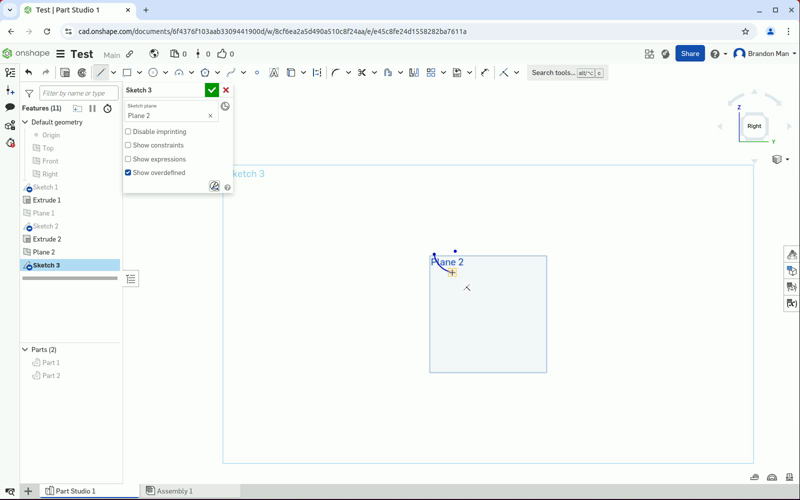
scroll(6)
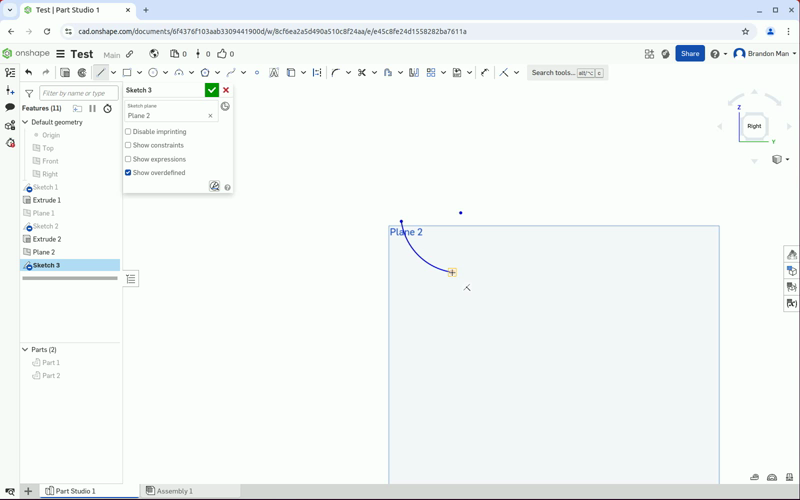
click(452, 272)
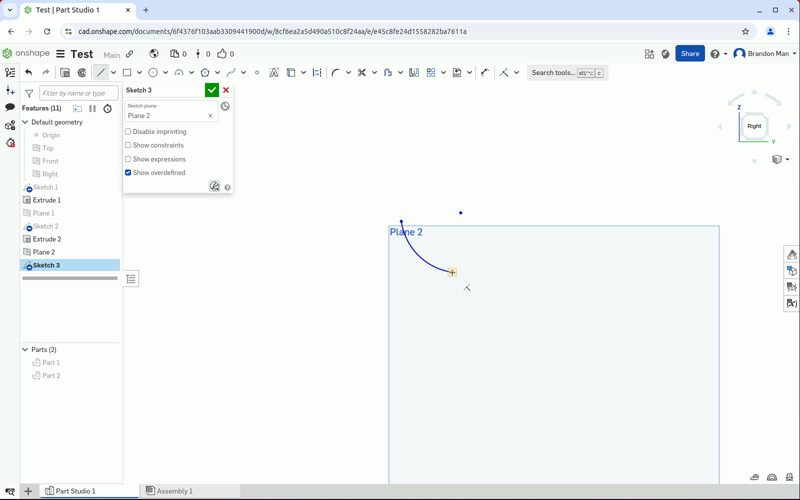
scroll(-6)
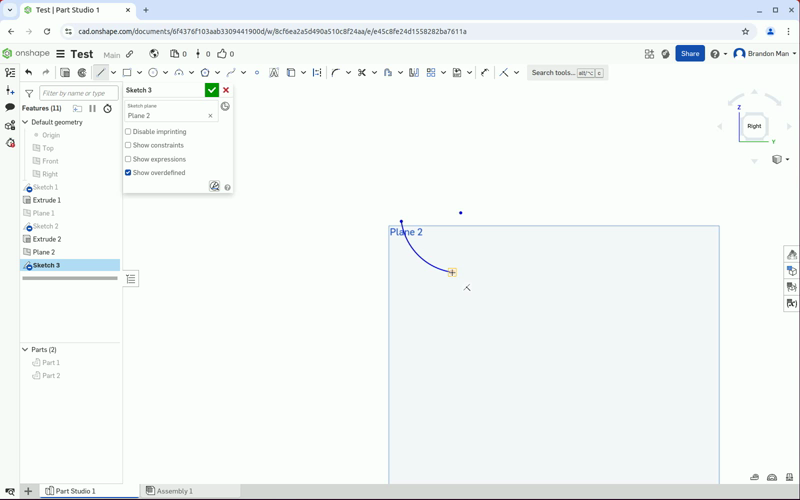
scroll(-6)
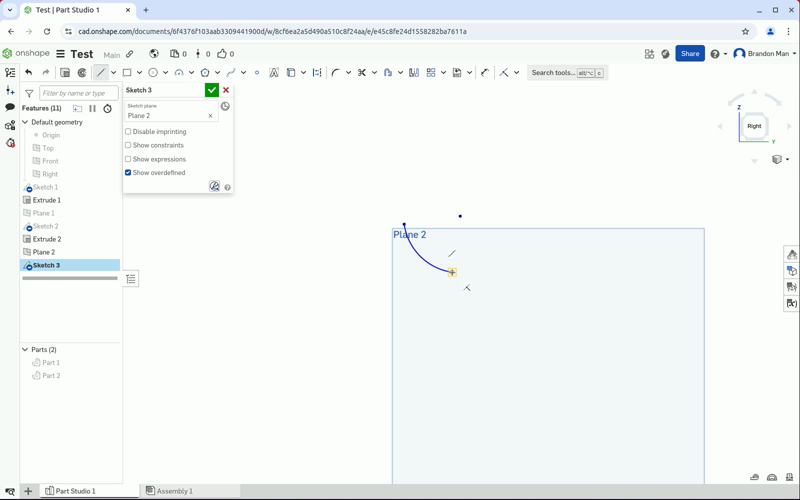
scroll(-6)
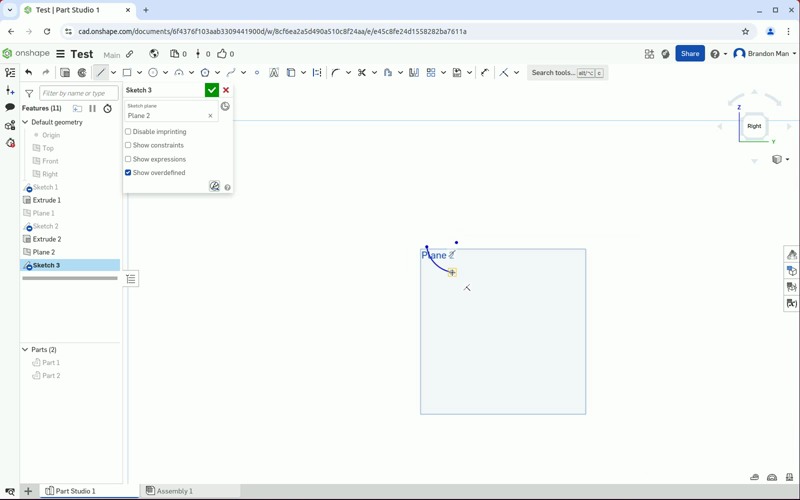
scroll(-6)
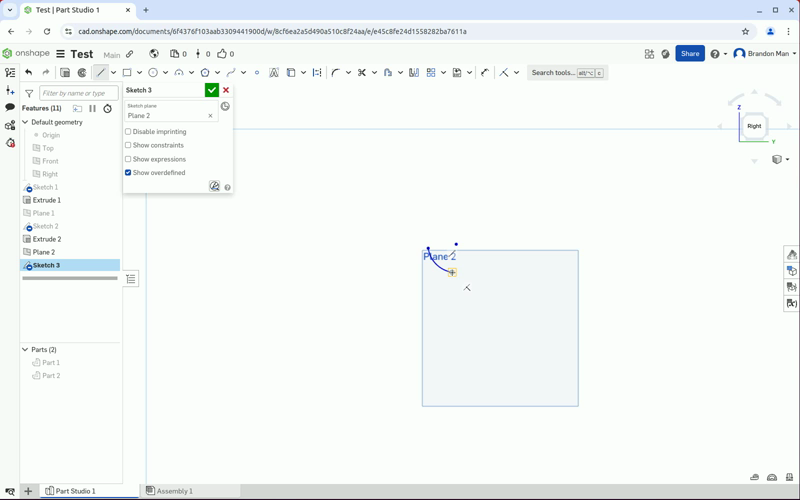
scroll(-6)
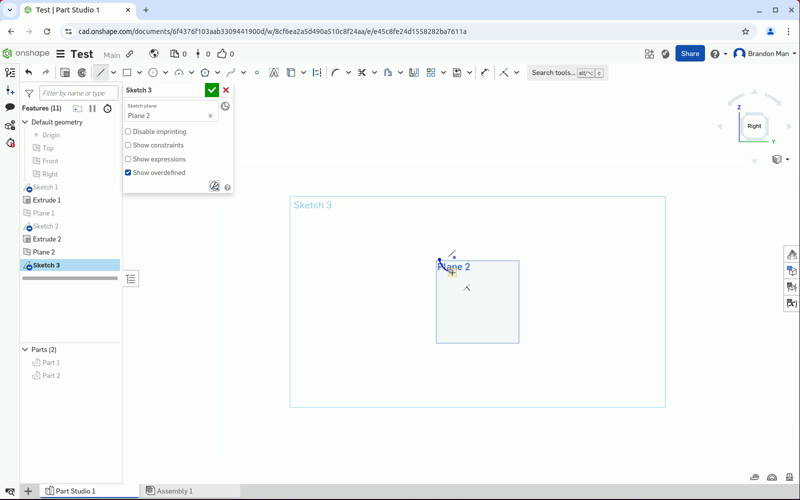
scroll(-6)
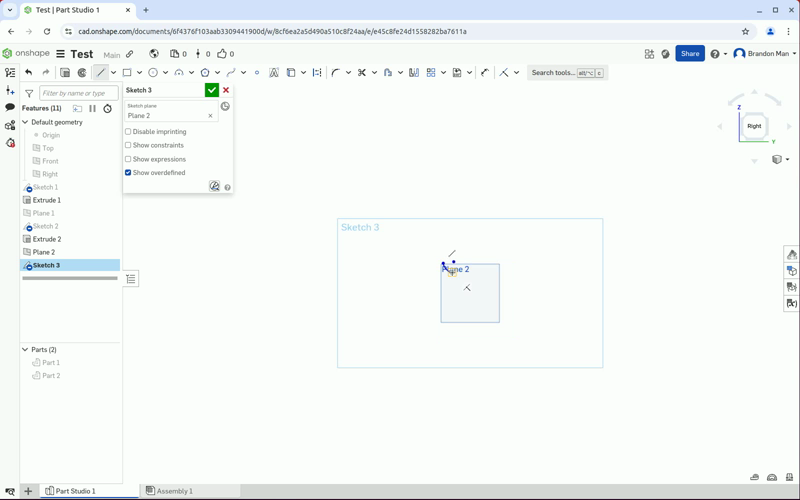
scroll(-6)
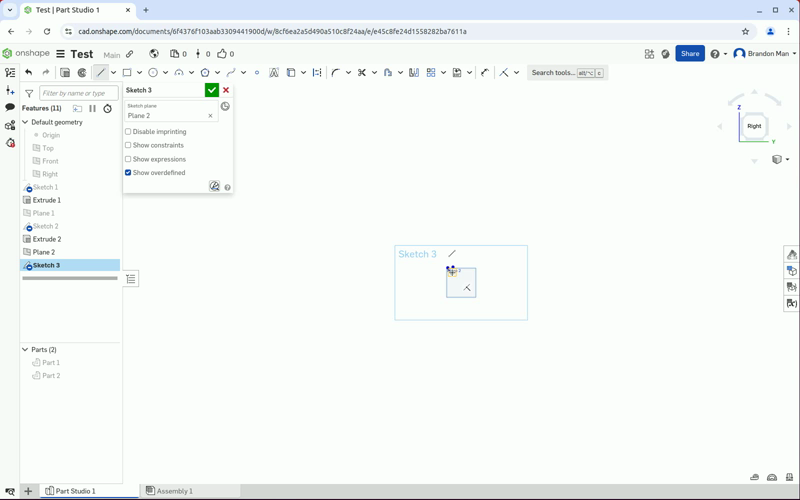
key_down(shift)
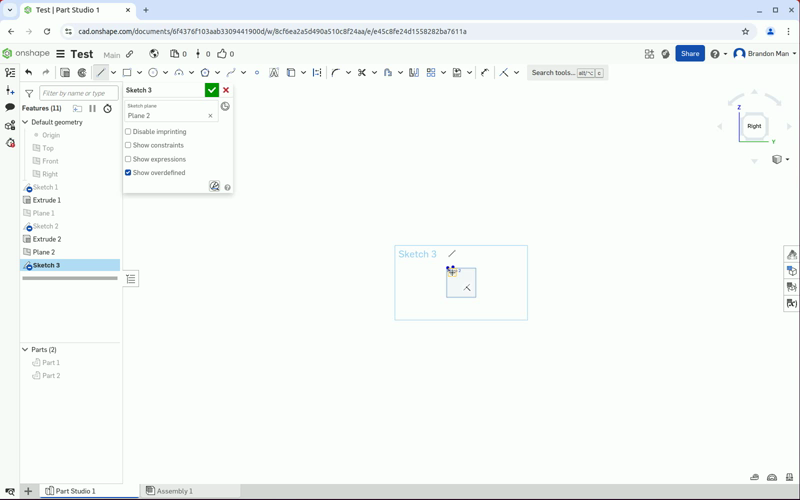
mouse_move(482, 272)
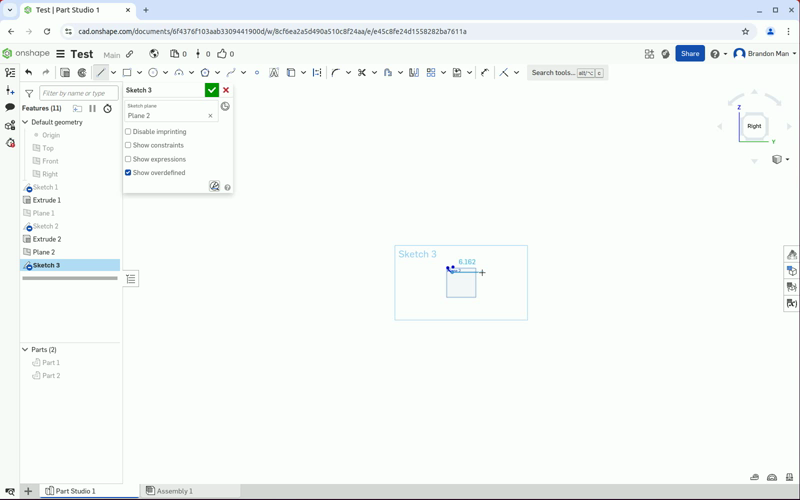
mouse_move(487, 272)
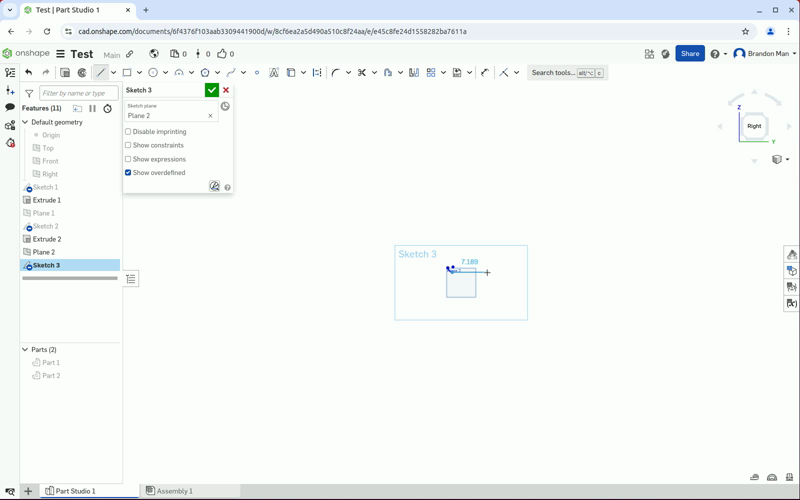
click(487, 272)
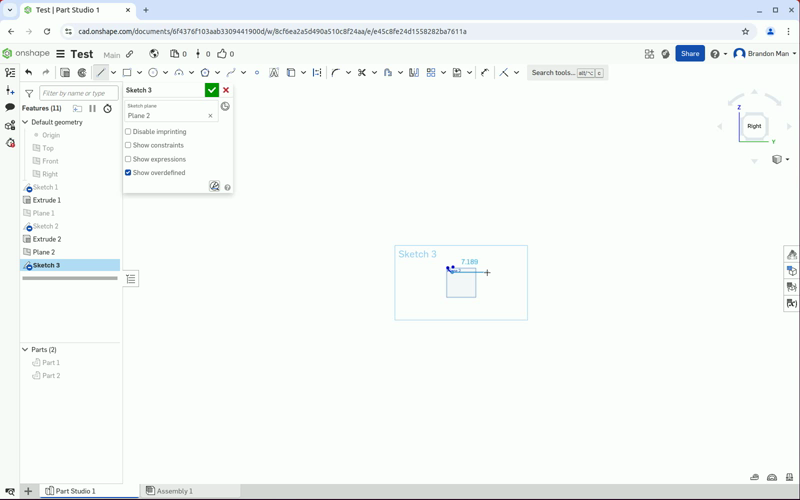
key_up(shift)
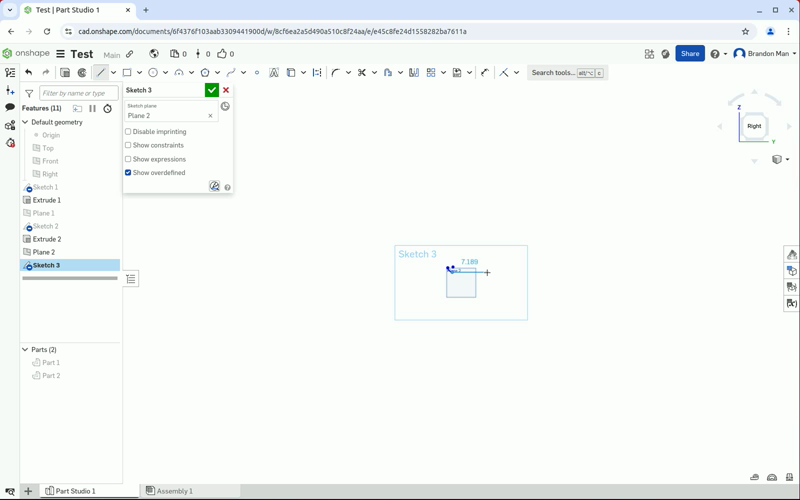
key(esc)
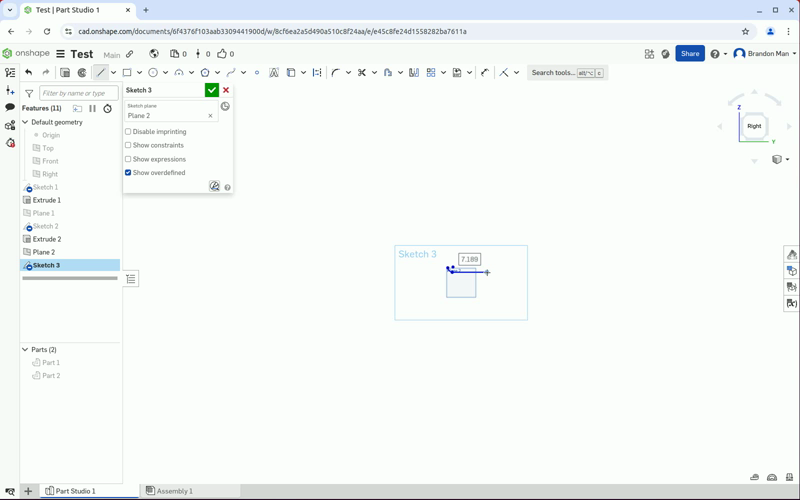
key(a)
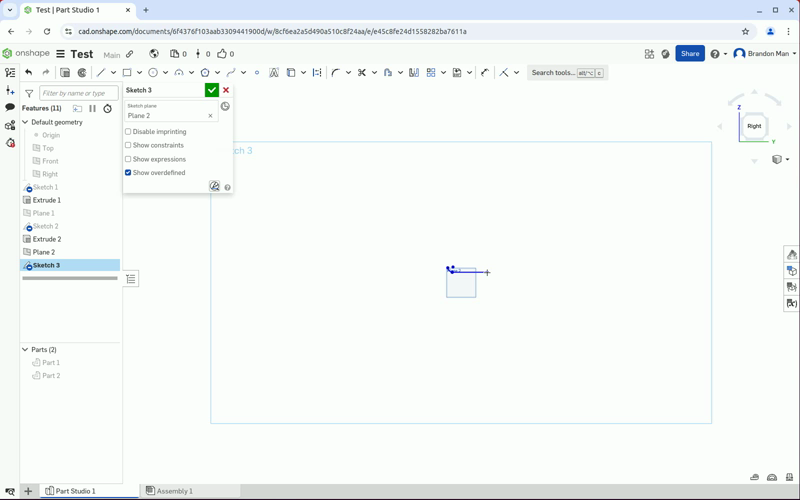
mouse_move(487, 272)
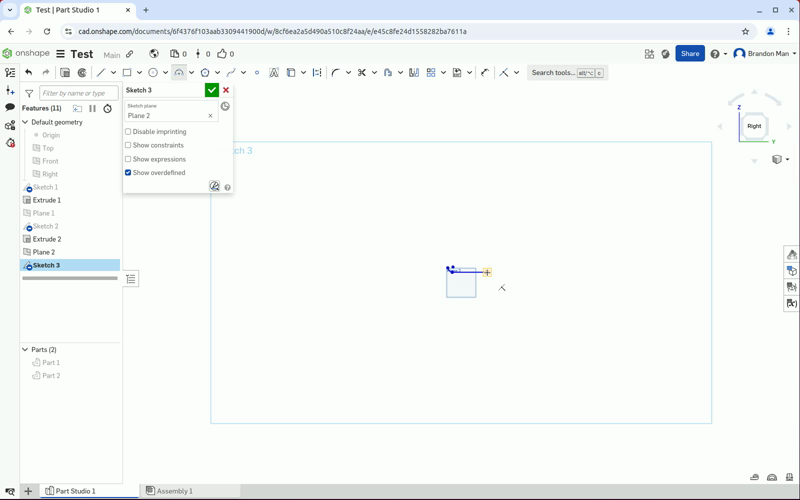
click(487, 272)
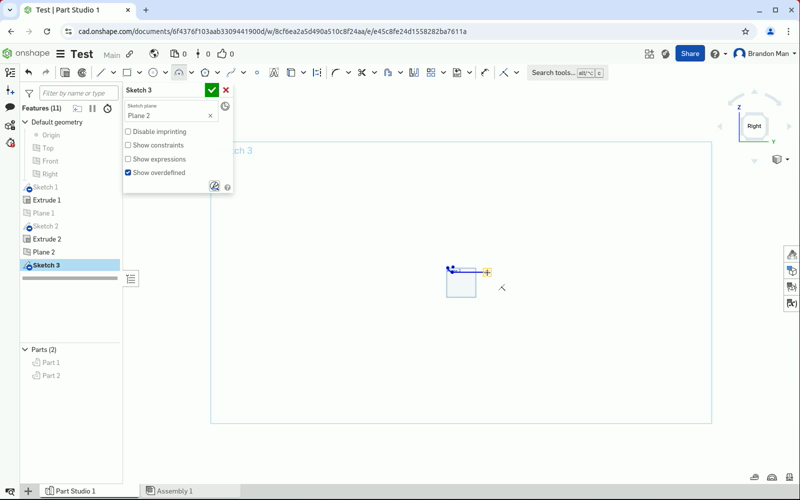
key_down(shift)
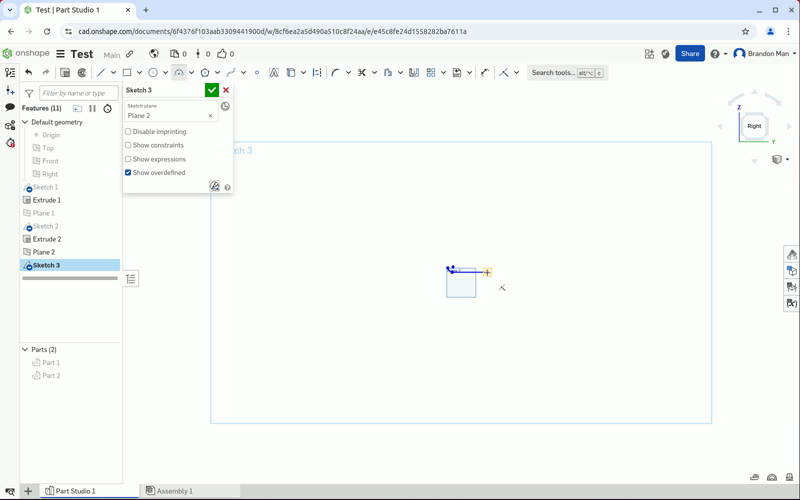
mouse_move(492, 267)
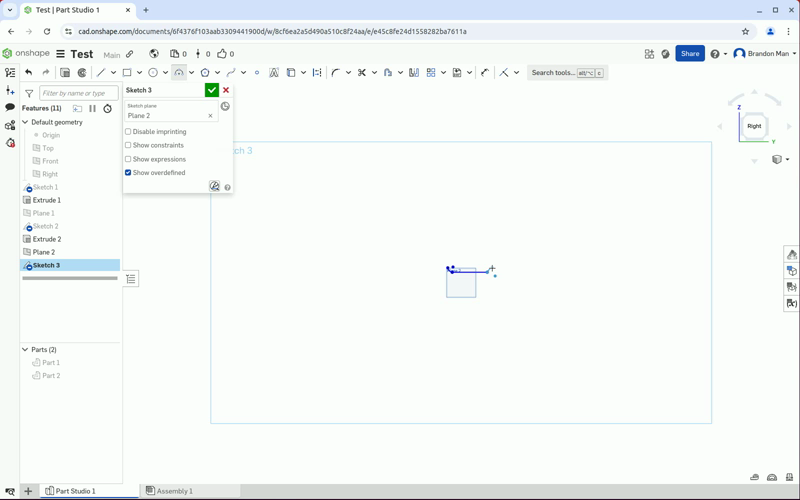
scroll(6)
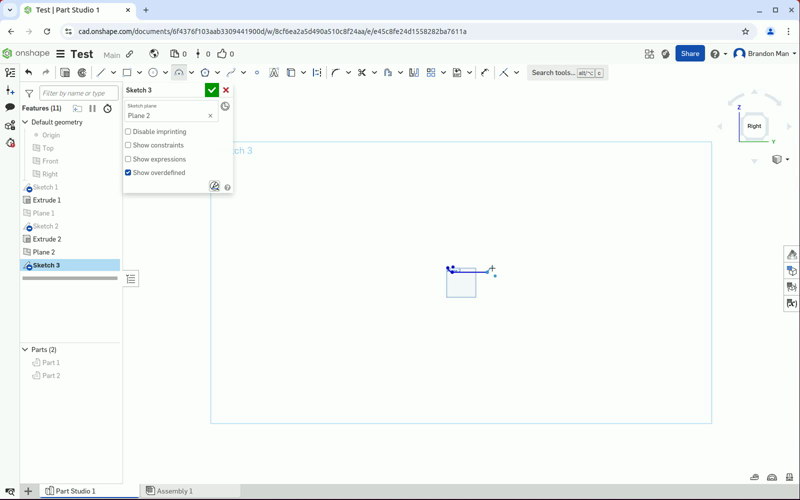
scroll(6)
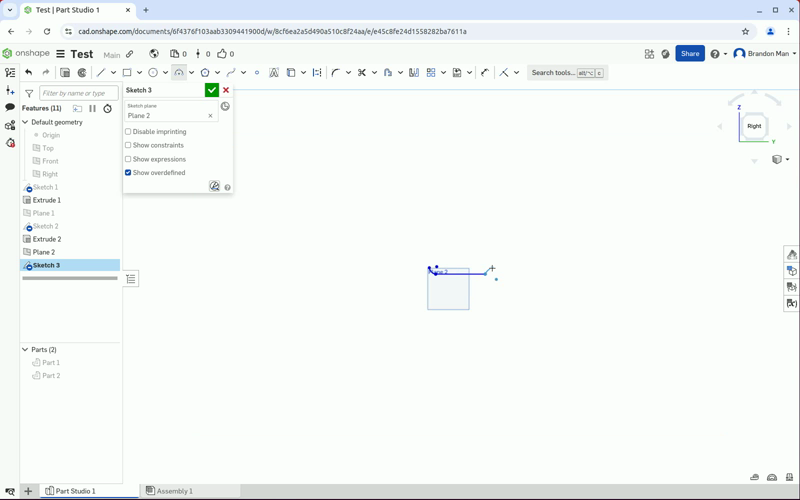
scroll(6)
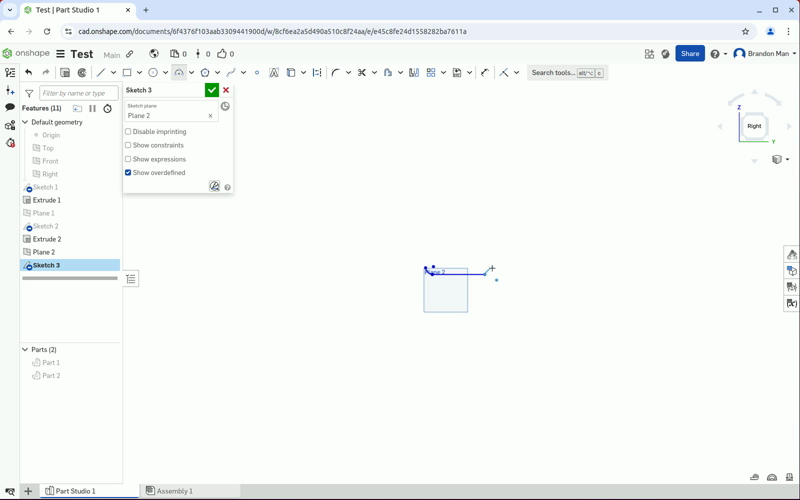
scroll(6)
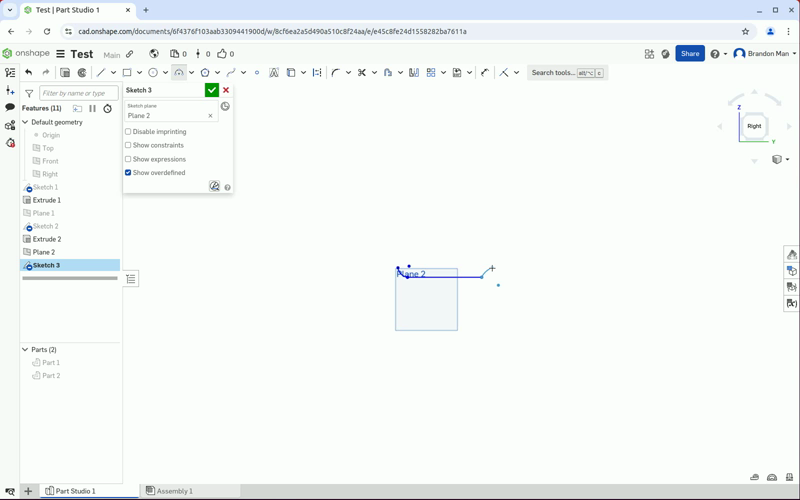
scroll(6)
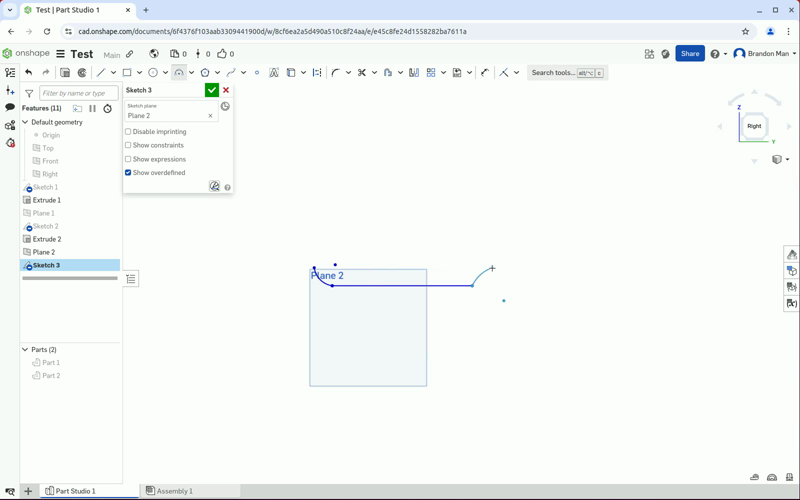
scroll(6)
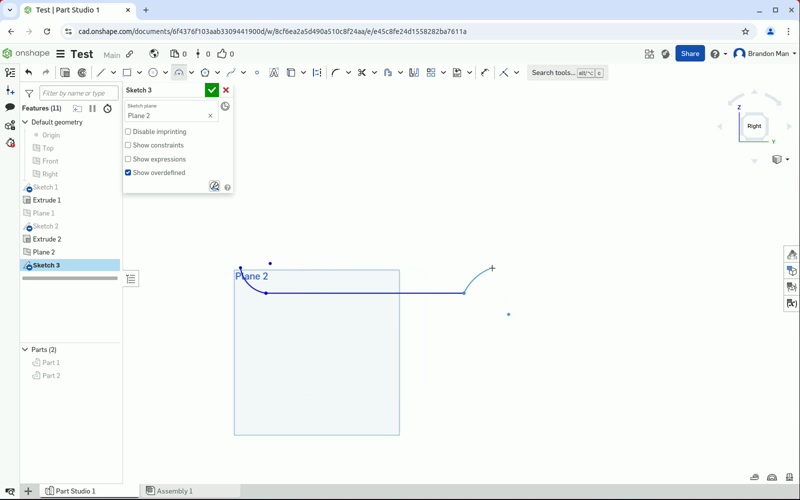
scroll(6)
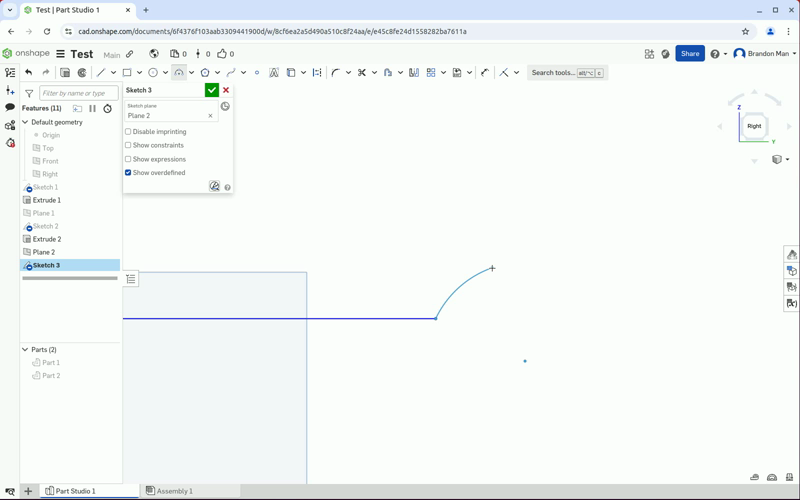
click(492, 267)
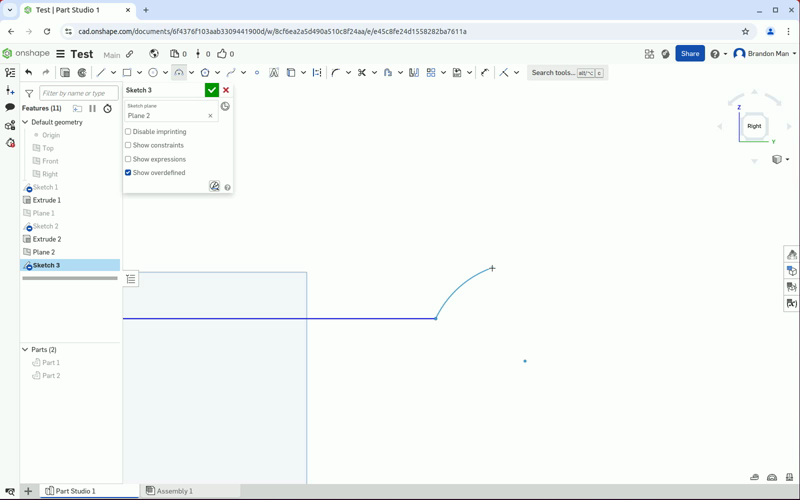
scroll(-6)
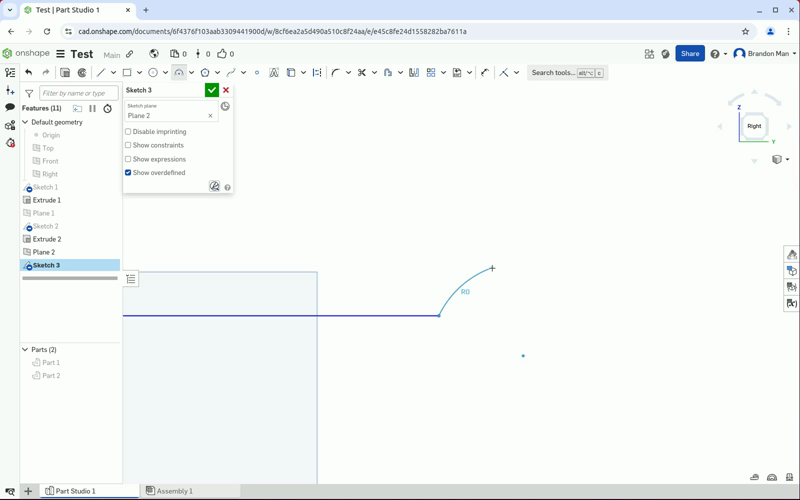
scroll(-6)
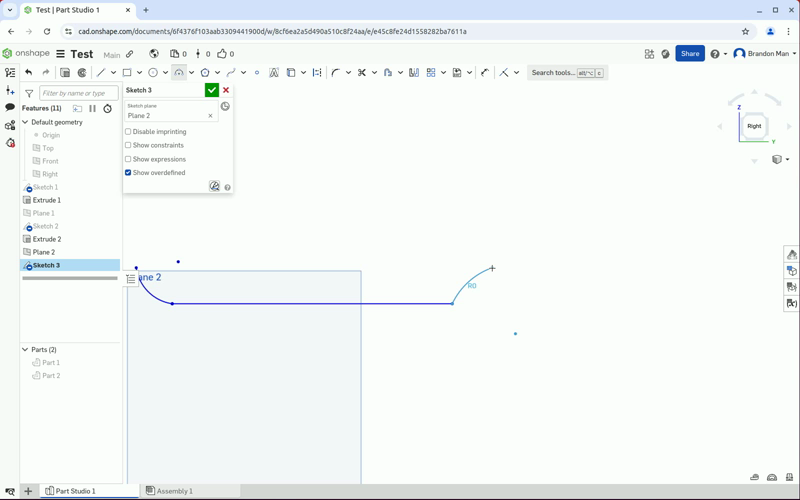
scroll(-6)
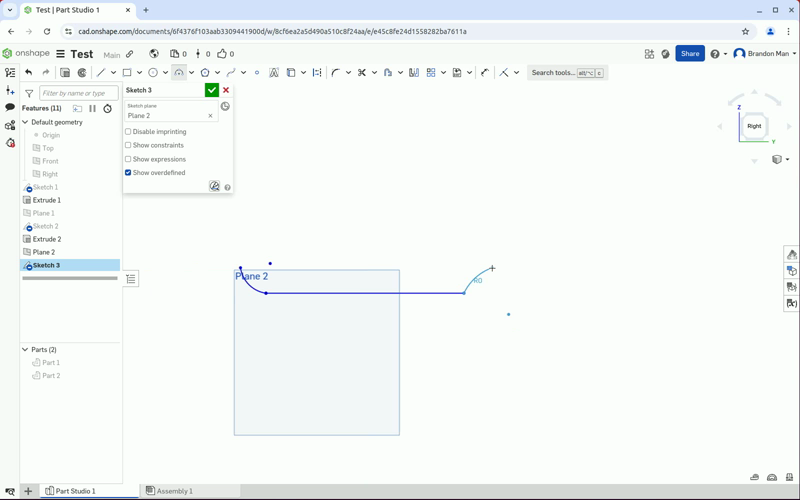
scroll(-6)
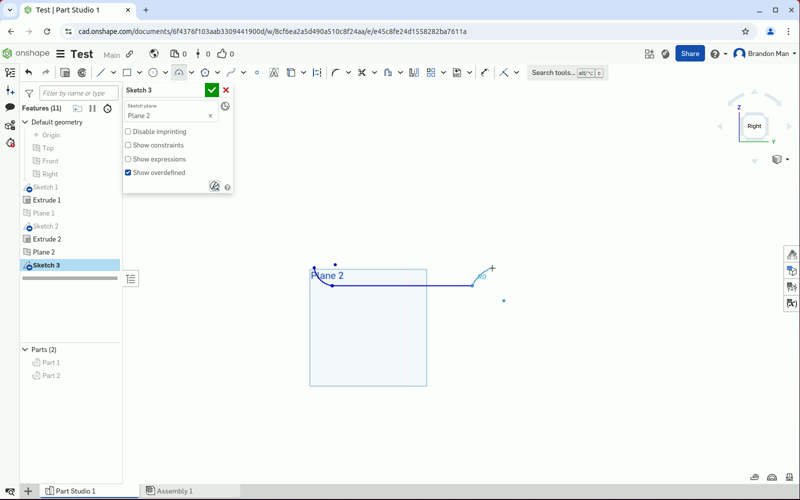
scroll(-6)
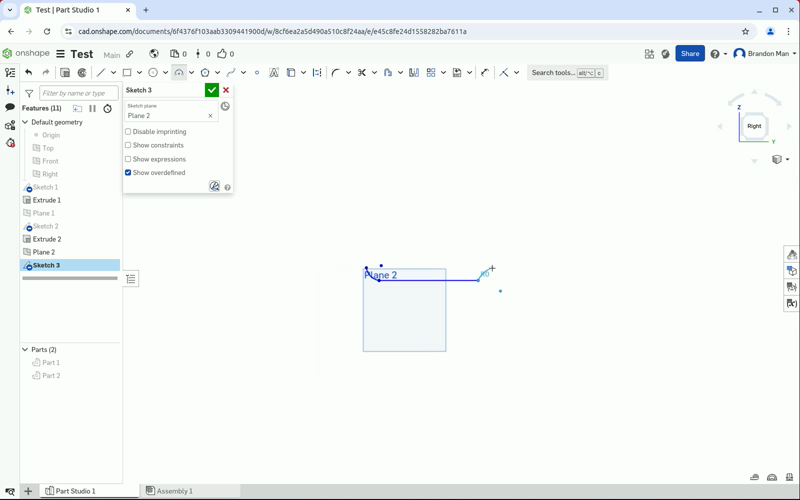
scroll(-6)
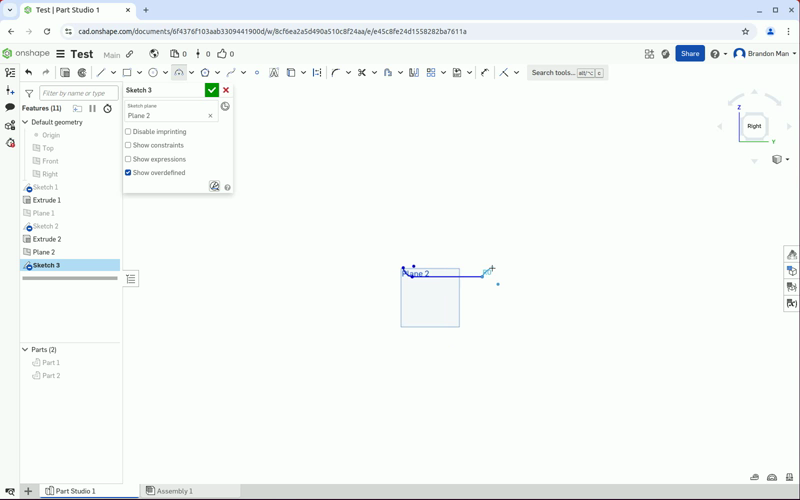
scroll(-6)
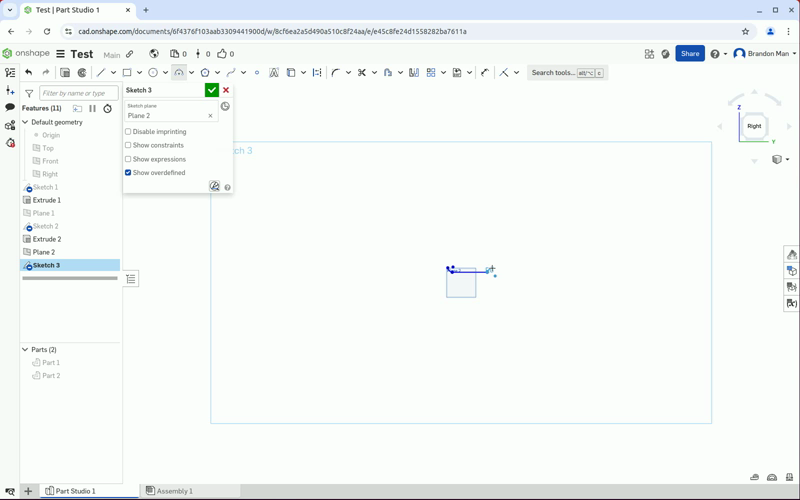
mouse_move(490, 270)
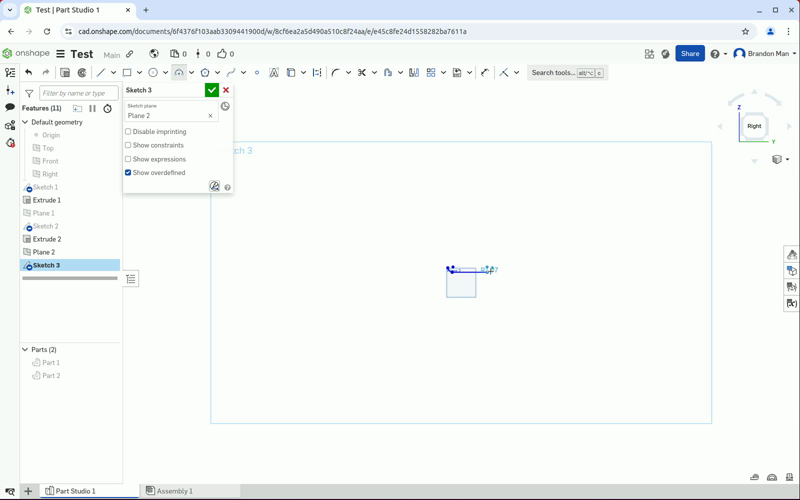
scroll(6)
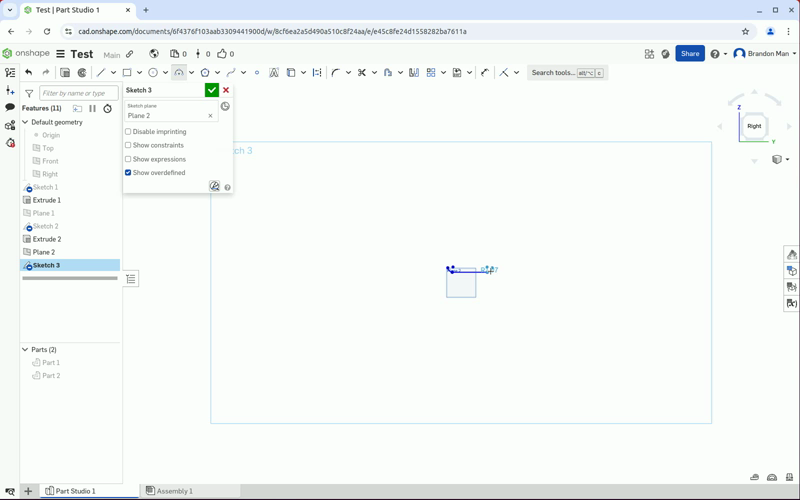
scroll(6)
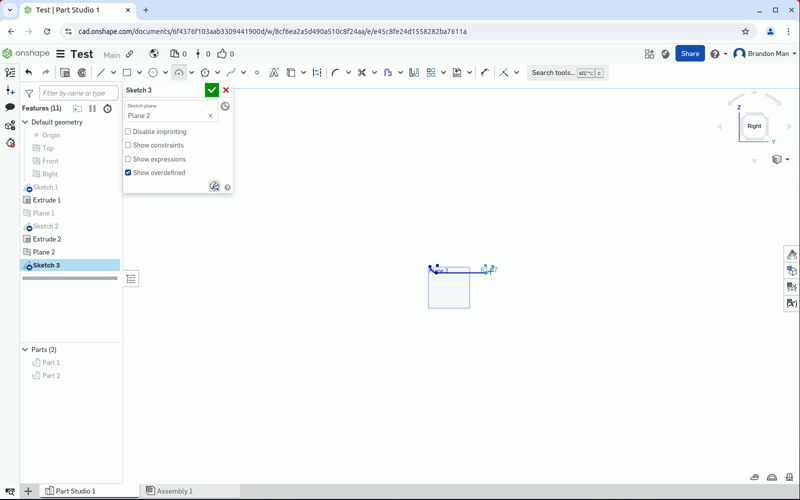
scroll(6)
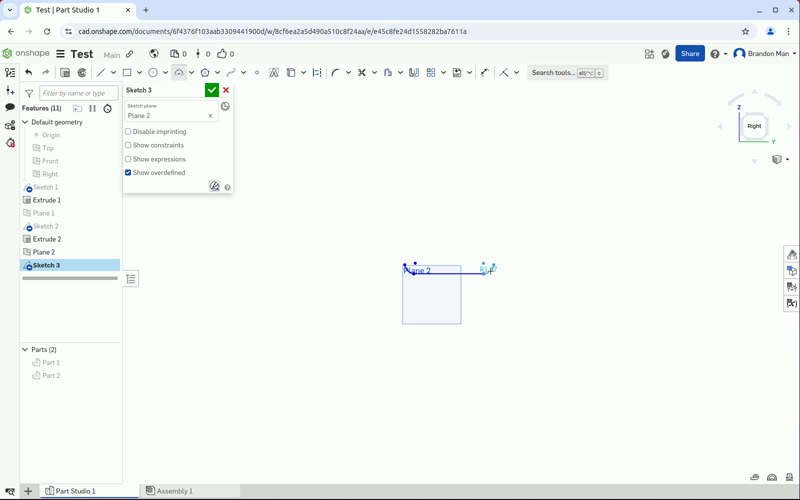
scroll(6)
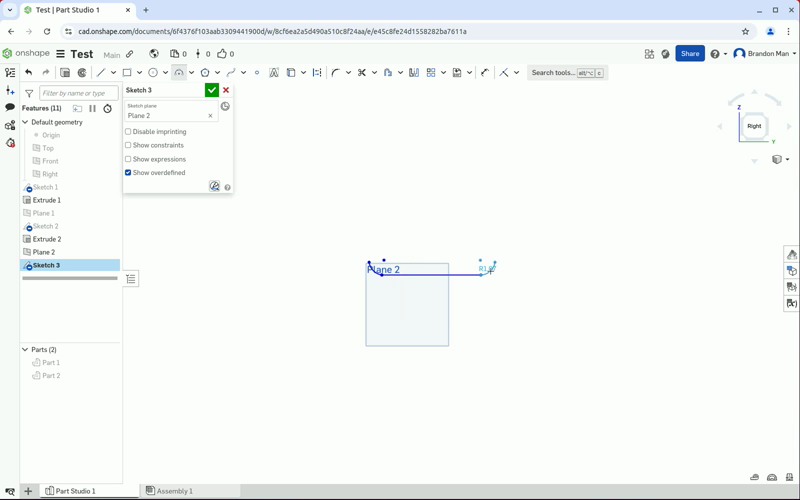
scroll(6)
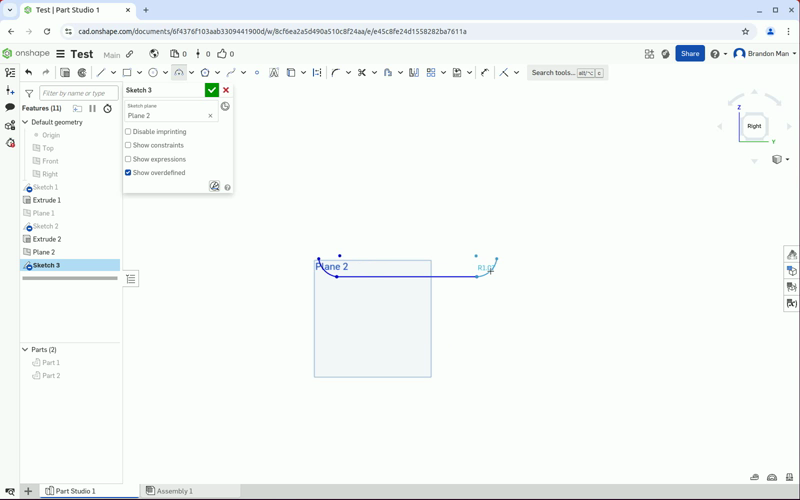
scroll(6)
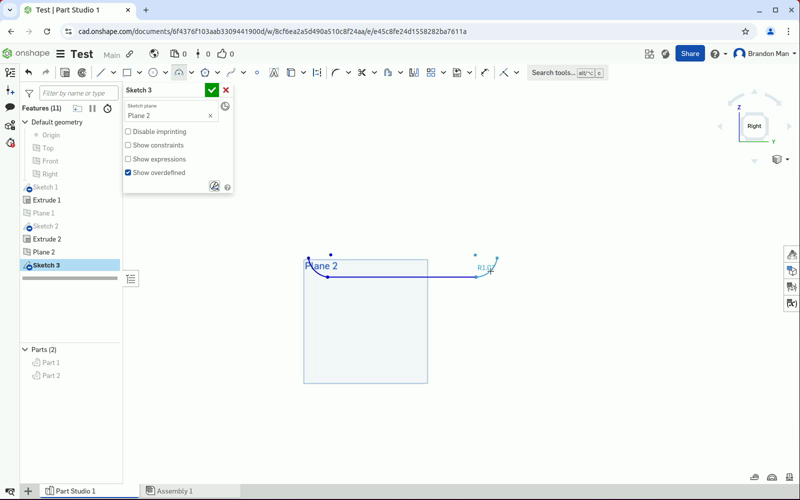
scroll(6)
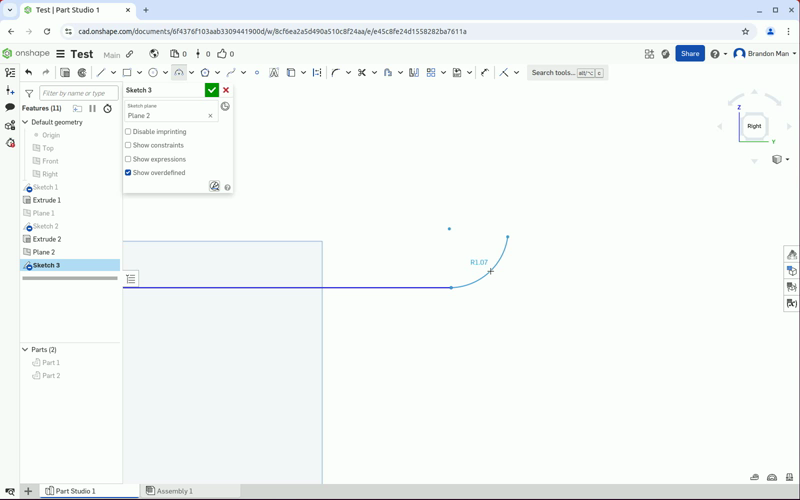
click(490, 270)
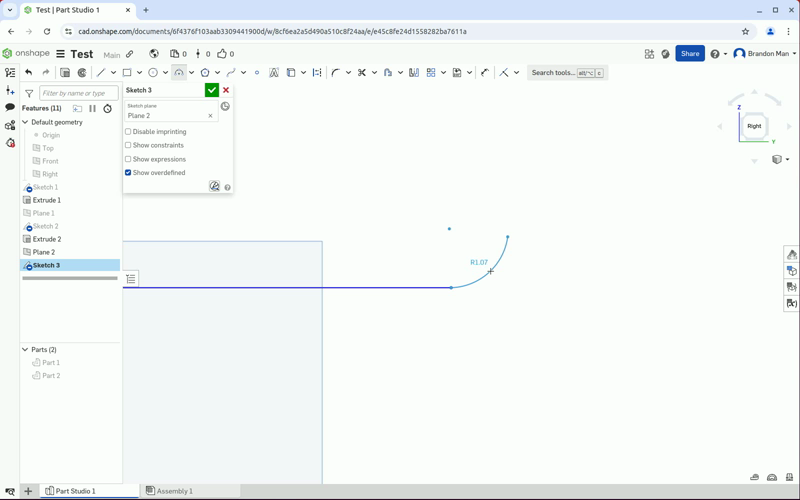
scroll(-6)
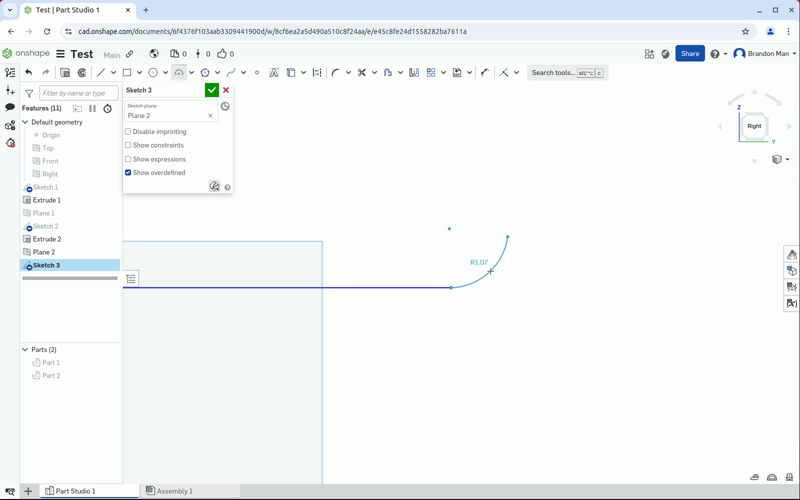
scroll(-6)
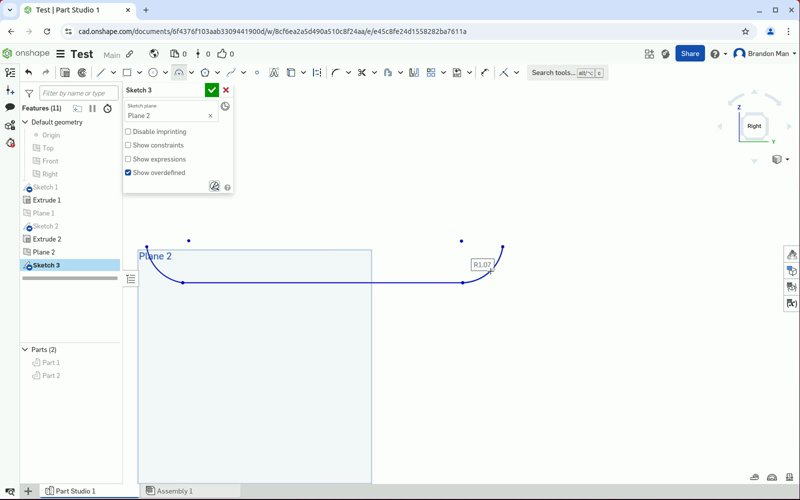
scroll(-6)
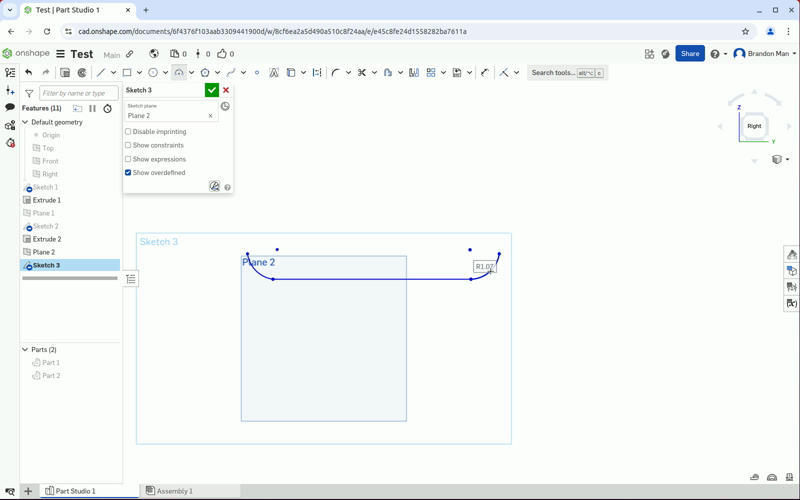
scroll(-6)
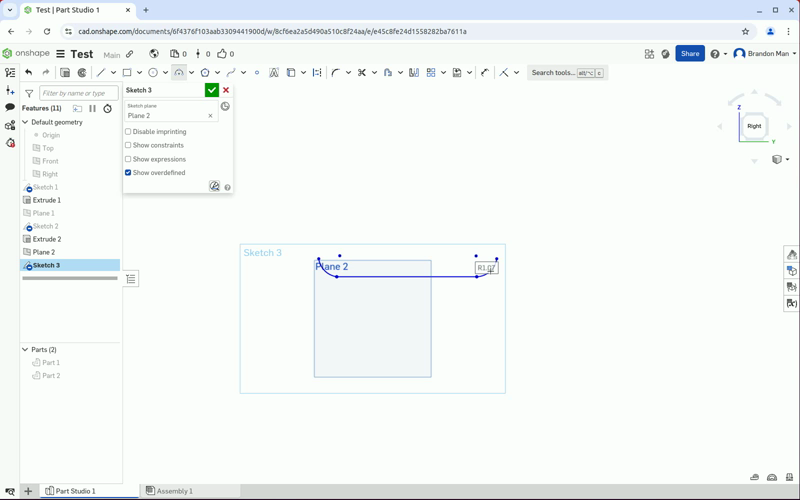
scroll(-6)
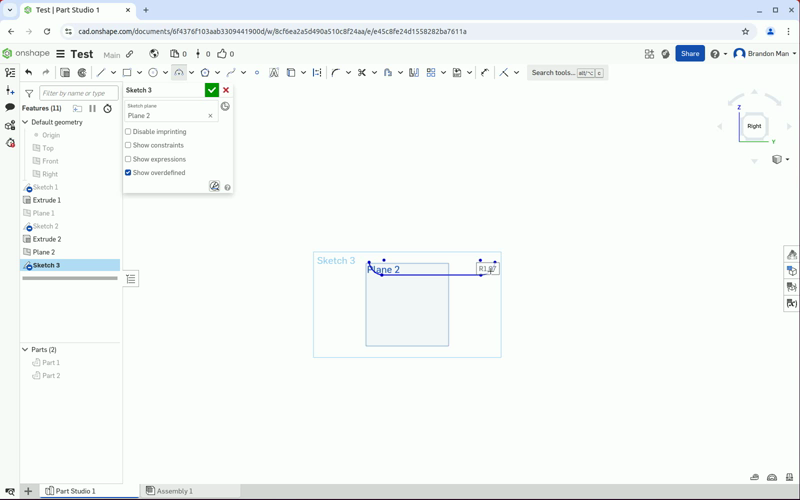
scroll(-6)
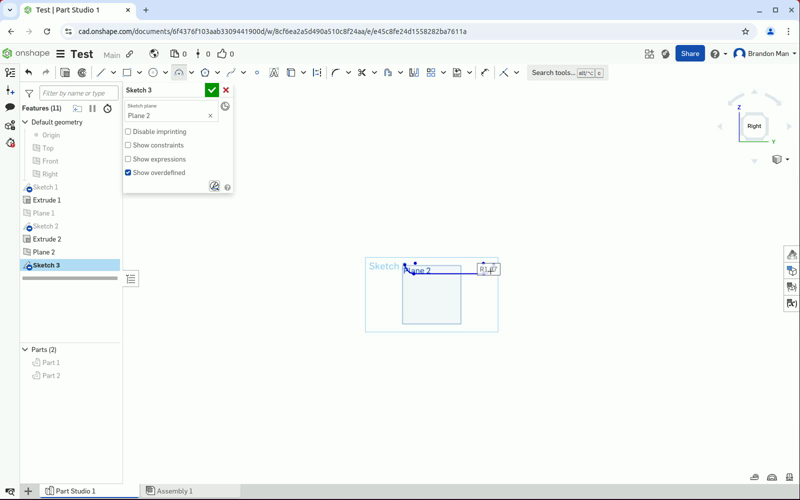
scroll(-6)
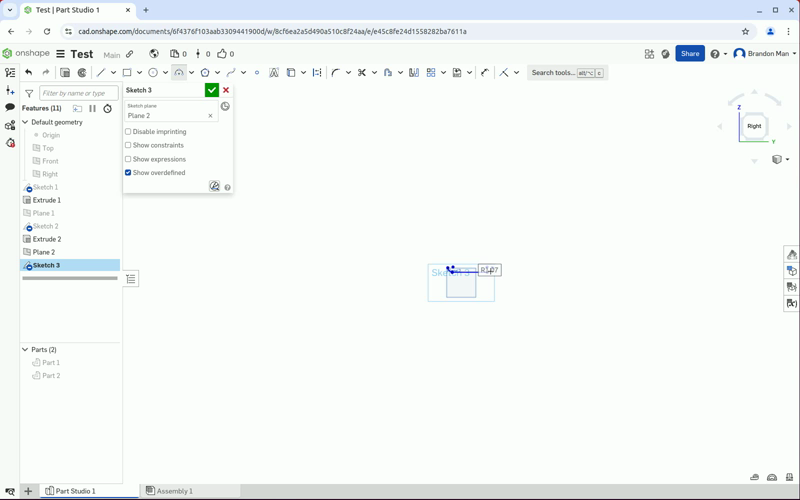
key_up(shift)
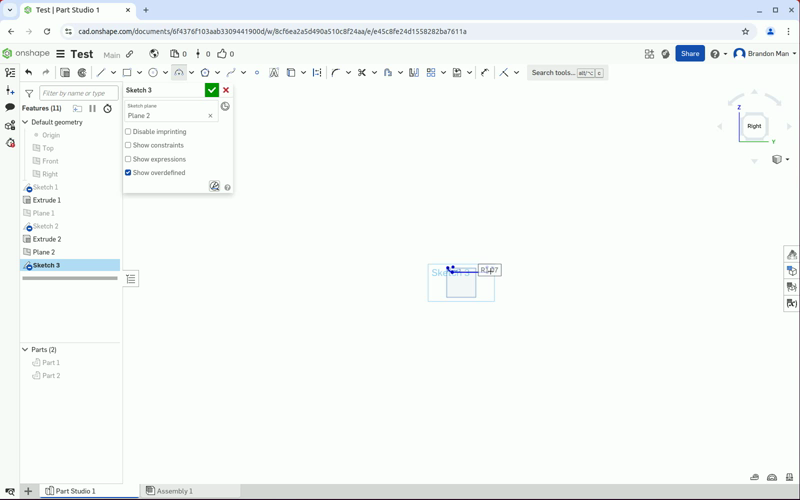
key(esc)
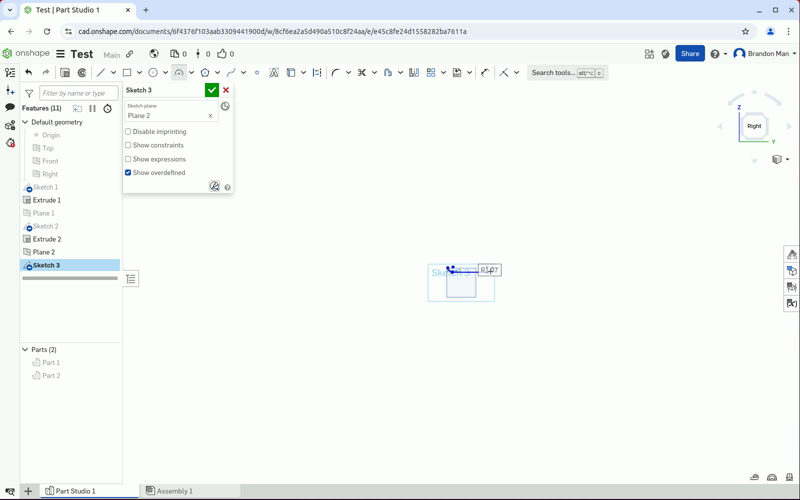
key(l)
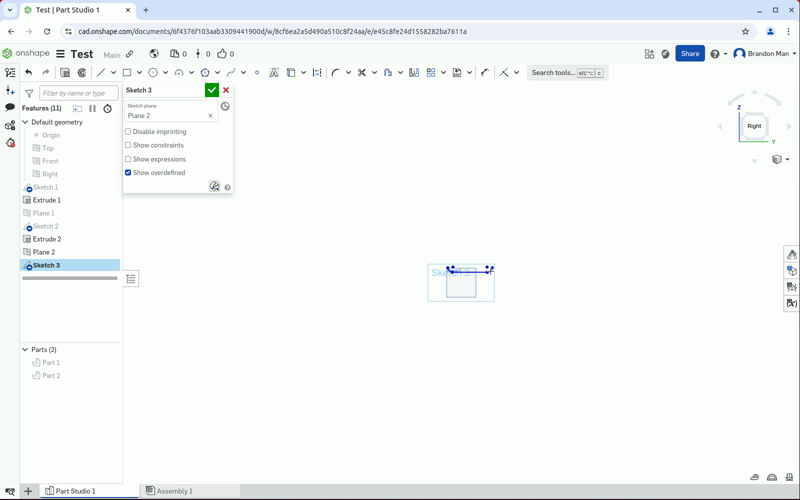
mouse_move(492, 267)
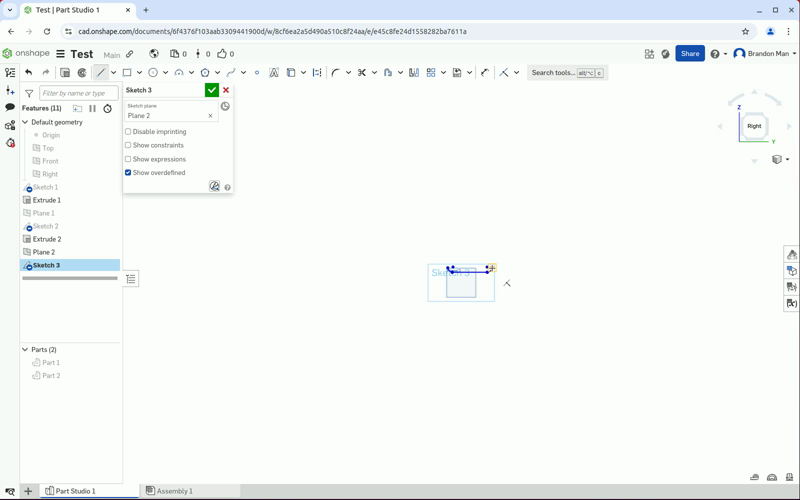
scroll(6)
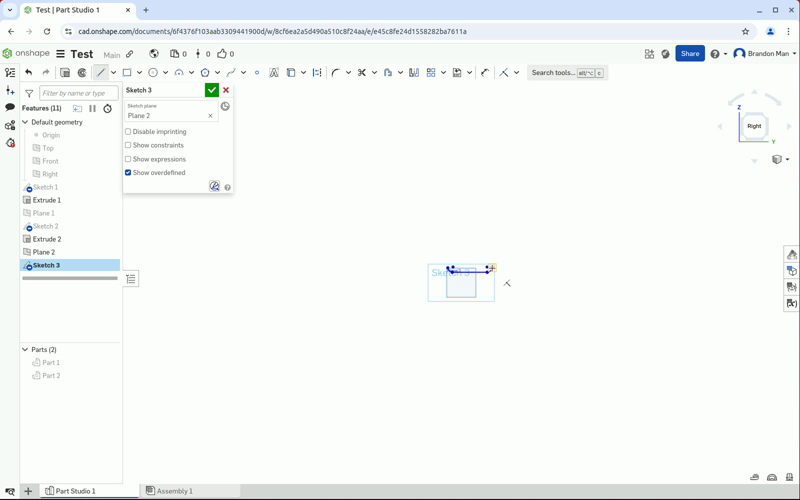
scroll(6)
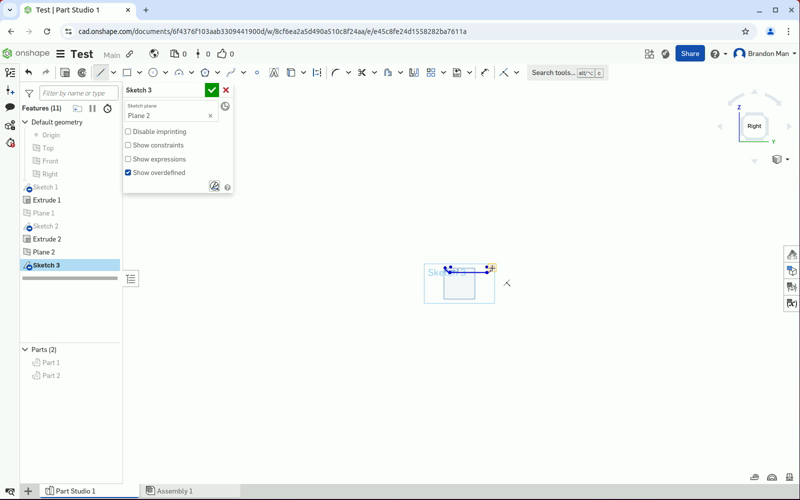
scroll(6)
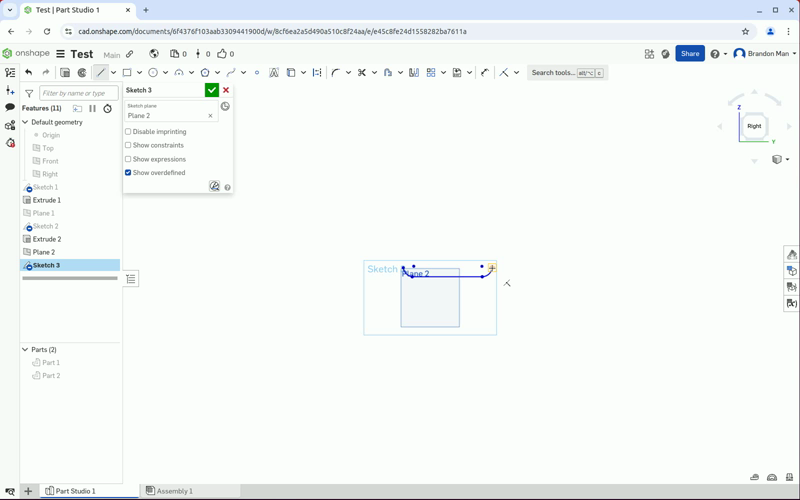
scroll(6)
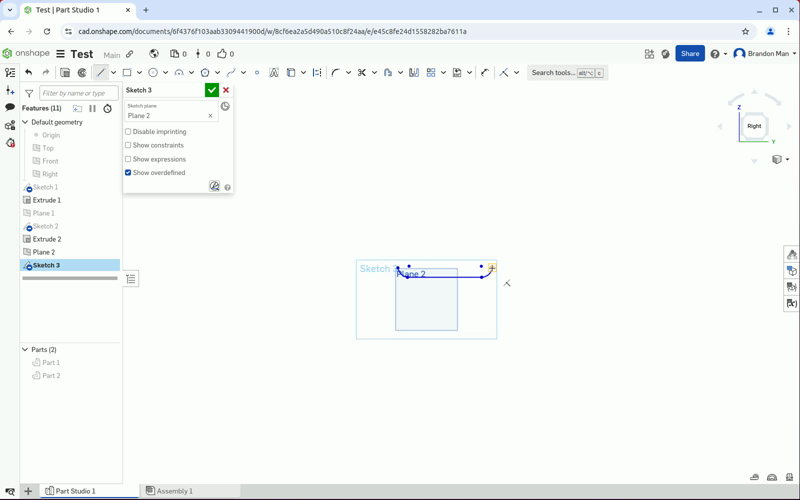
scroll(6)
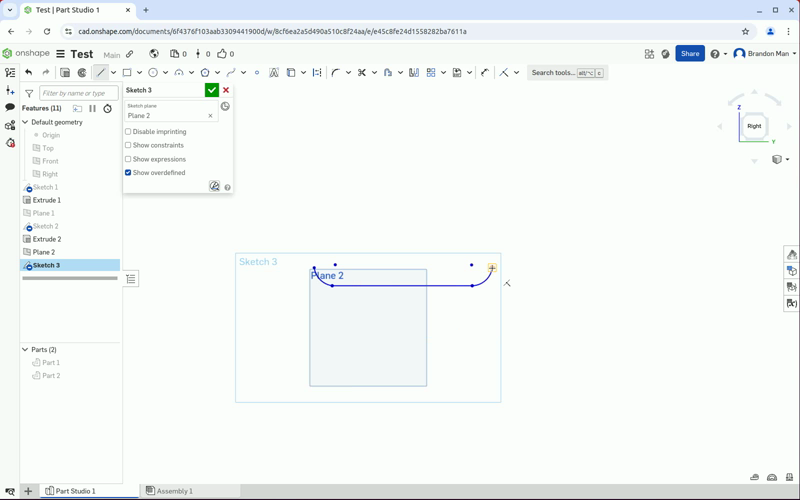
scroll(6)
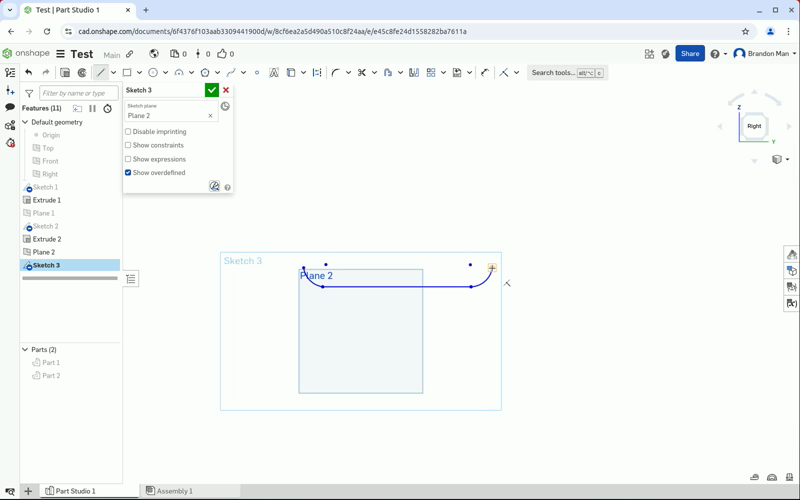
scroll(6)
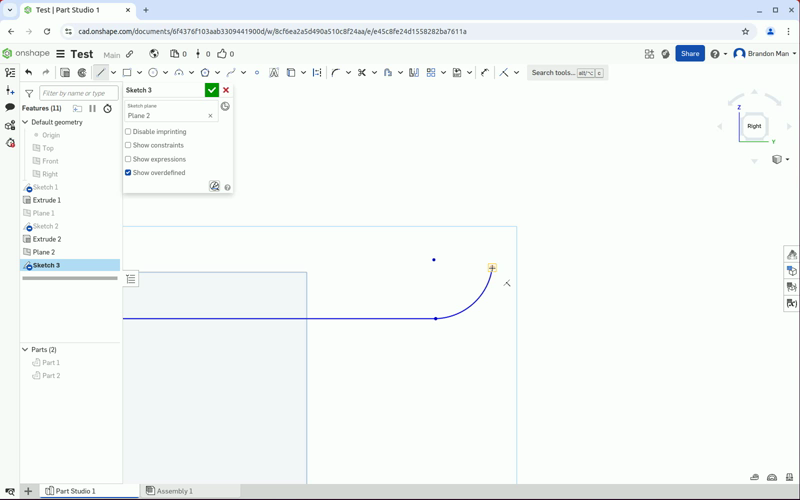
click(492, 267)
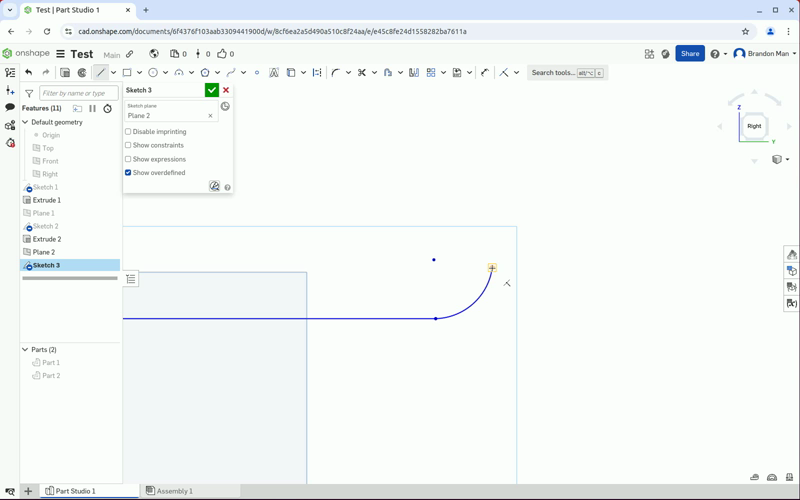
scroll(-6)
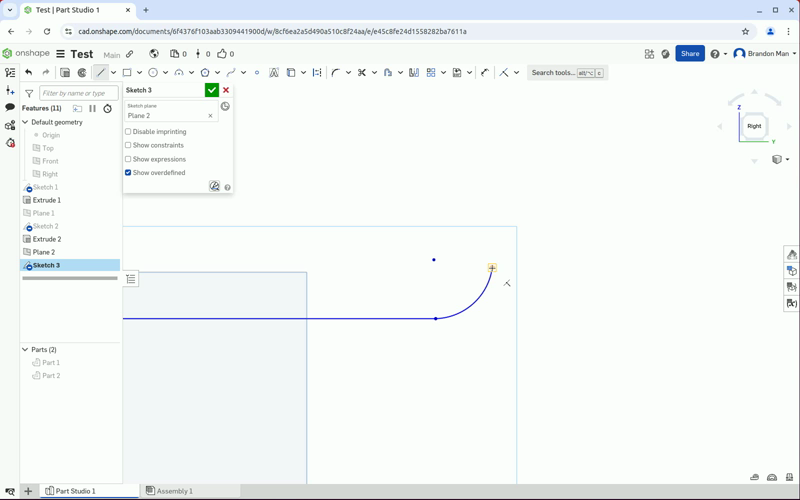
scroll(-6)
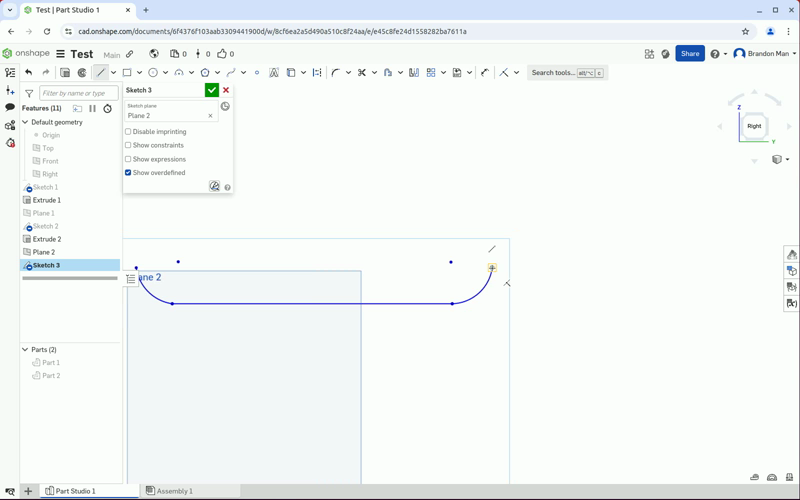
scroll(-6)
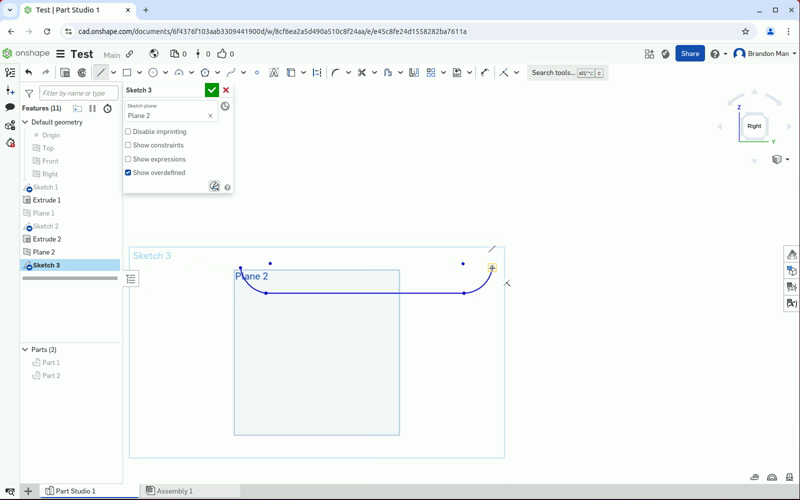
scroll(-6)
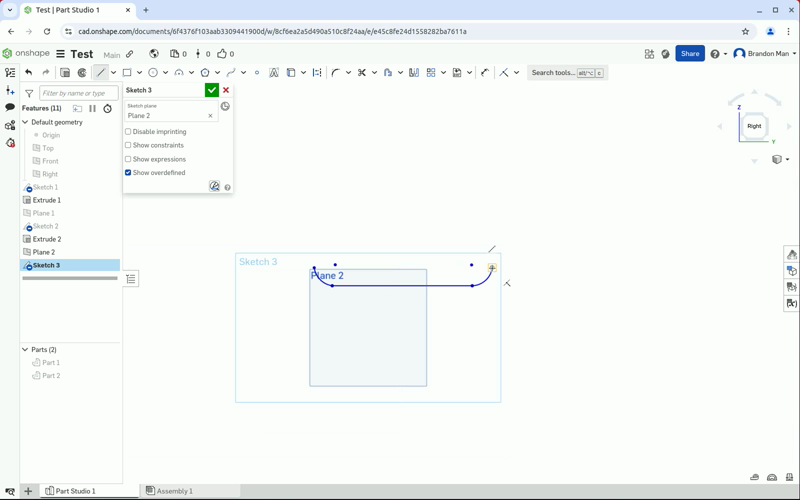
scroll(-6)
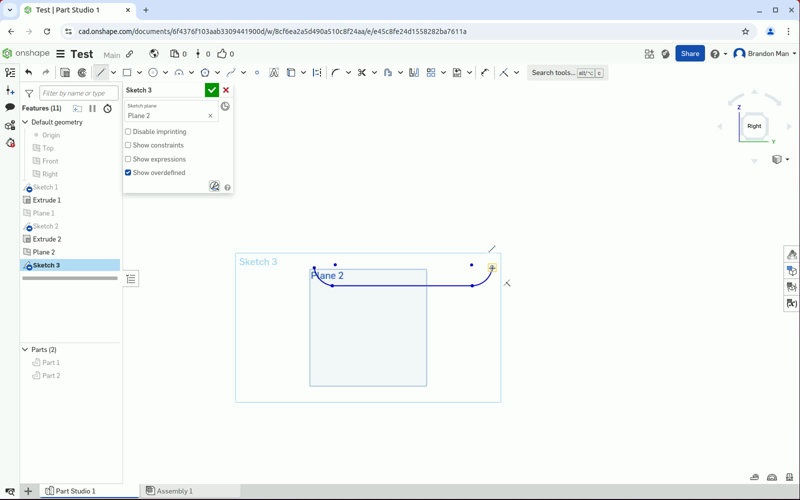
scroll(-6)
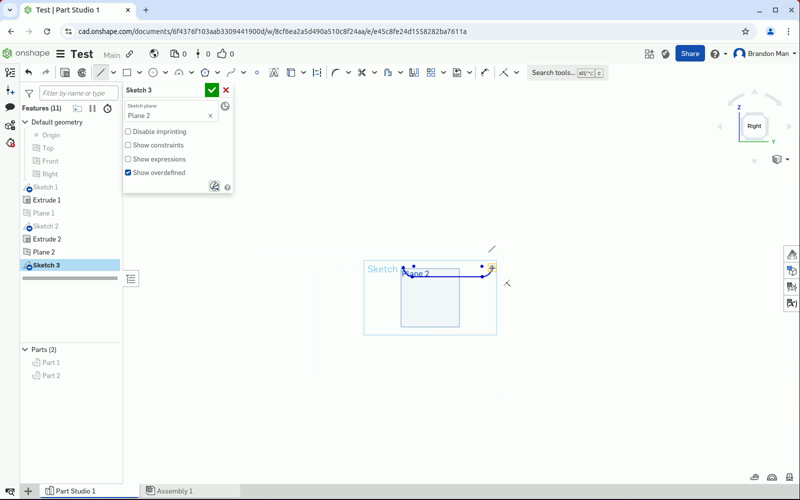
scroll(-6)
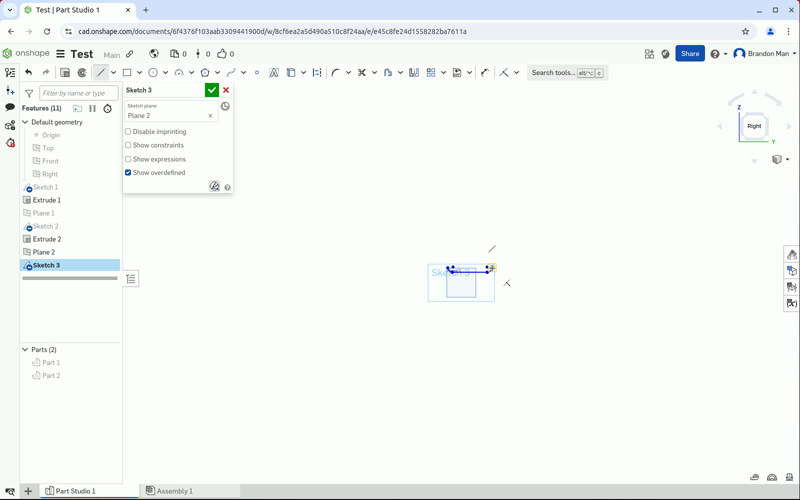
key_down(shift)
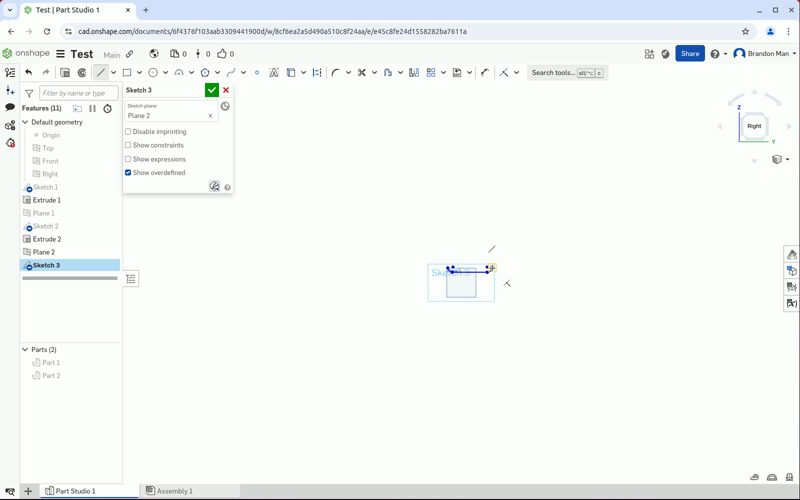
mouse_move(522, 267)
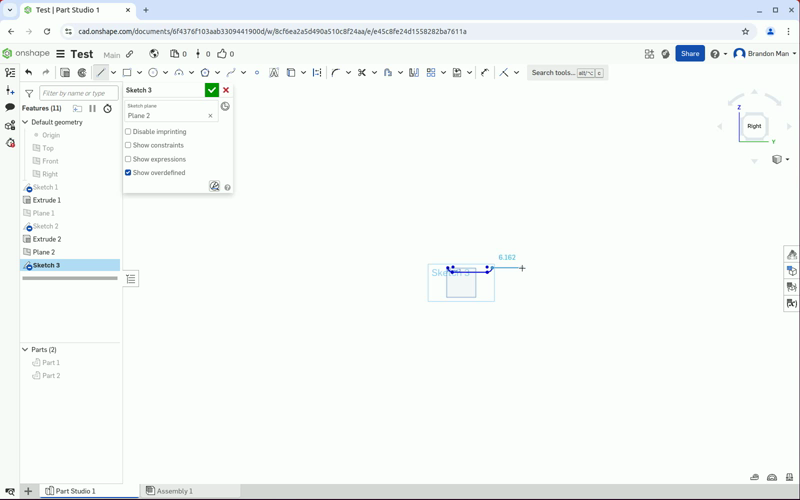
mouse_move(492, 242)
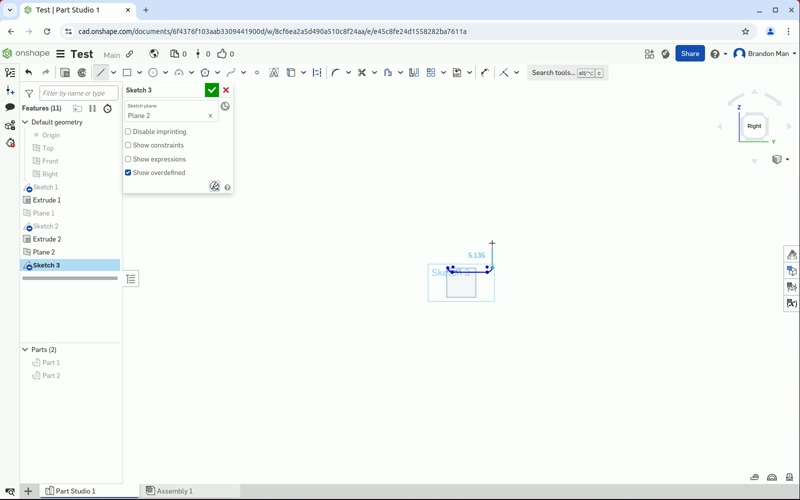
click(492, 242)
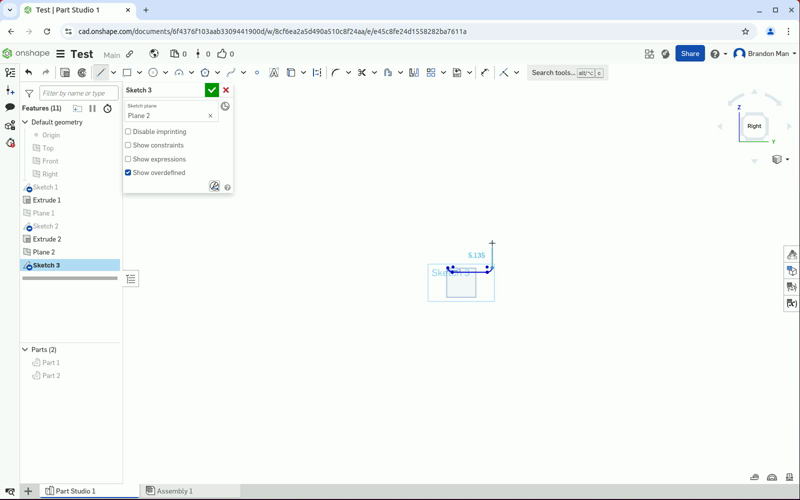
key_up(shift)
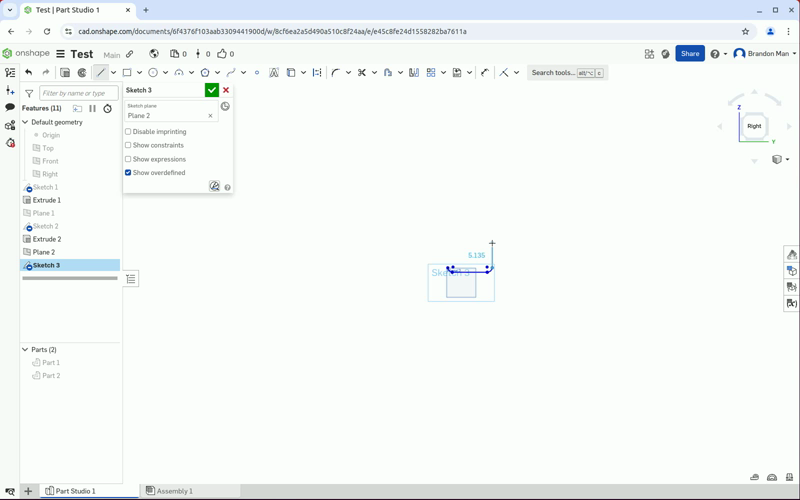
key(esc)
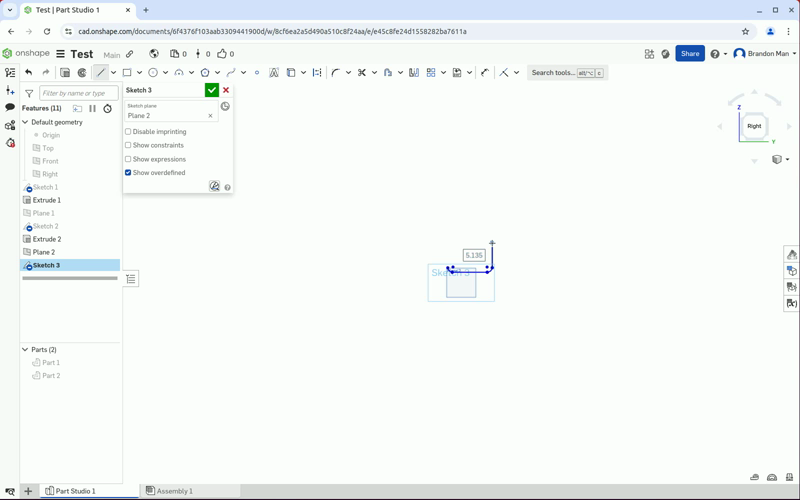
key(a)
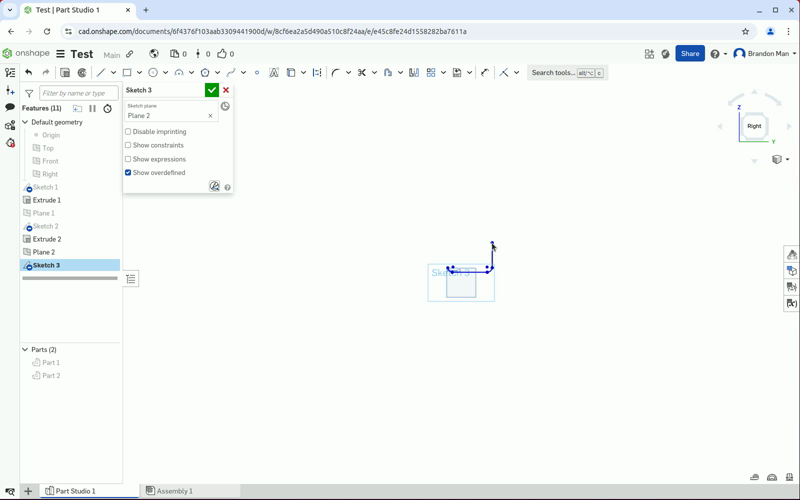
mouse_move(492, 242)
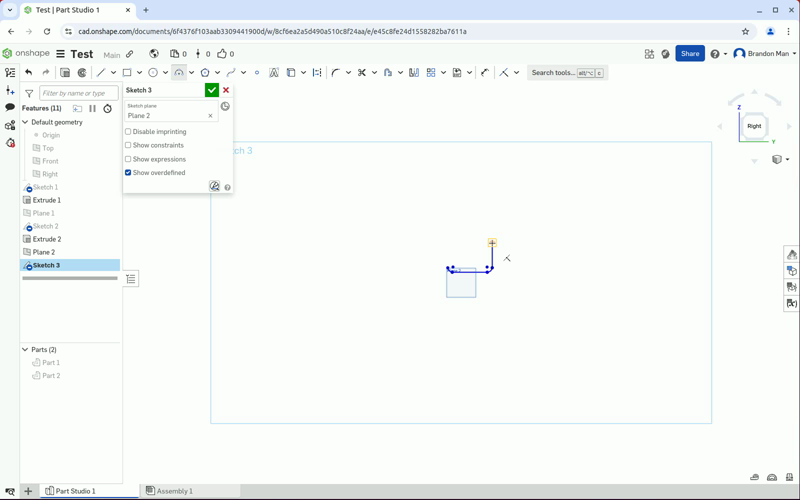
click(492, 242)
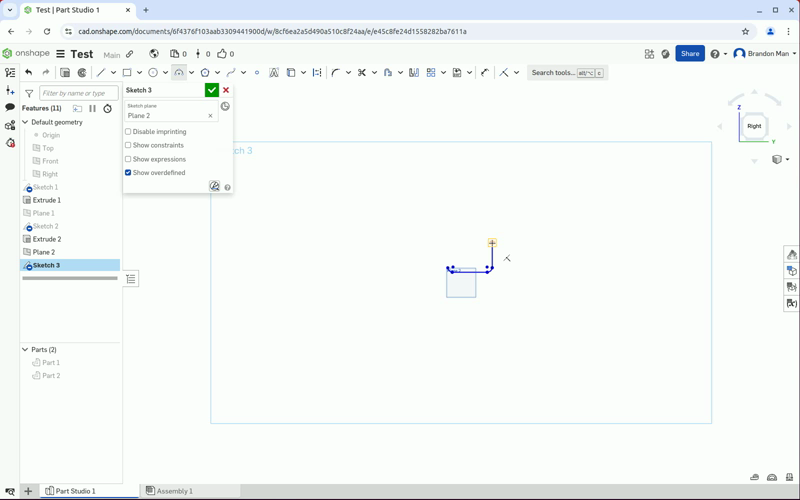
key_down(shift)
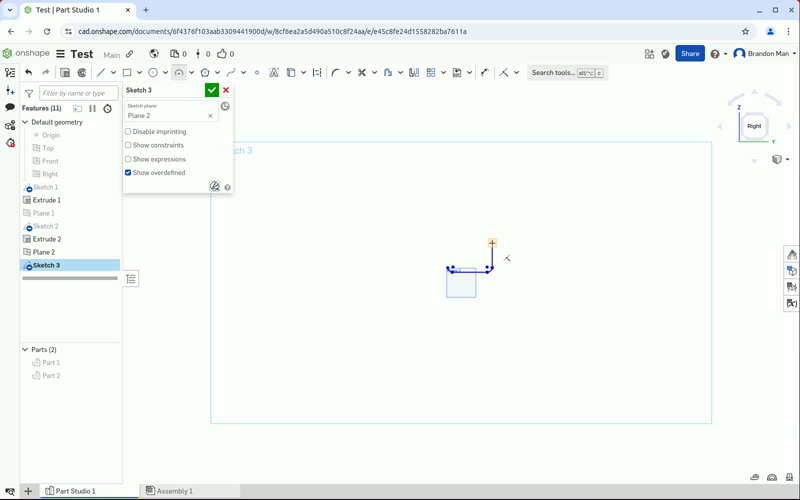
mouse_move(487, 237)
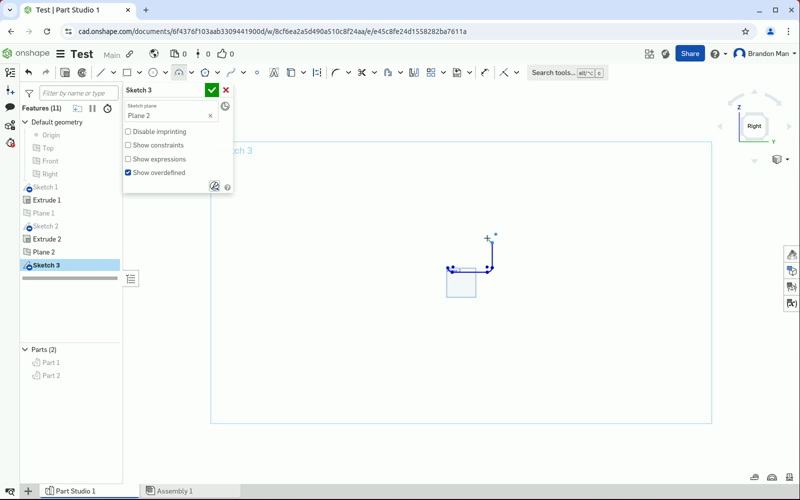
scroll(6)
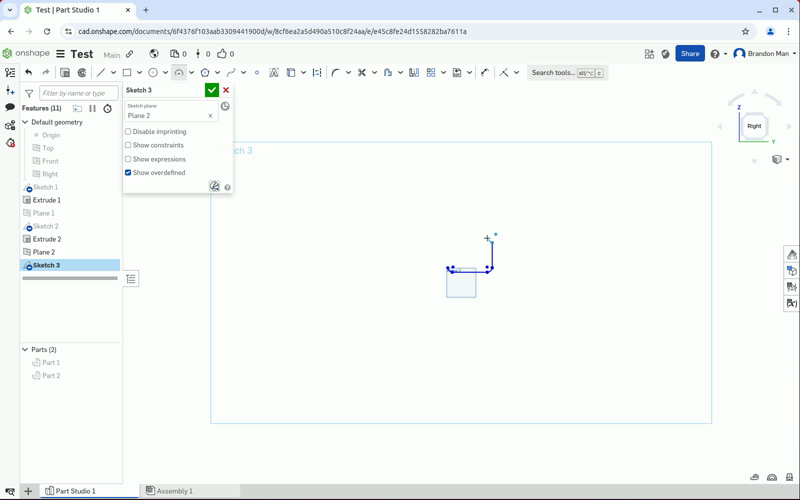
scroll(6)
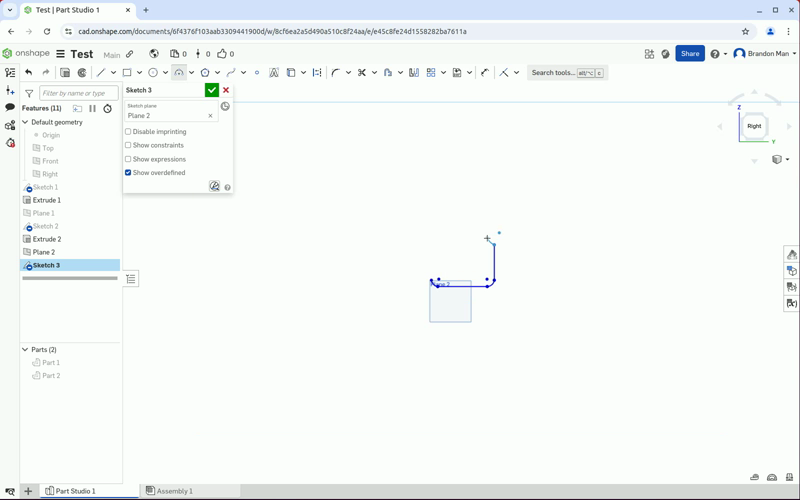
scroll(6)
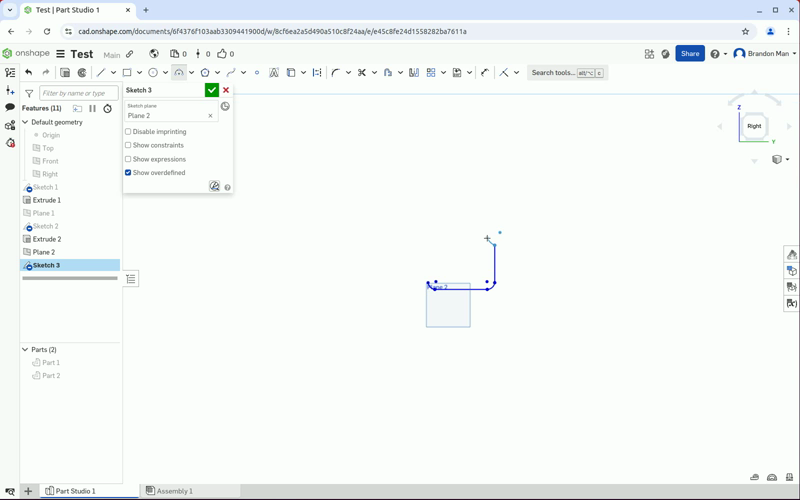
scroll(6)
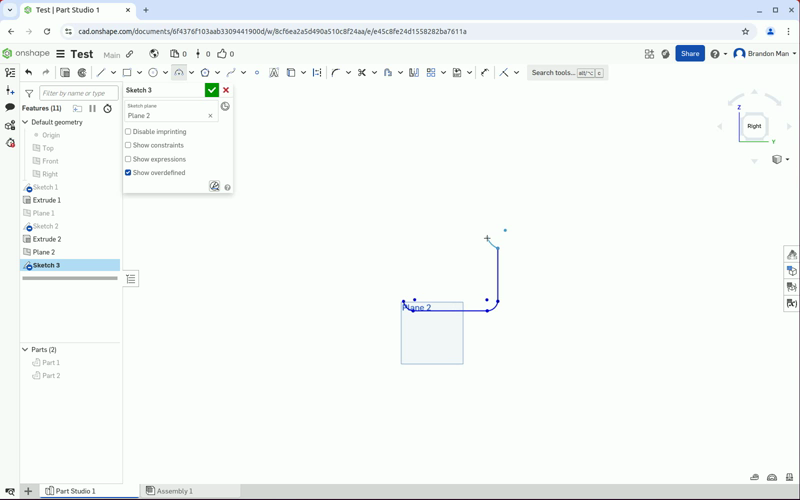
scroll(6)
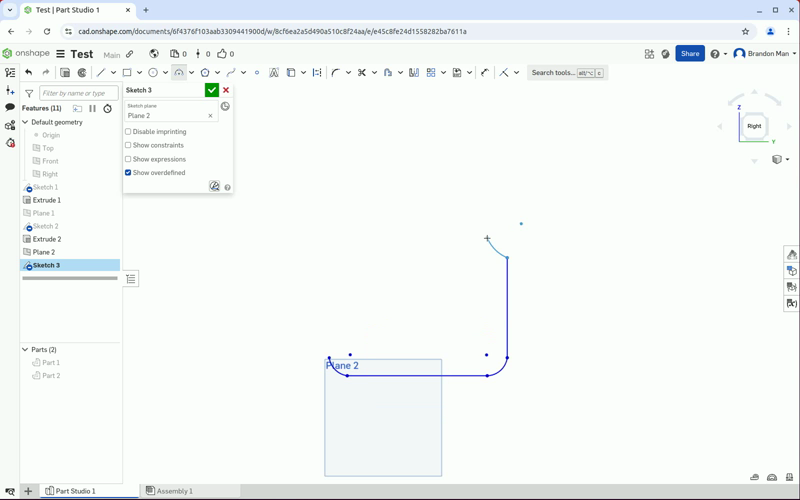
scroll(6)
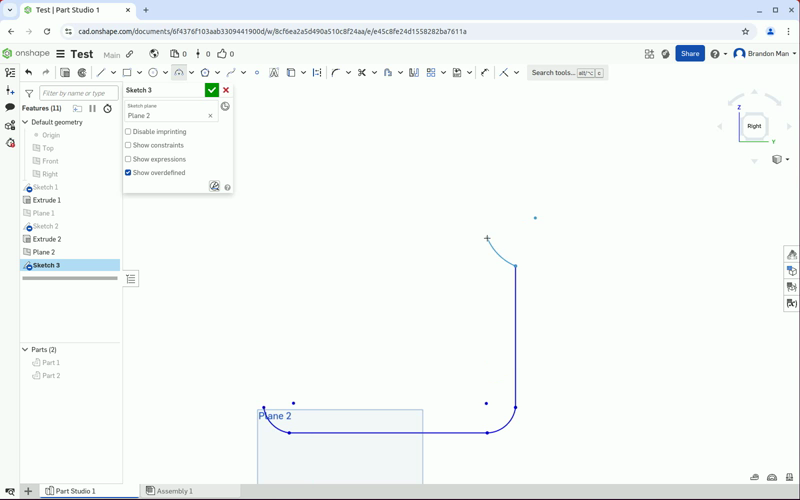
scroll(6)
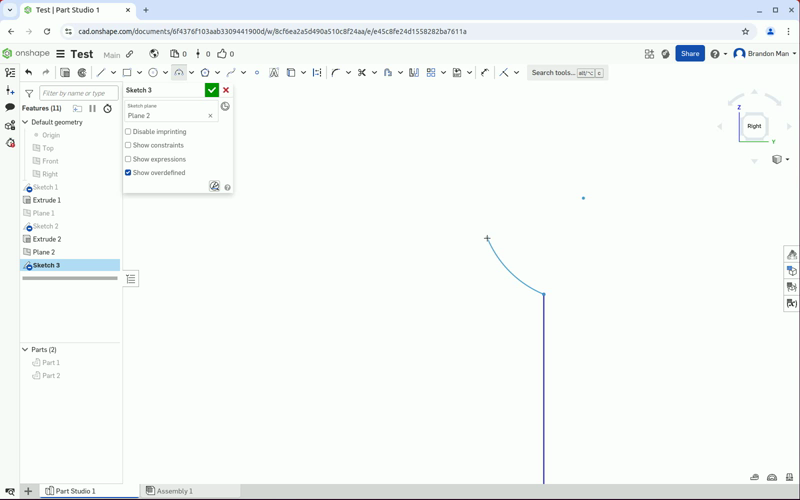
click(487, 237)
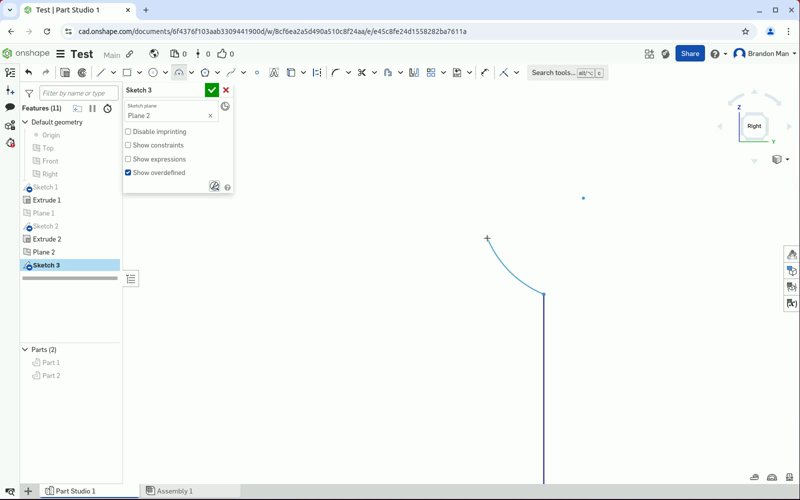
scroll(-6)
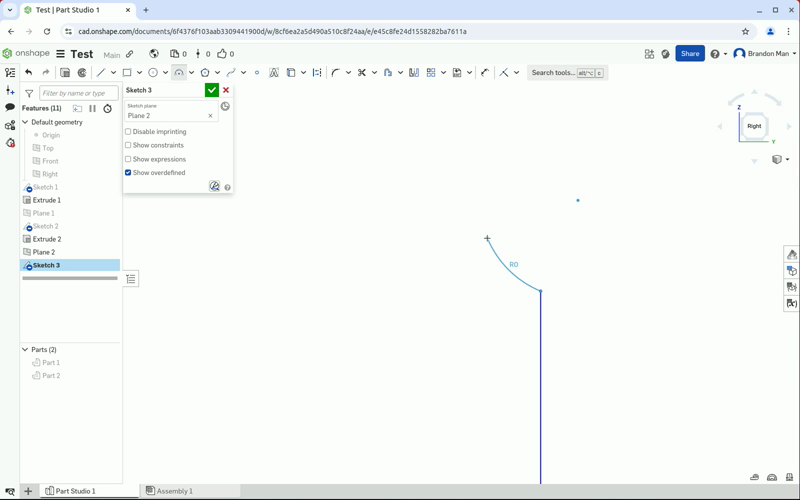
scroll(-6)
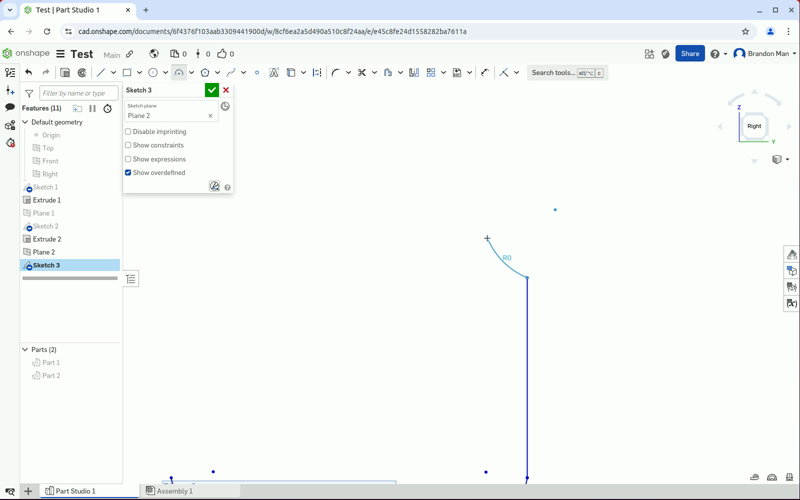
scroll(-6)
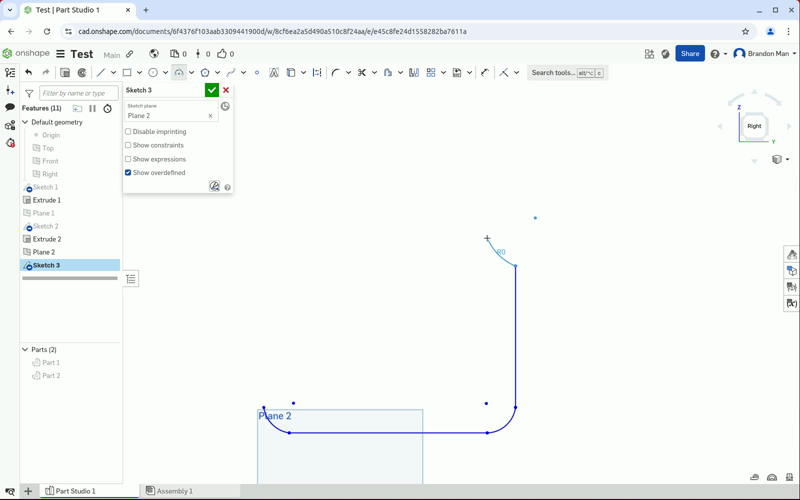
scroll(-6)
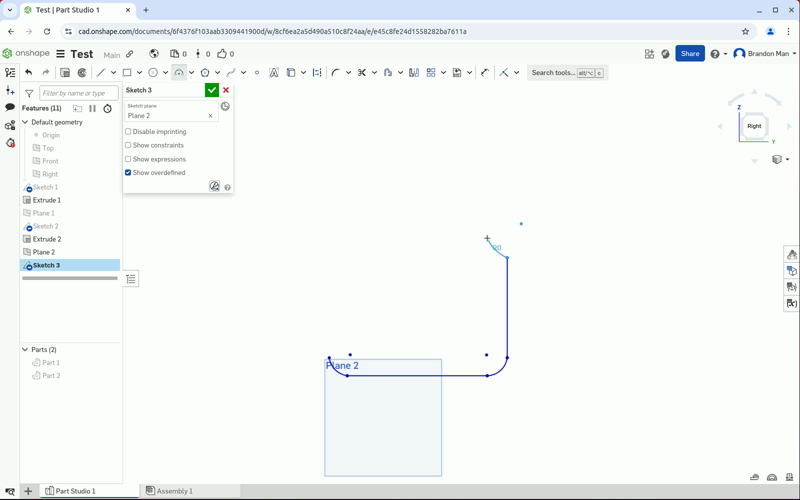
scroll(-6)
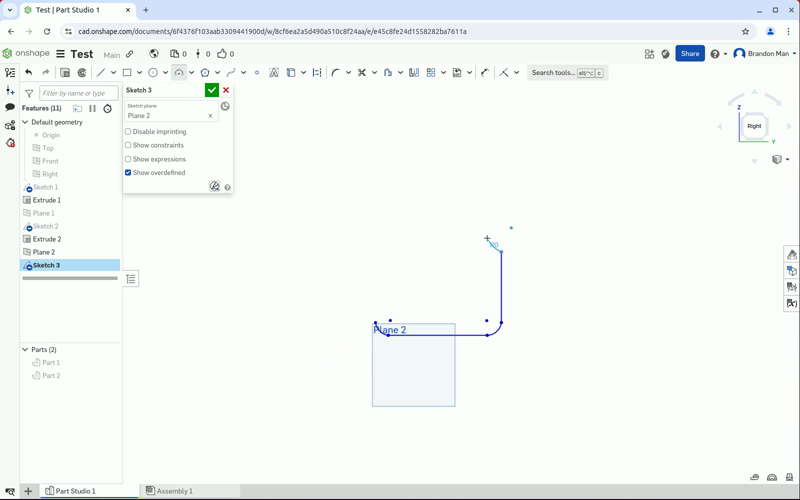
scroll(-6)
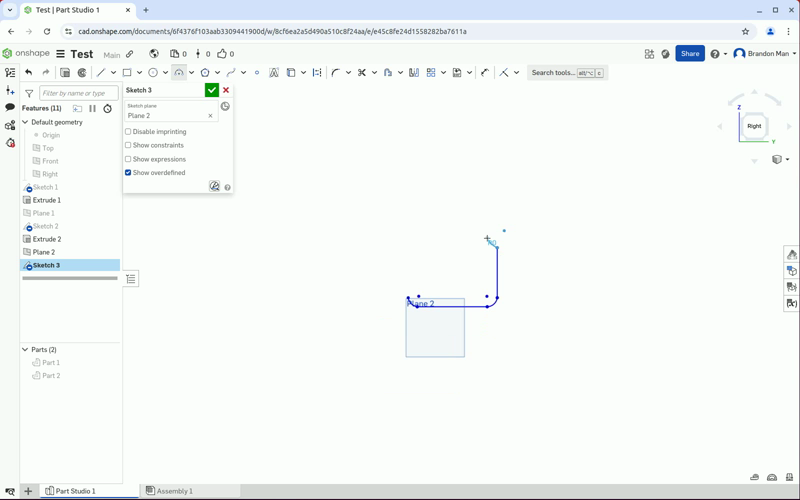
scroll(-6)
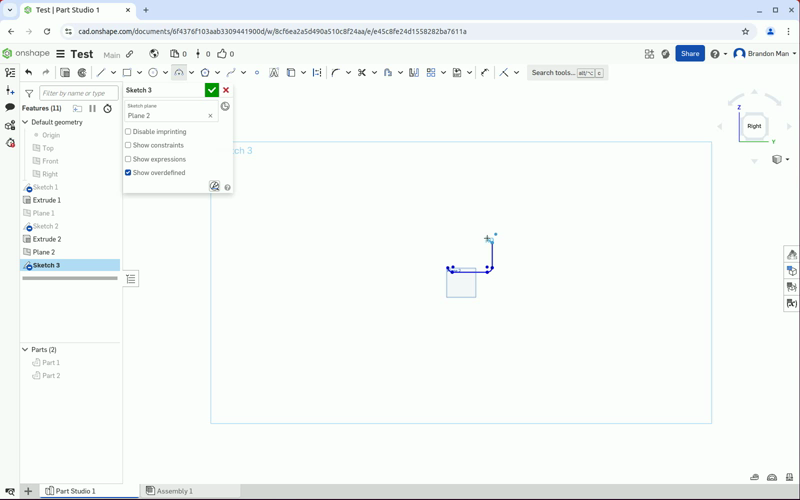
mouse_move(490, 239)
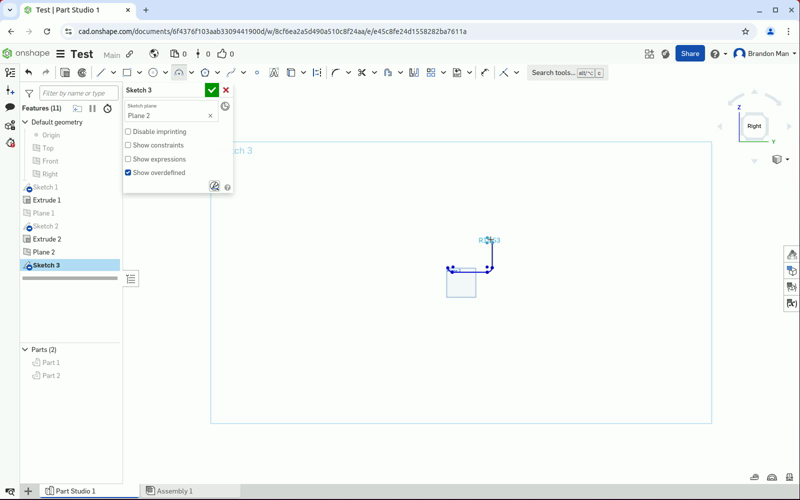
scroll(6)
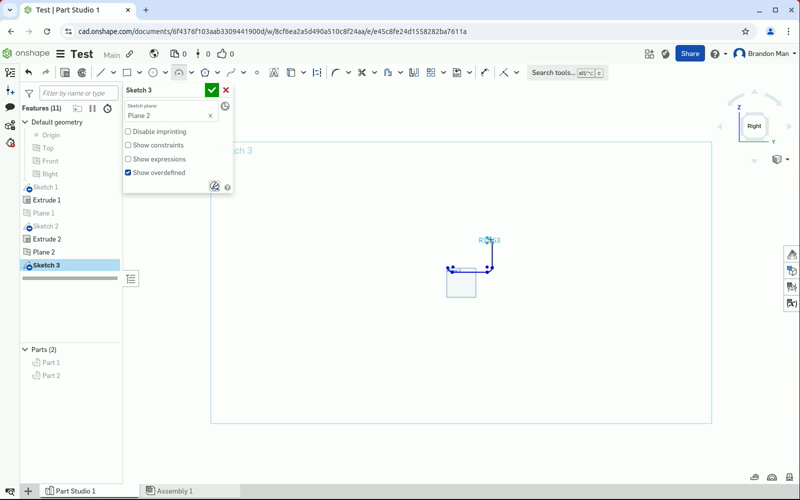
scroll(6)
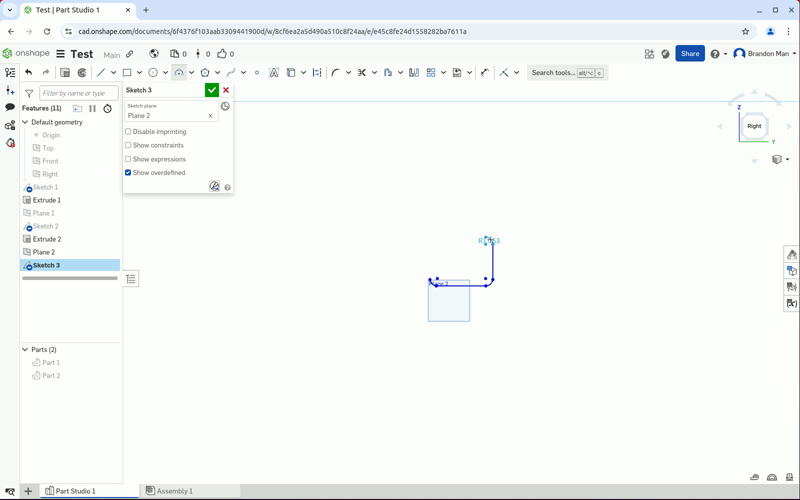
scroll(6)
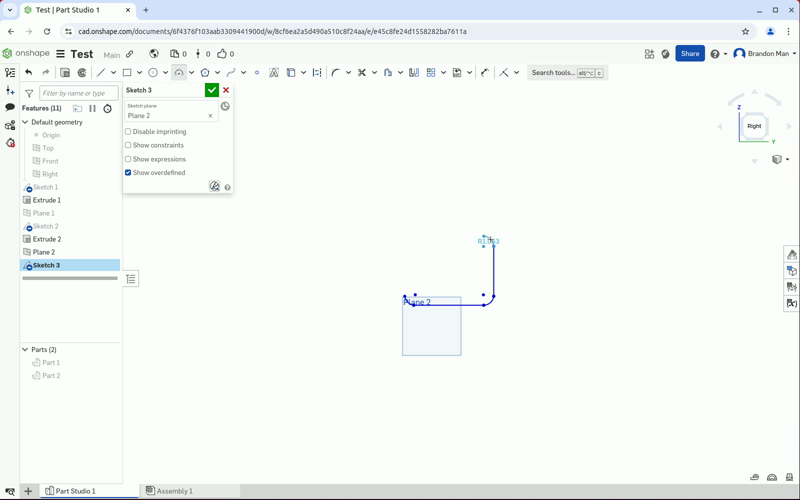
scroll(6)
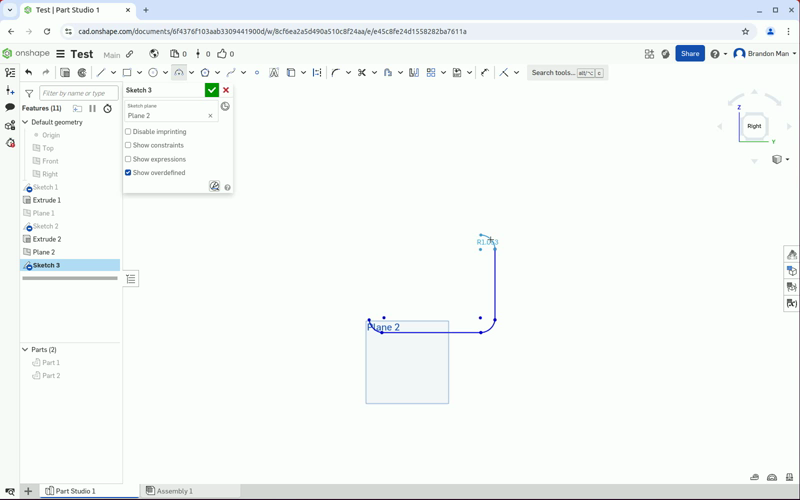
scroll(6)
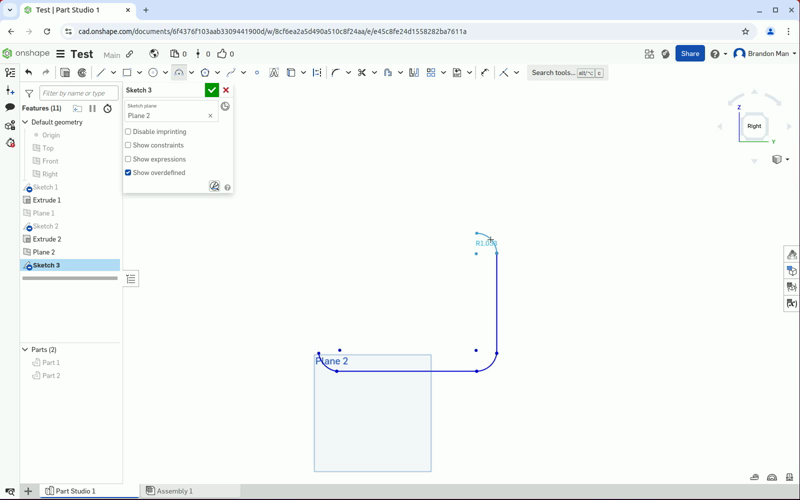
scroll(6)
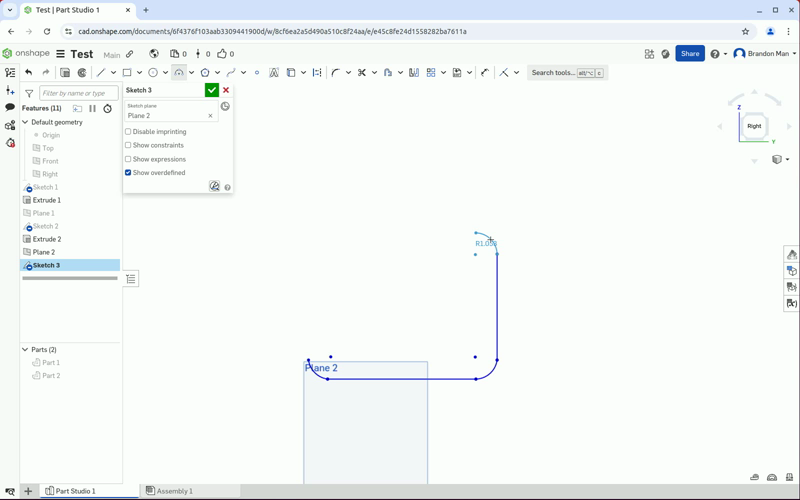
scroll(6)
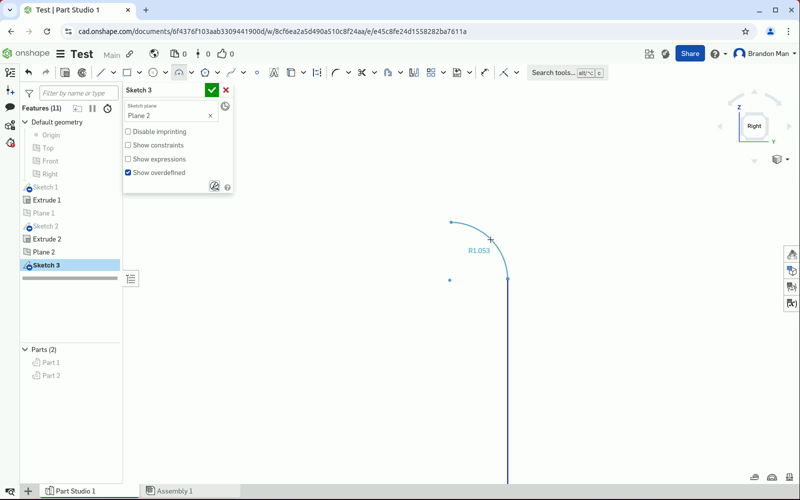
click(490, 239)
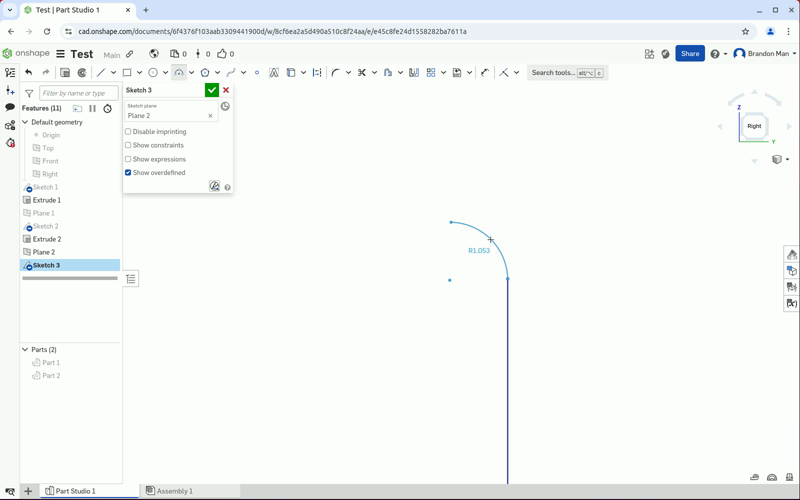
scroll(-6)
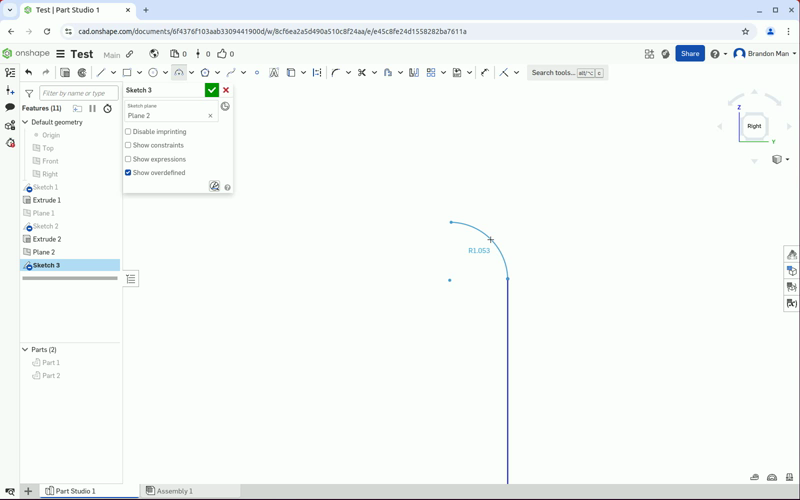
scroll(-6)
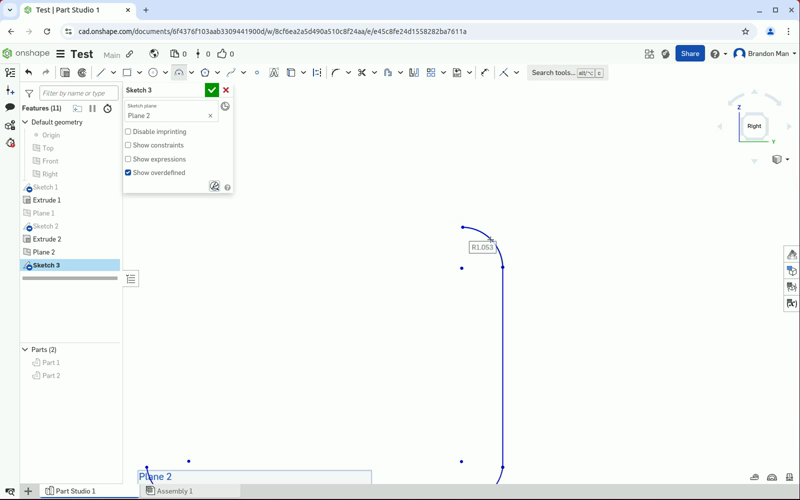
scroll(-6)
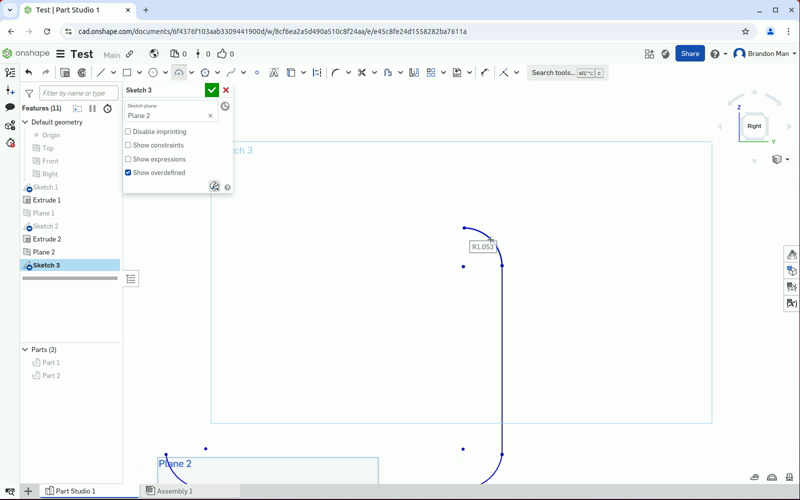
scroll(-6)
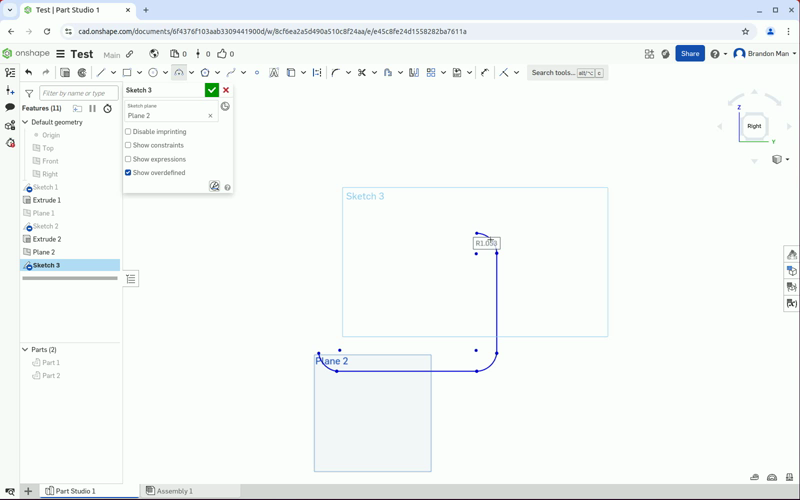
scroll(-6)
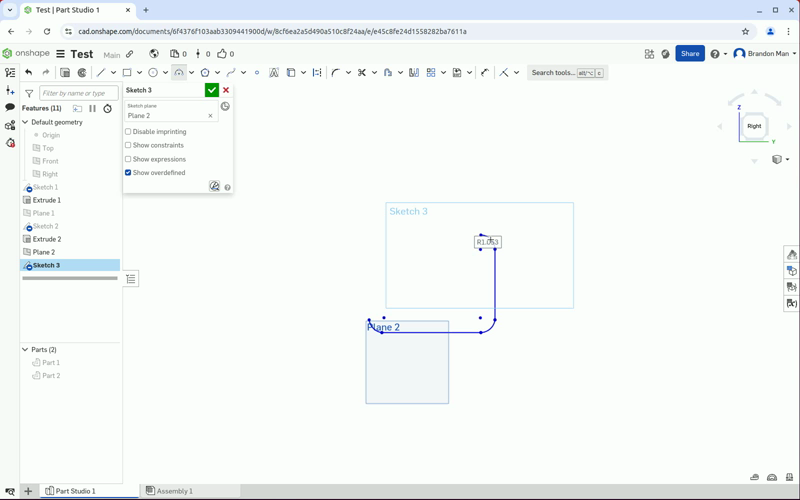
scroll(-6)
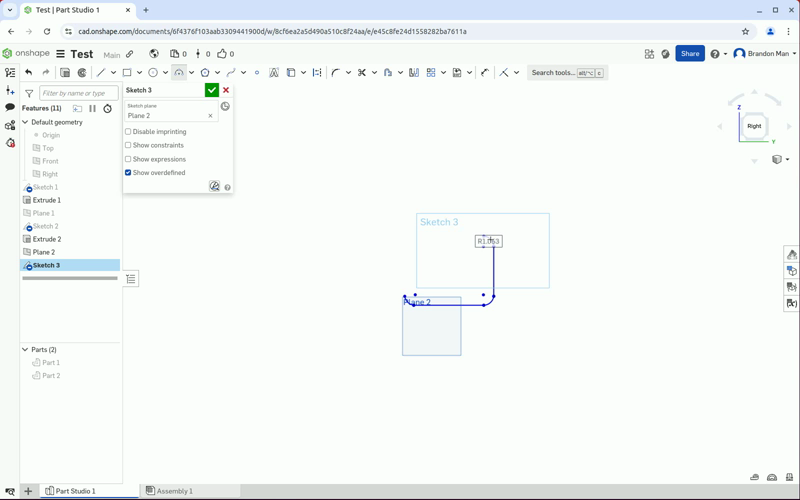
scroll(-6)
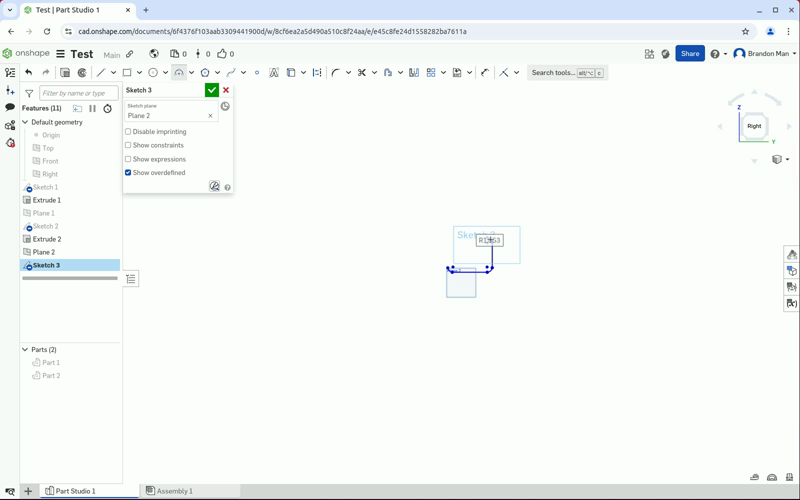
key_up(shift)
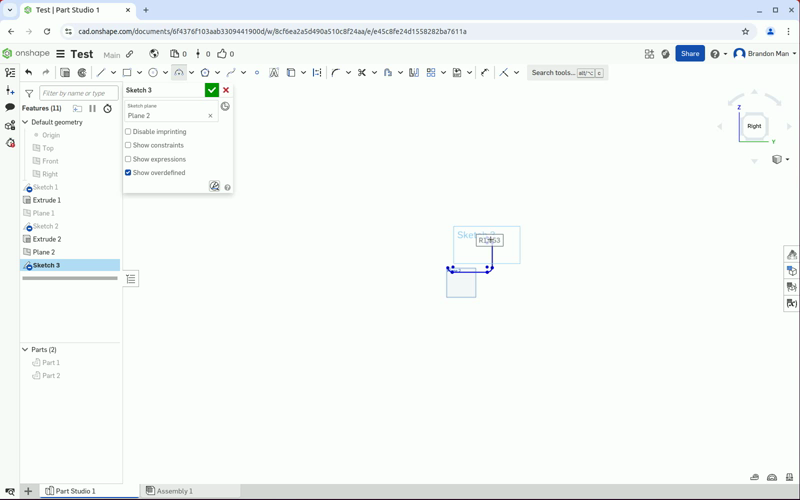
key(esc)
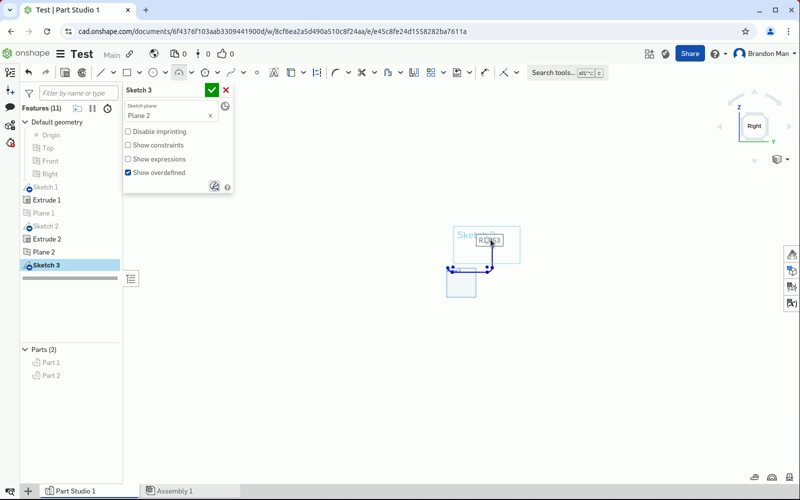
key(l)
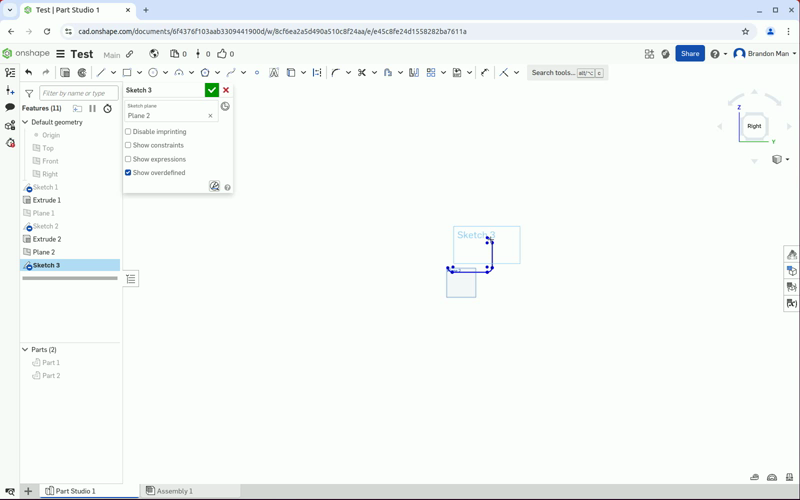
mouse_move(487, 237)
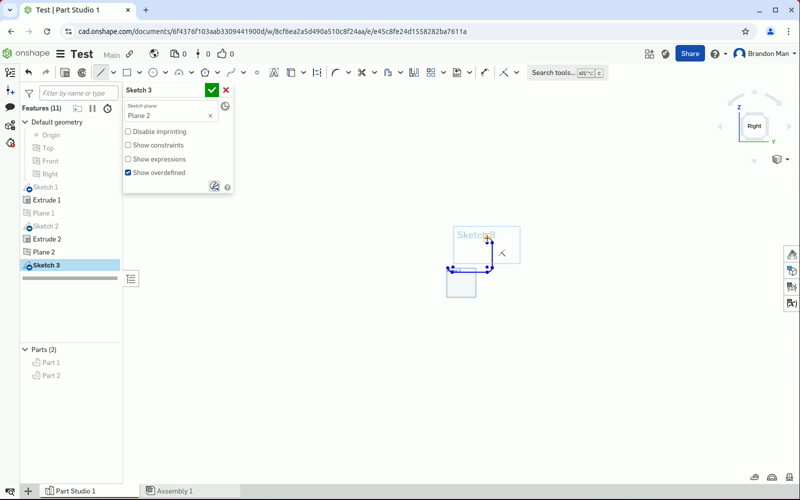
scroll(6)
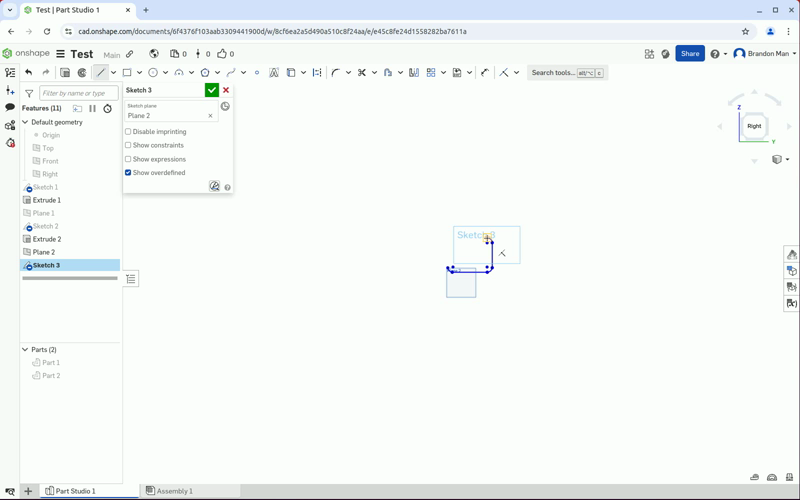
scroll(6)
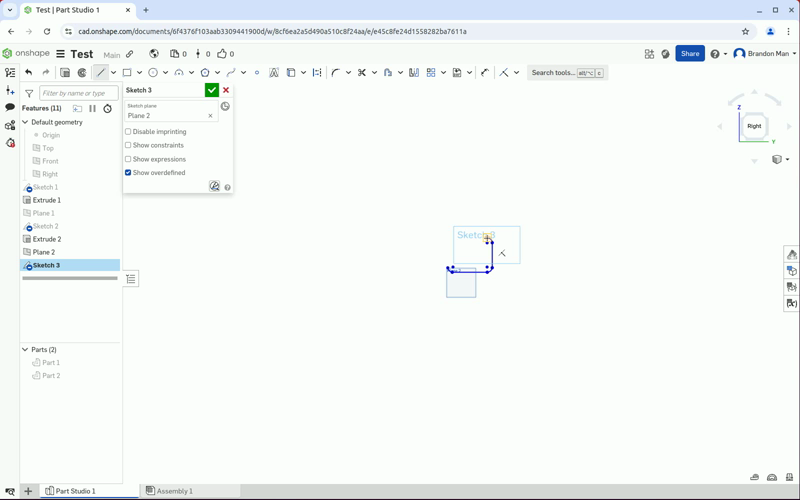
scroll(6)
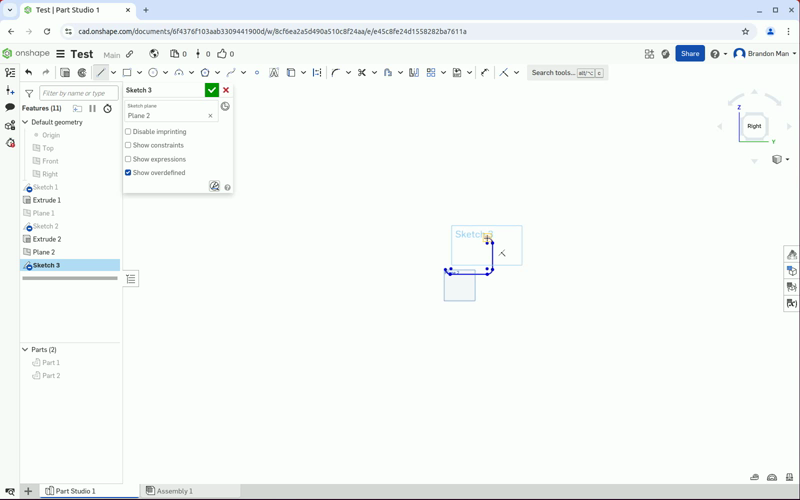
scroll(6)
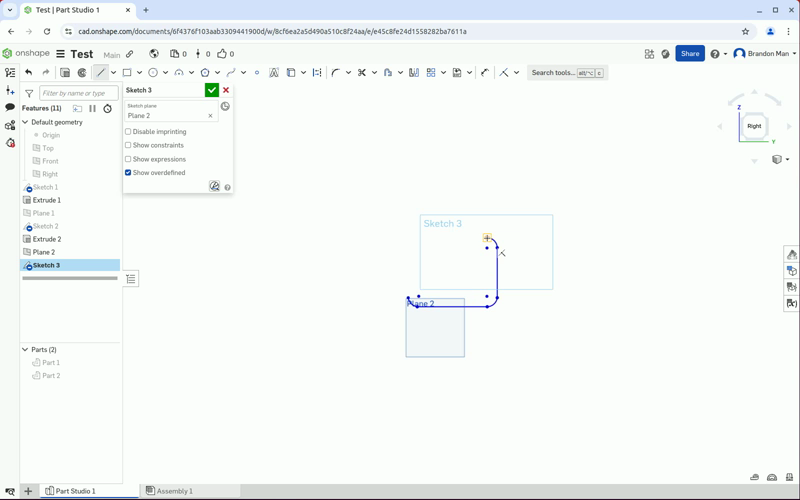
scroll(6)
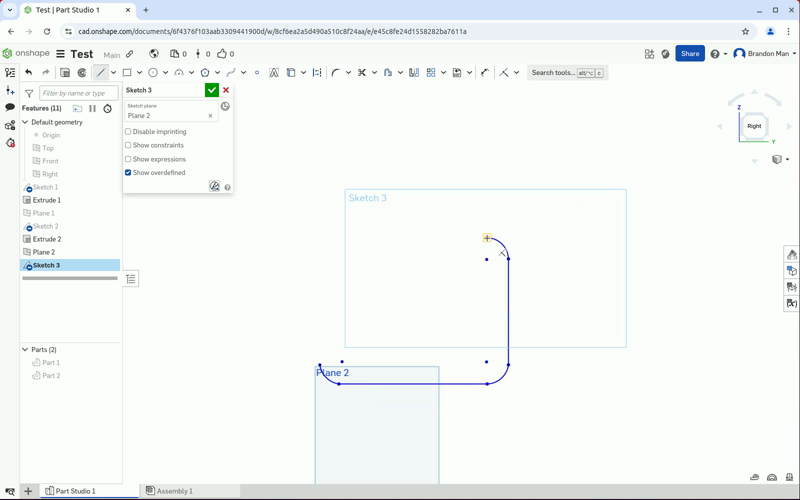
scroll(6)
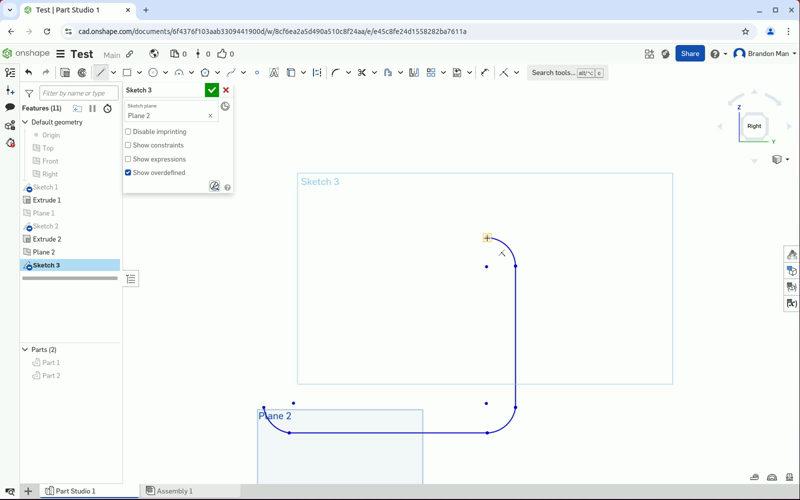
scroll(6)
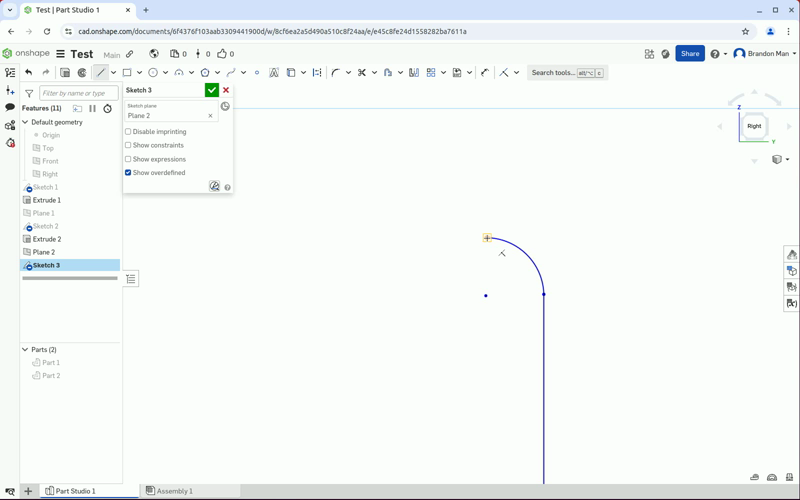
click(487, 237)
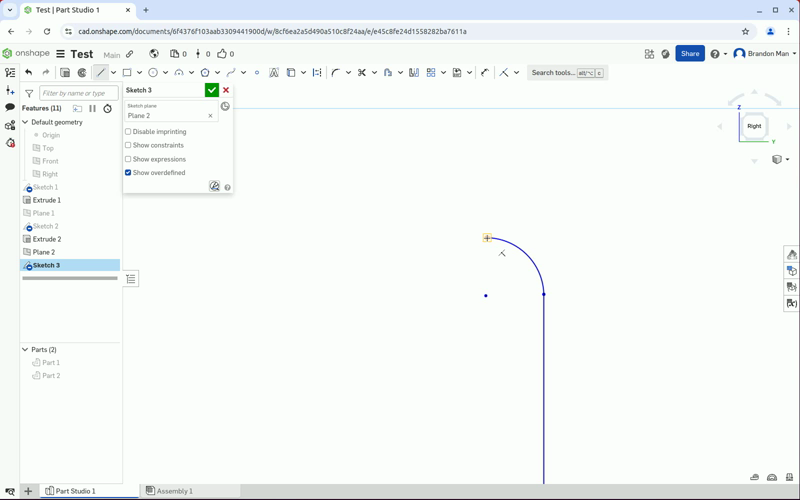
scroll(-6)
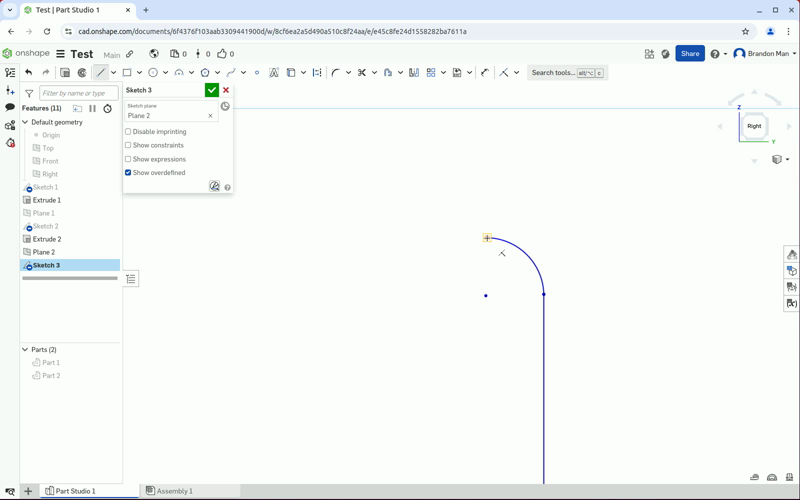
scroll(-6)
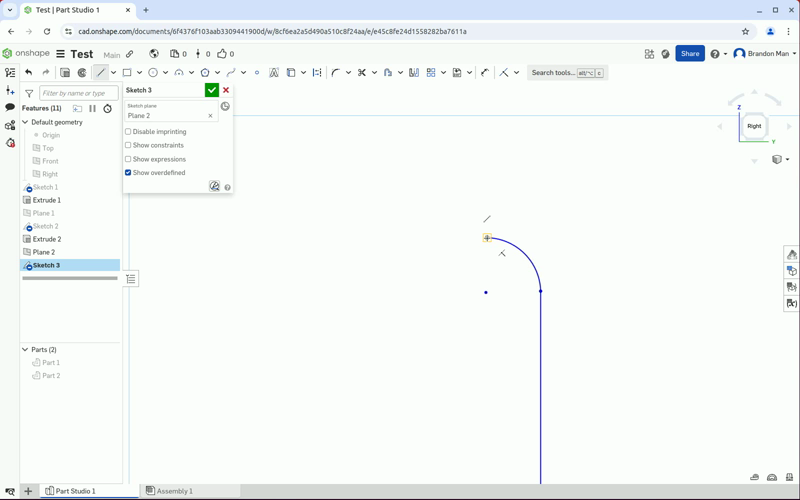
scroll(-6)
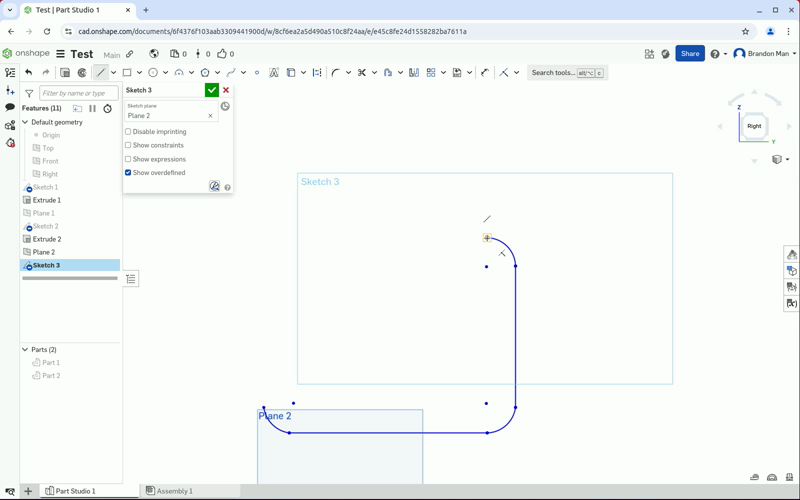
scroll(-6)
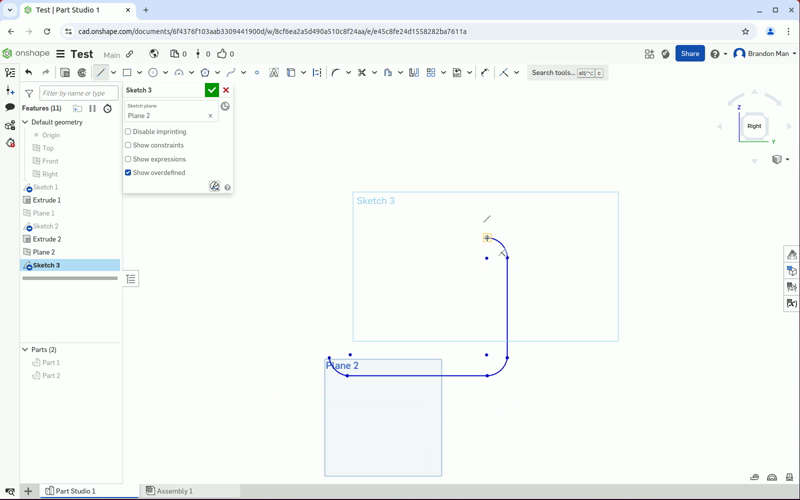
scroll(-6)
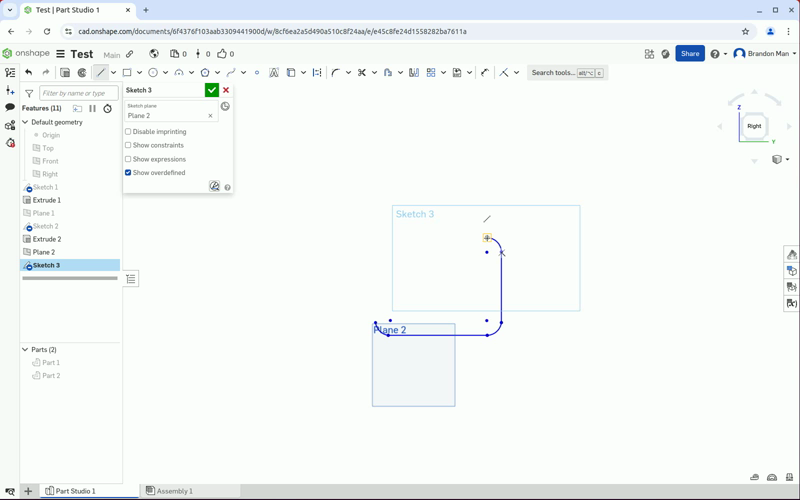
scroll(-6)
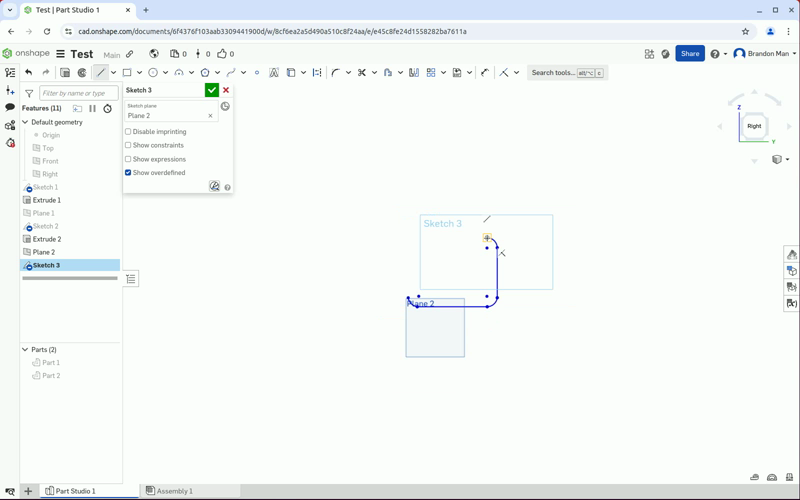
scroll(-6)
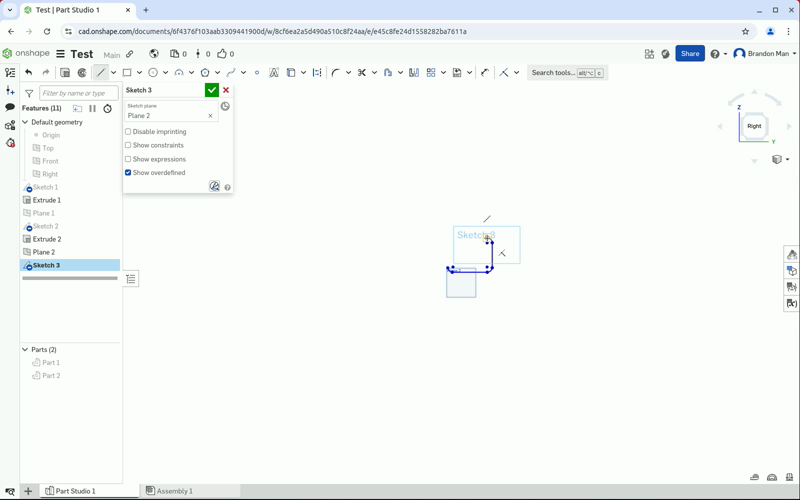
key_down(shift)
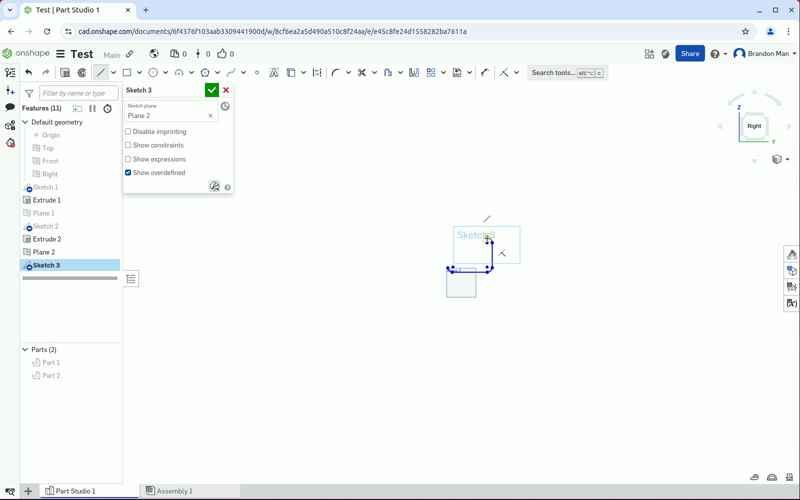
mouse_move(517, 237)
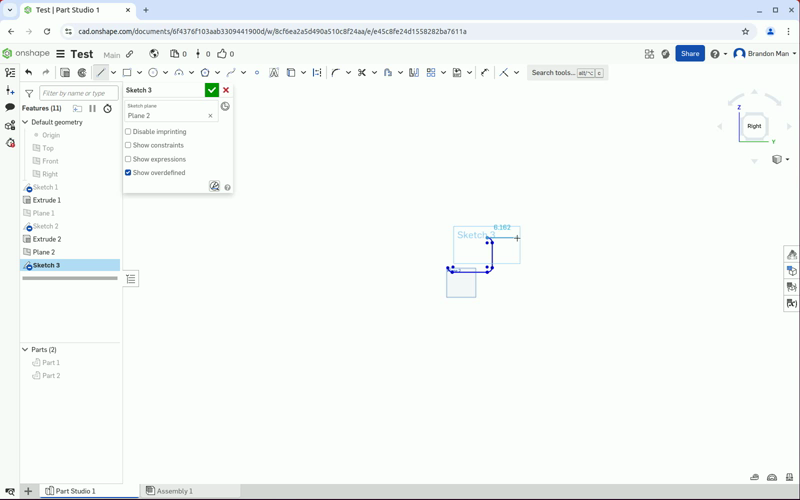
mouse_move(452, 237)
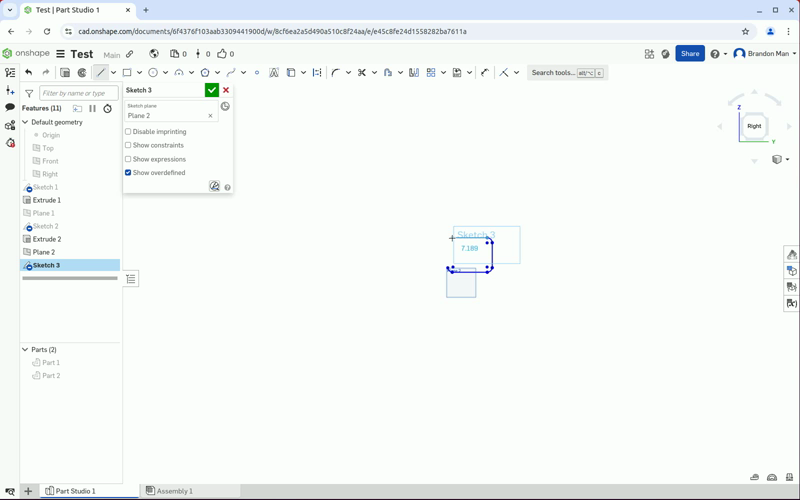
click(452, 237)
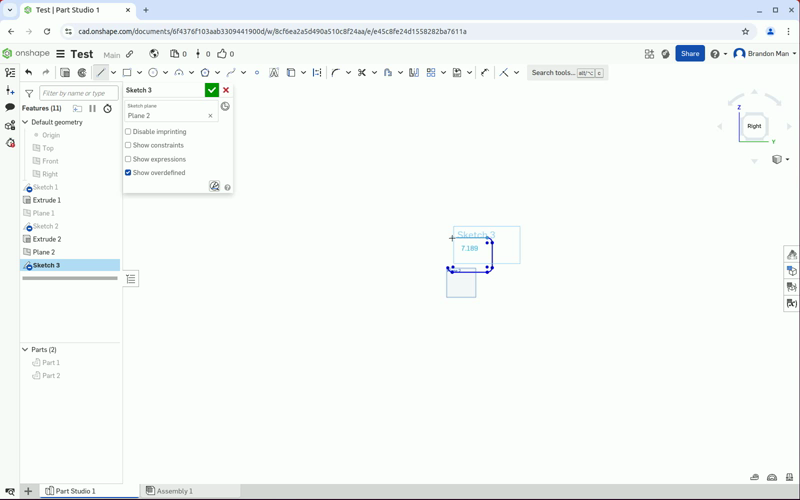
key_up(shift)
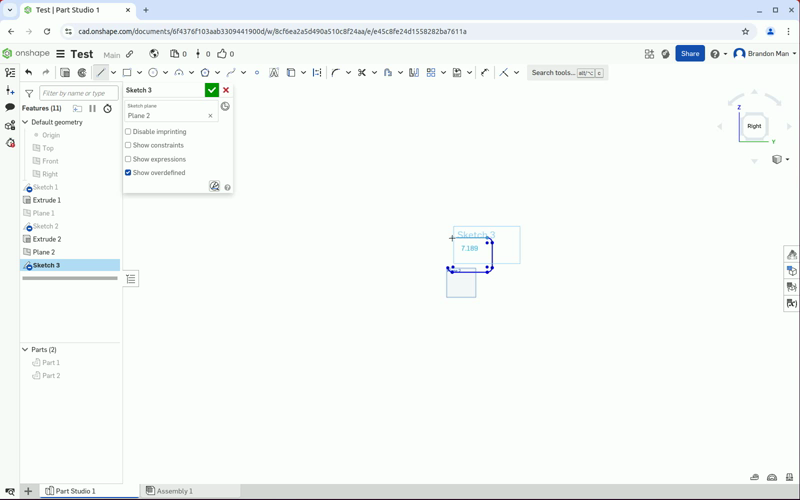
key(esc)
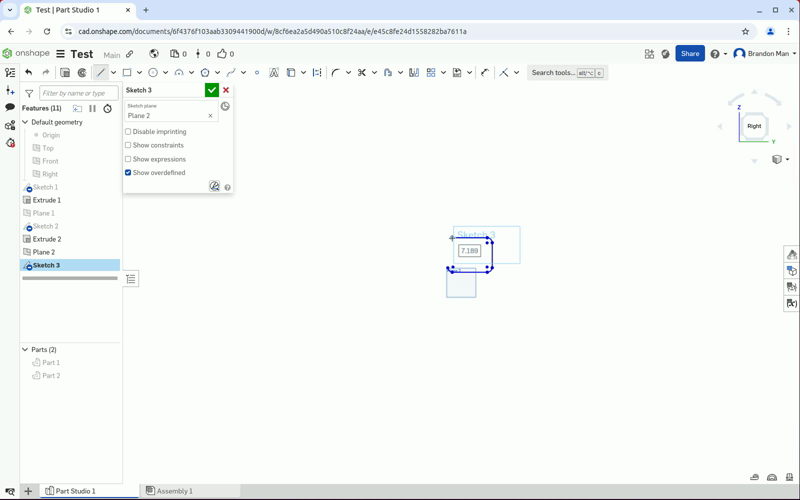
key(a)
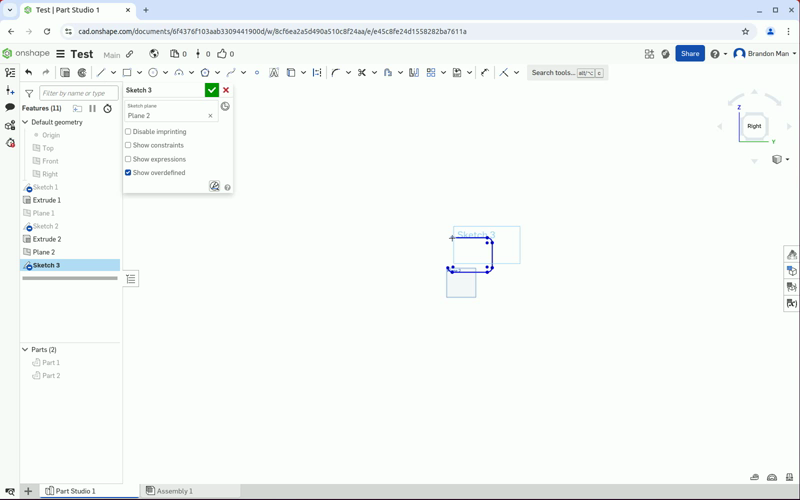
mouse_move(452, 237)
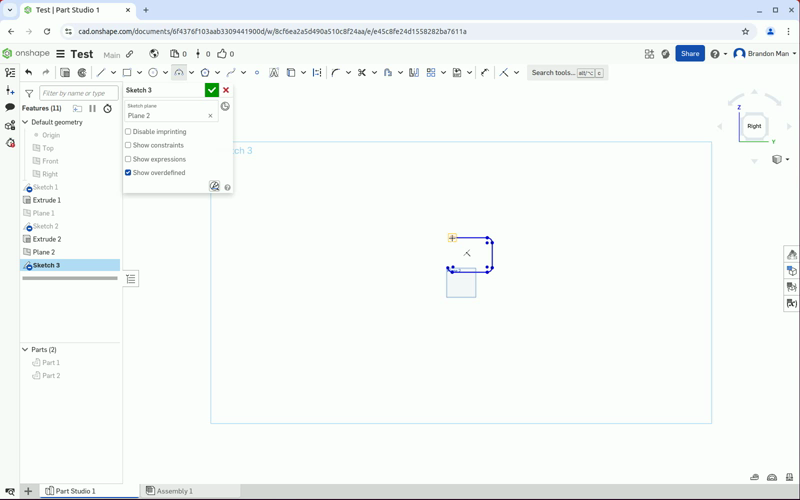
click(452, 237)
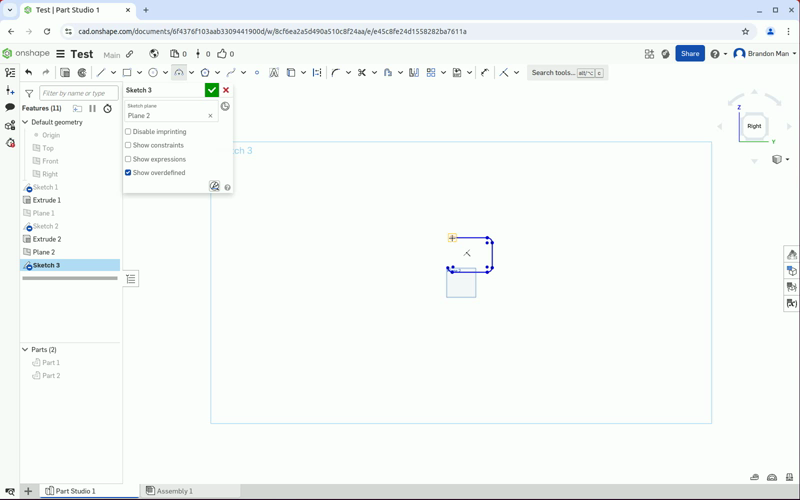
key_down(shift)
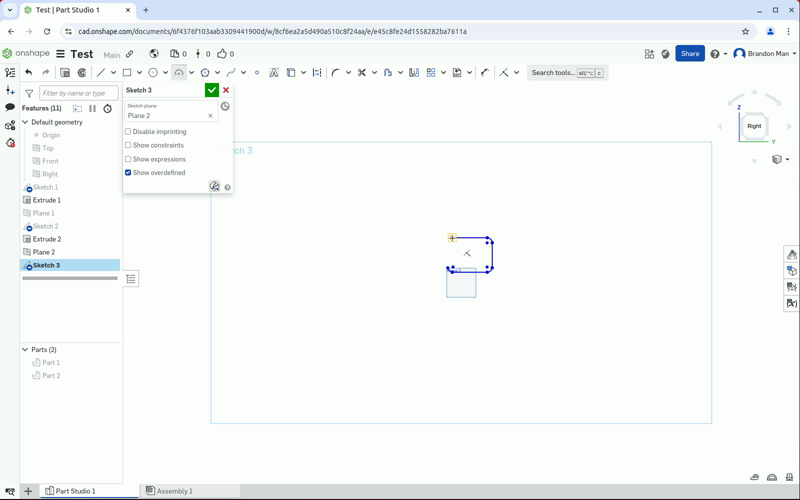
mouse_move(447, 242)
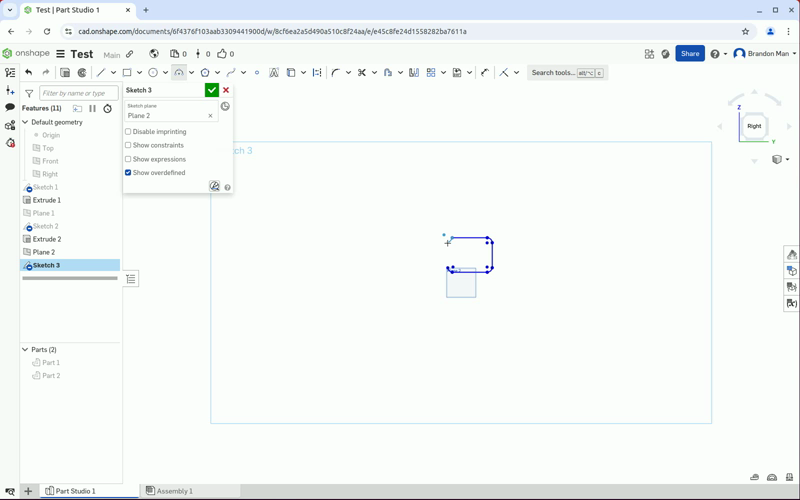
scroll(6)
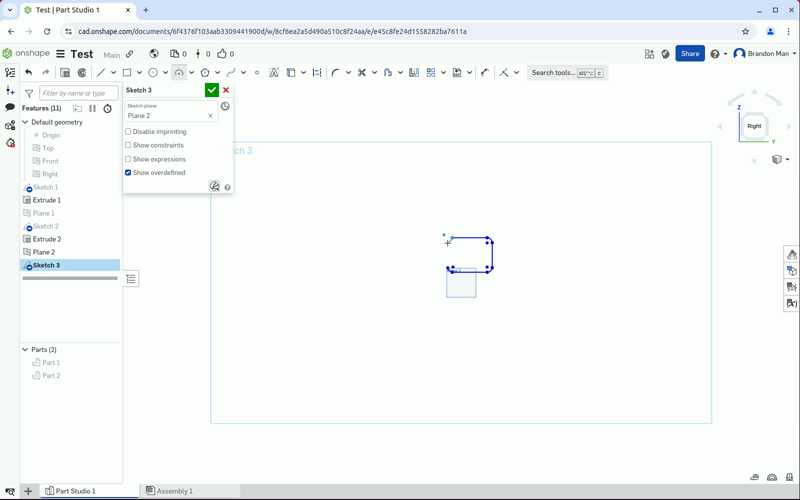
scroll(6)
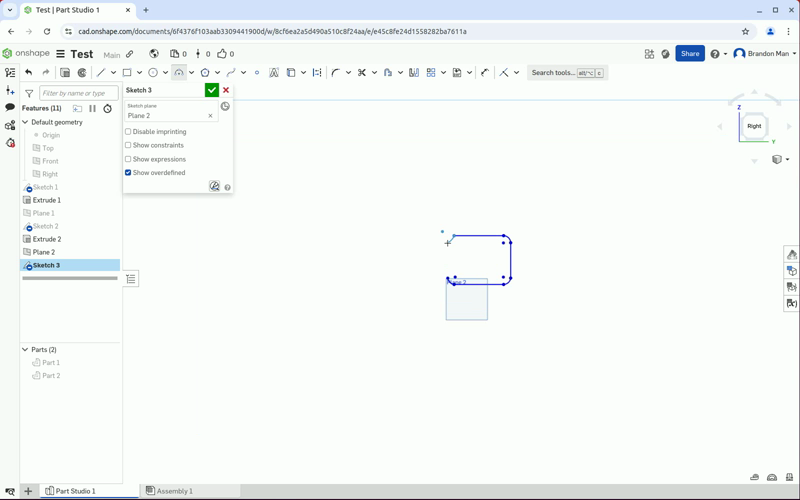
scroll(6)
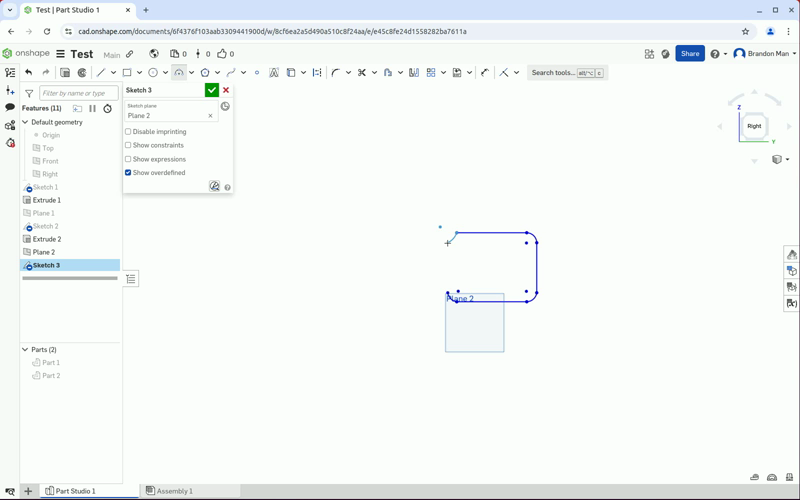
scroll(6)
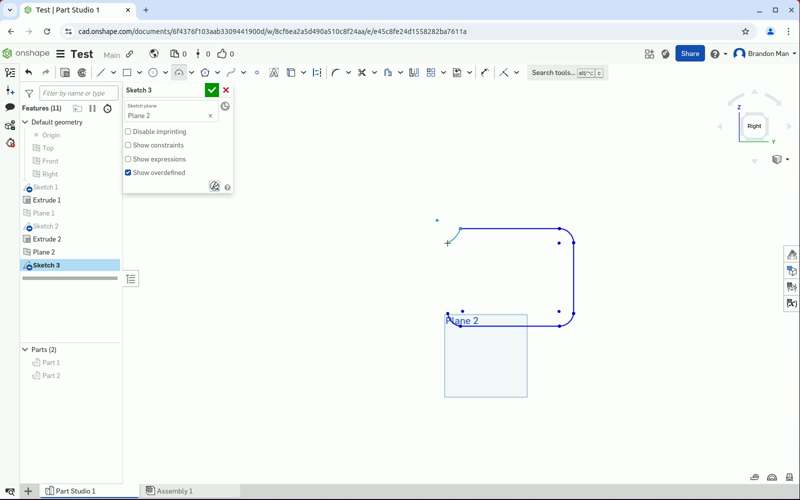
scroll(6)
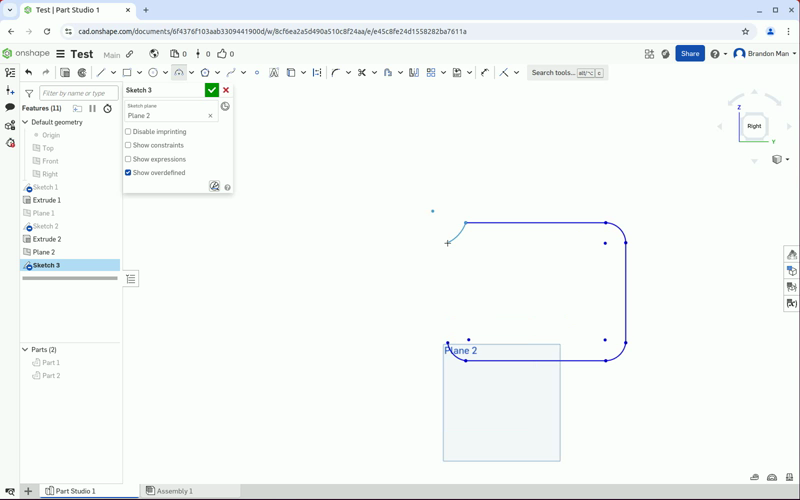
scroll(6)
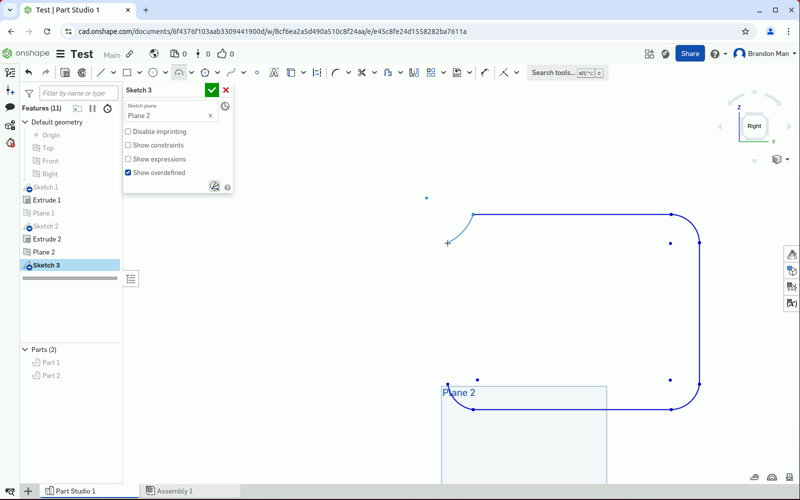
scroll(6)
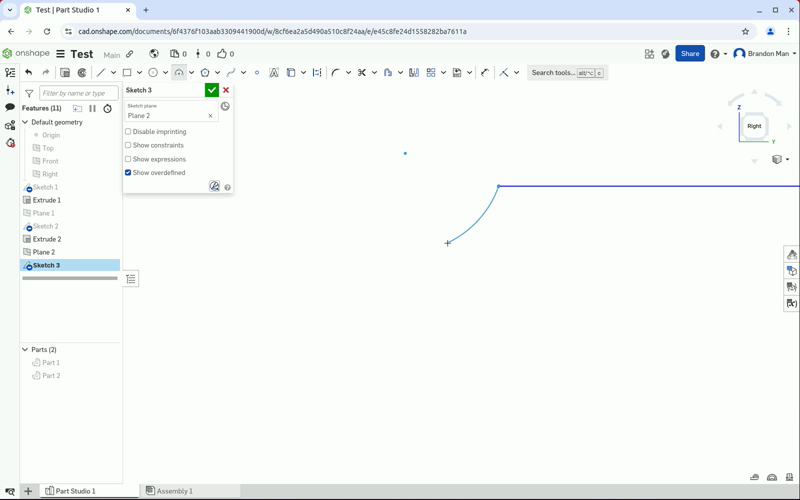
click(447, 242)
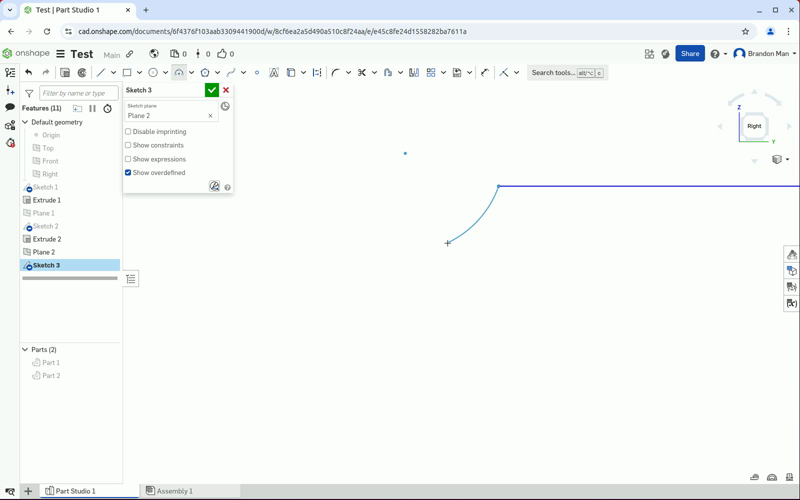
scroll(-6)
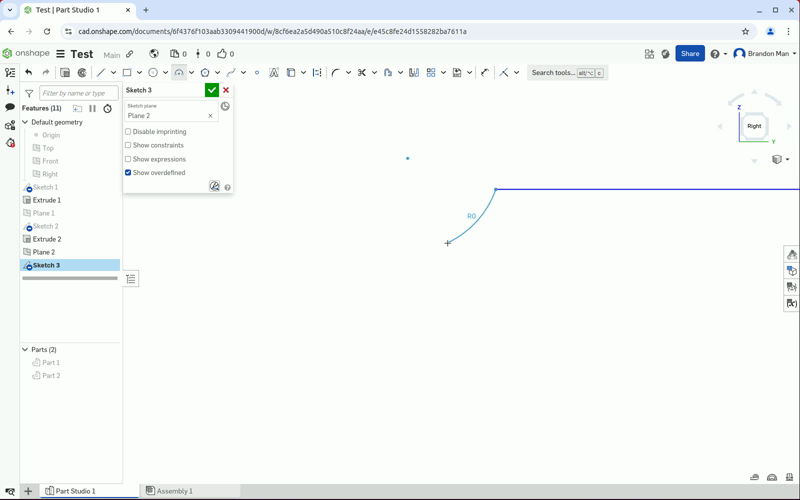
scroll(-6)
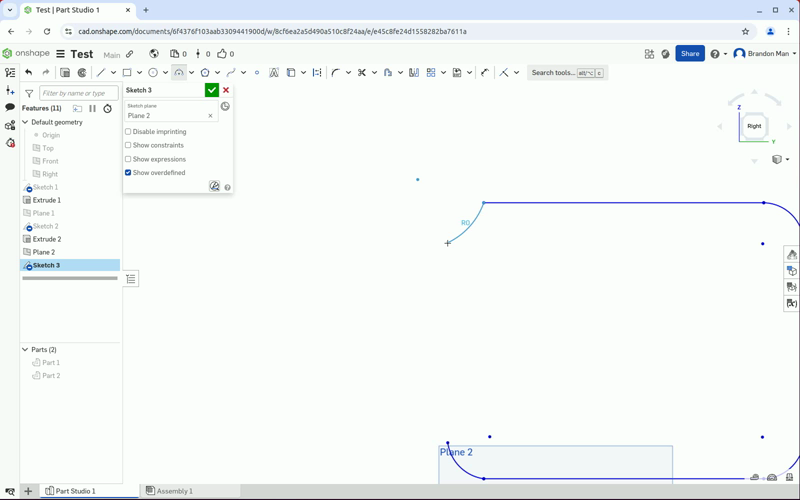
scroll(-6)
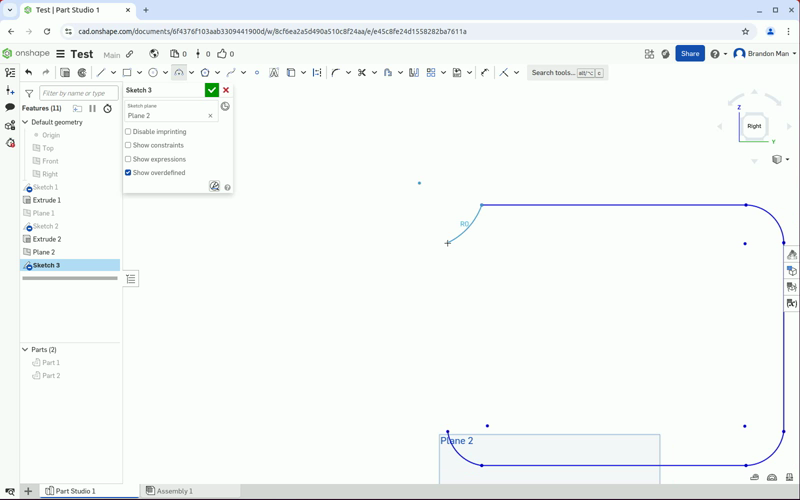
scroll(-6)
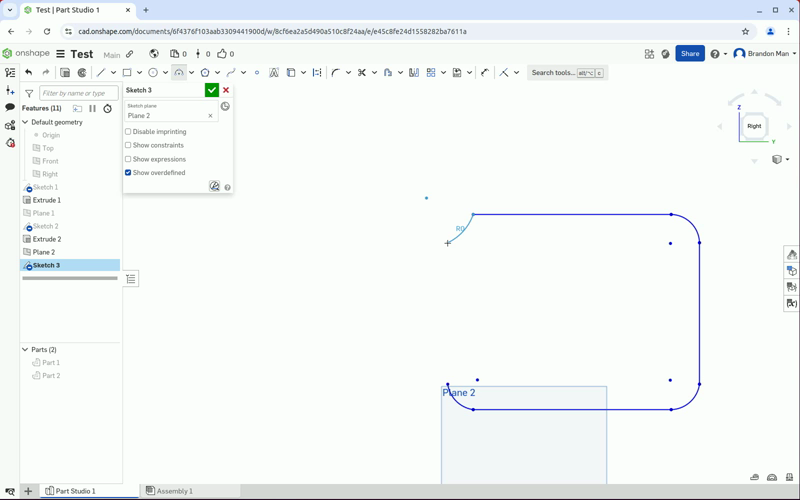
scroll(-6)
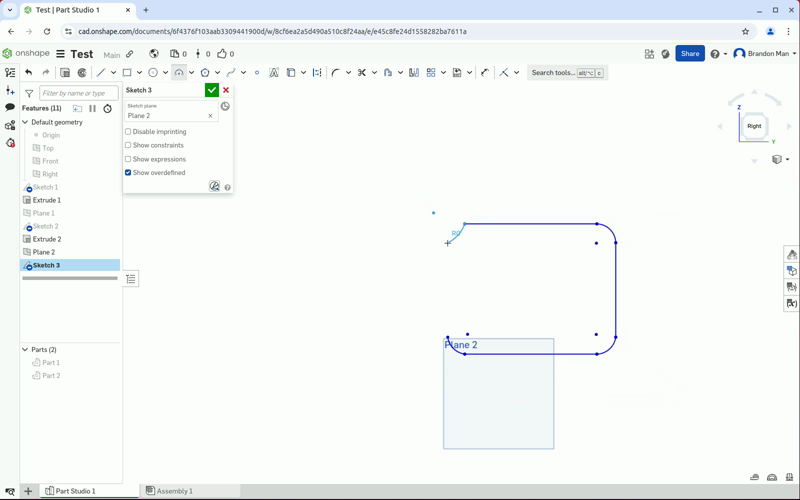
scroll(-6)
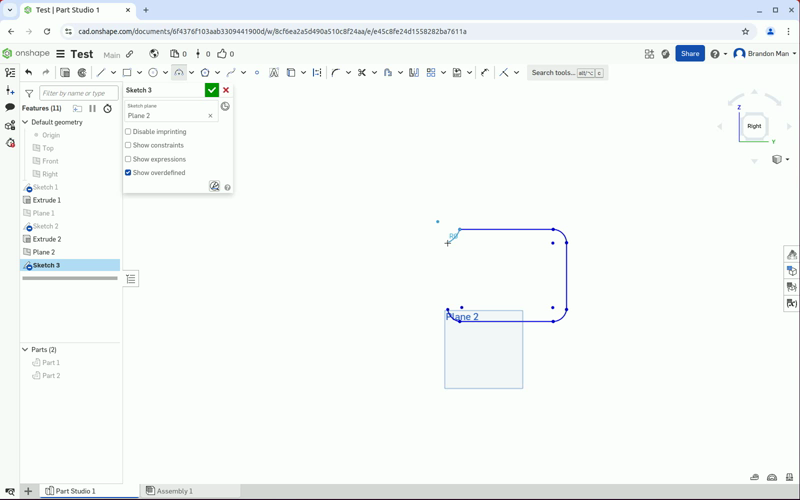
scroll(-6)
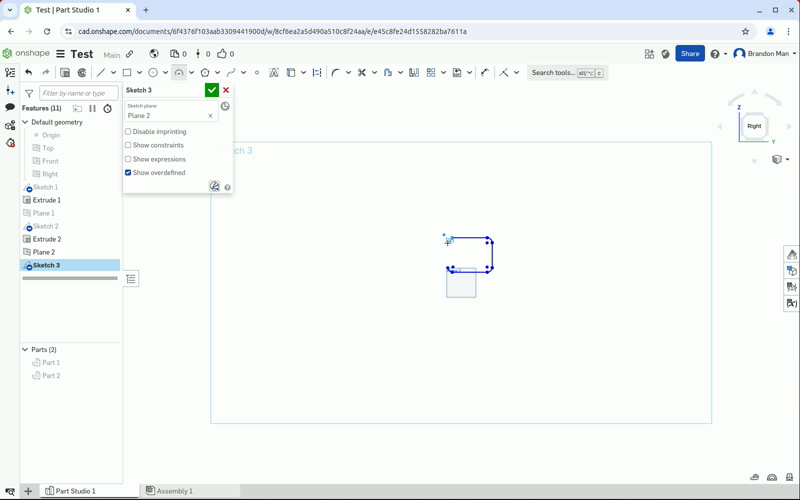
mouse_move(449, 239)
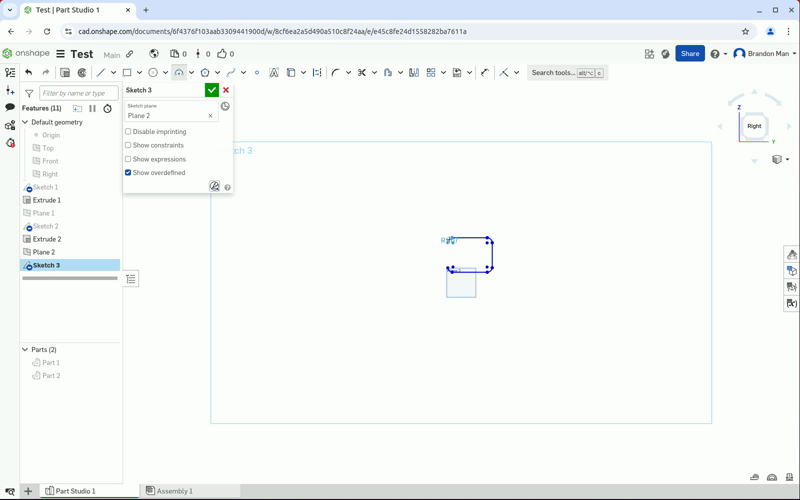
scroll(6)
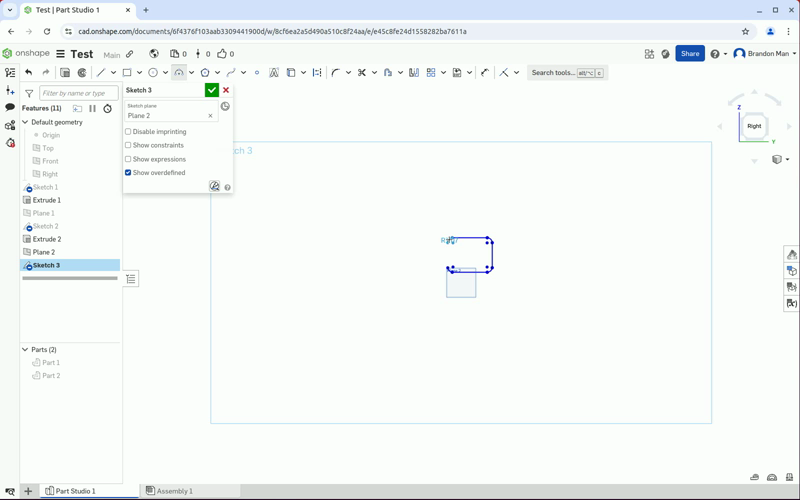
scroll(6)
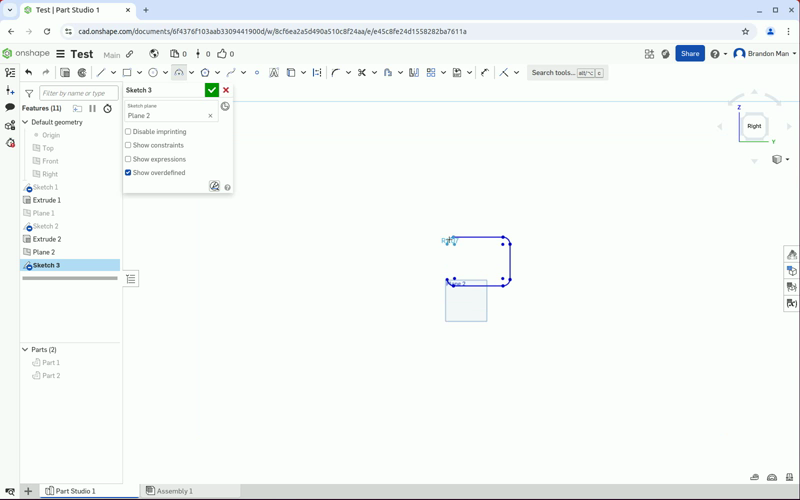
scroll(6)
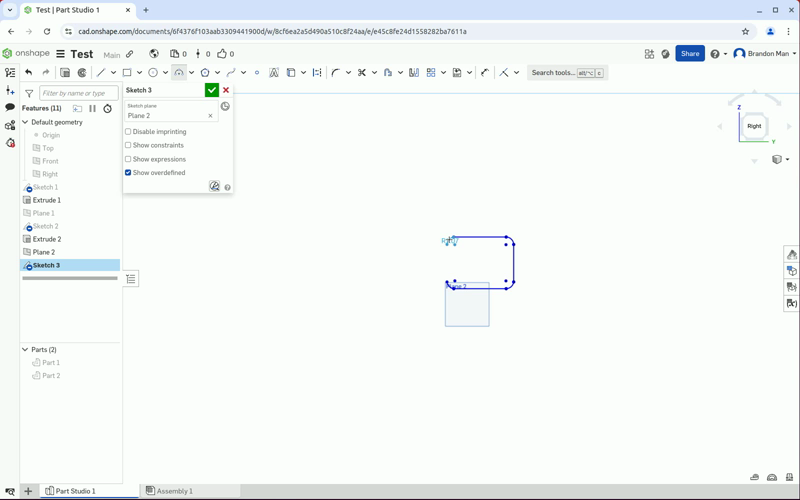
scroll(6)
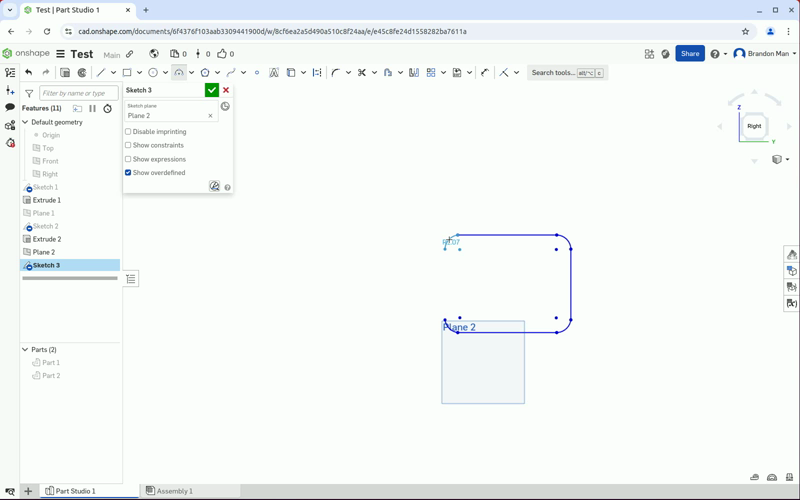
scroll(6)
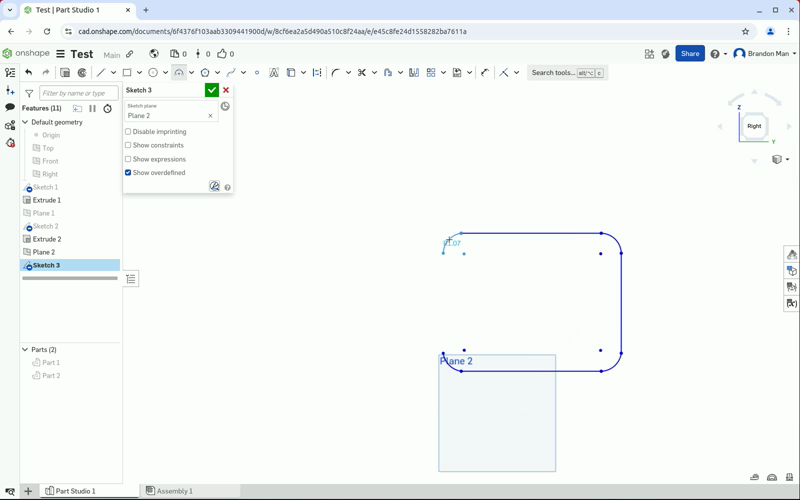
scroll(6)
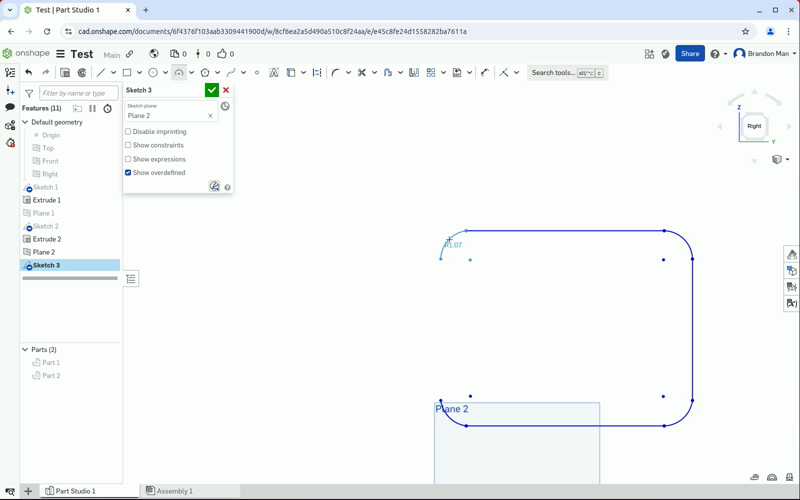
scroll(6)
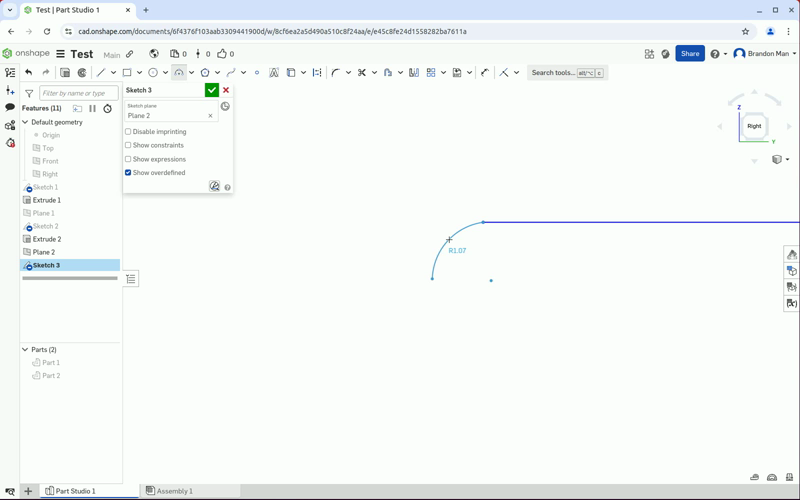
click(449, 239)
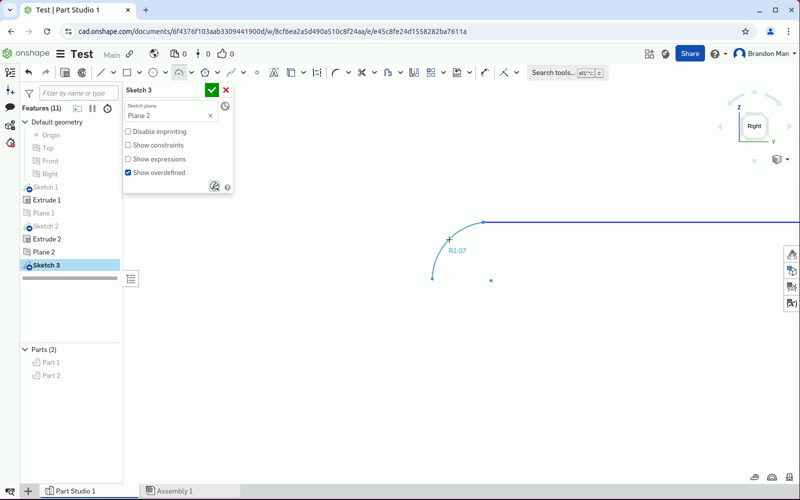
scroll(-6)
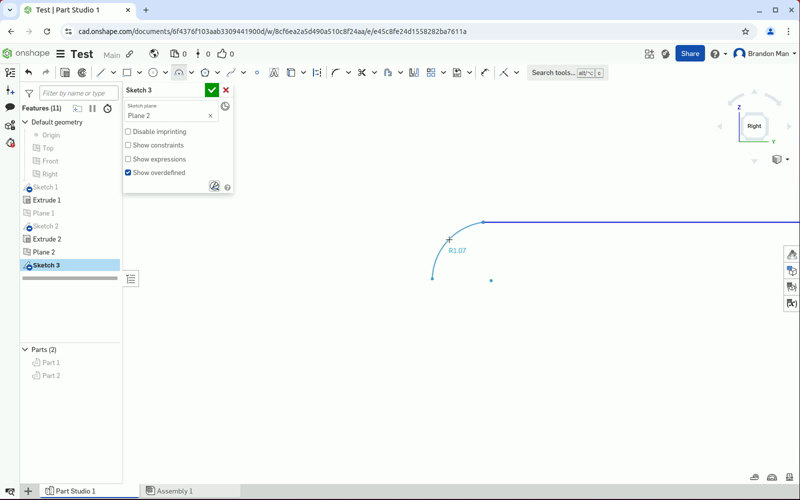
scroll(-6)
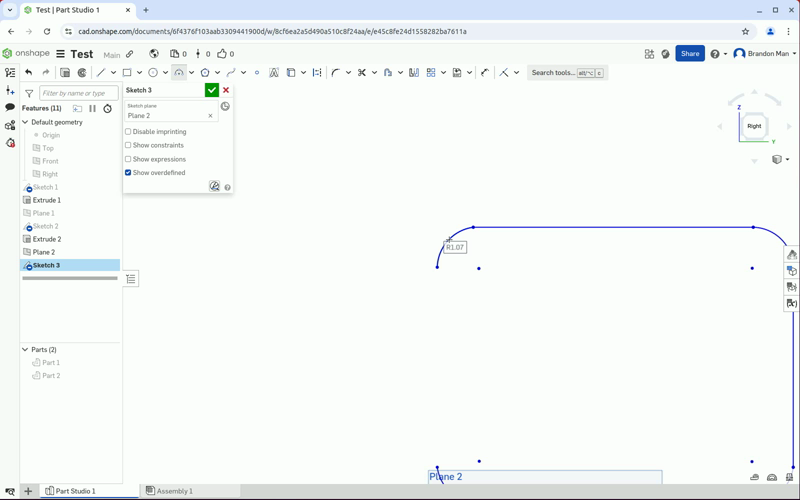
scroll(-6)
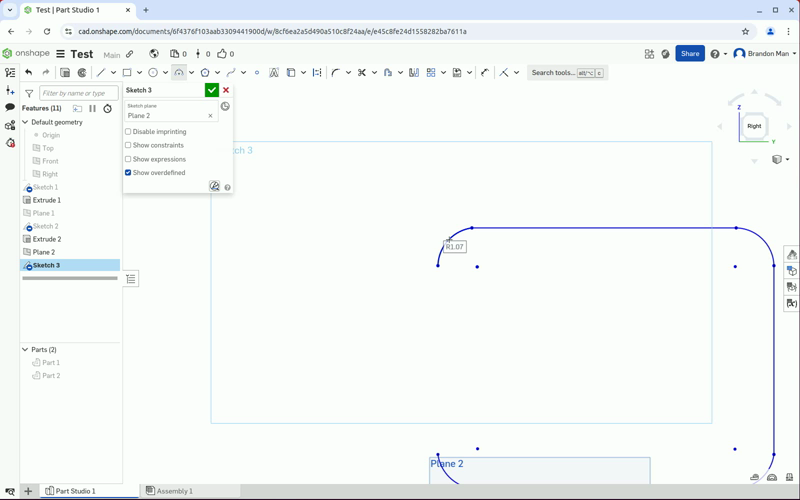
scroll(-6)
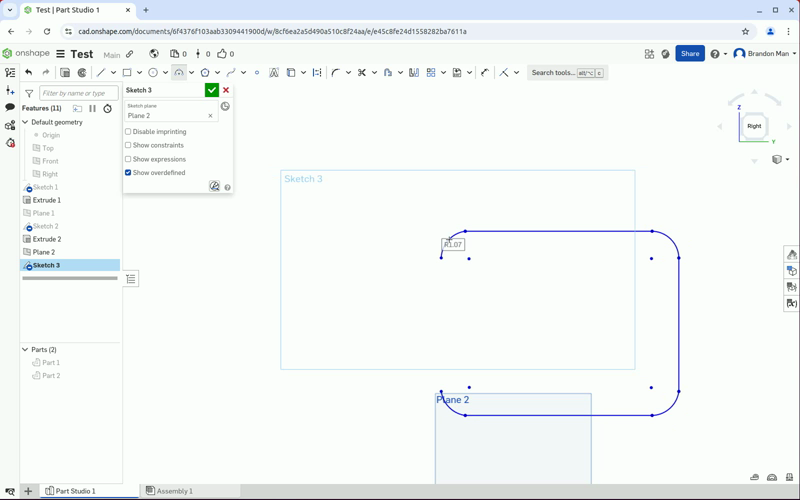
scroll(-6)
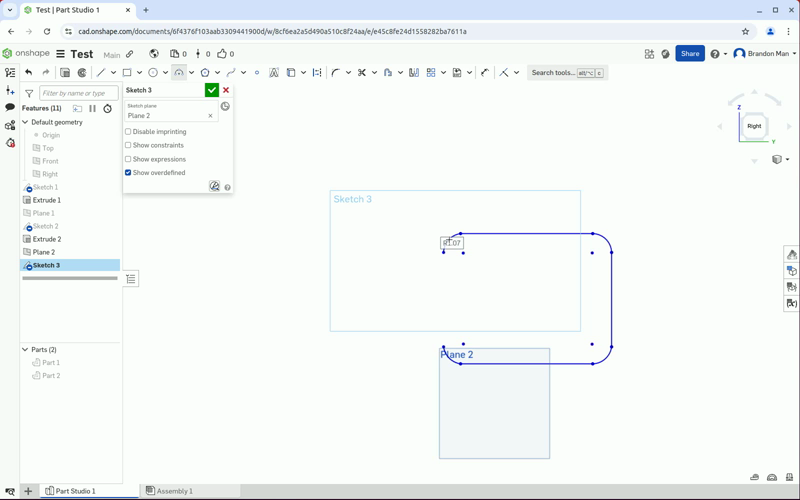
scroll(-6)
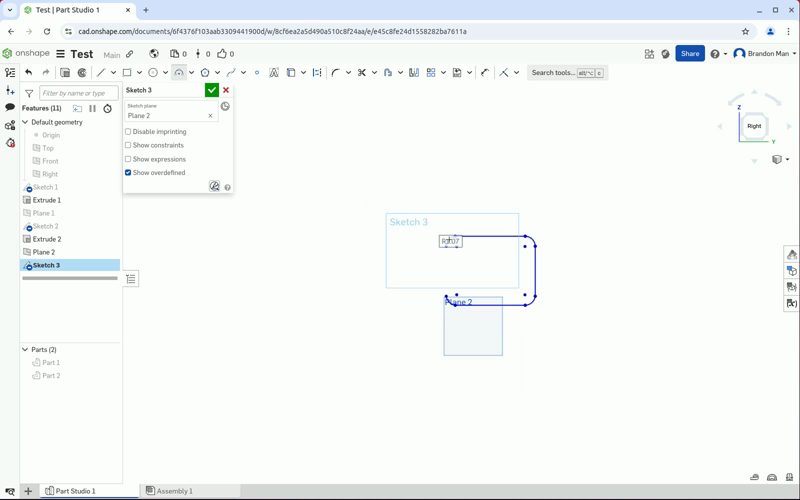
scroll(-6)
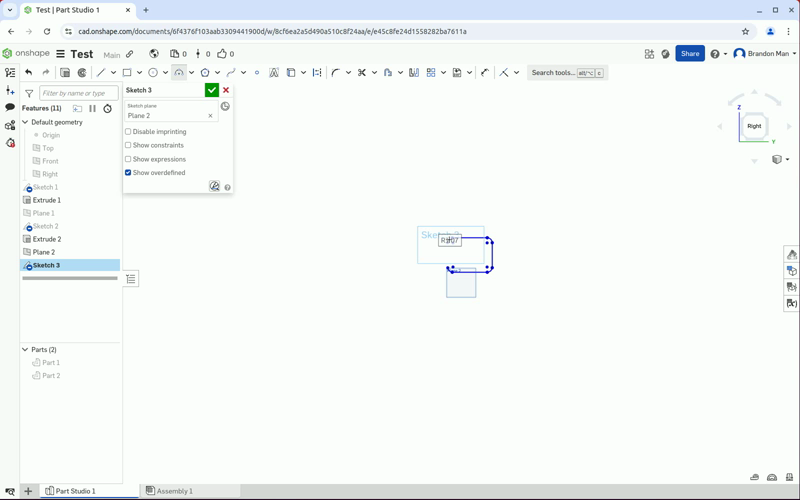
key_up(shift)
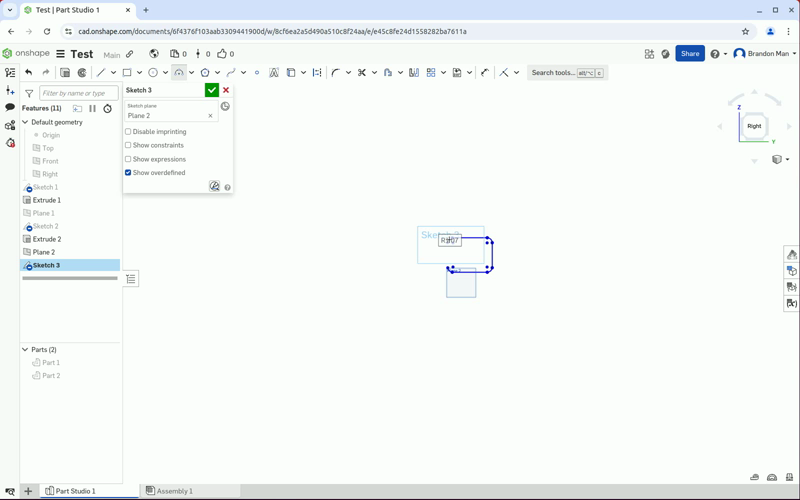
key(esc)
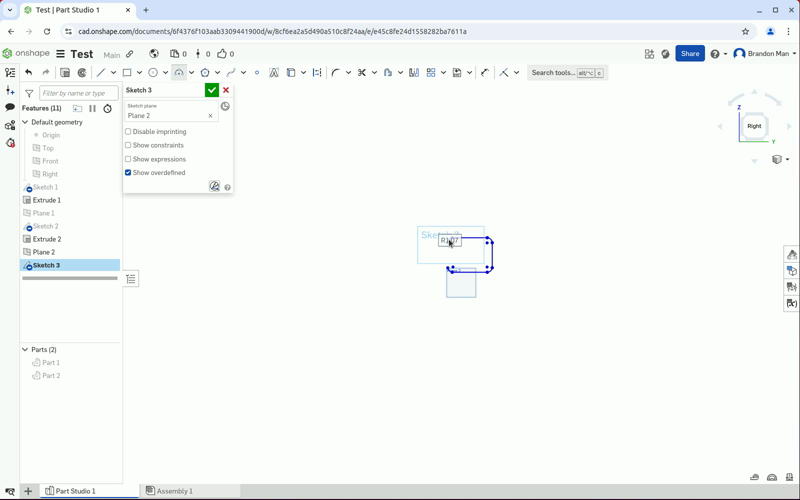
key(l)
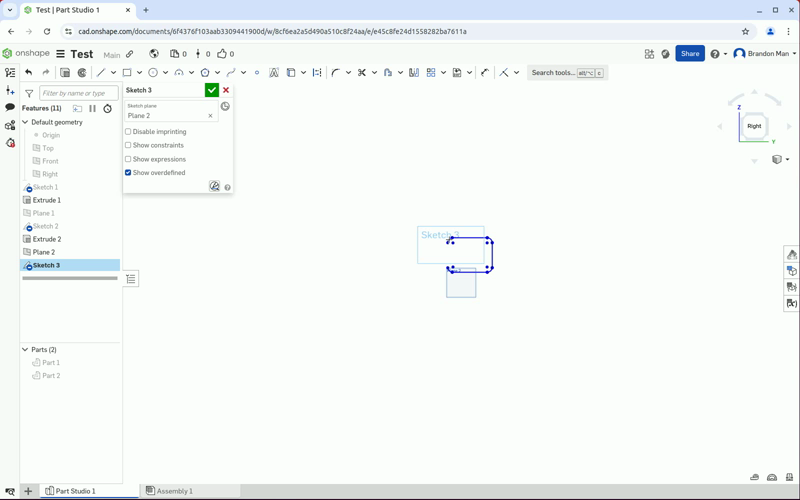
mouse_move(447, 242)
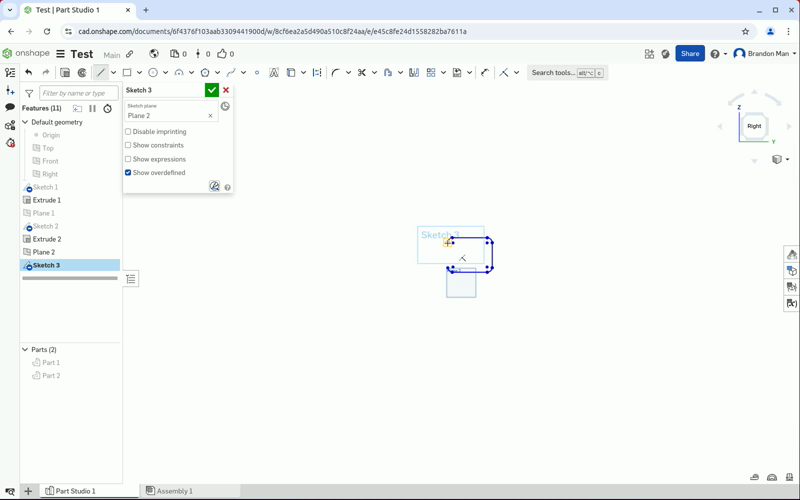
scroll(6)
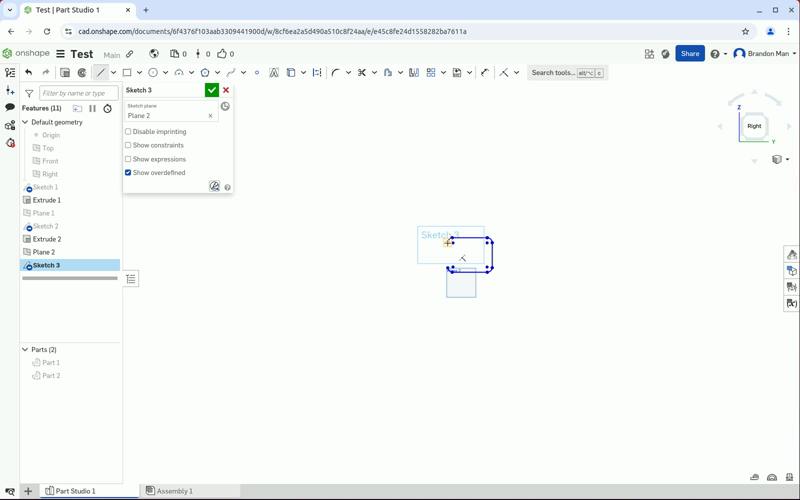
scroll(6)
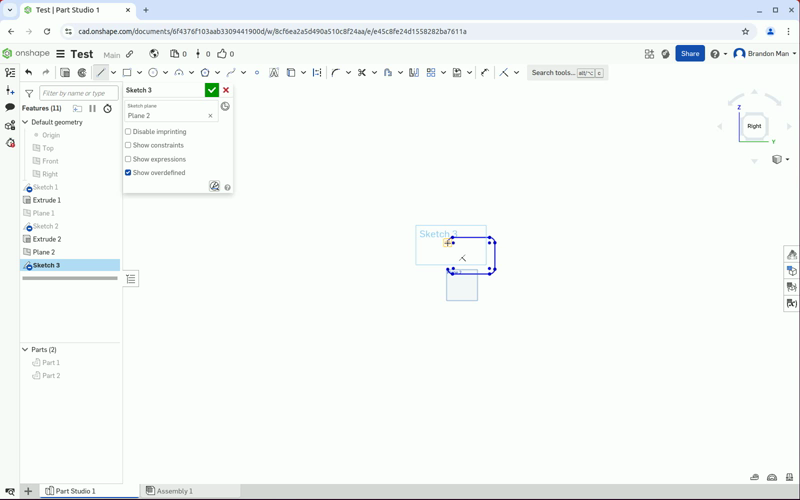
scroll(6)
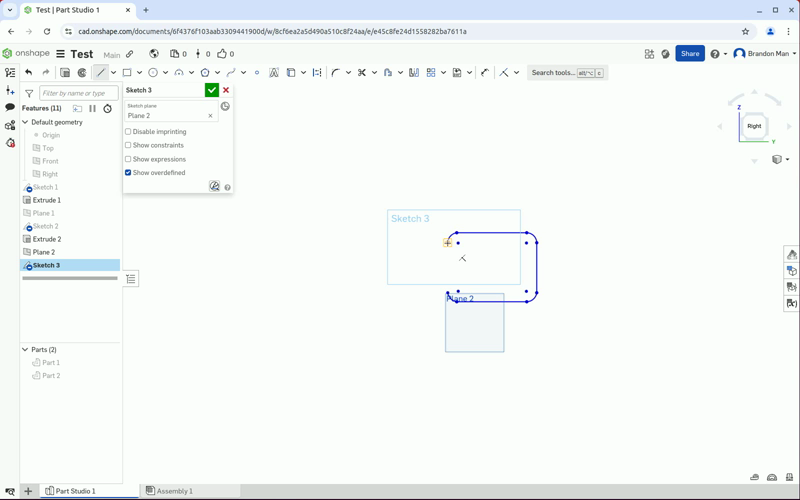
scroll(6)
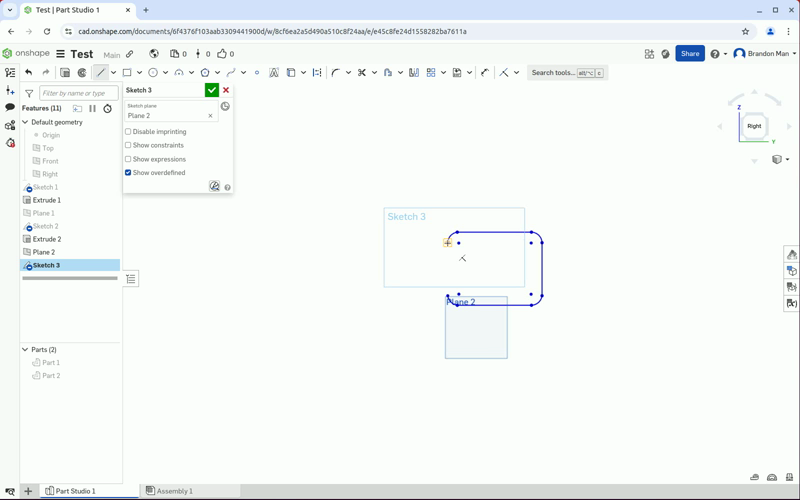
scroll(6)
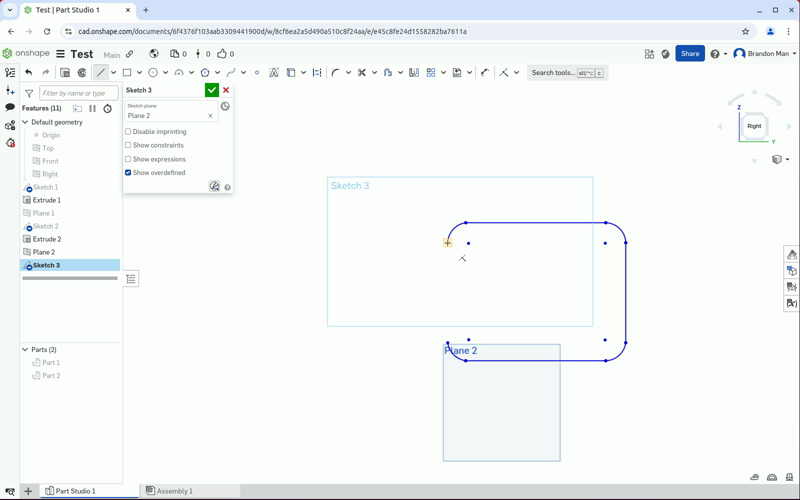
scroll(6)
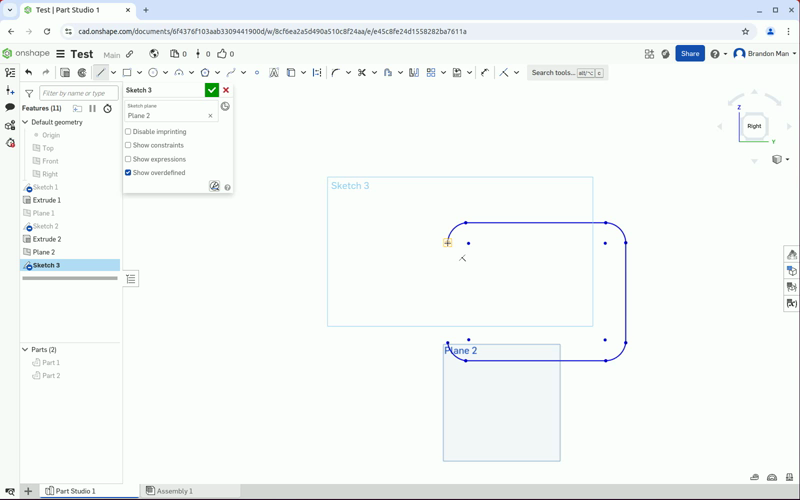
scroll(6)
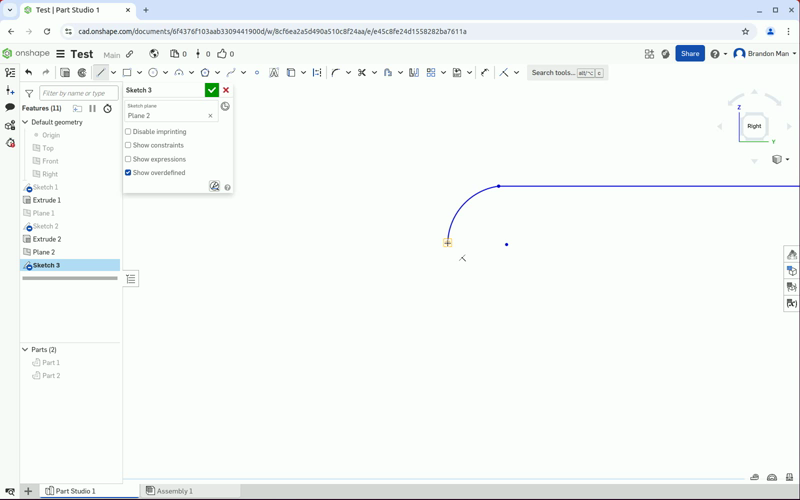
click(447, 242)
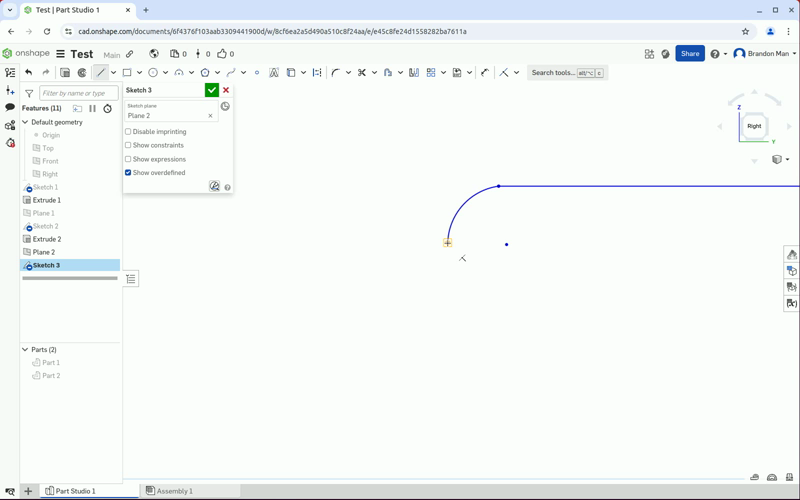
scroll(-6)
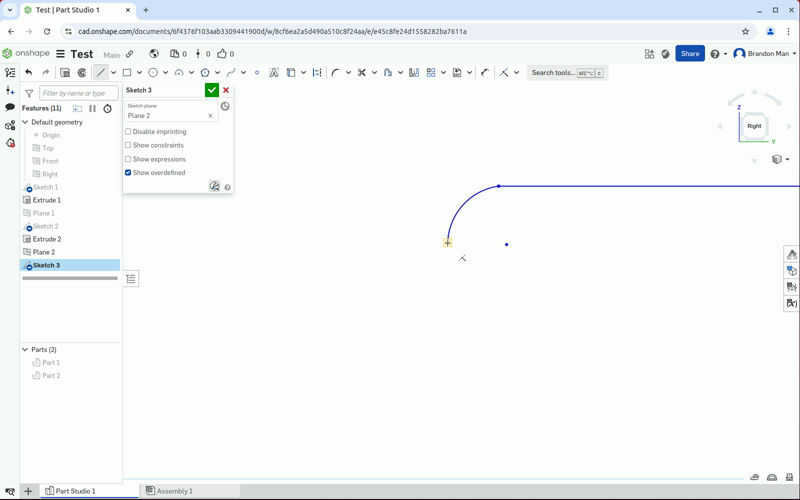
scroll(-6)
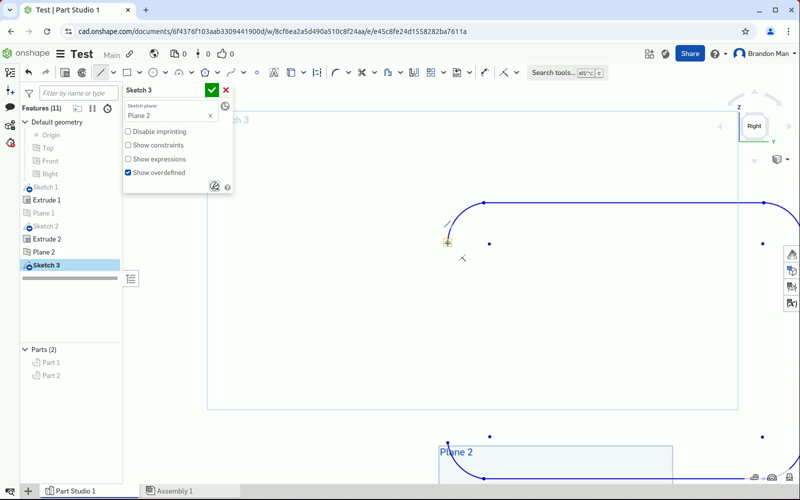
scroll(-6)
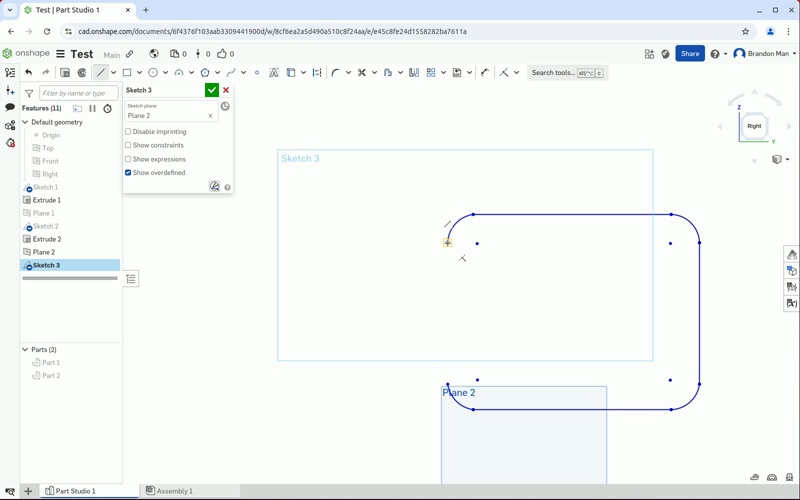
scroll(-6)
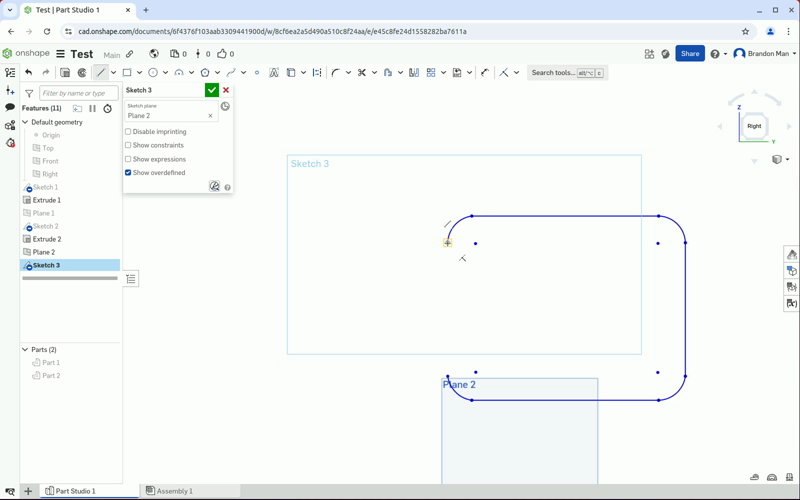
scroll(-6)
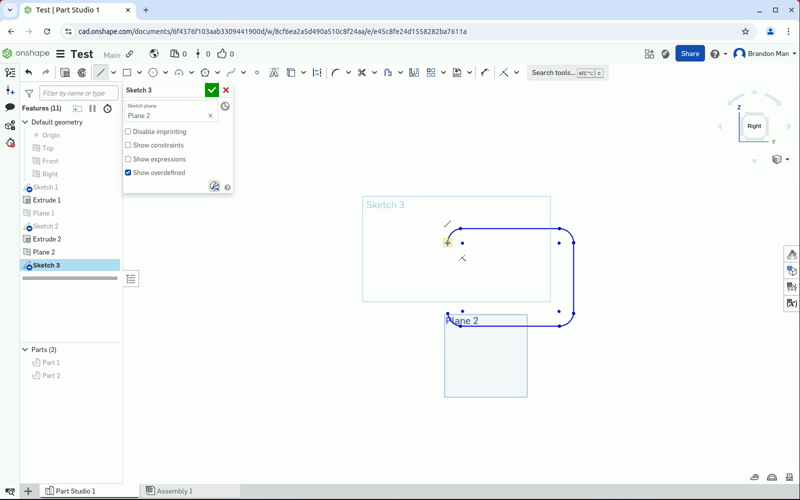
scroll(-6)
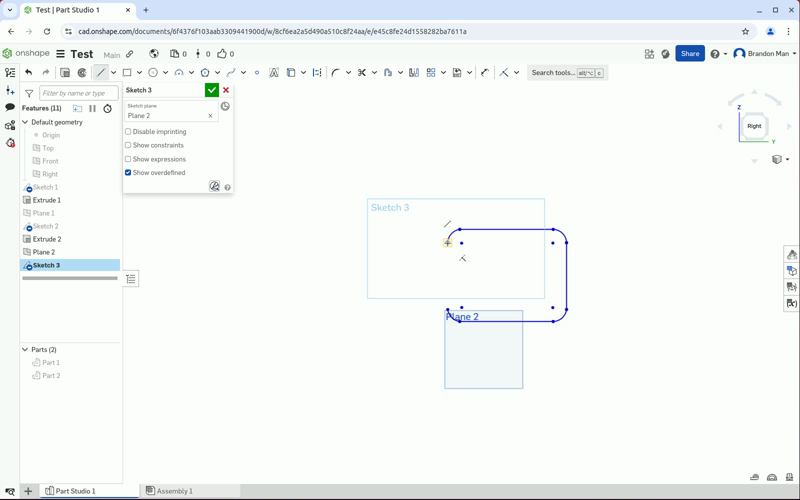
scroll(-6)
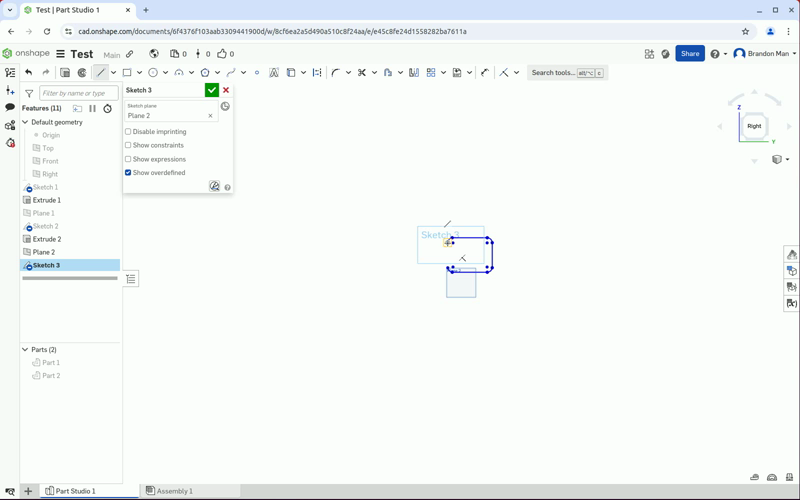
mouse_move(477, 242)
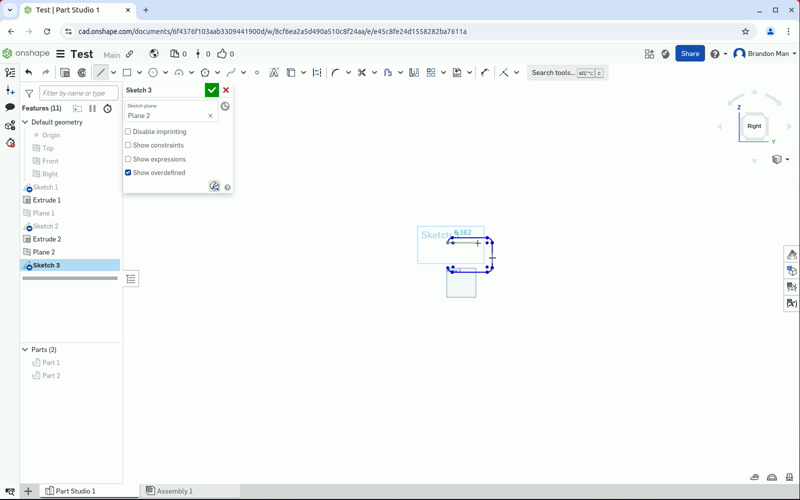
key_down(shift)
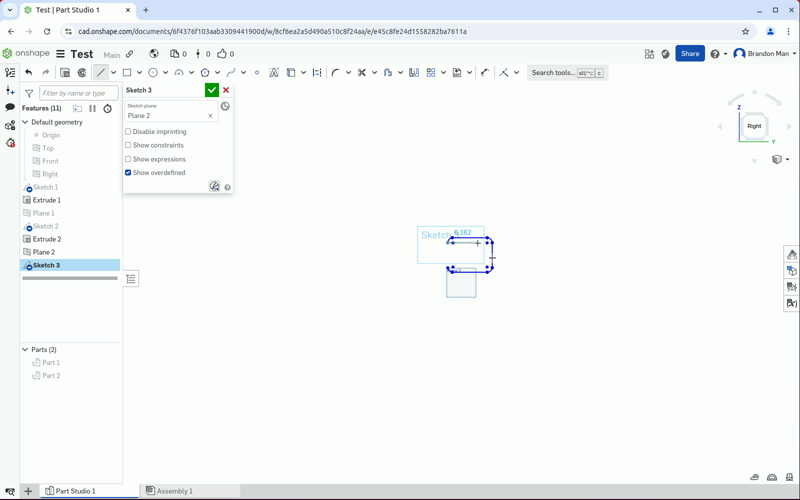
mouse_move(447, 267)
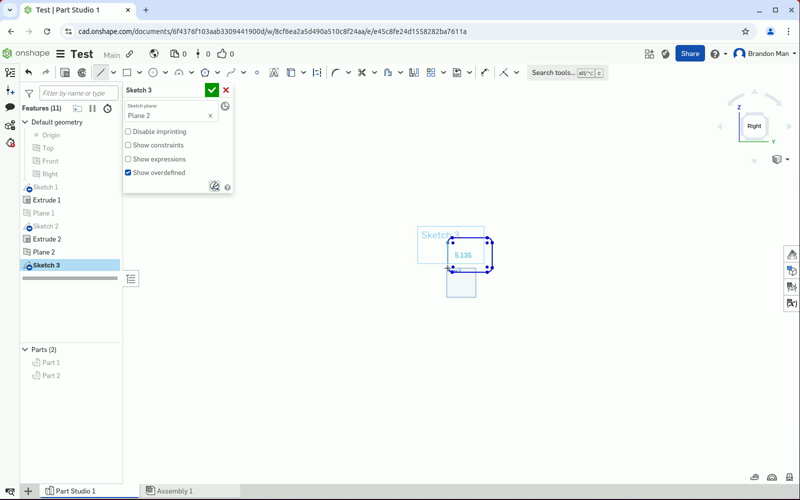
scroll(6)
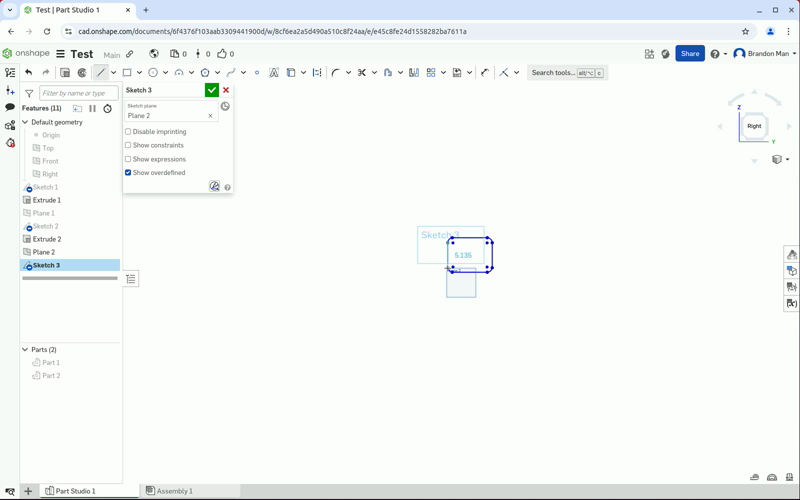
scroll(6)
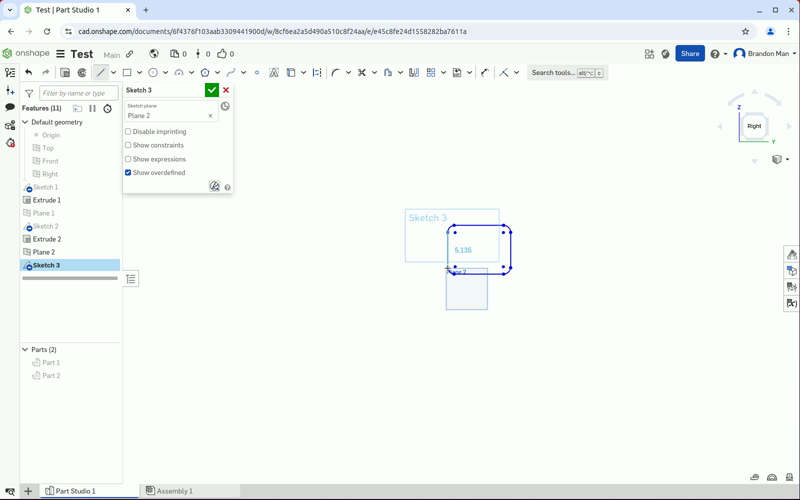
scroll(6)
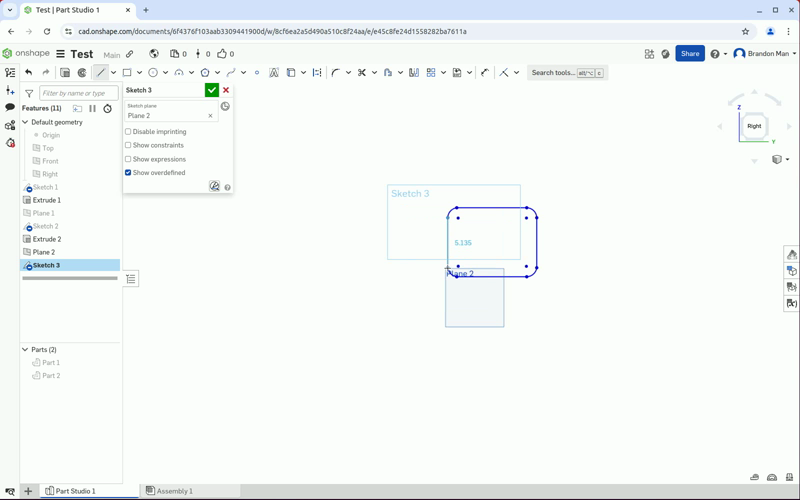
scroll(6)
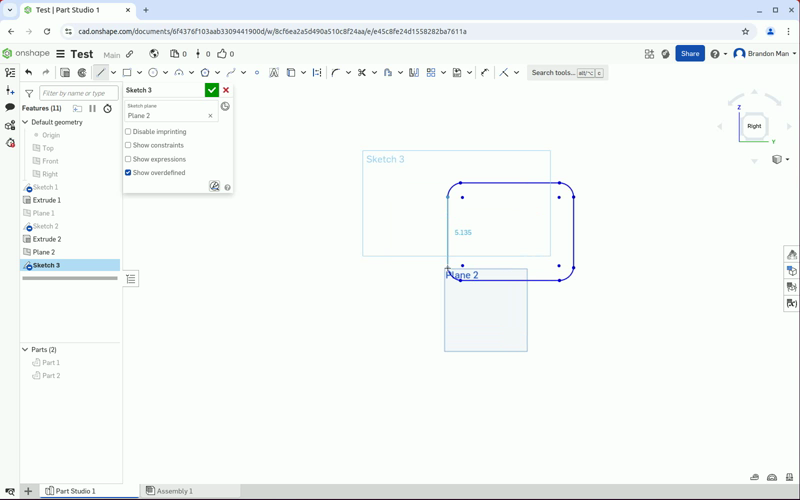
scroll(6)
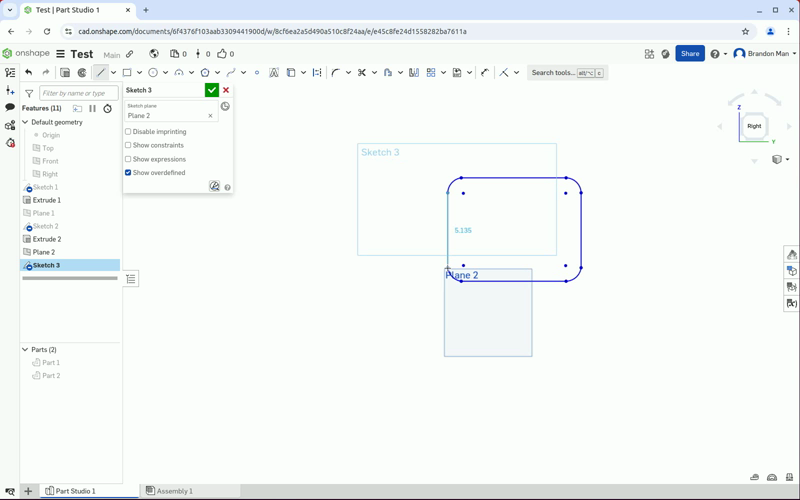
scroll(6)
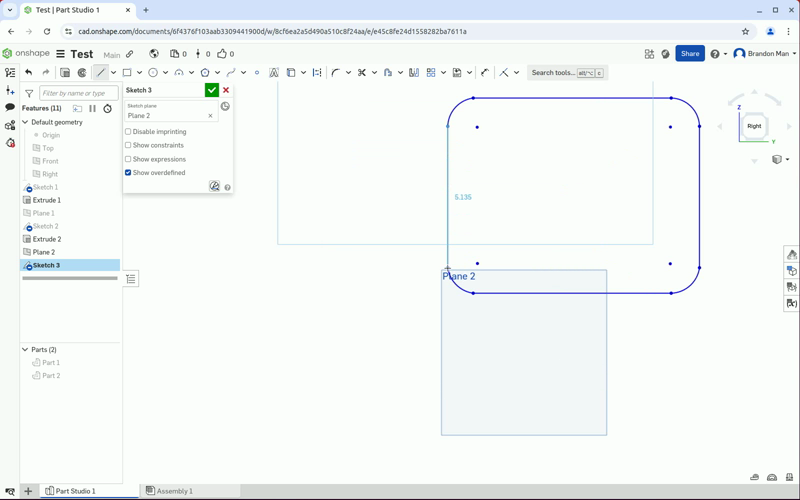
scroll(6)
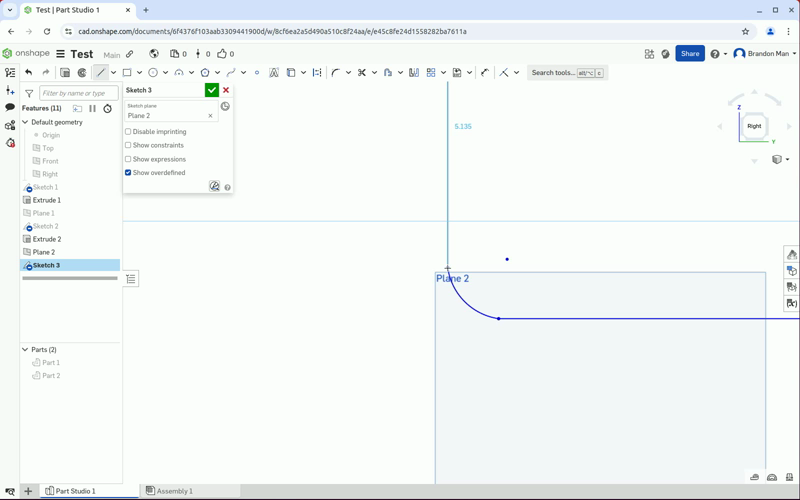
key_up(shift)
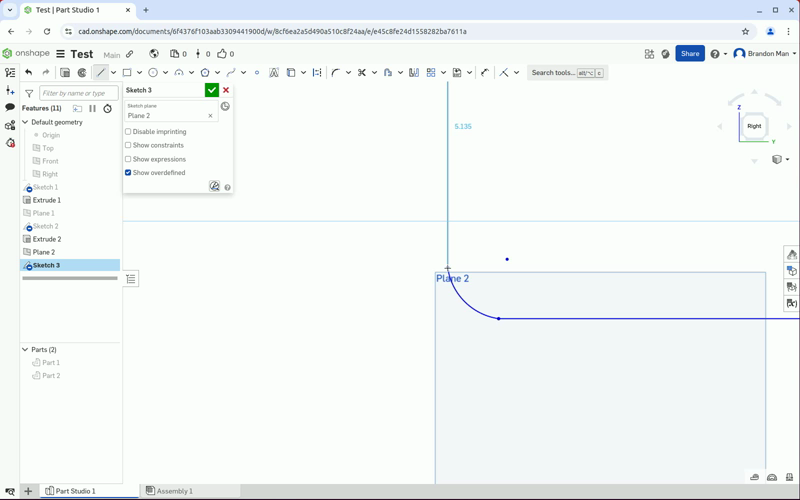
click(447, 267)
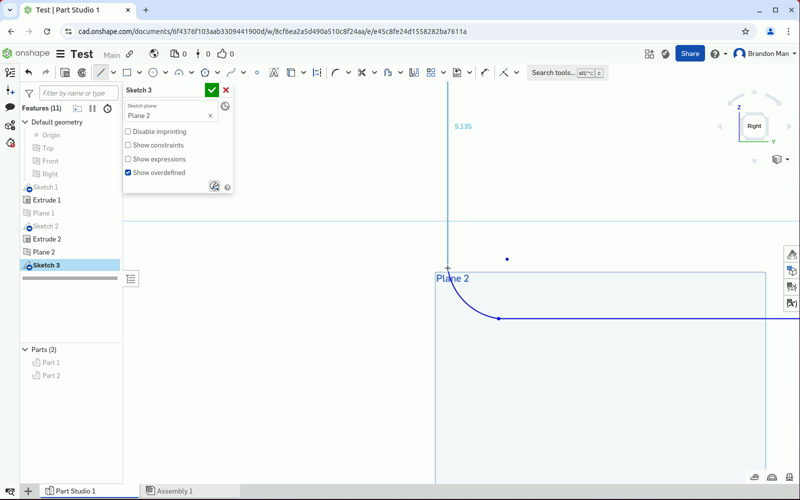
scroll(-6)
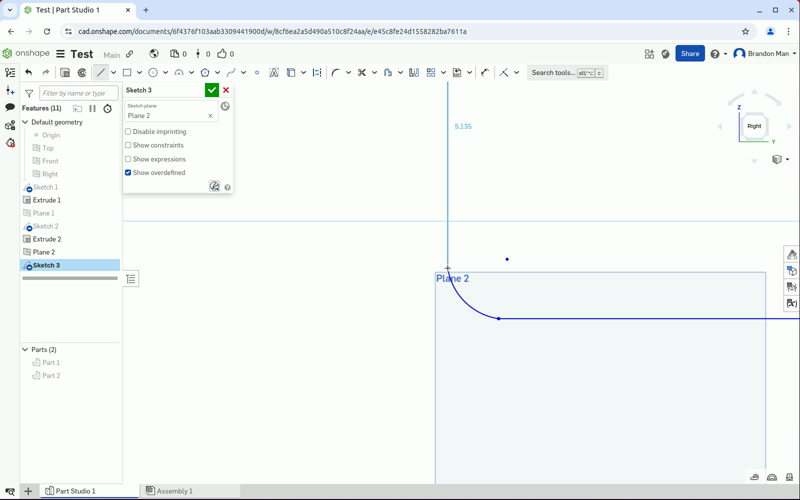
scroll(-6)
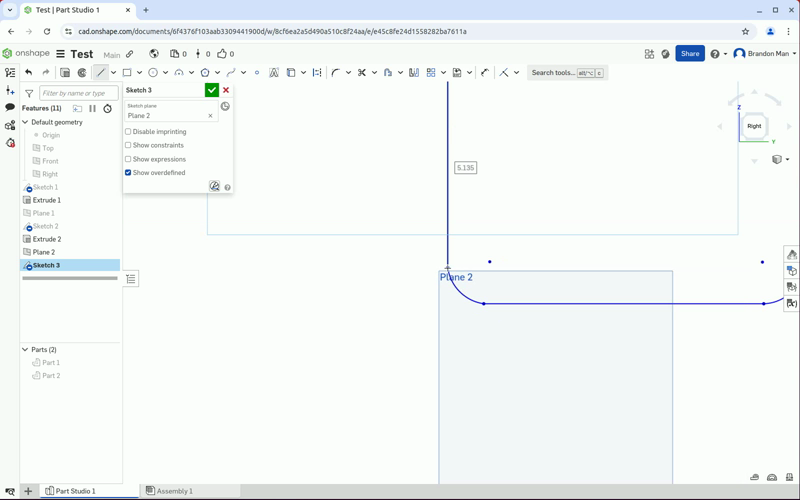
scroll(-6)
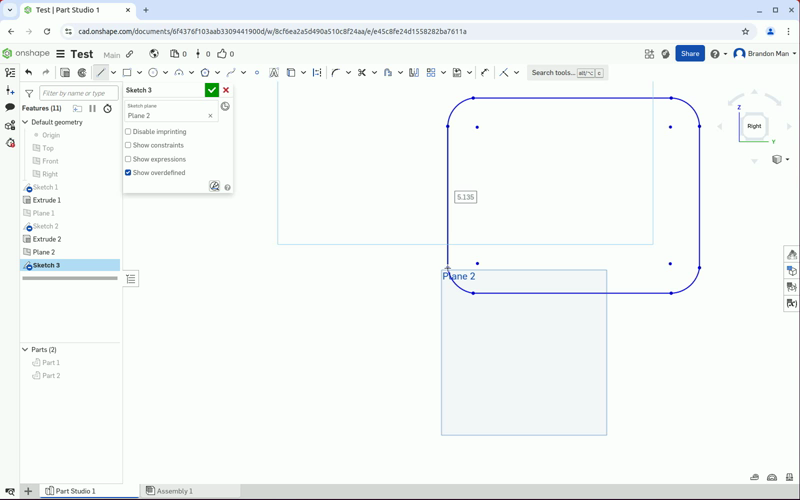
scroll(-6)
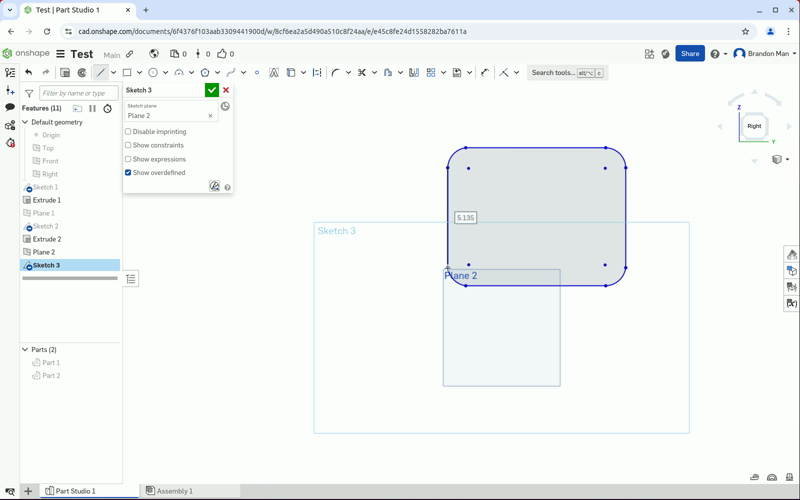
scroll(-6)
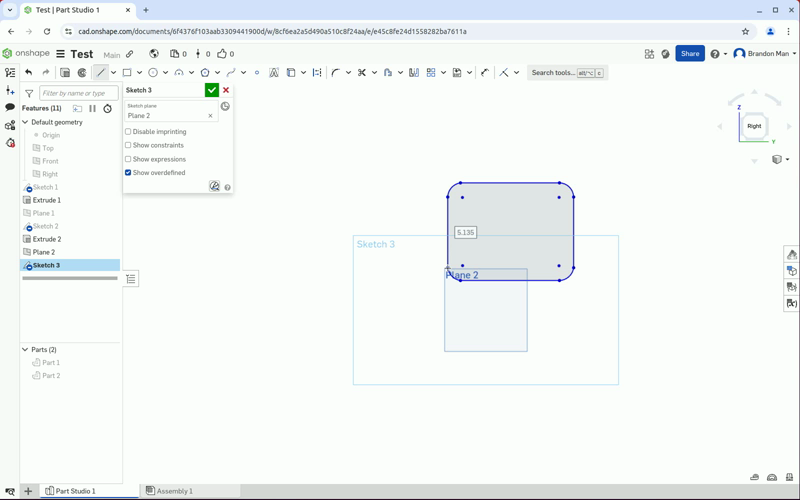
scroll(-6)
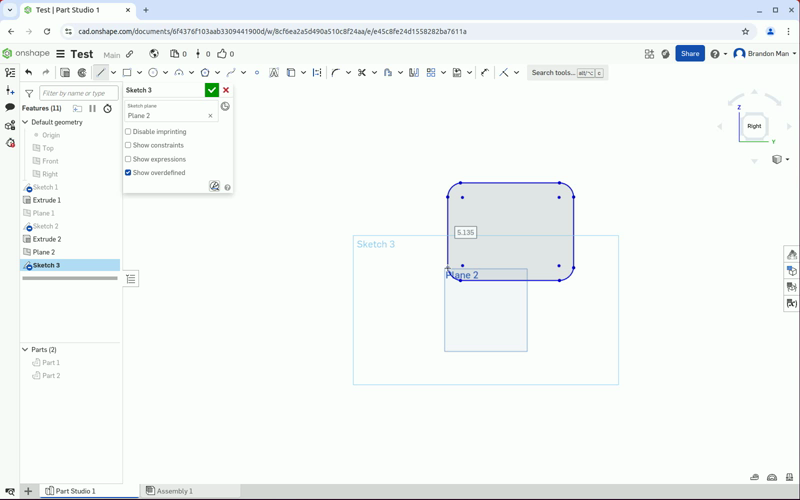
scroll(-6)
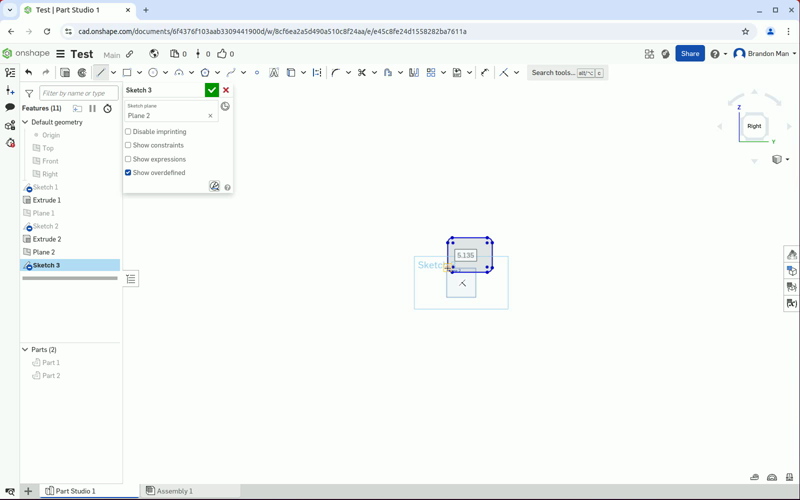
key(esc)
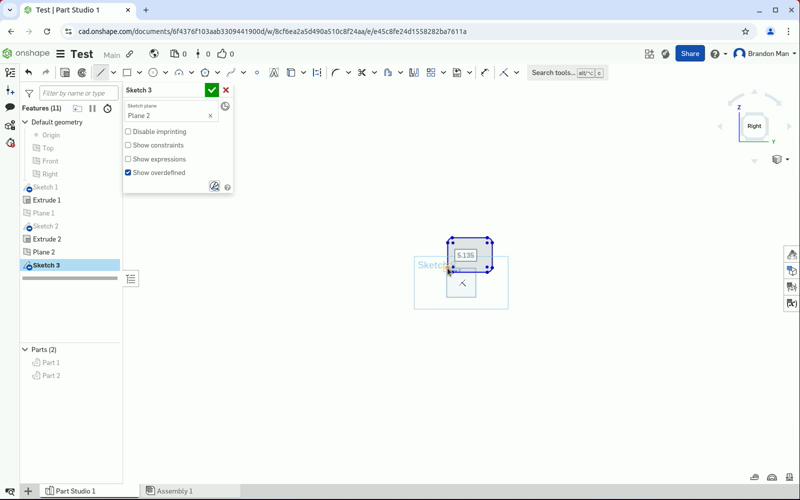
mouse_move(474, 241)
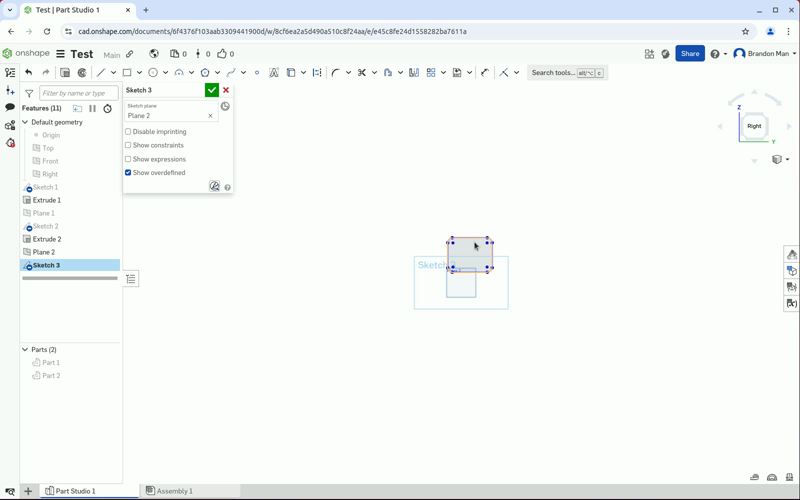
scroll(6)
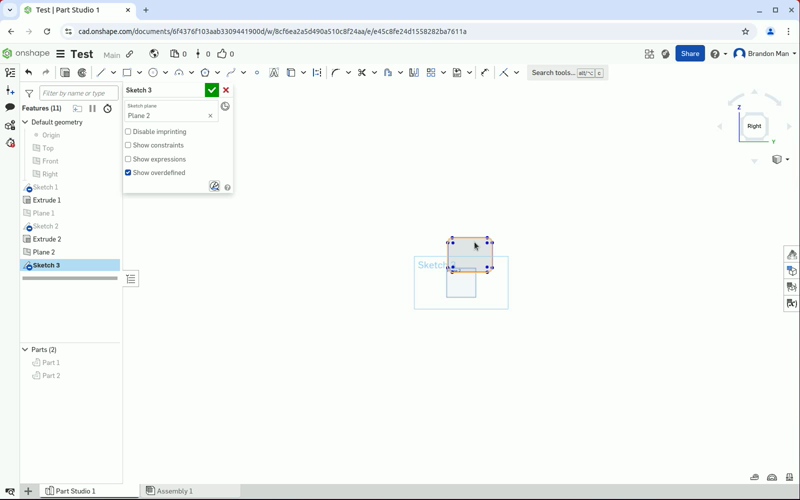
scroll(6)
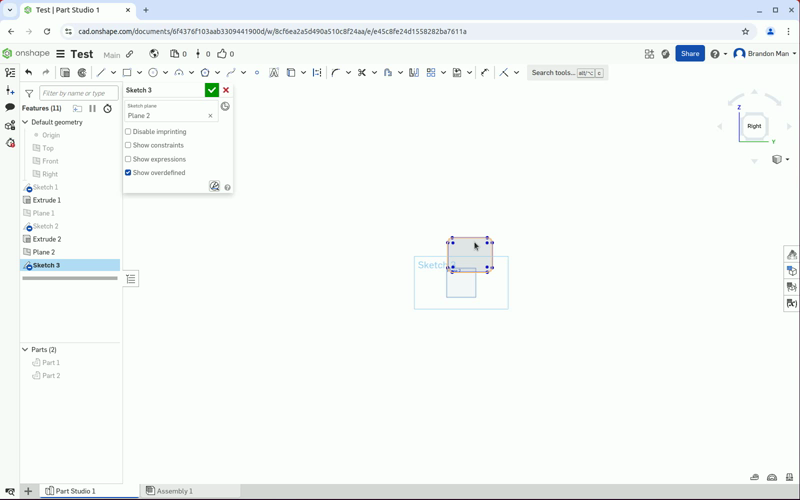
scroll(6)
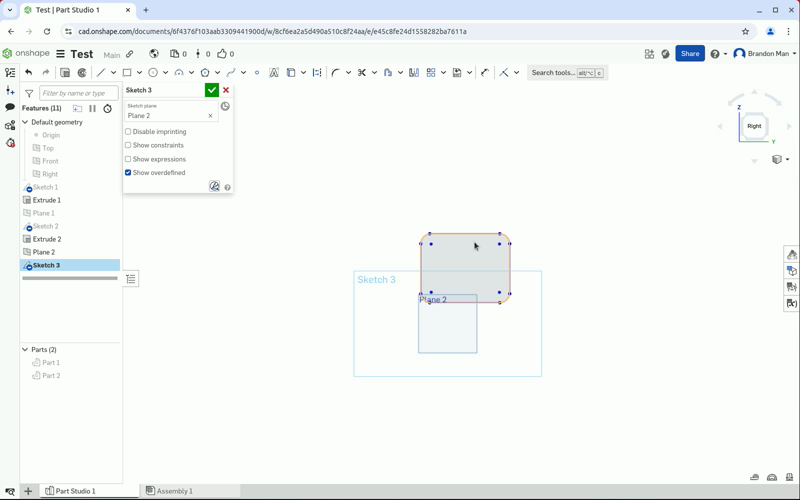
scroll(6)
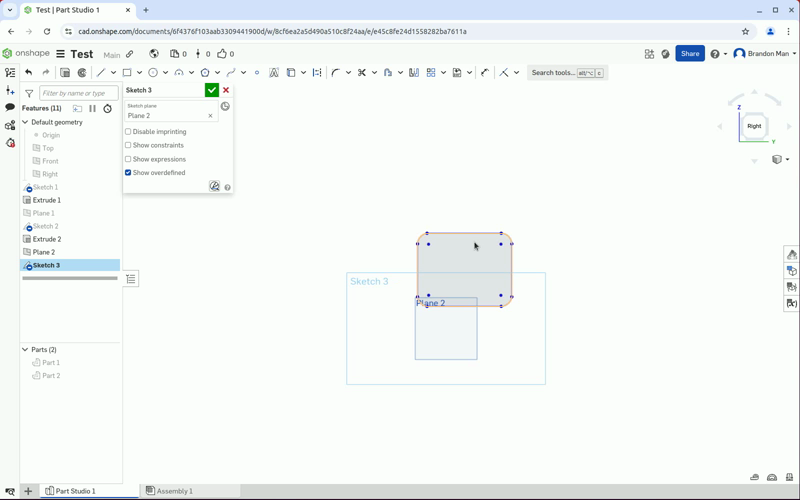
scroll(6)
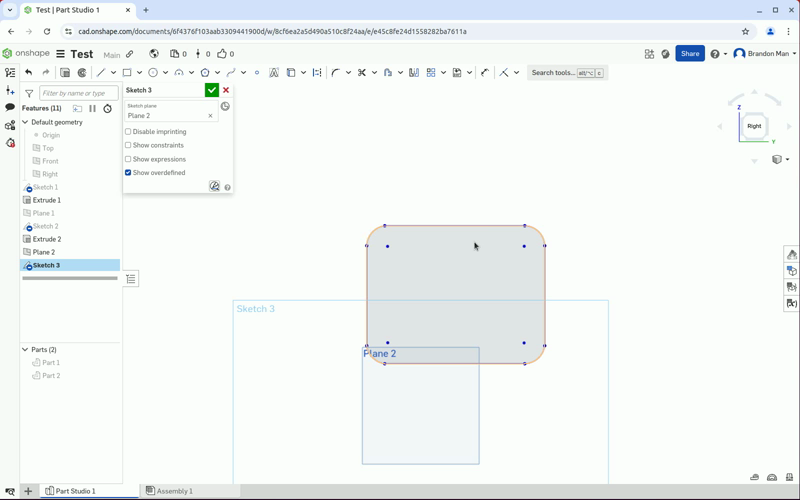
scroll(6)
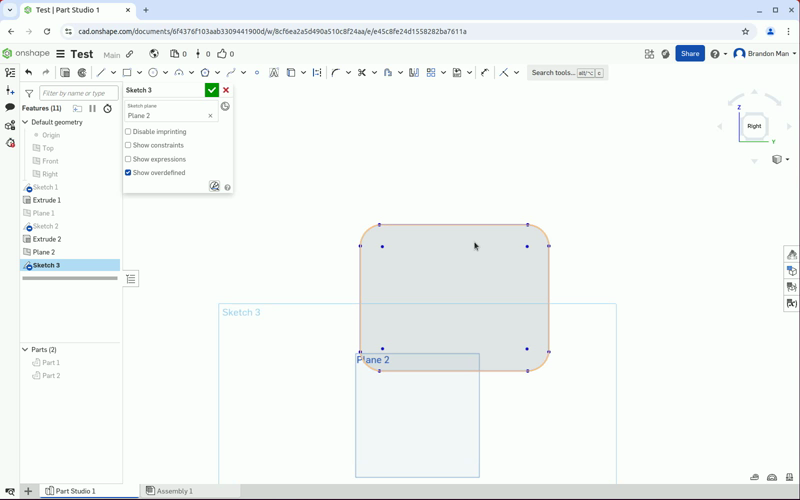
scroll(6)
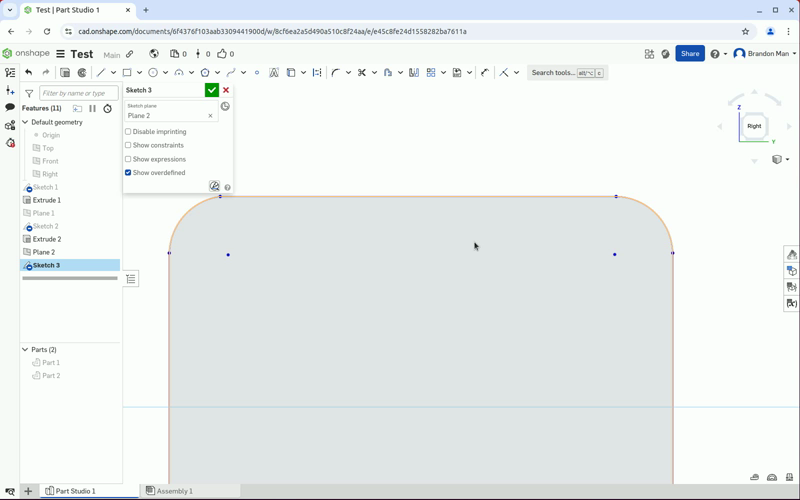
click(474, 241)
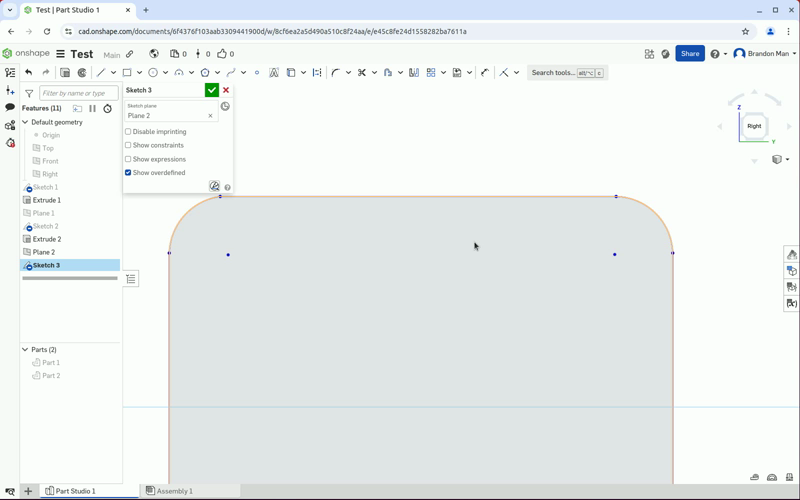
scroll(-6)
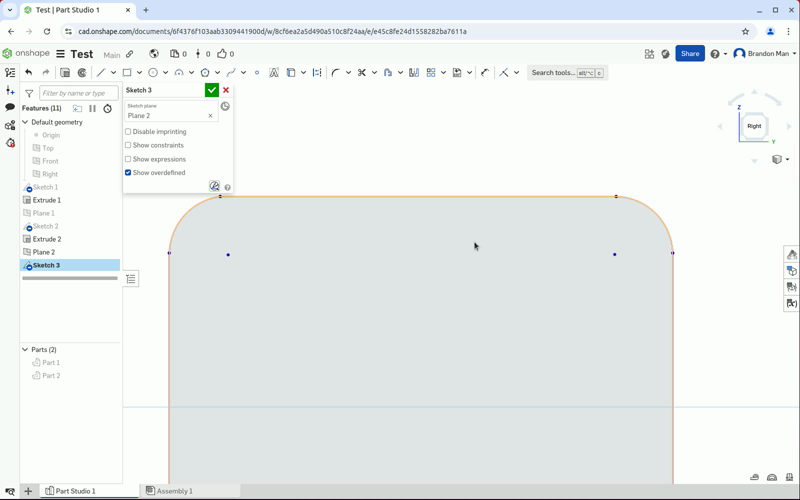
scroll(-6)
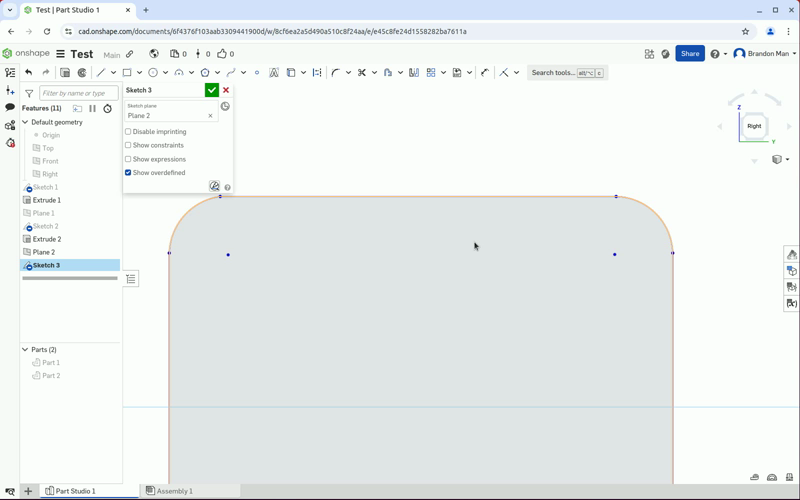
scroll(-6)
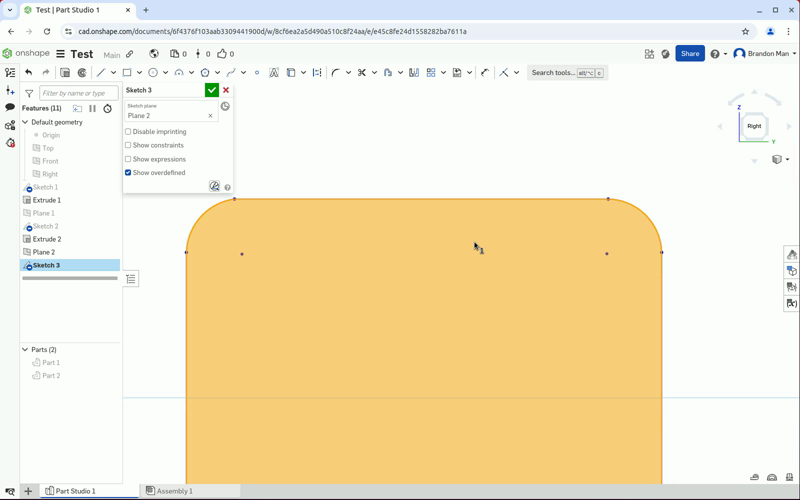
scroll(-6)
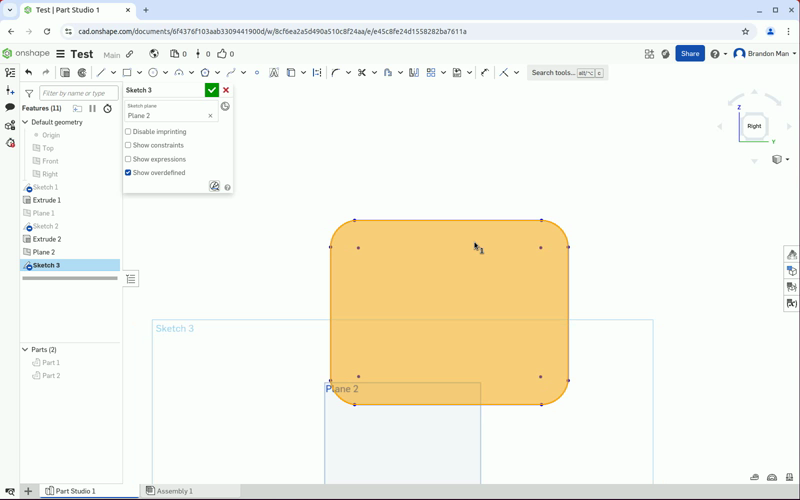
scroll(-6)
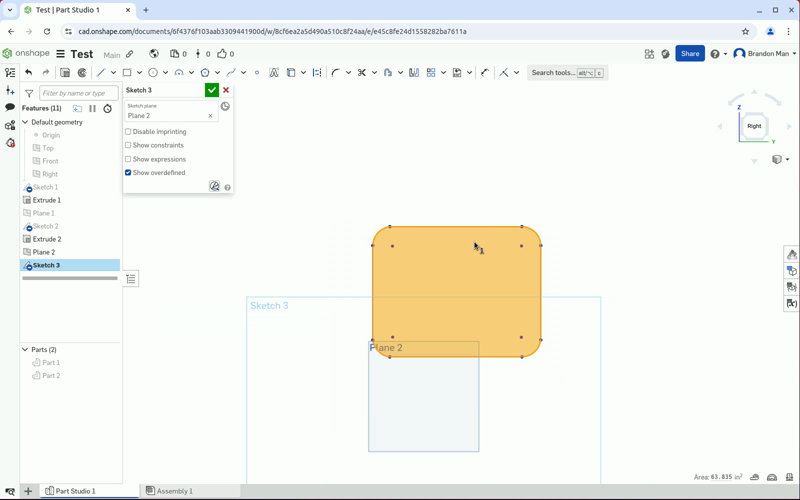
scroll(-6)
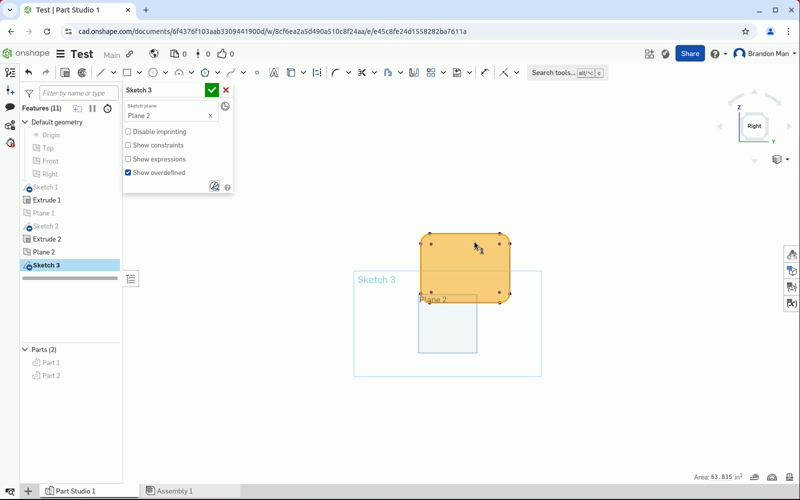
scroll(-6)
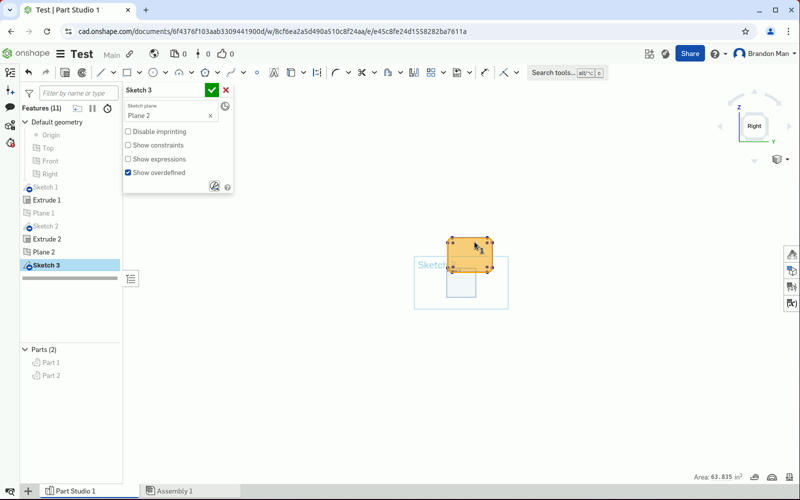
mouse_move(73, 352)
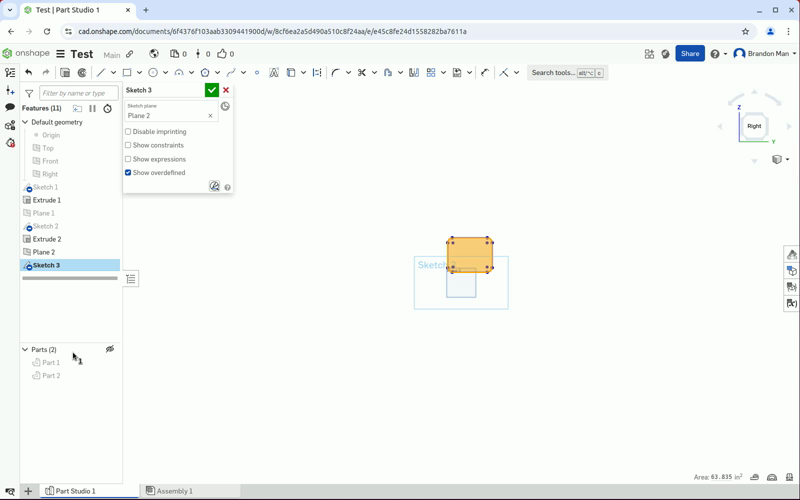
key(shift+y)
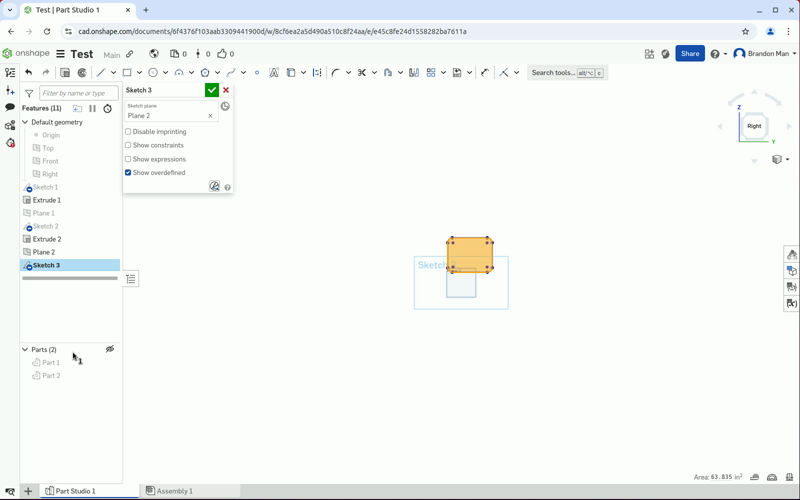
key(shift+e)
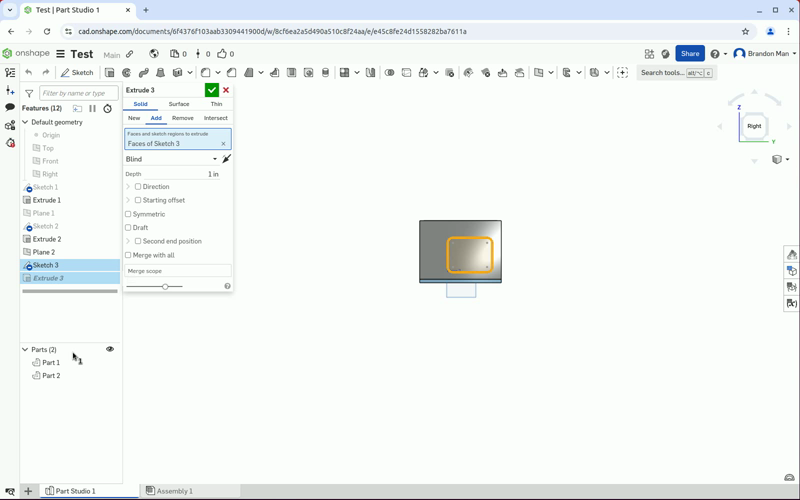
mouse_move(143, 106)
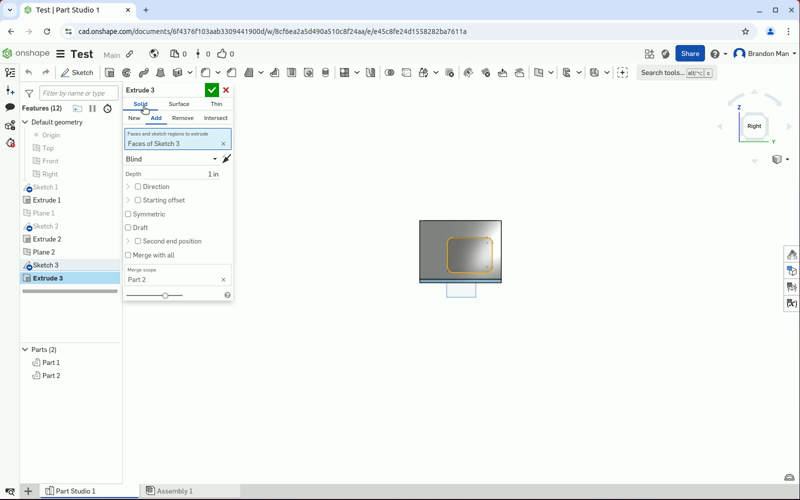
click(143, 106)
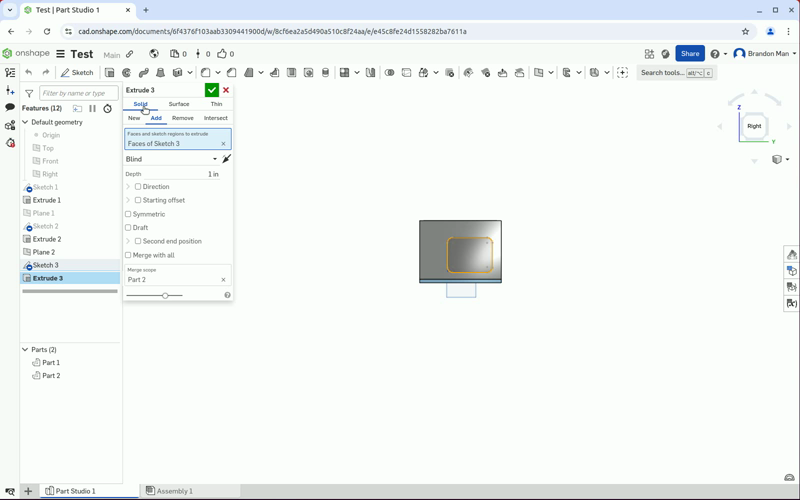
mouse_move(186, 120)
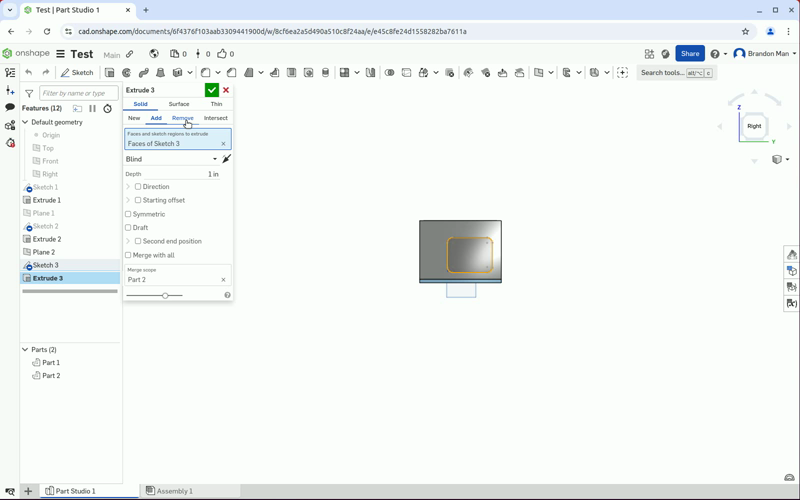
click(186, 120)
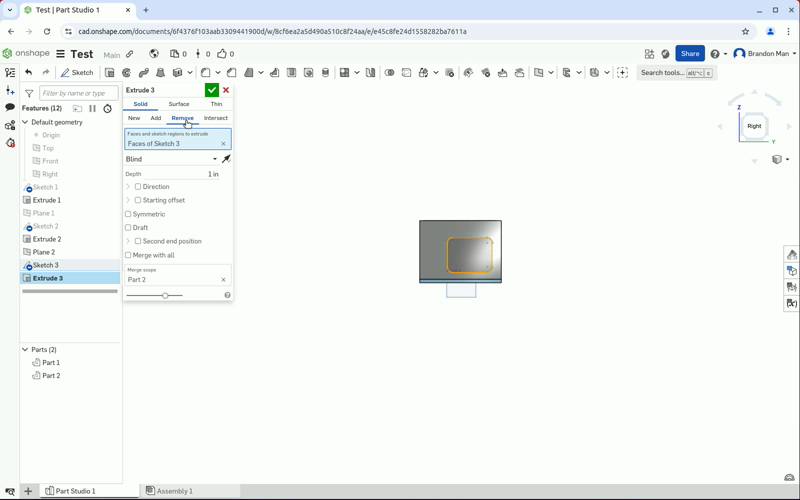
key(tab, 4)
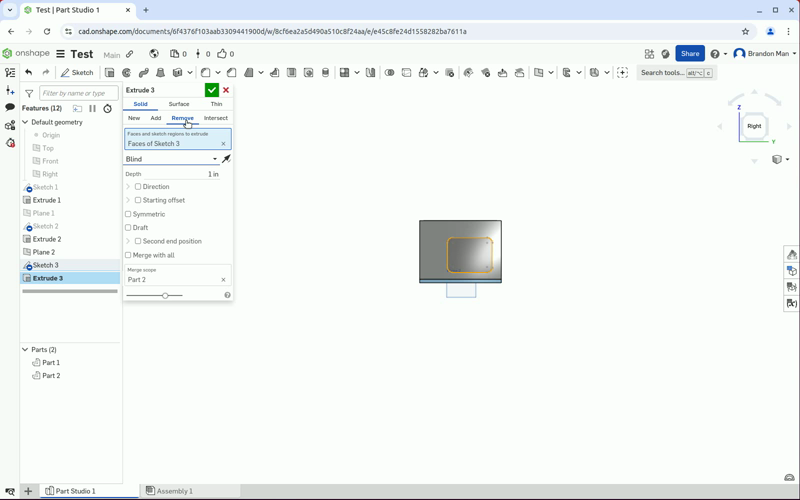
text(0.722)
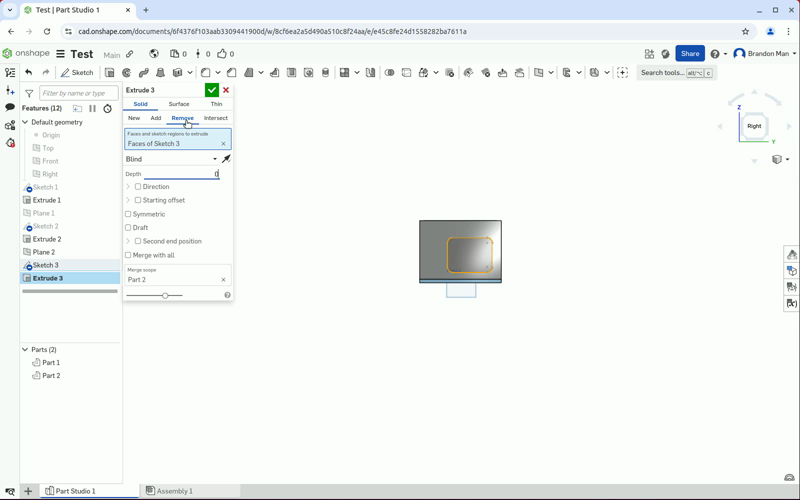
key(tab, 6)
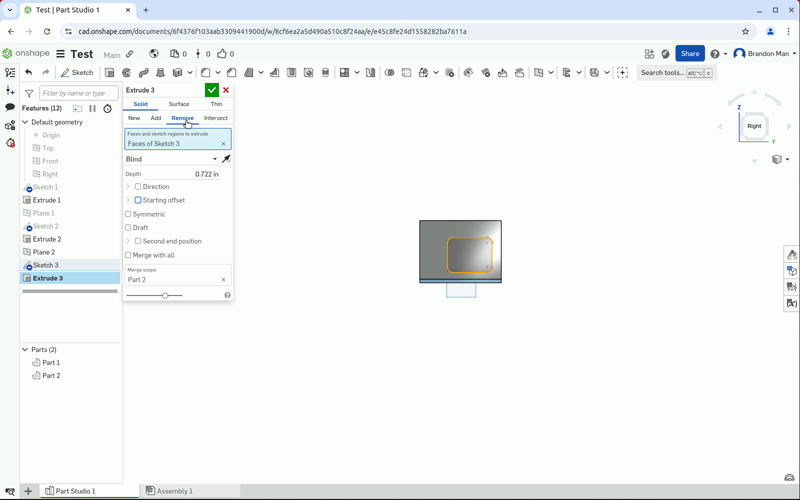
key(space)
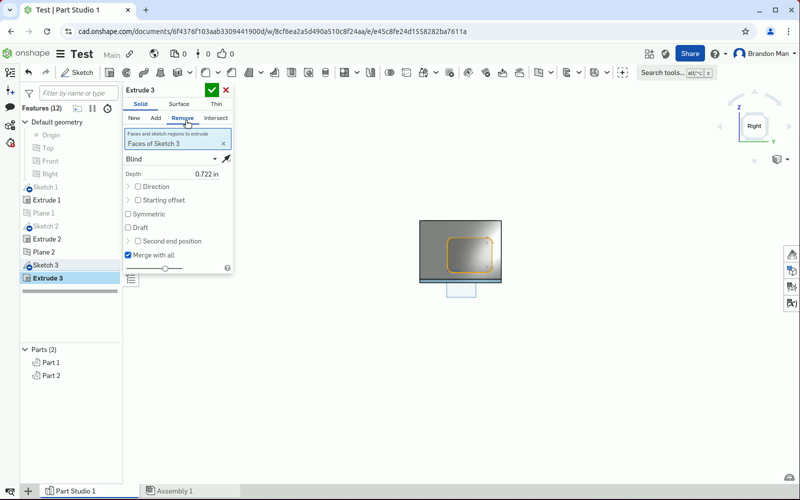
key(enter)
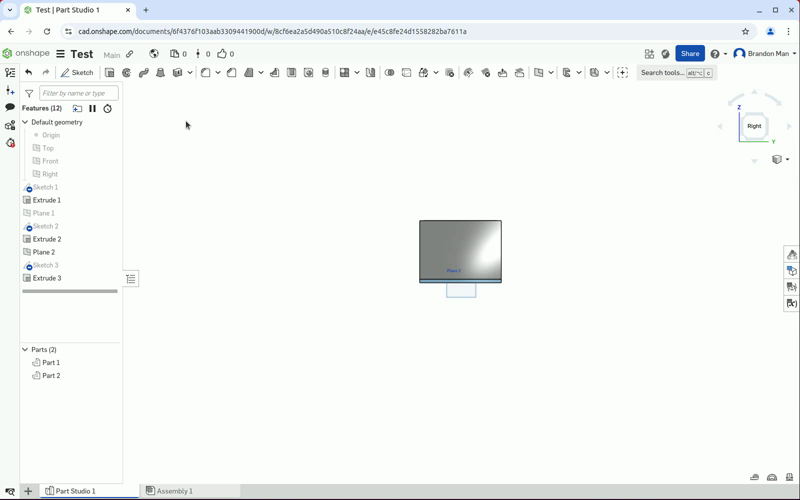
key(shift+h)
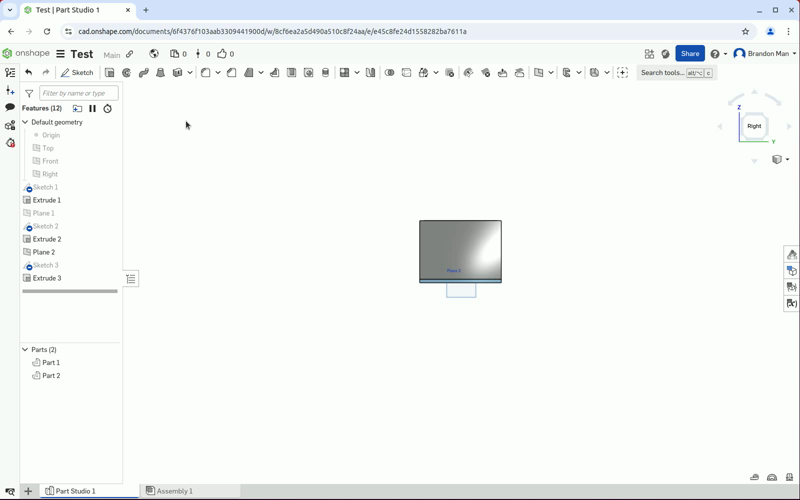
key(shift+h)
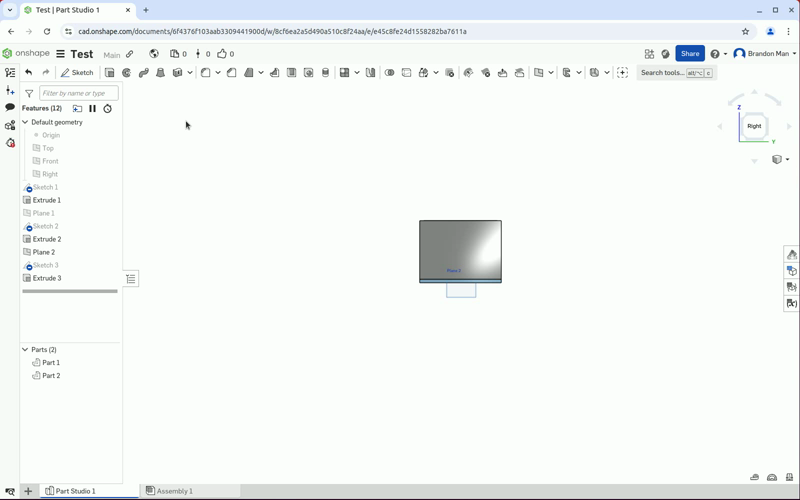
key(shift+7)
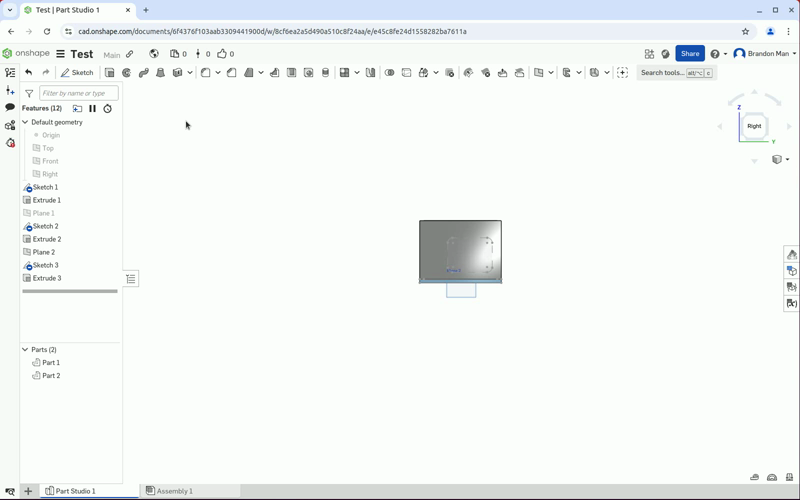
key(right, 2)
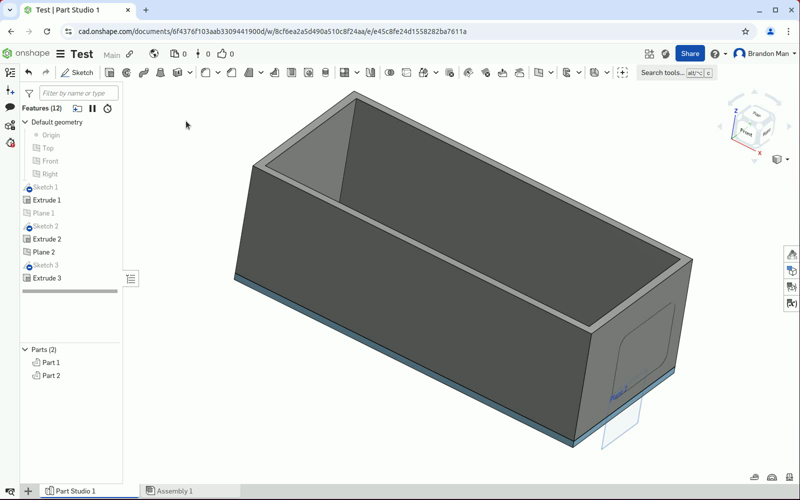
key(down, 2)
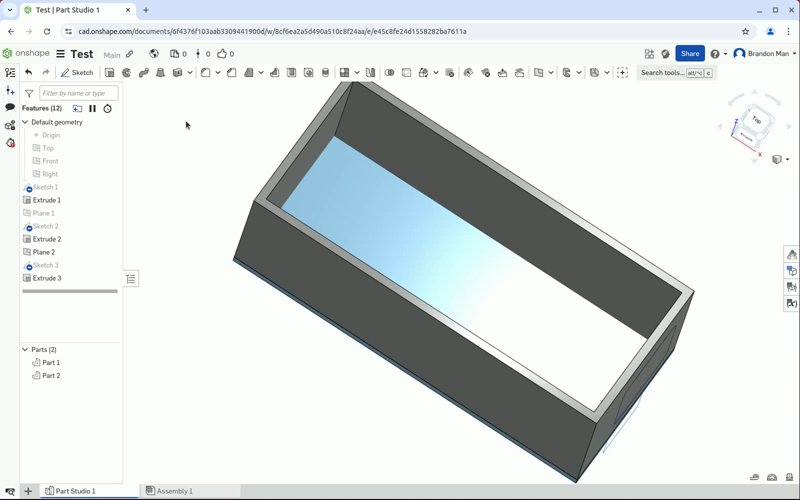
key(up, 2)
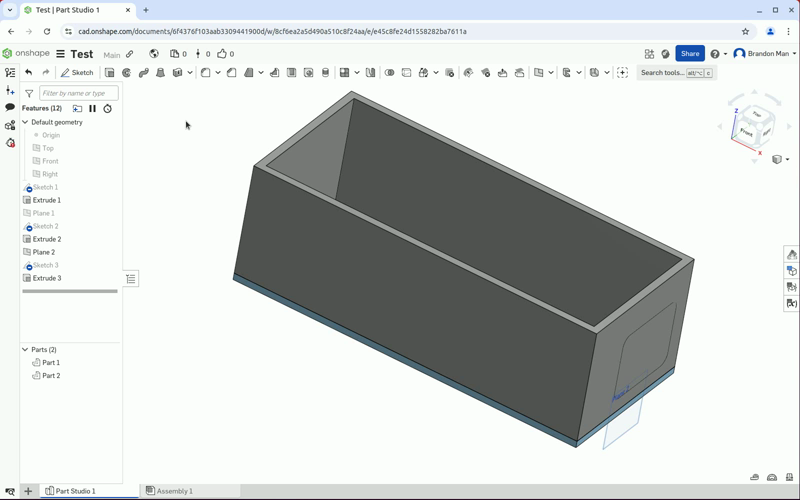
key(left, 2)
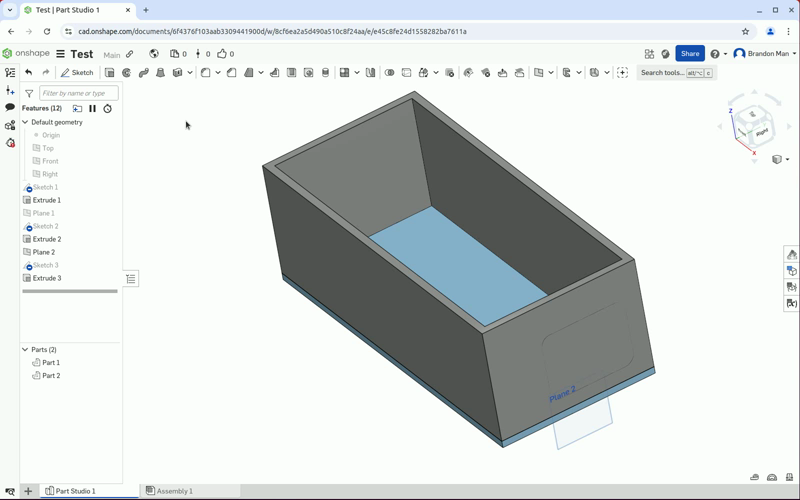
mouse_move(73, 189)
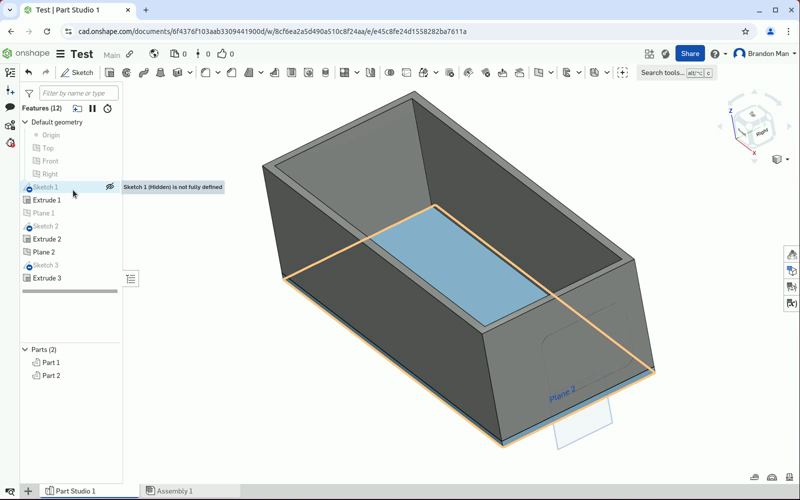
click(73, 189)